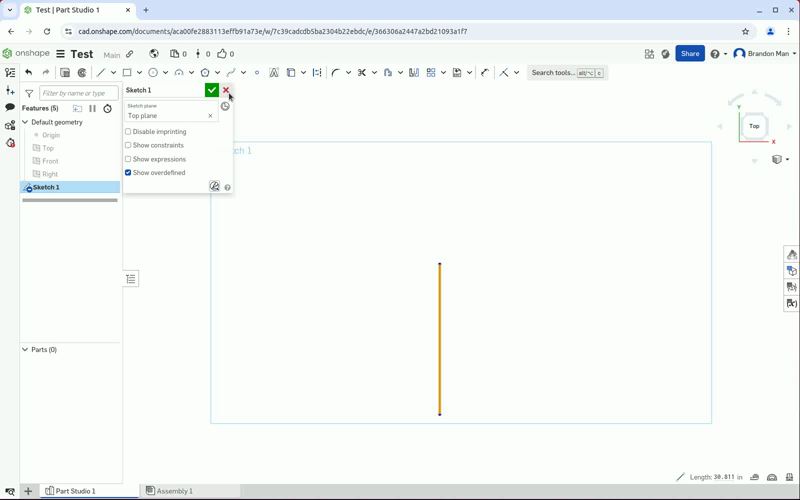
key(shift+h)
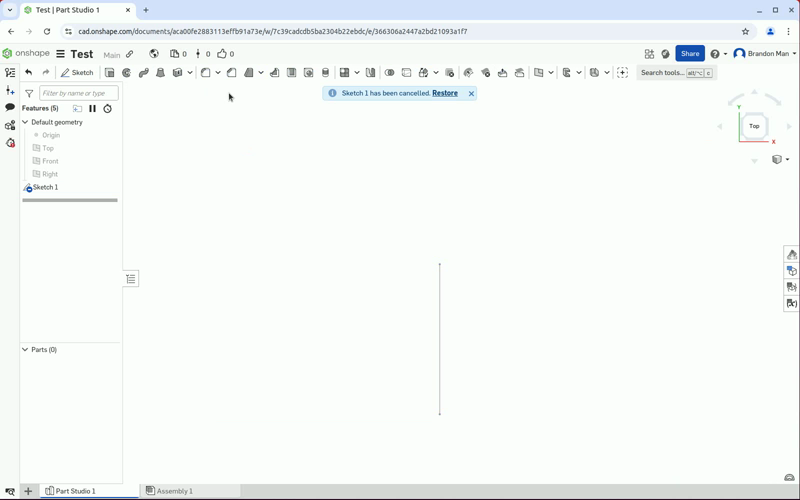
key(shift+s)
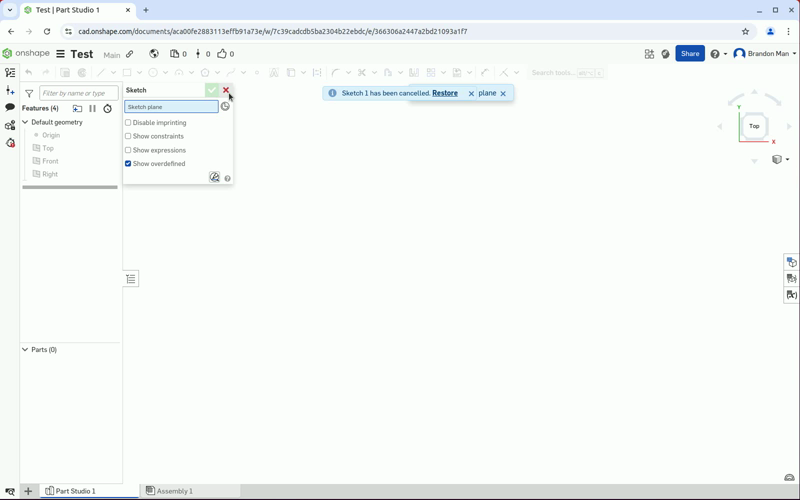
mouse_move(73, 150)
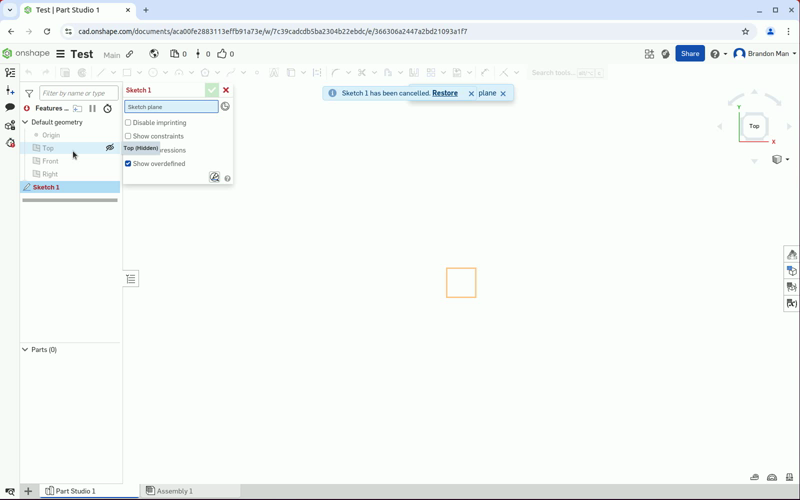
click(73, 150)
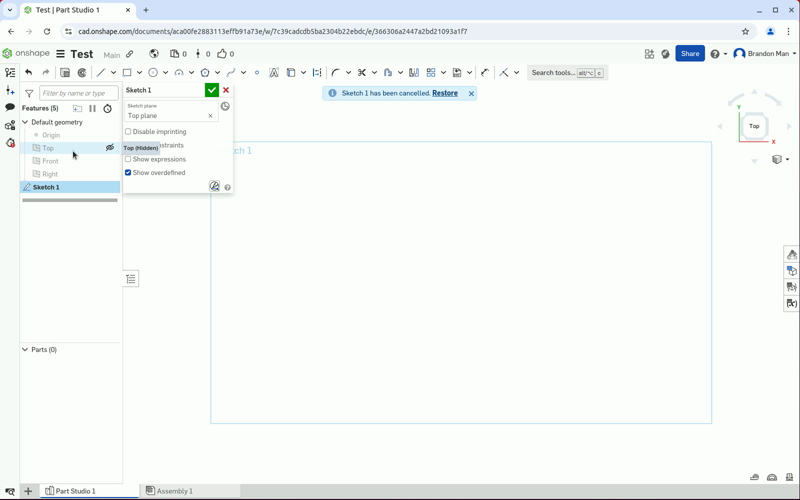
mouse_move(73, 352)
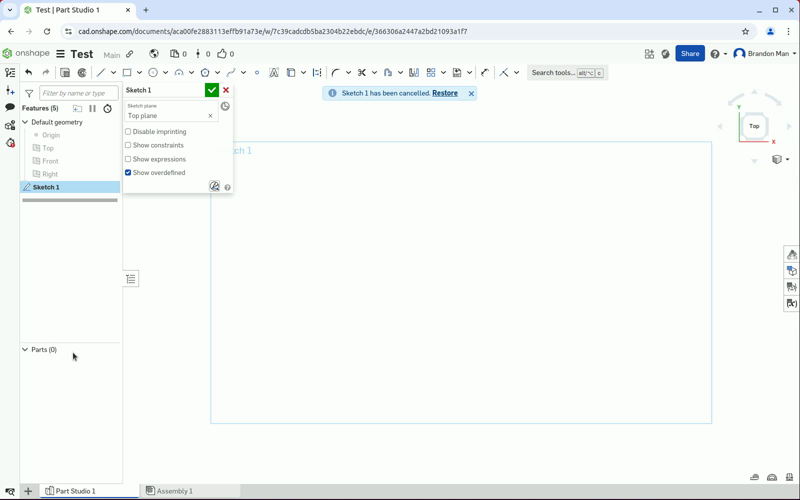
key(y)
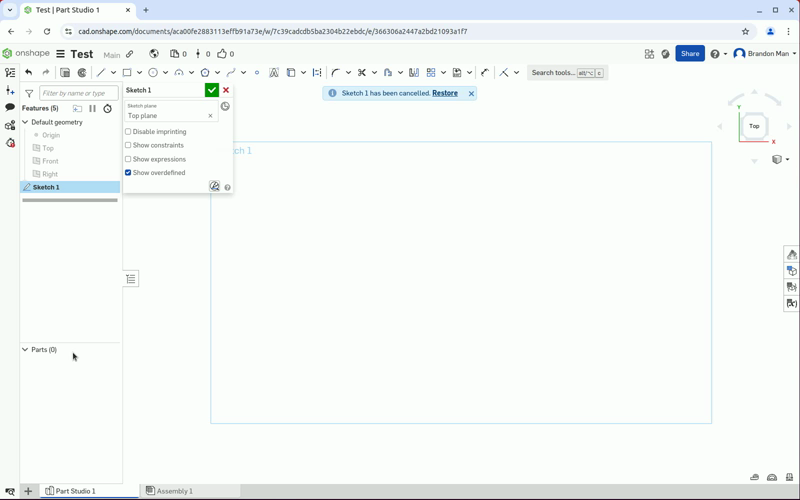
key(c)
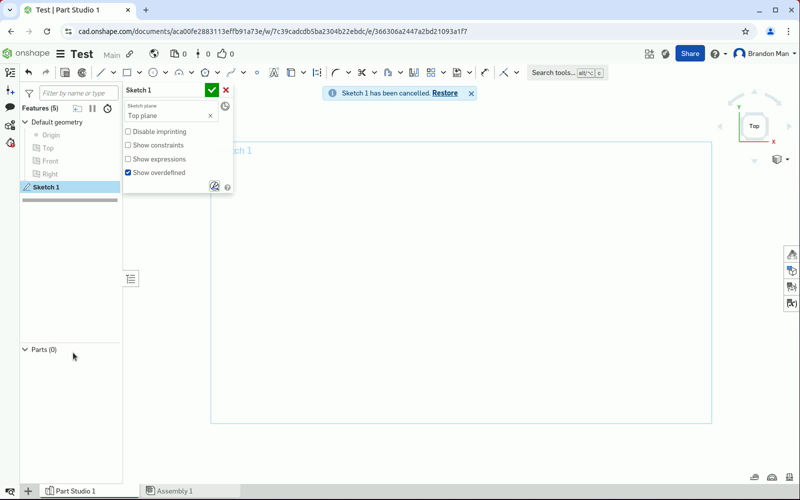
key_down(shift)
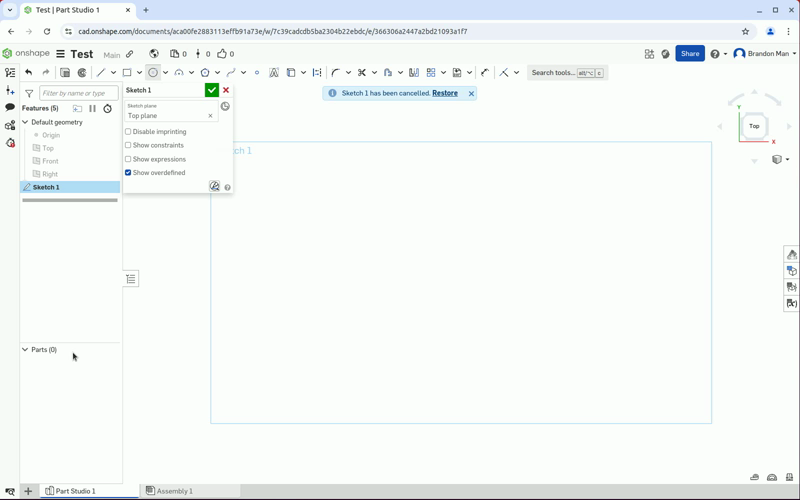
mouse_move(461, 282)
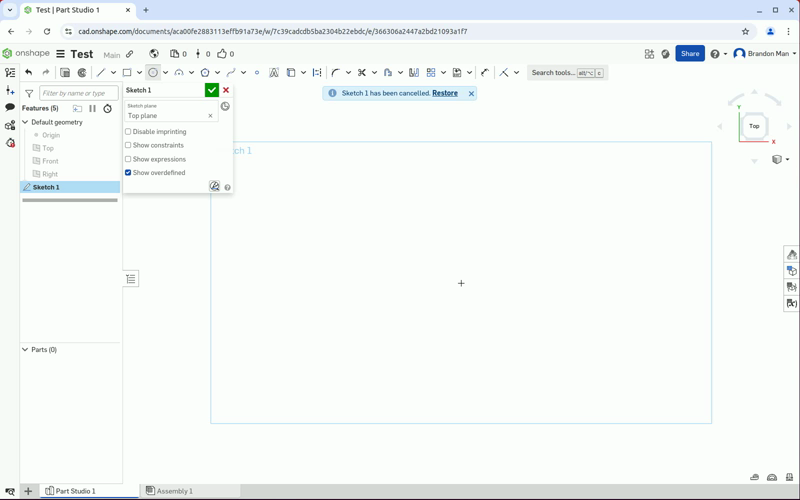
click(461, 282)
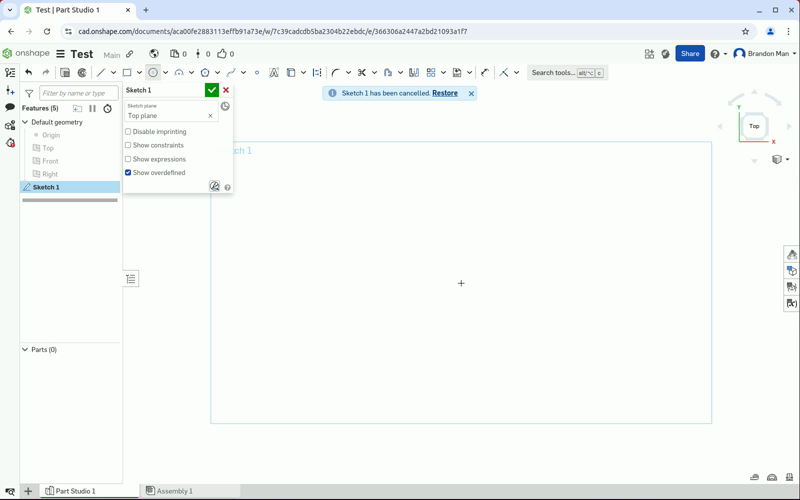
key_up(shift)
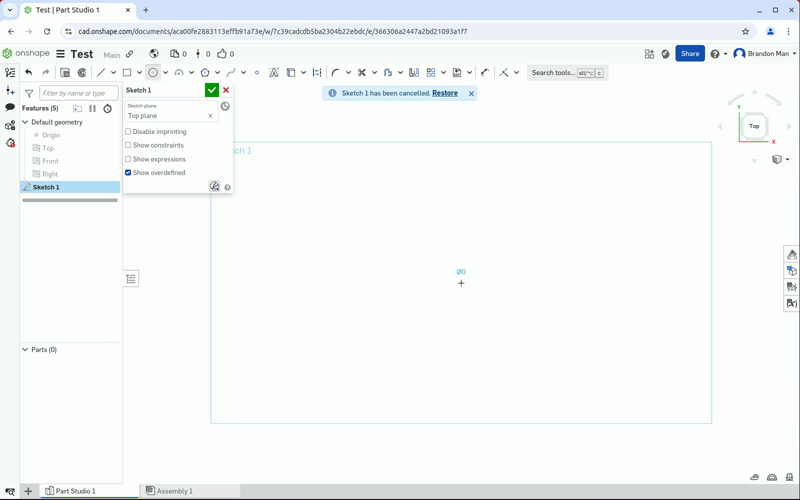
mouse_move(487, 282)
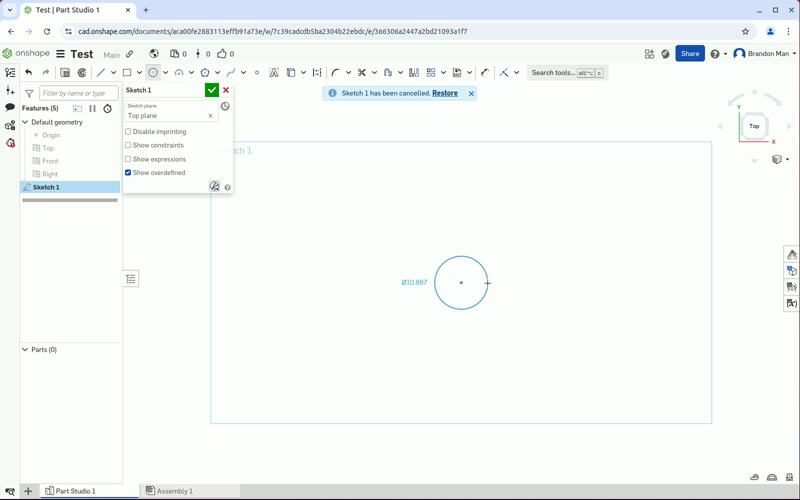
click(487, 282)
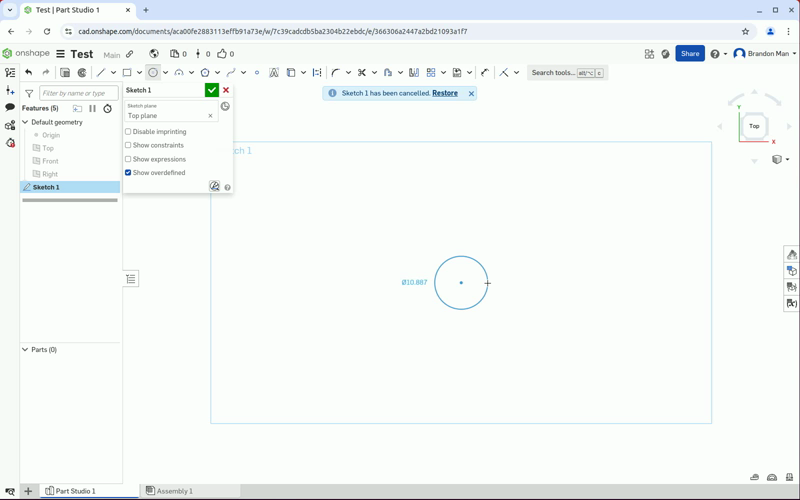
key(esc)
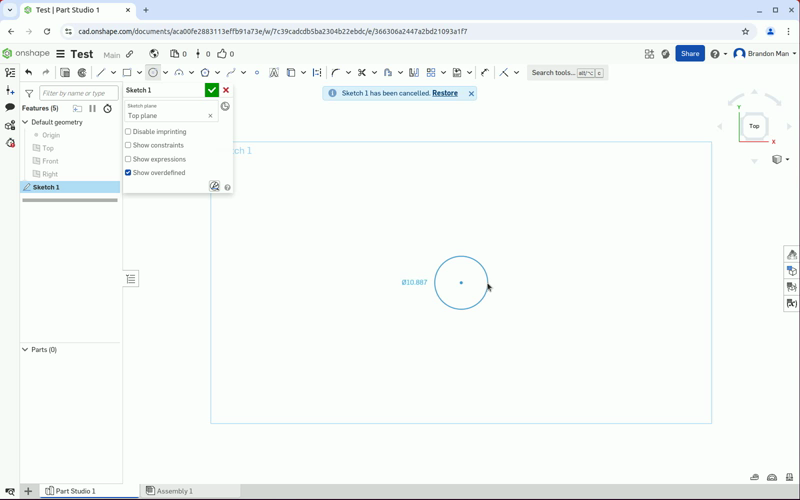
key(c)
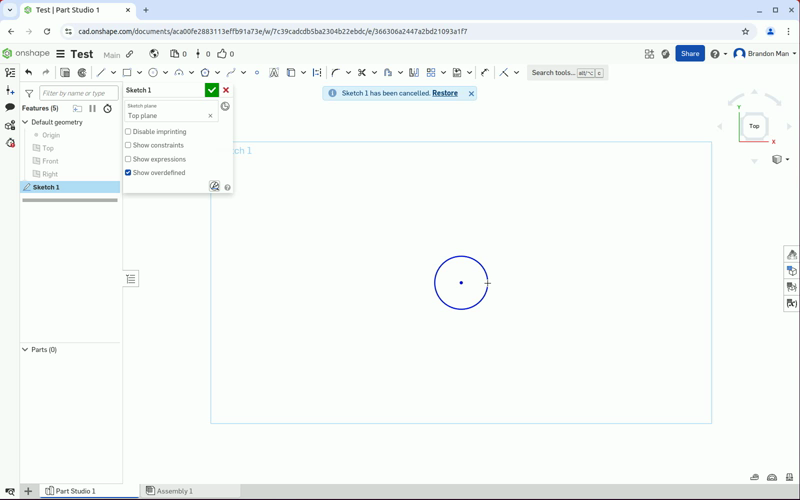
key_down(shift)
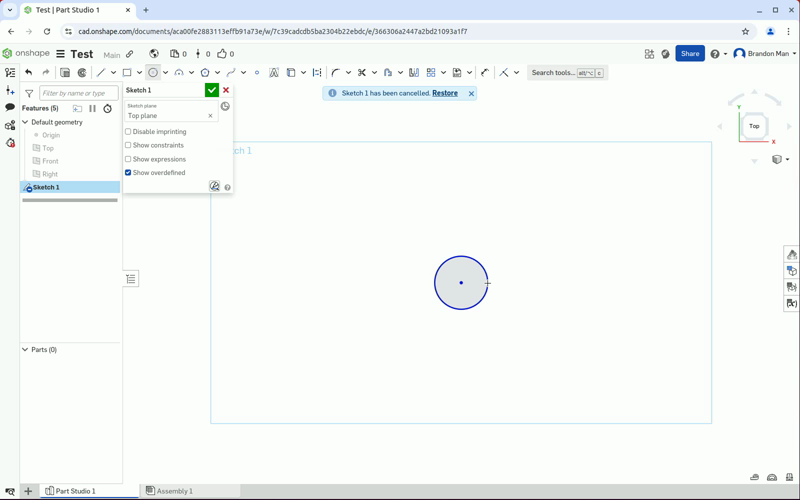
mouse_move(449, 294)
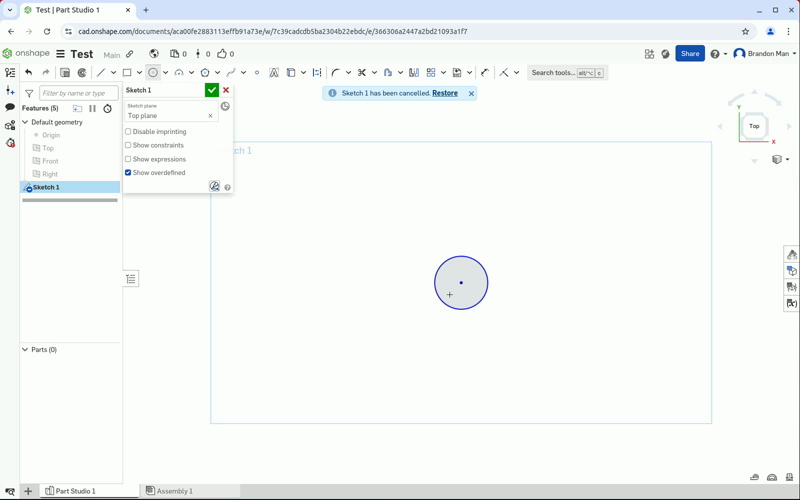
click(449, 294)
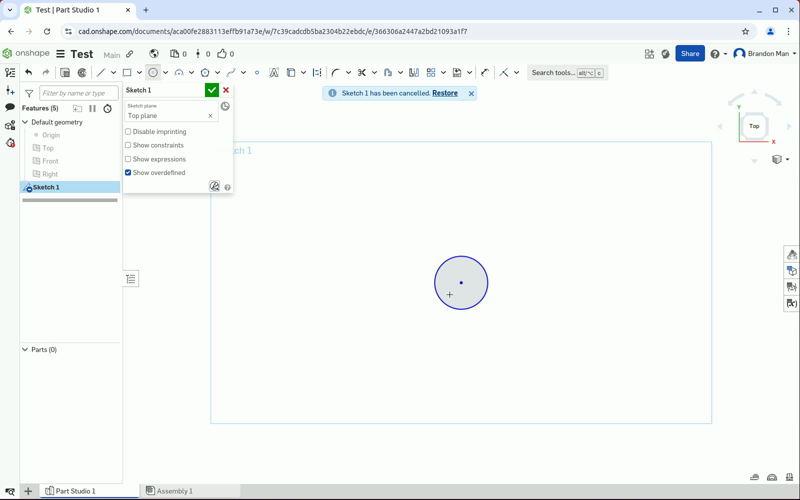
key_up(shift)
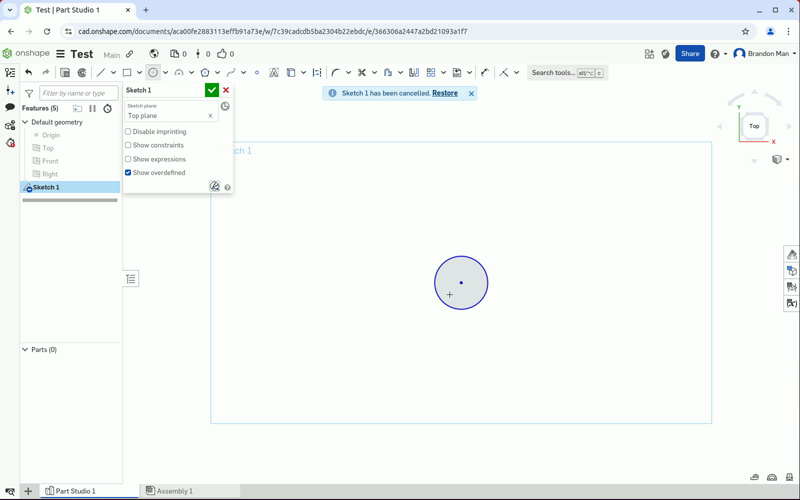
mouse_move(451, 294)
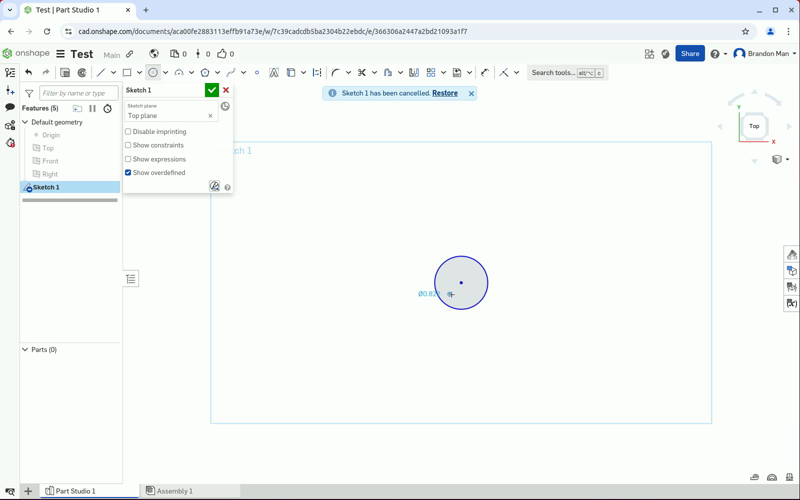
scroll(6)
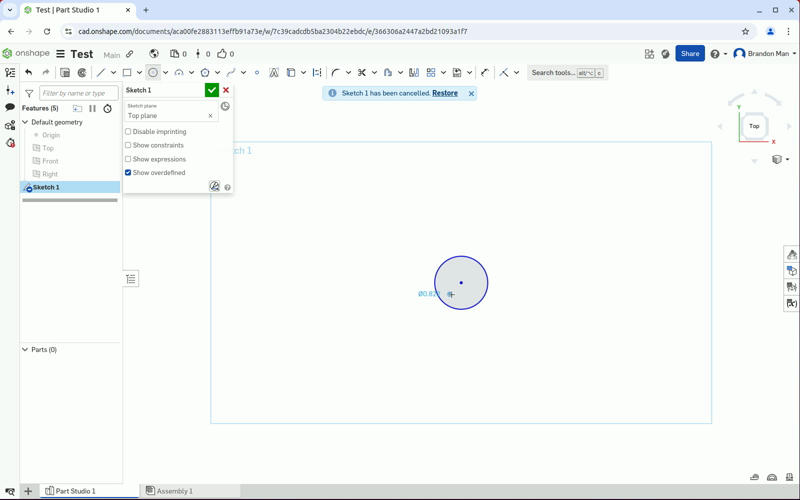
scroll(6)
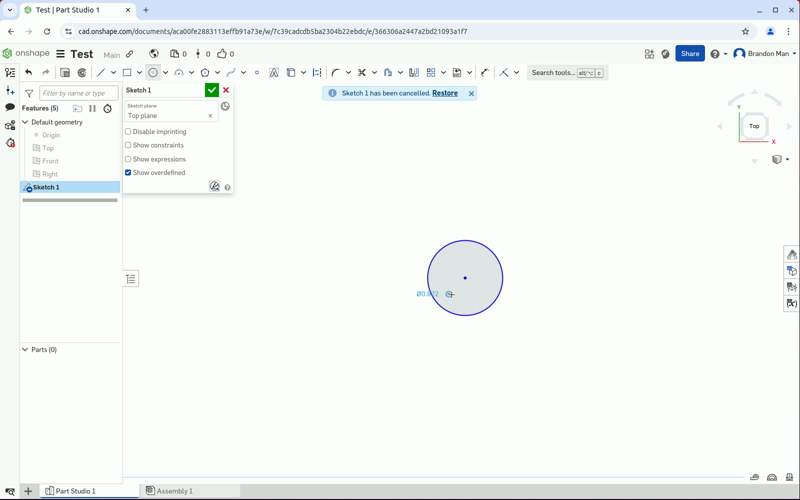
scroll(6)
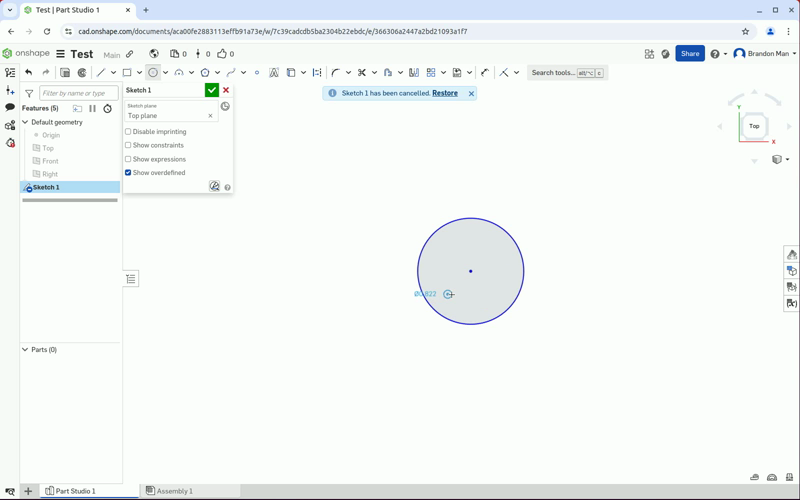
scroll(6)
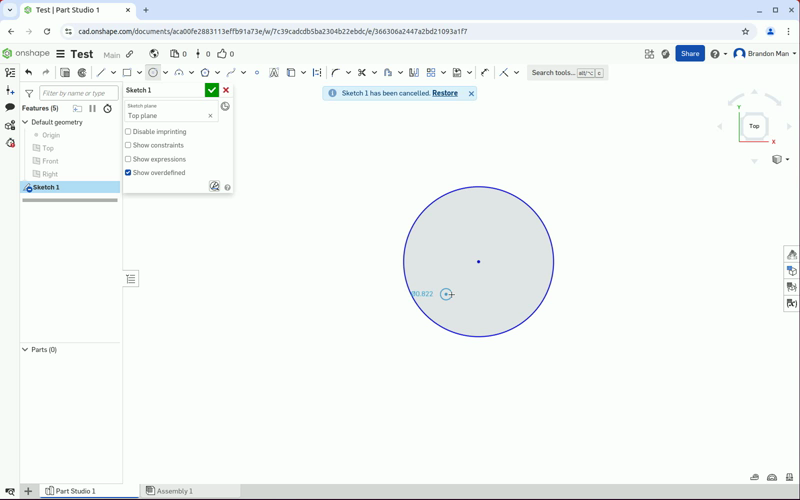
scroll(6)
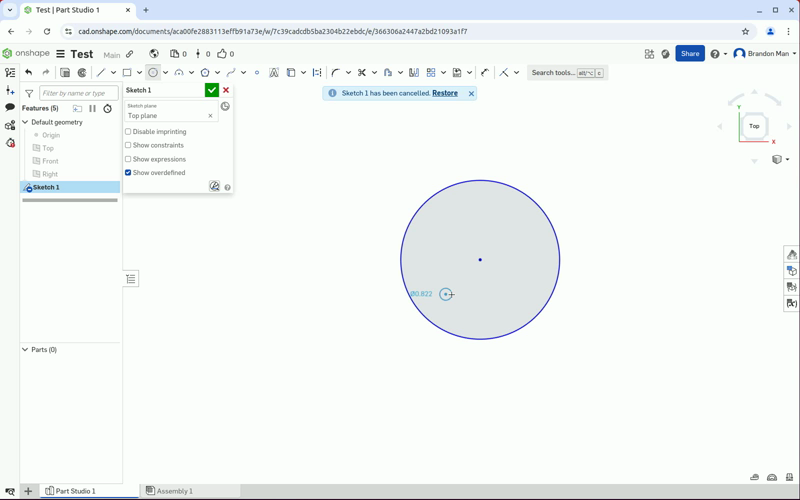
scroll(6)
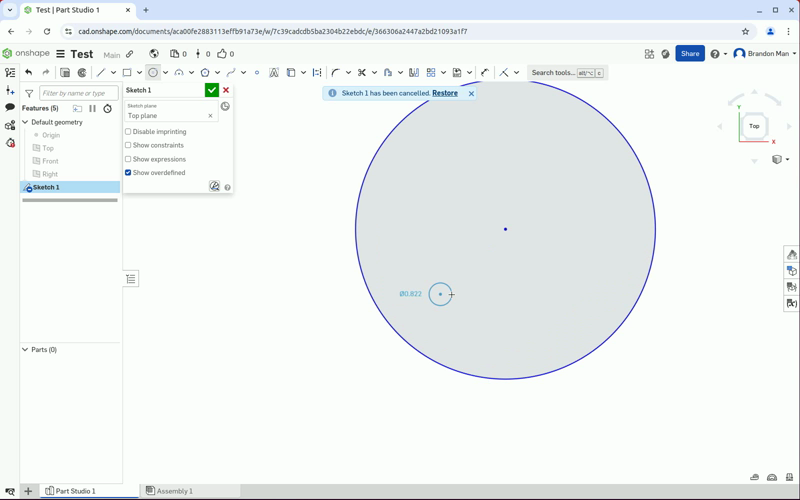
scroll(6)
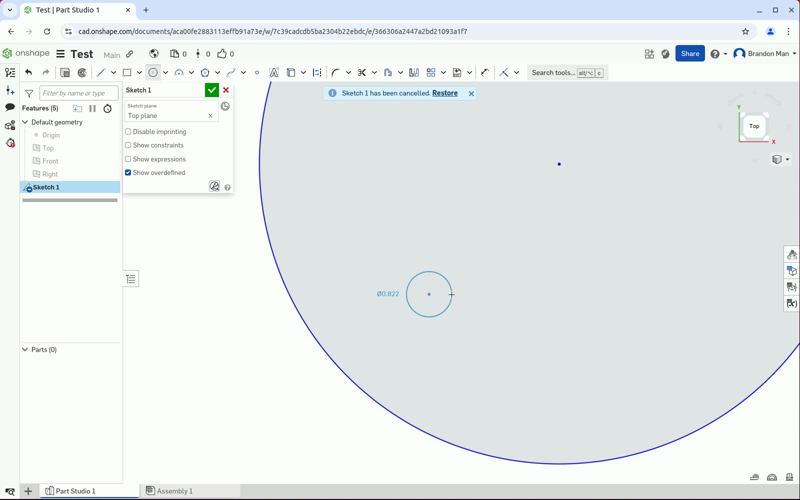
click(451, 294)
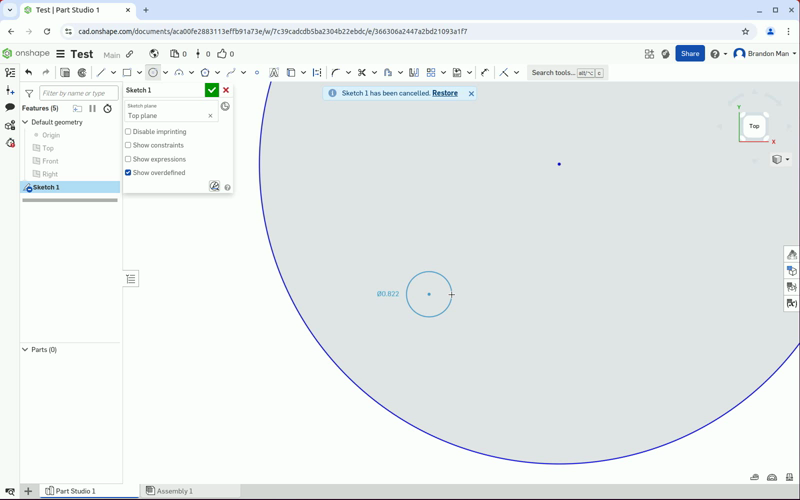
scroll(-6)
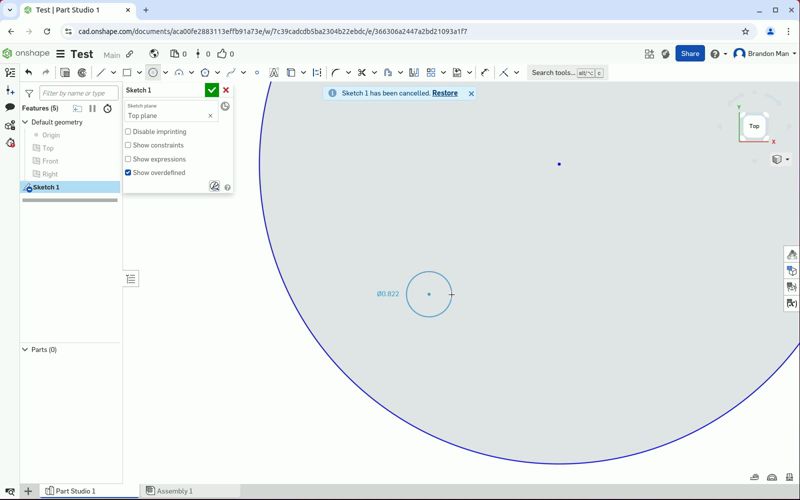
scroll(-6)
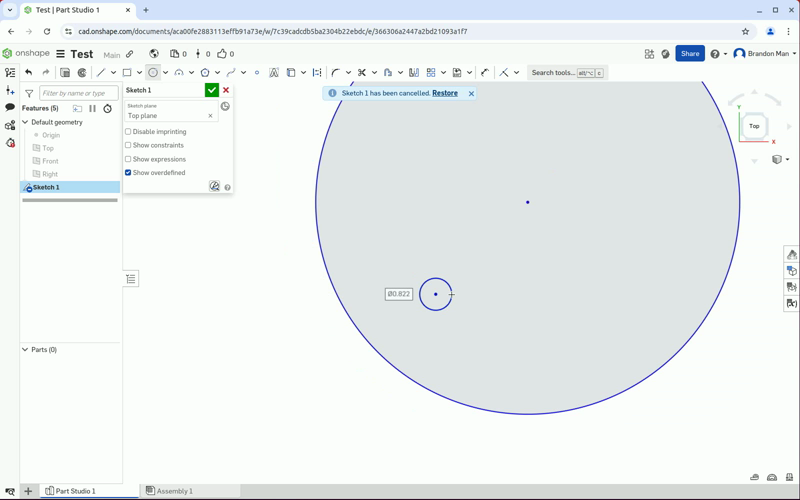
scroll(-6)
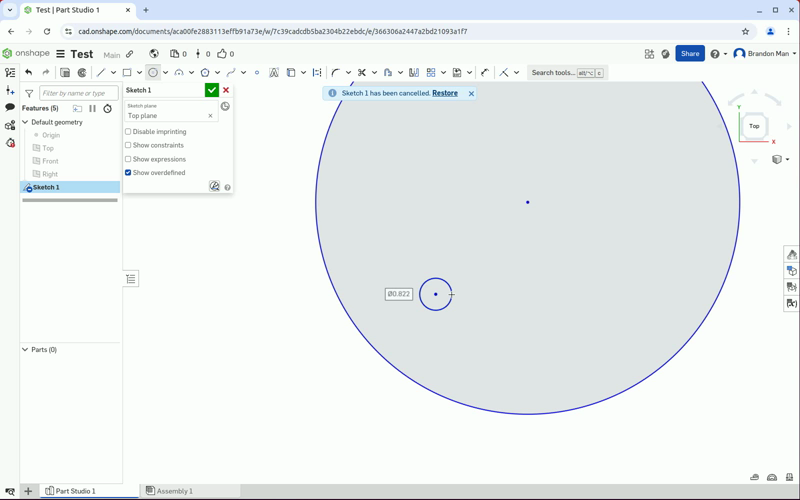
scroll(-6)
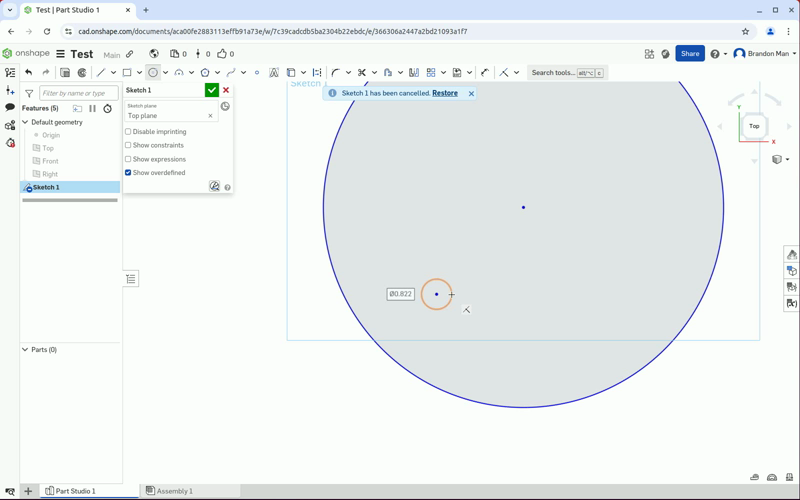
scroll(-6)
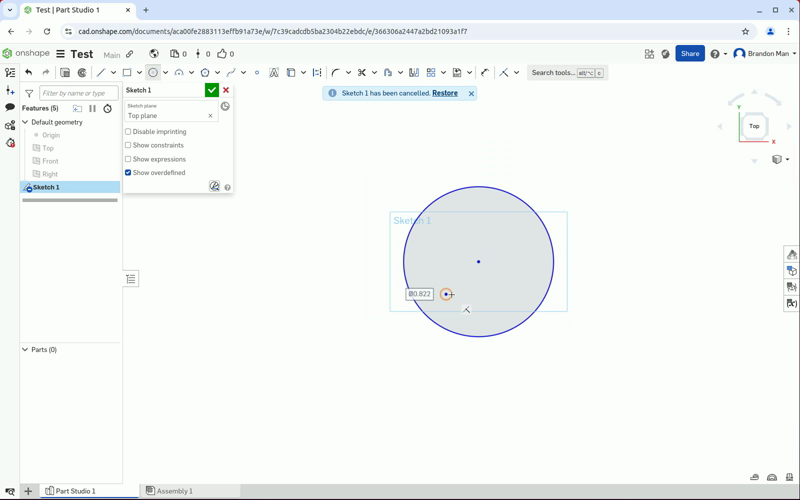
scroll(-6)
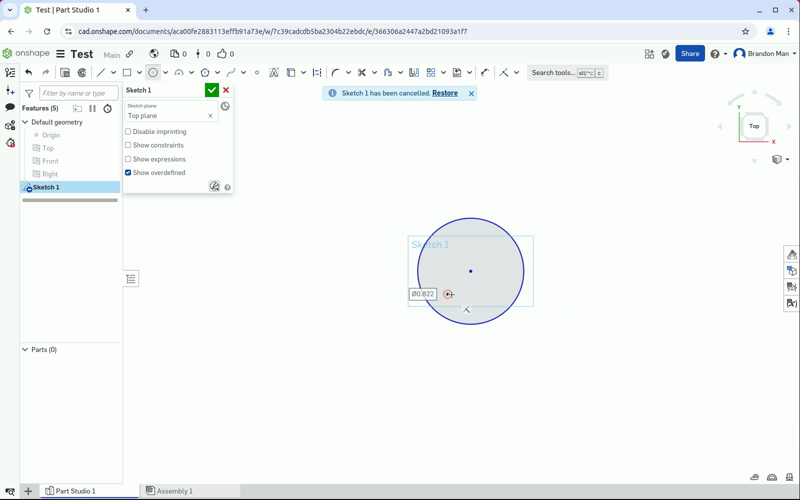
scroll(-6)
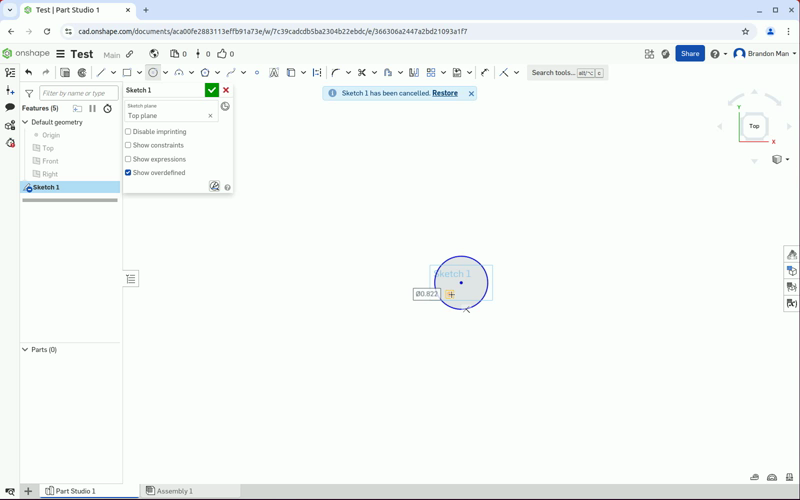
key(esc)
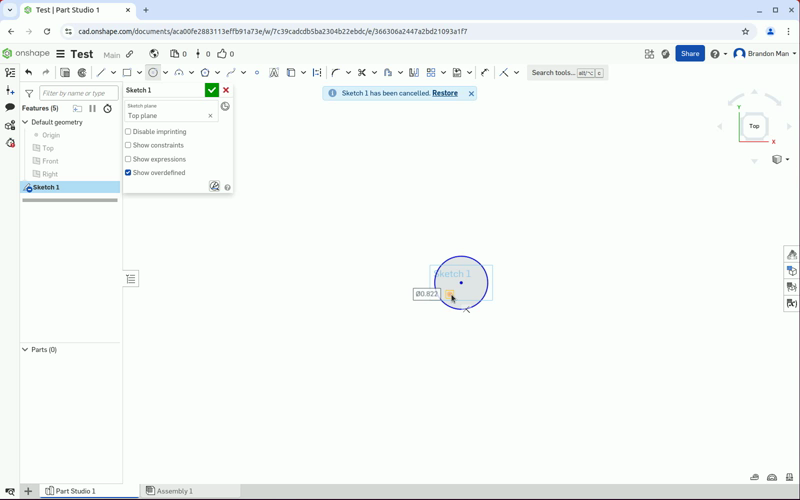
key(c)
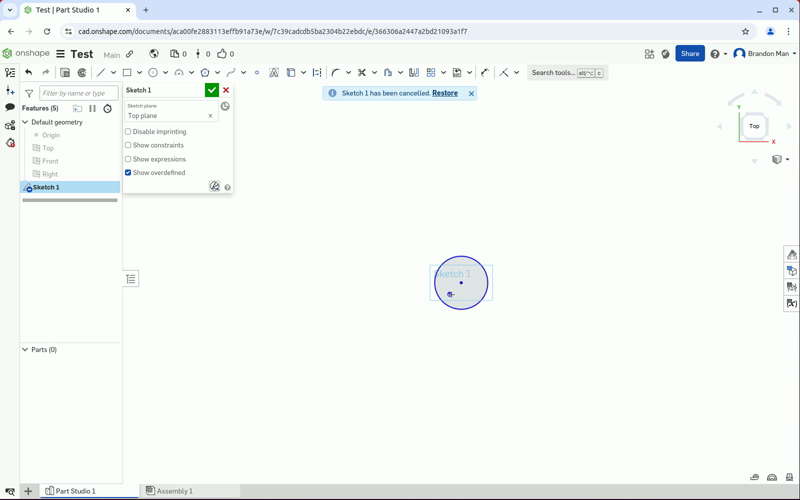
key_down(shift)
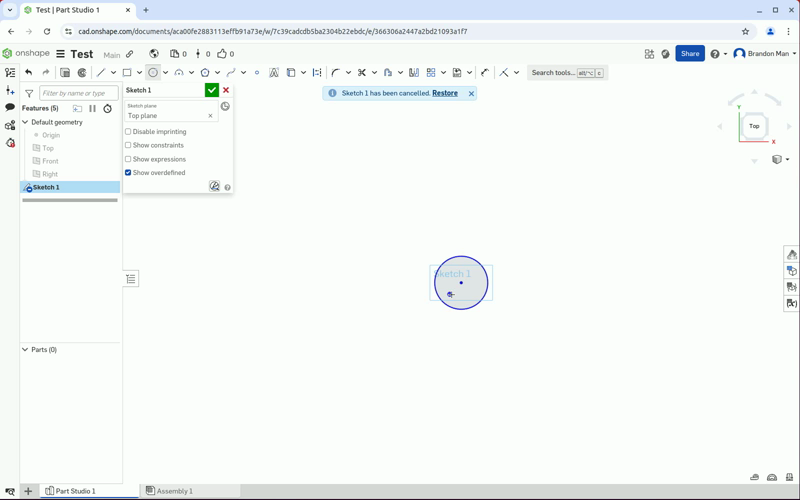
mouse_move(449, 271)
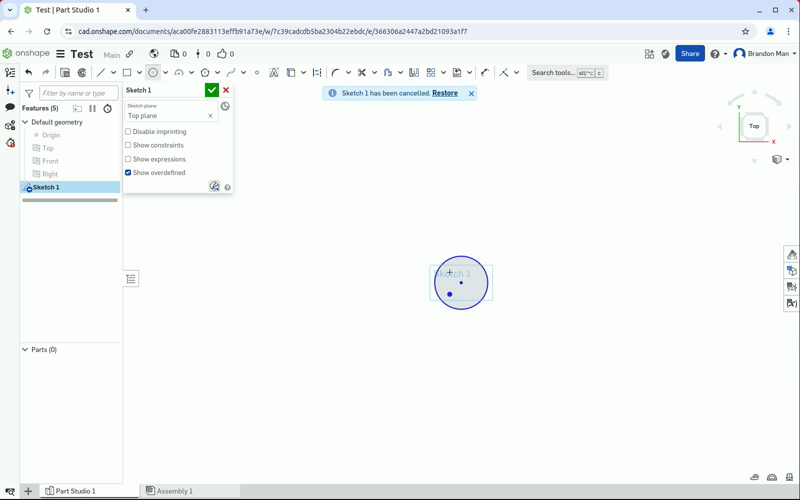
click(449, 271)
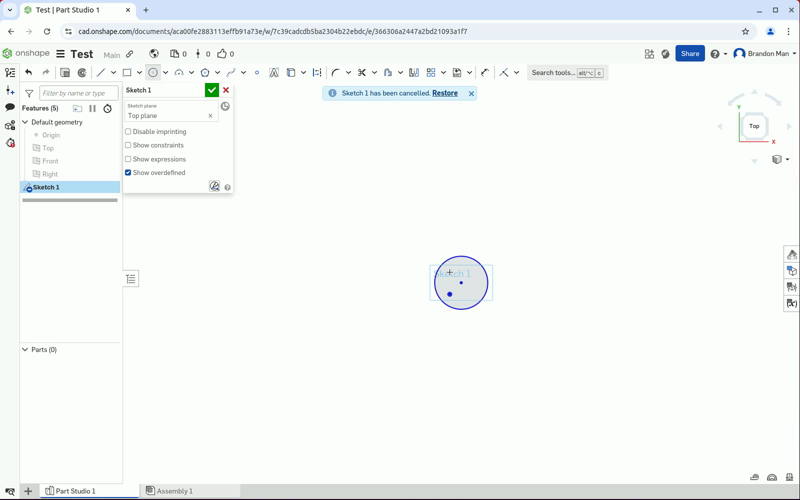
key_up(shift)
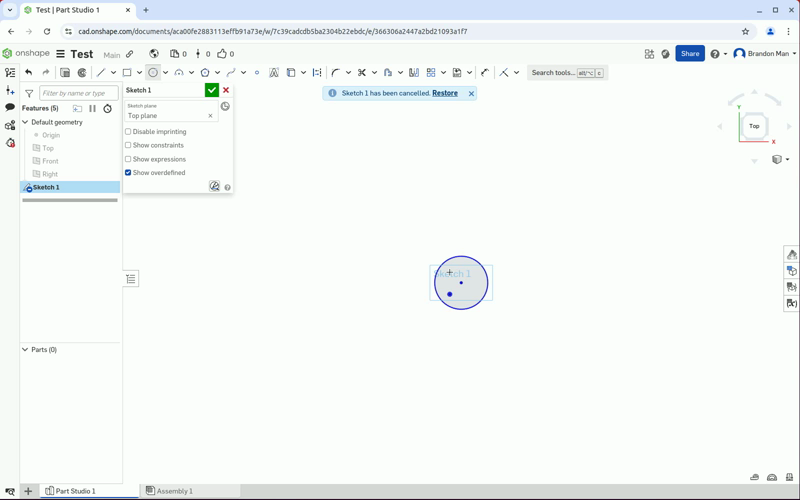
mouse_move(451, 271)
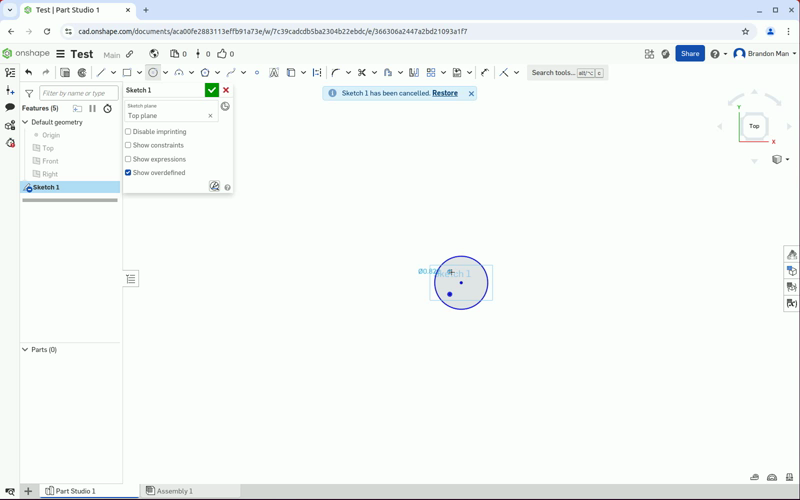
scroll(6)
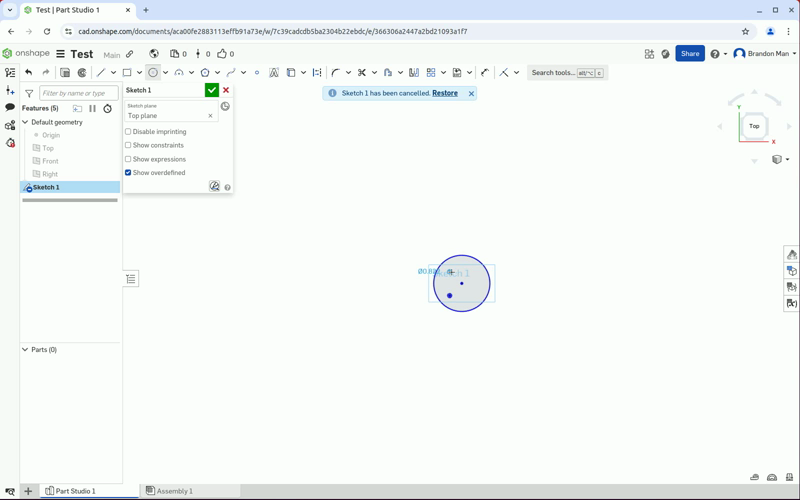
scroll(6)
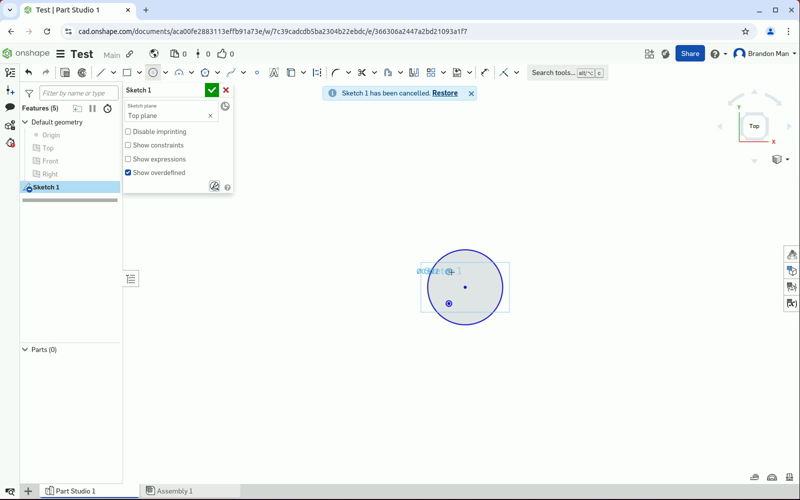
scroll(6)
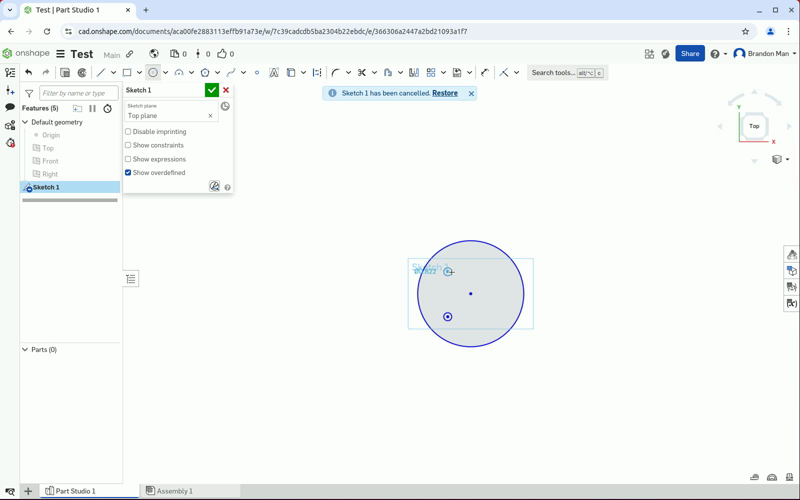
scroll(6)
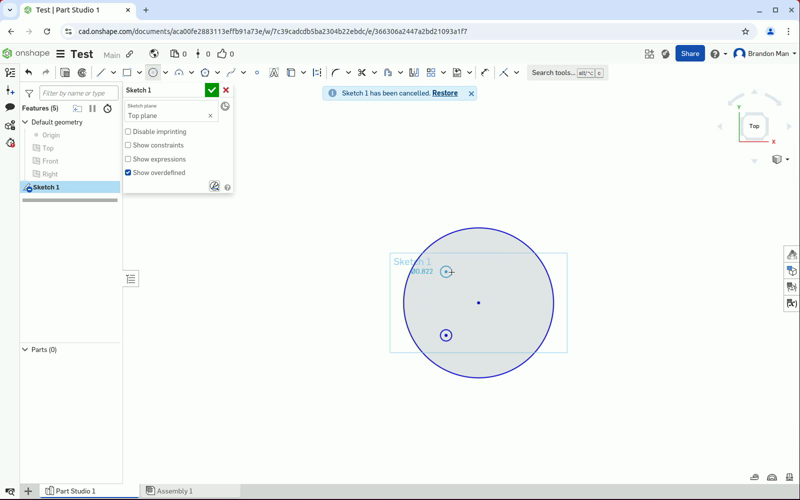
scroll(6)
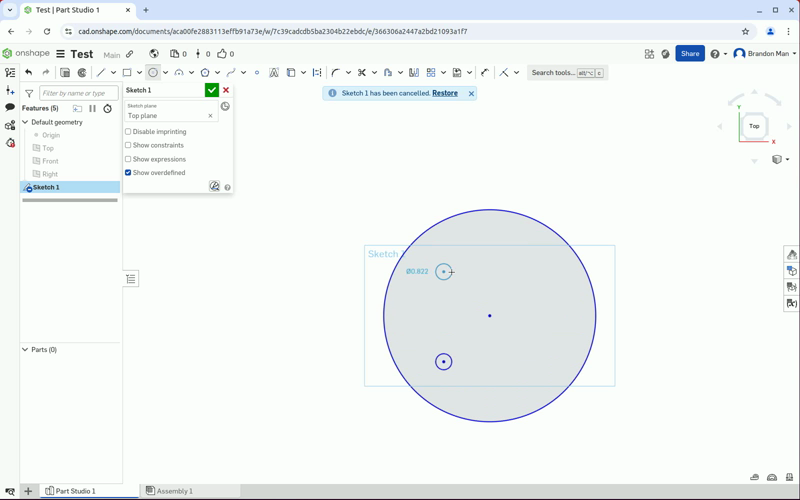
scroll(6)
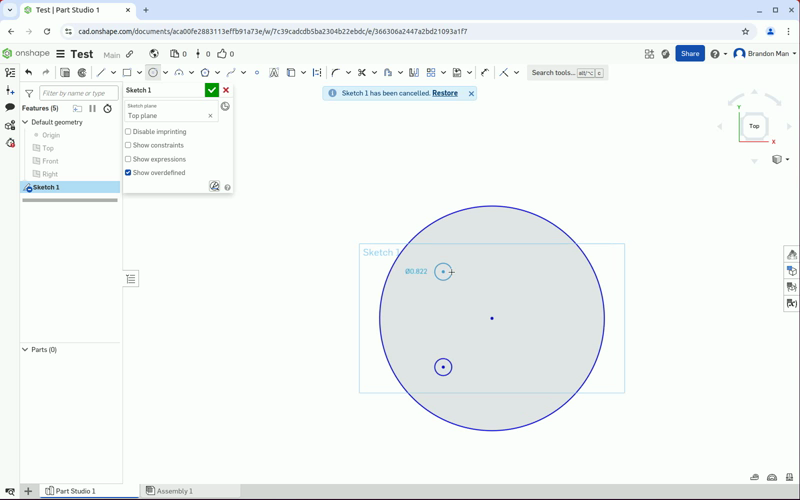
scroll(6)
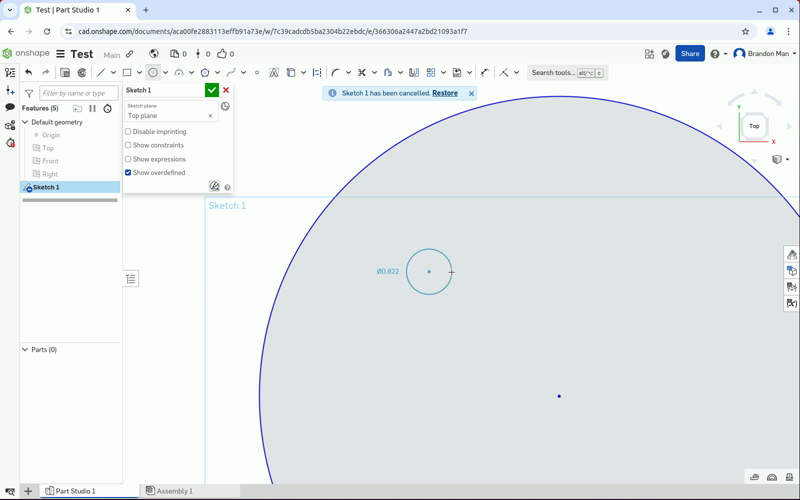
click(451, 271)
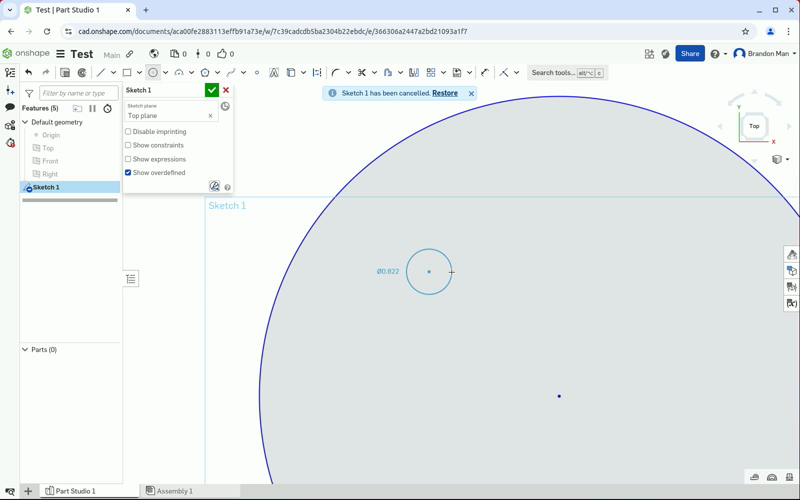
scroll(-6)
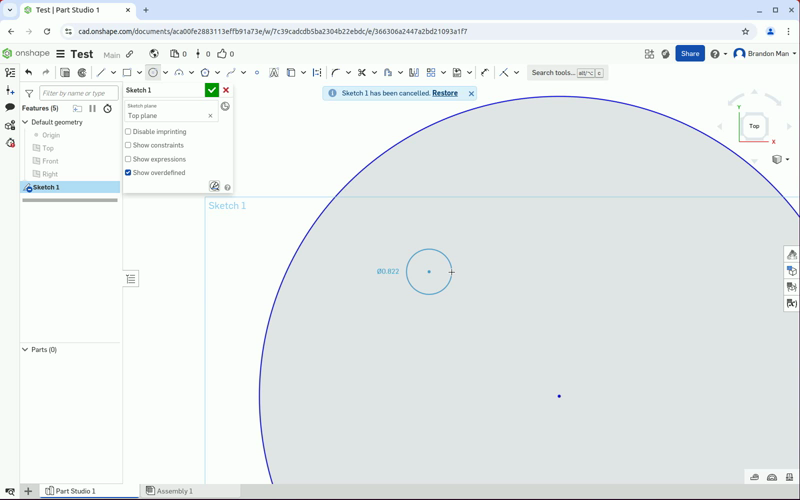
scroll(-6)
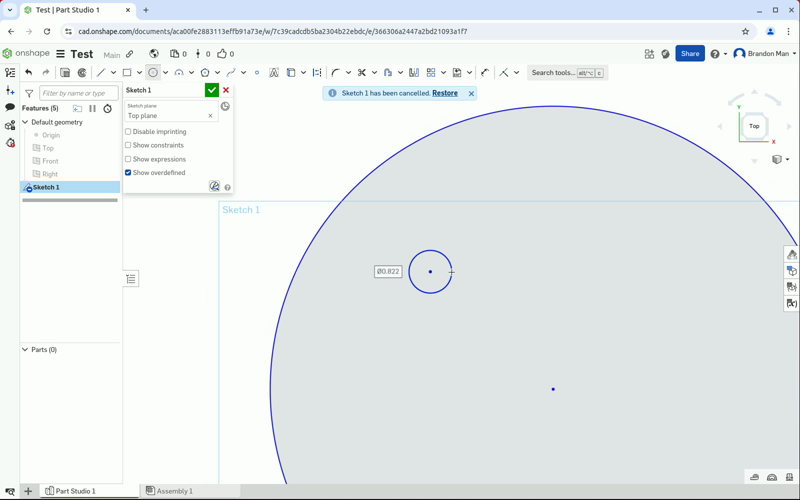
scroll(-6)
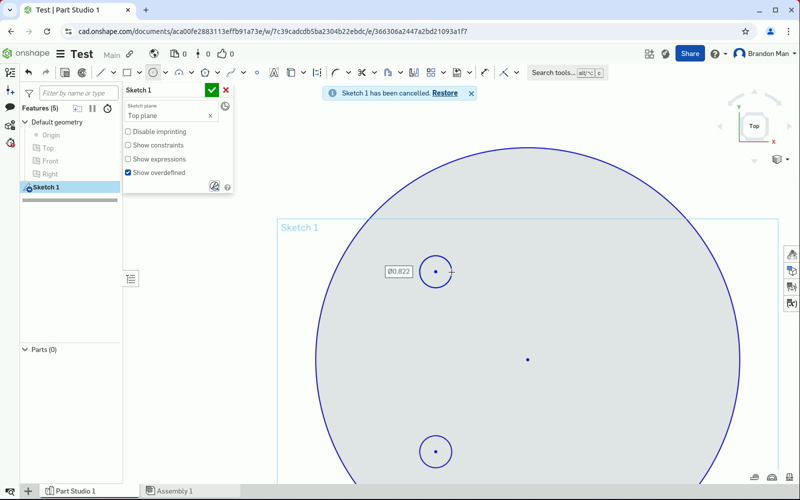
scroll(-6)
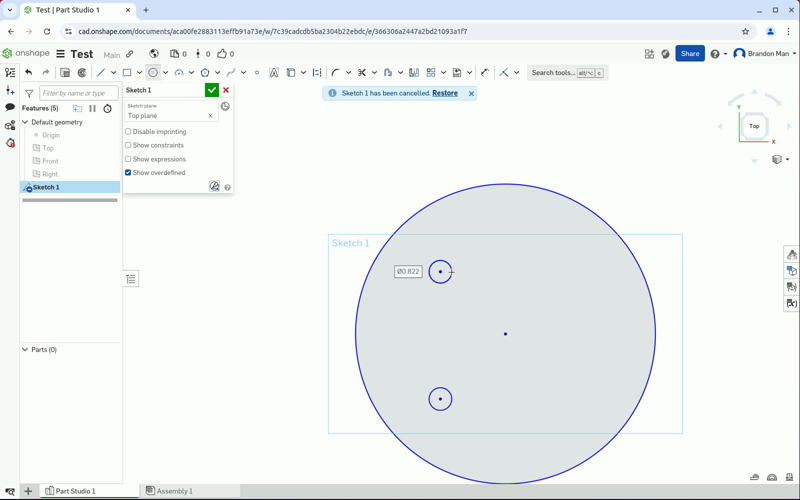
scroll(-6)
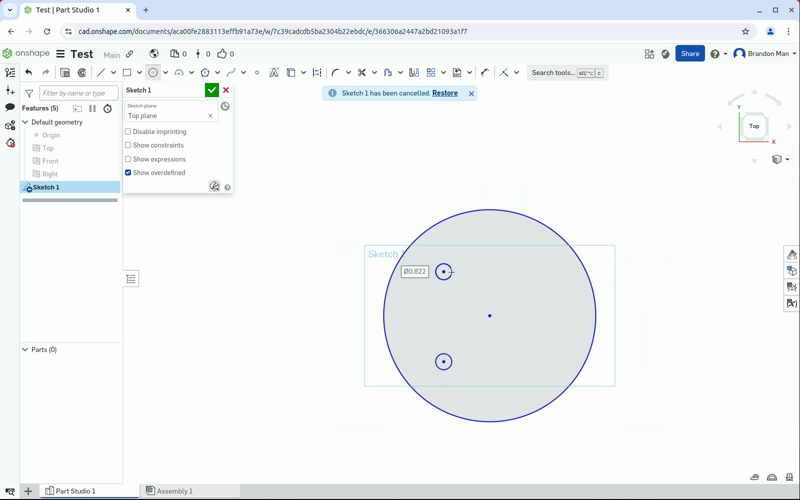
scroll(-6)
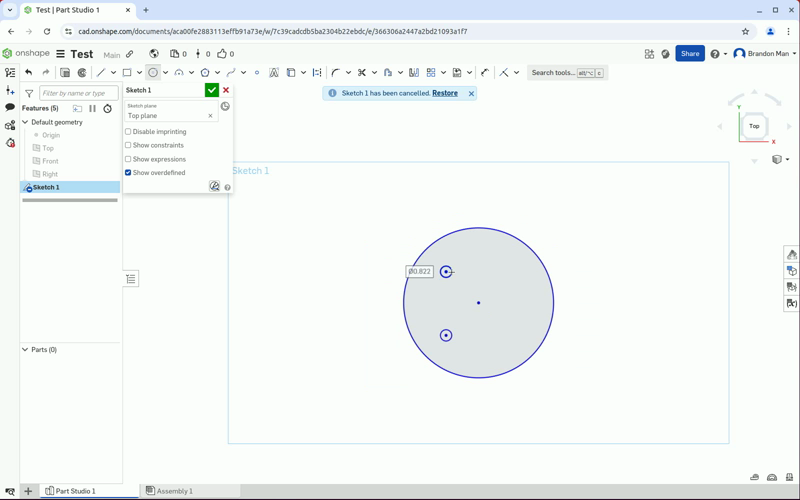
scroll(-6)
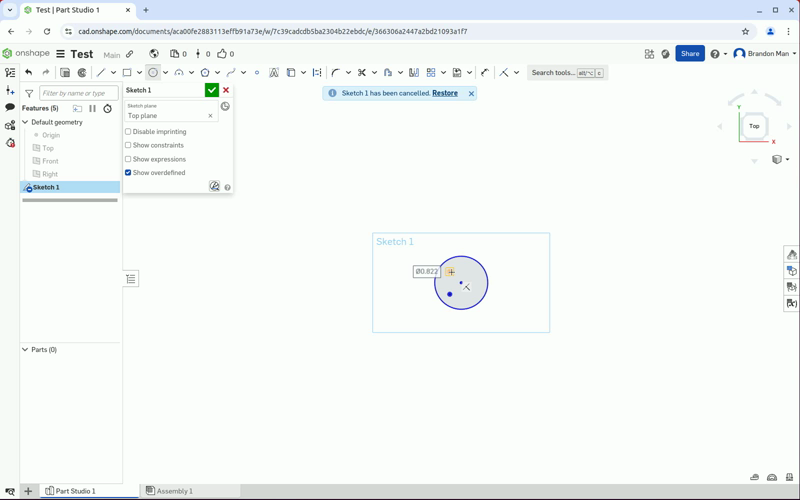
key(esc)
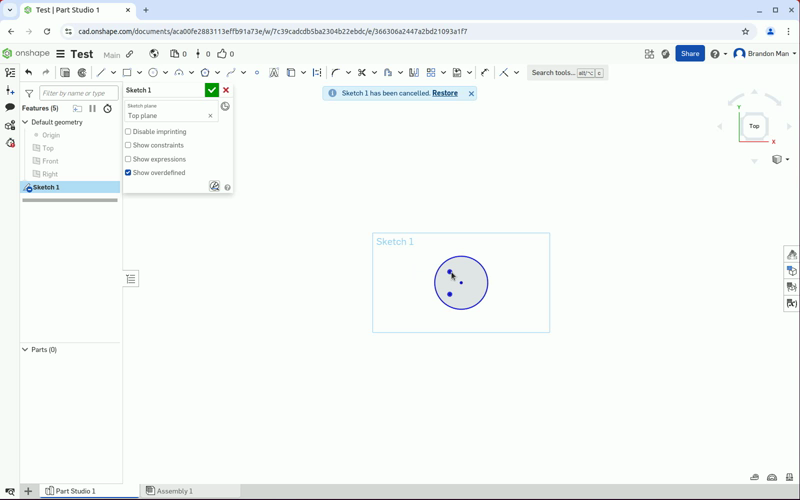
key(c)
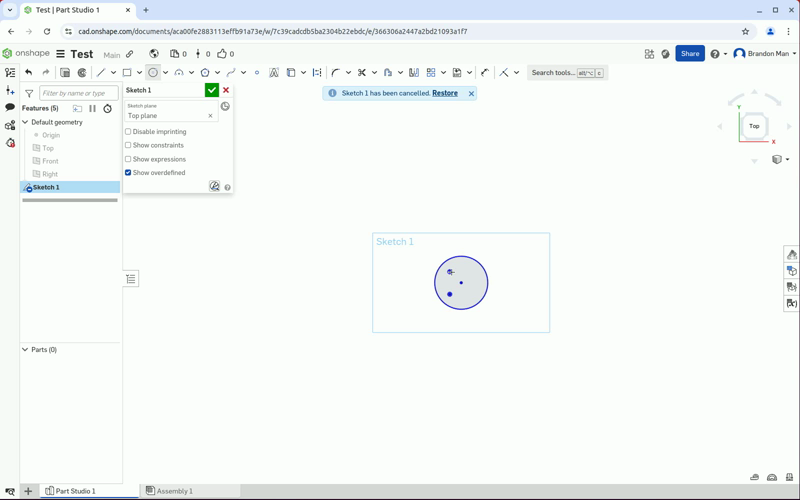
key_down(shift)
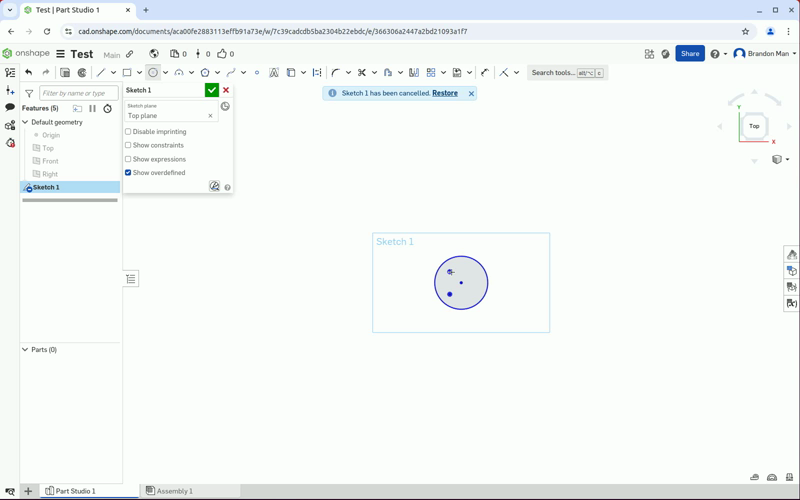
mouse_move(461, 282)
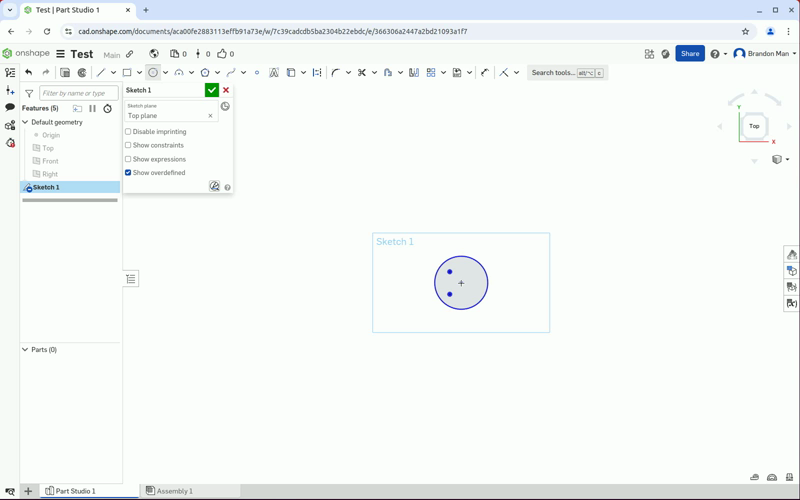
click(461, 282)
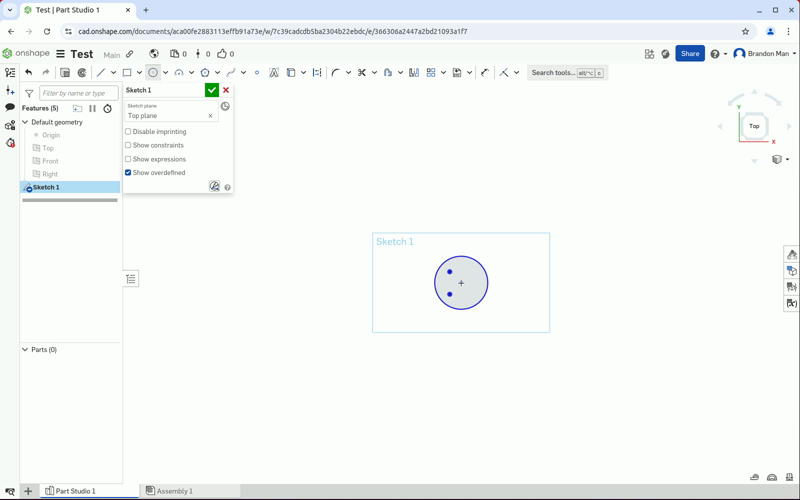
key_up(shift)
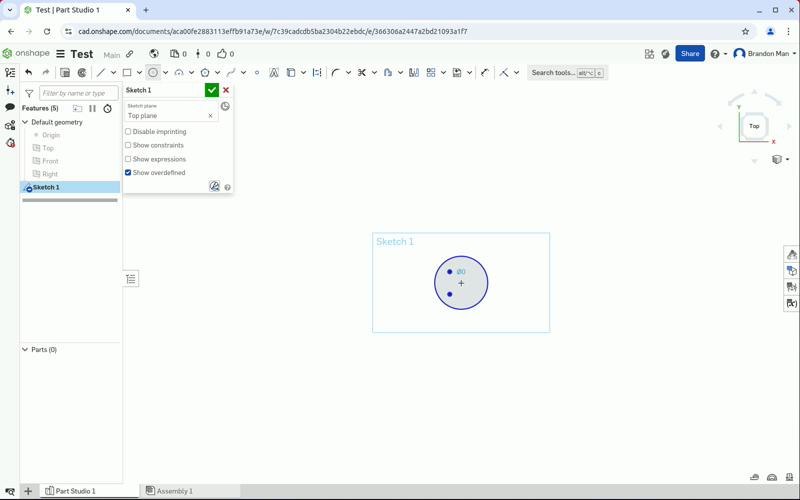
mouse_move(471, 282)
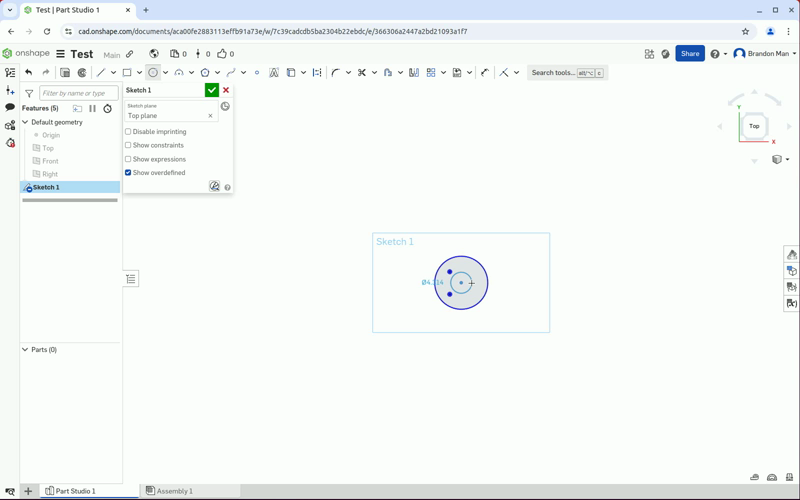
click(471, 282)
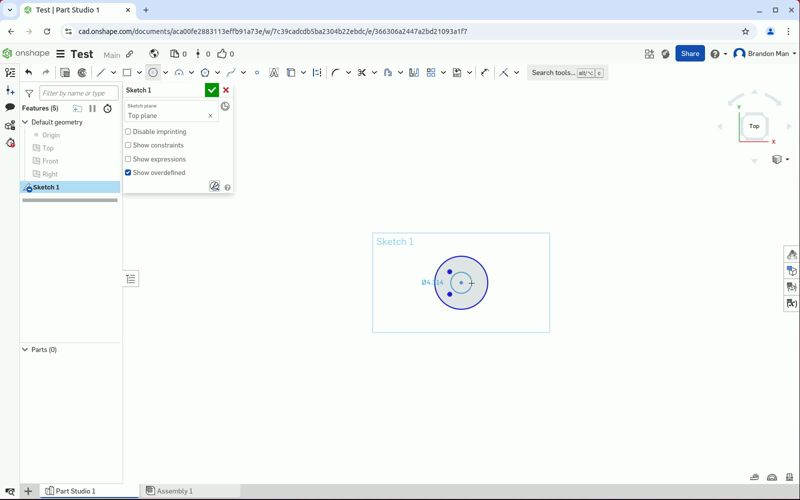
key(esc)
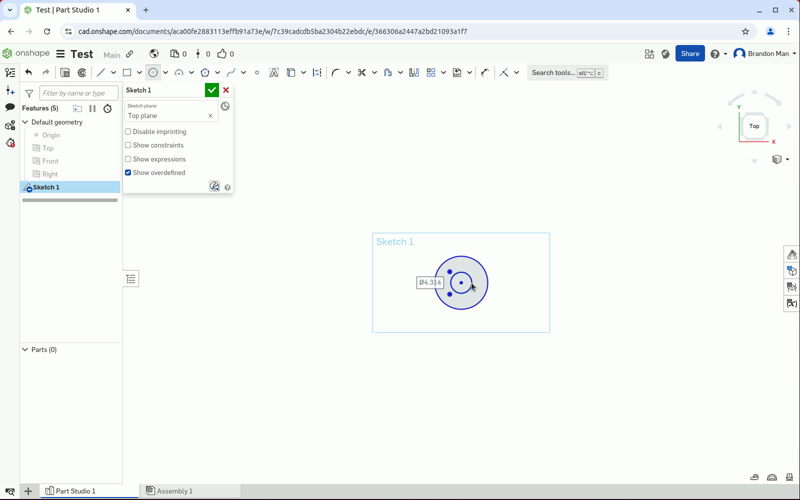
key(c)
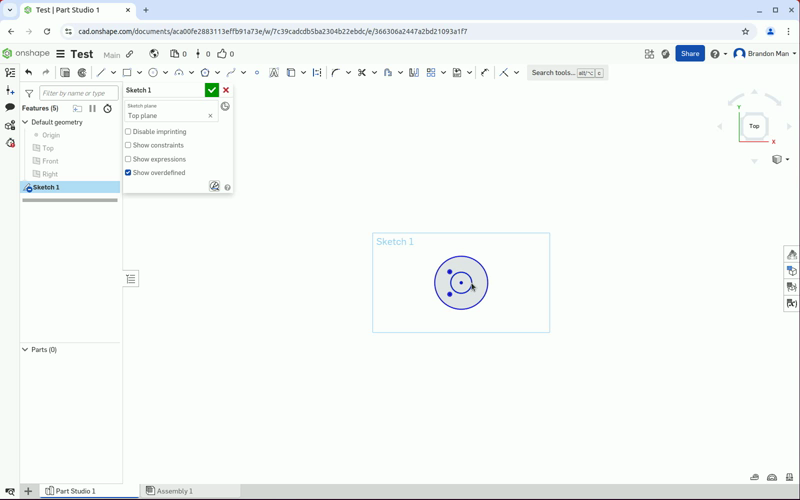
key_down(shift)
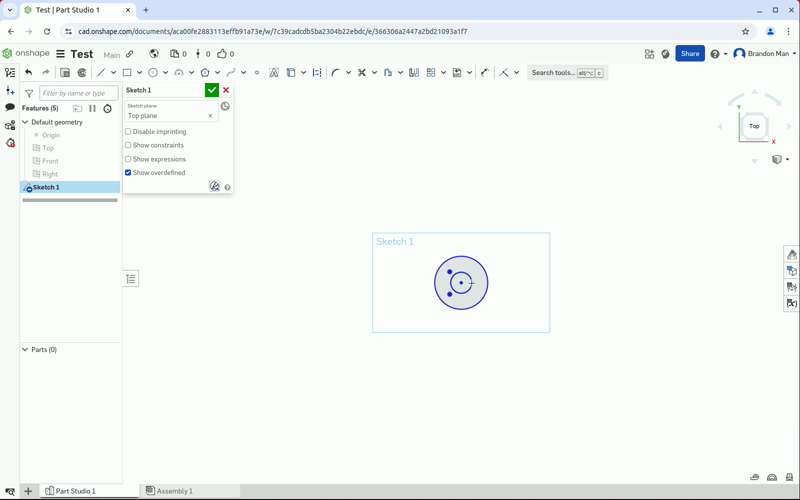
mouse_move(472, 294)
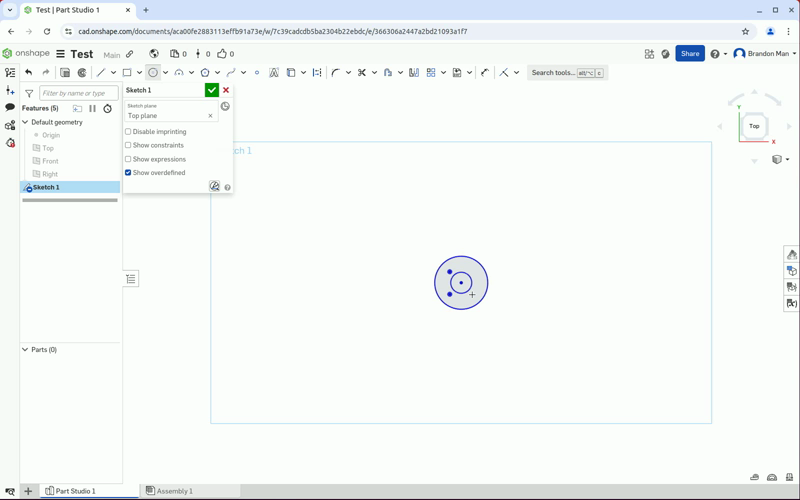
click(472, 294)
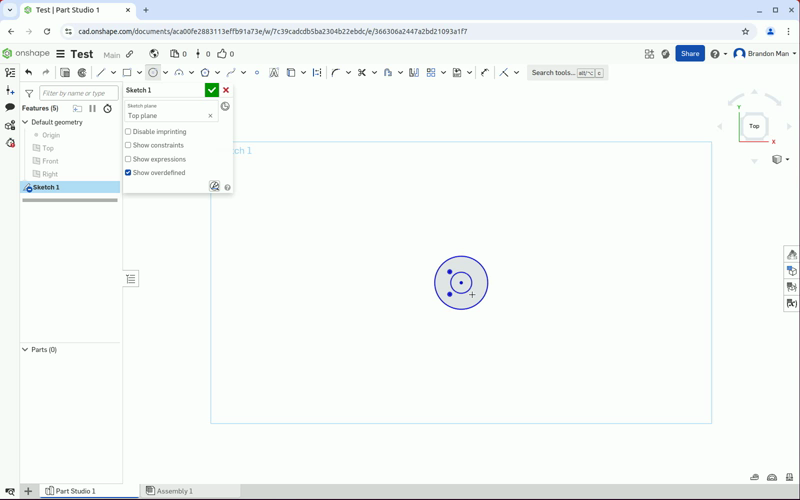
key_up(shift)
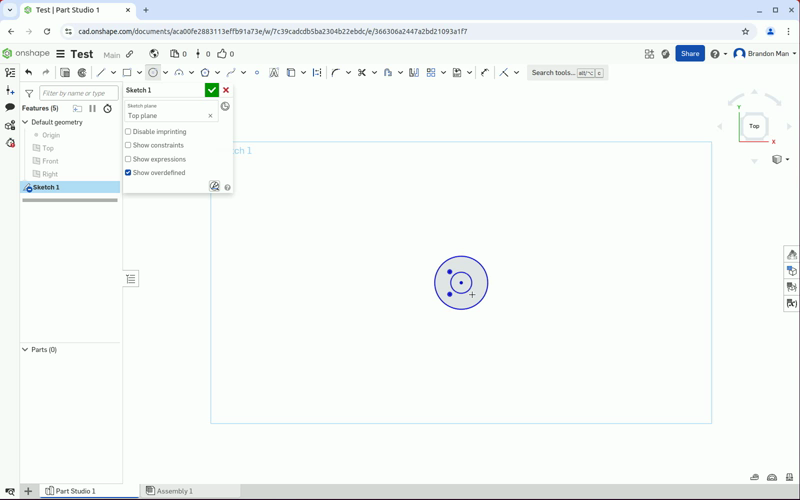
mouse_move(474, 294)
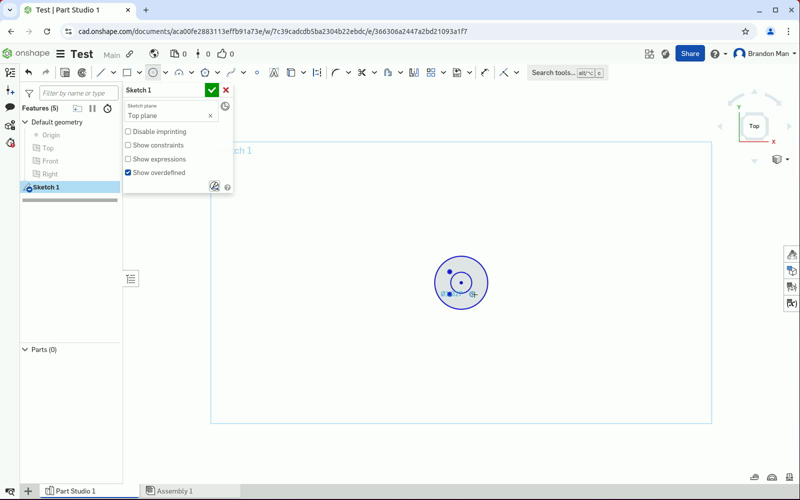
scroll(6)
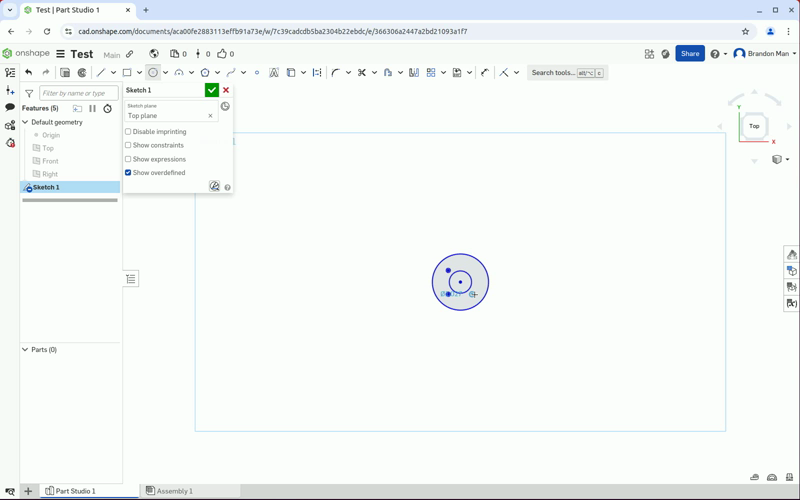
scroll(6)
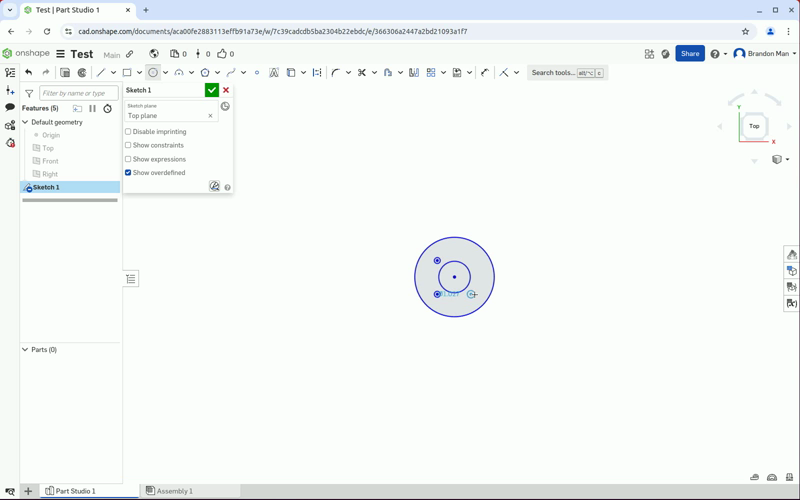
scroll(6)
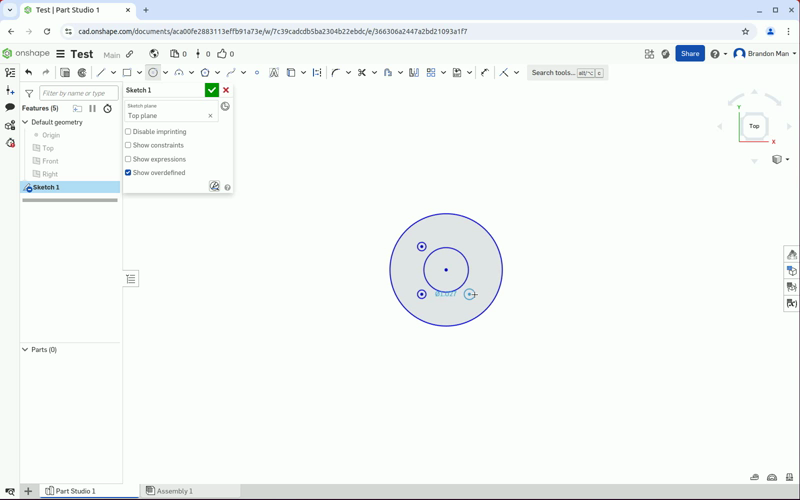
scroll(6)
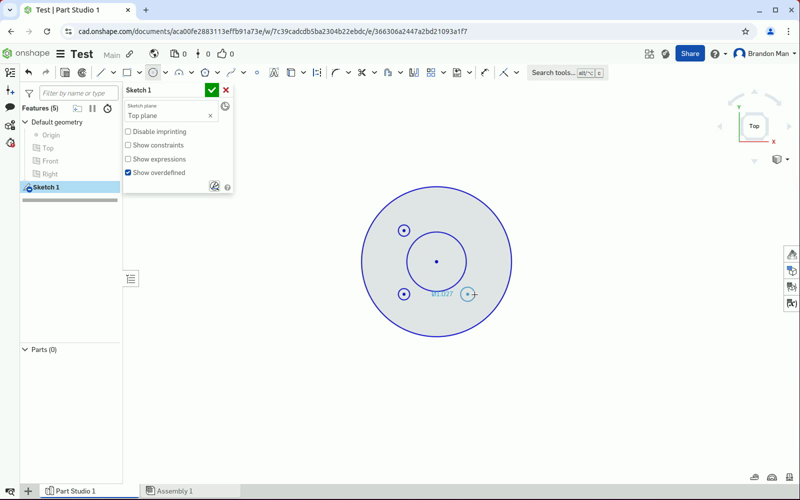
scroll(6)
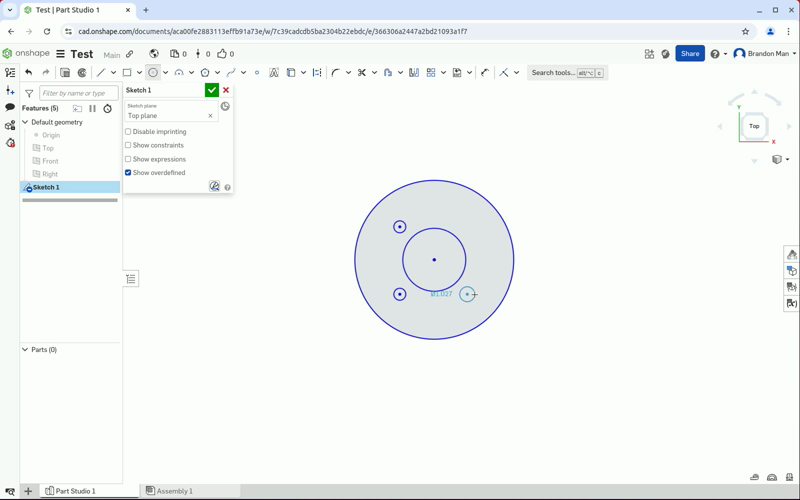
scroll(6)
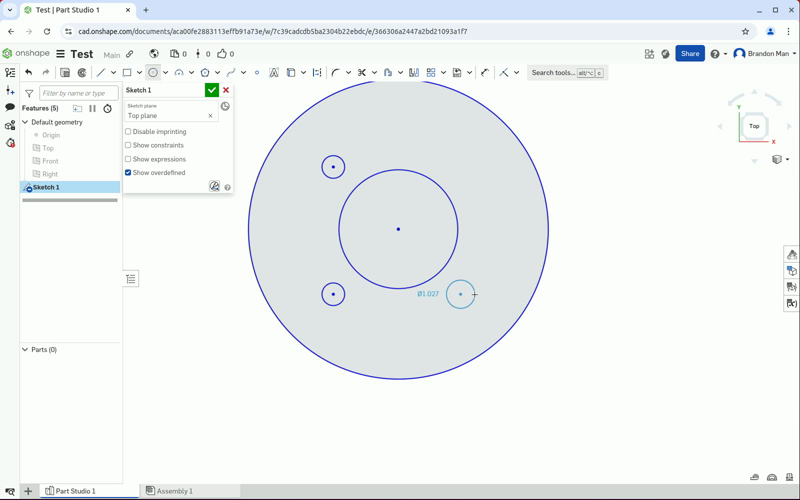
scroll(6)
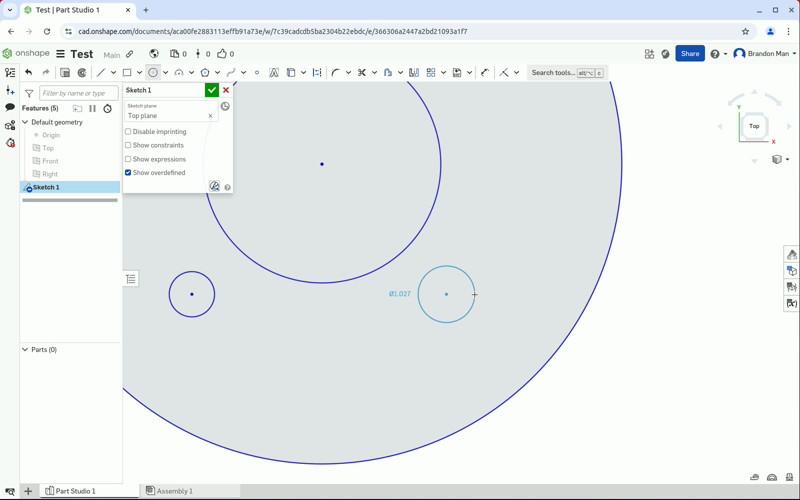
click(474, 294)
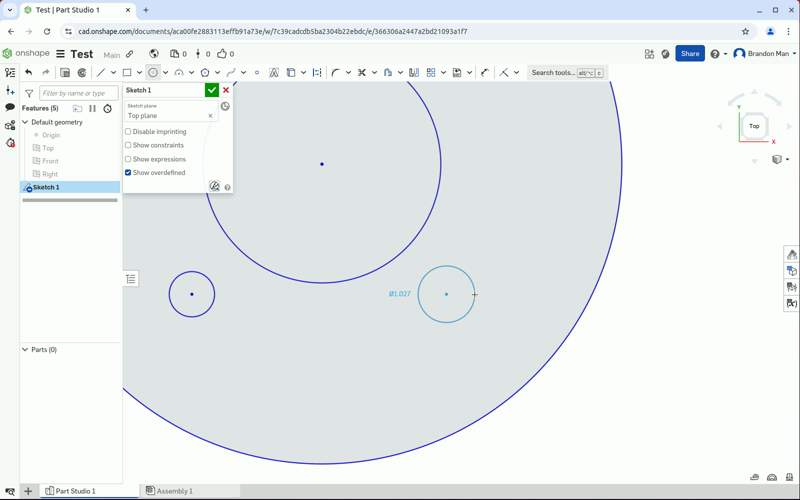
scroll(-6)
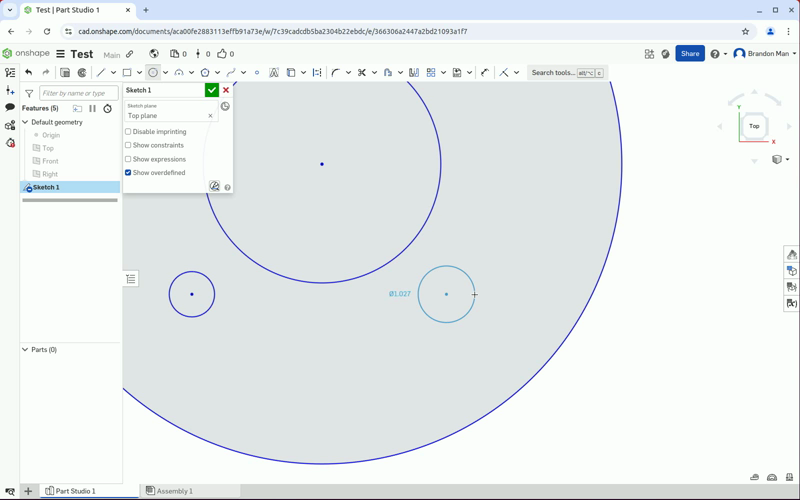
scroll(-6)
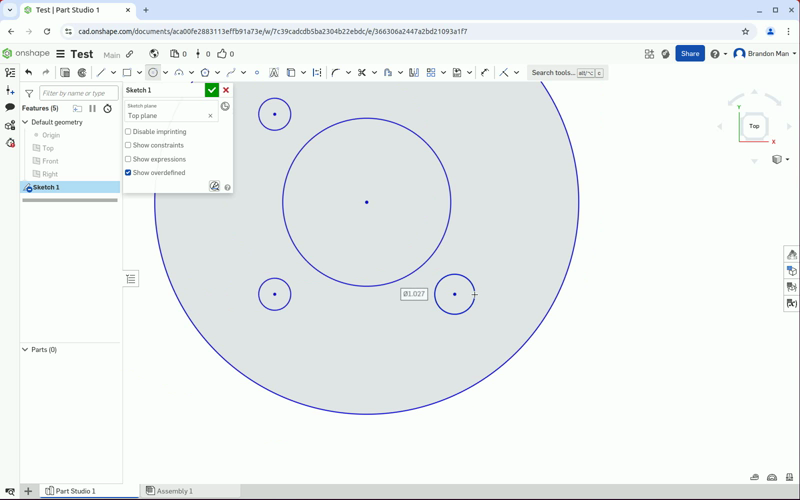
scroll(-6)
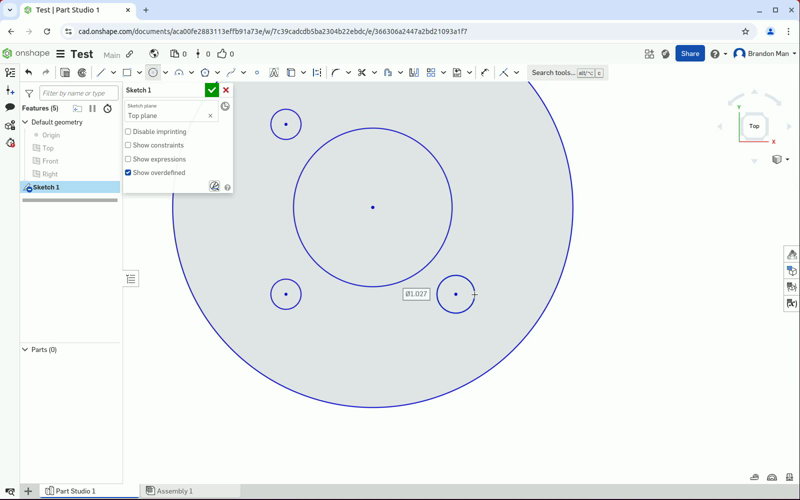
scroll(-6)
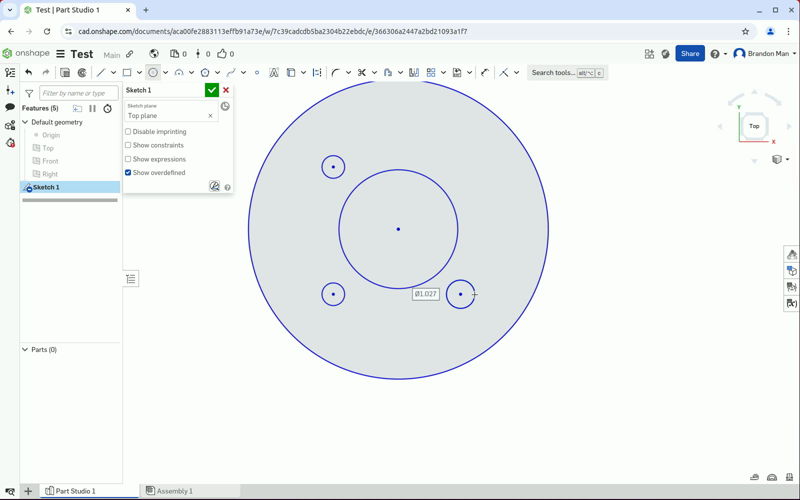
scroll(-6)
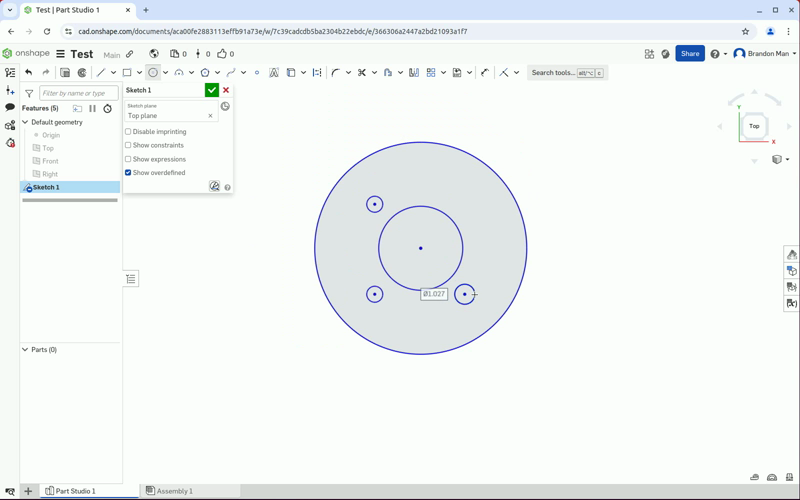
scroll(-6)
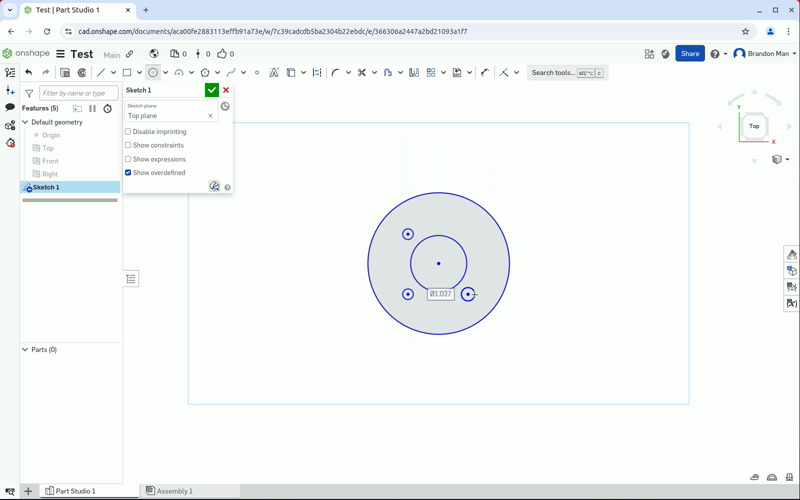
scroll(-6)
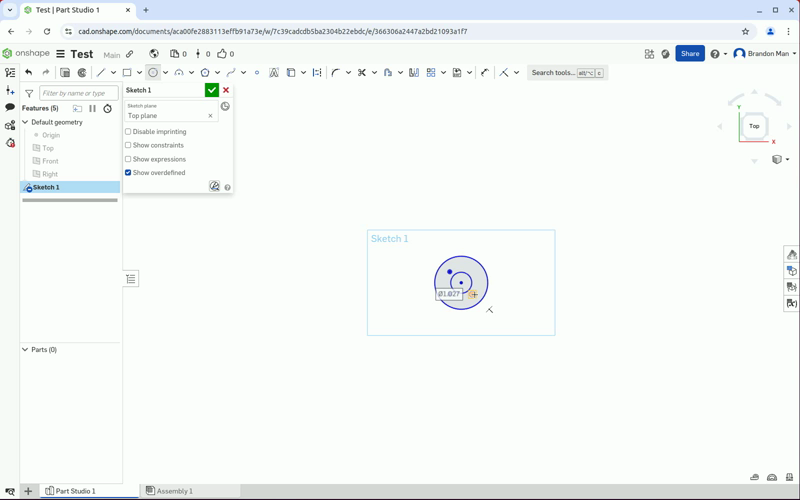
key(esc)
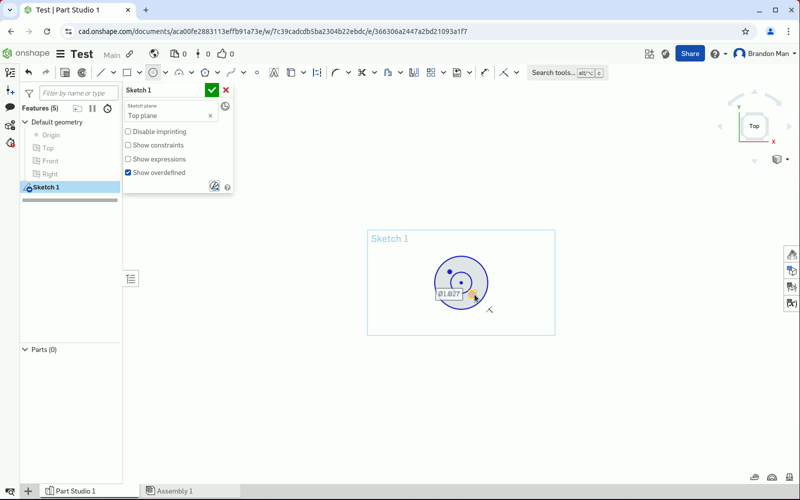
key(c)
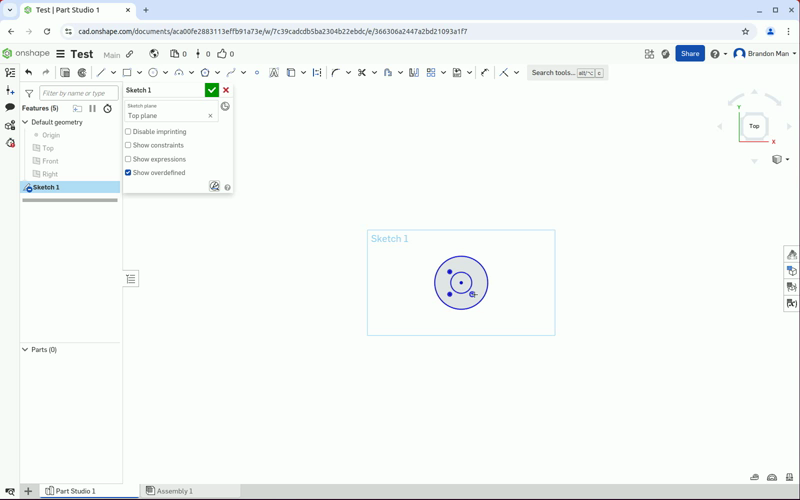
key_down(shift)
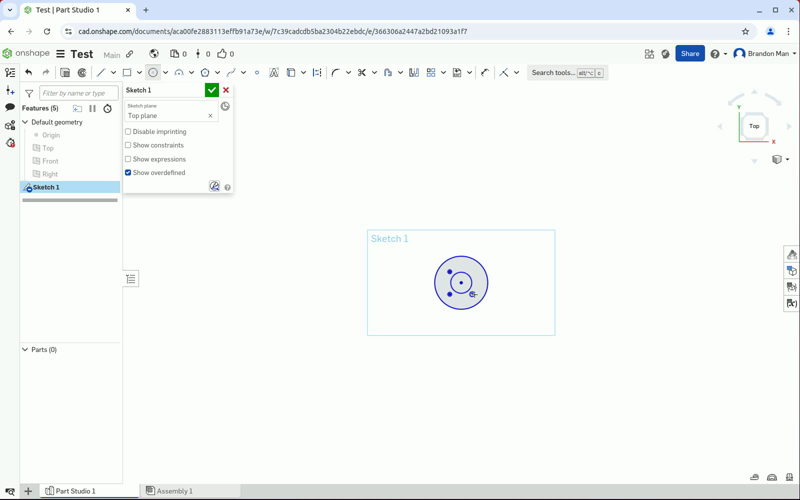
mouse_move(472, 271)
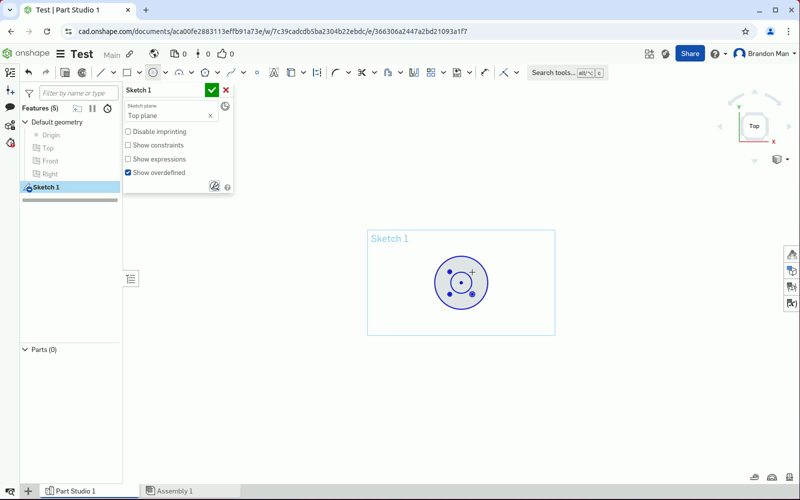
click(472, 271)
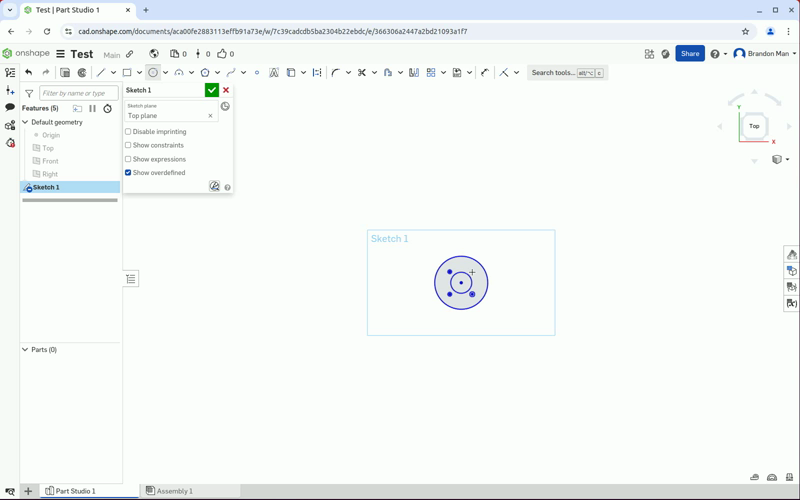
key_up(shift)
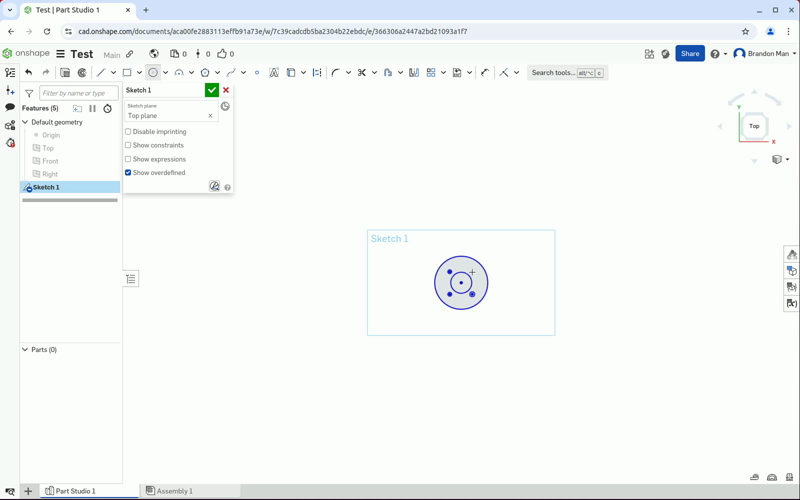
mouse_move(474, 271)
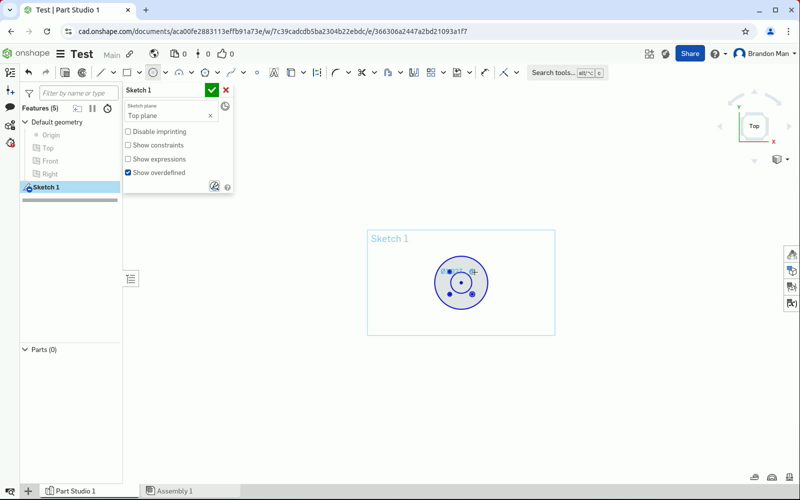
scroll(6)
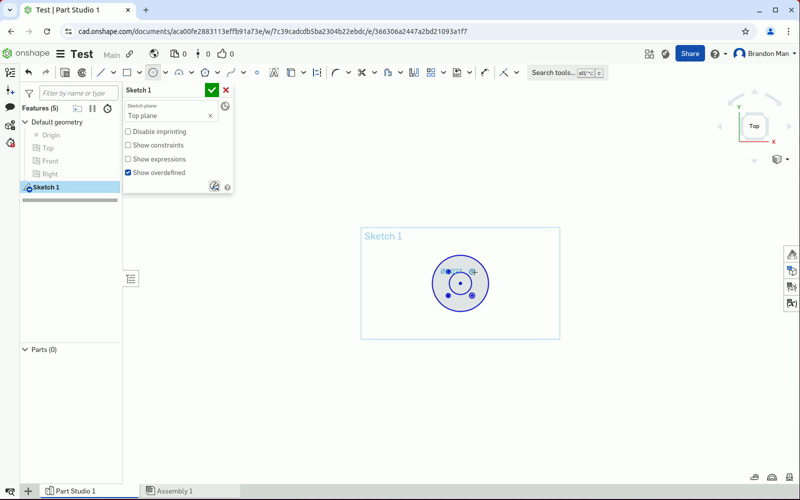
scroll(6)
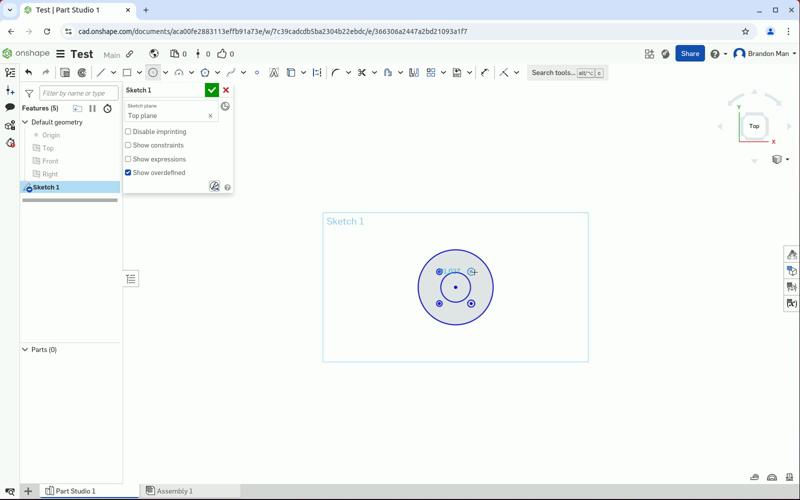
scroll(6)
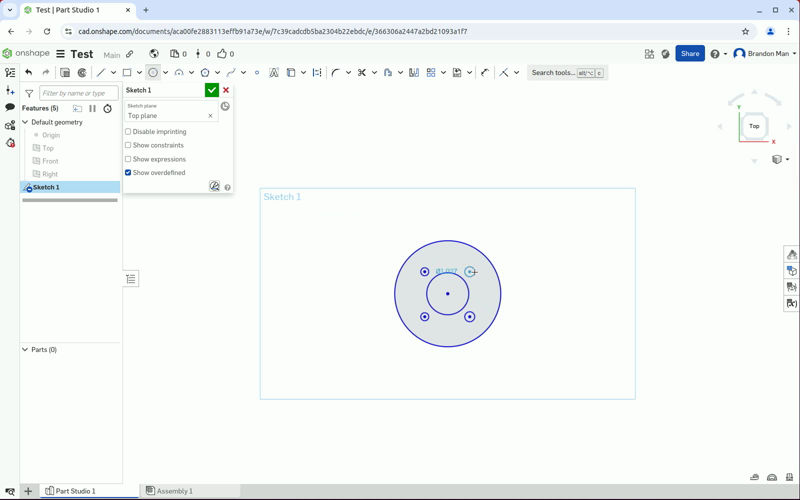
scroll(6)
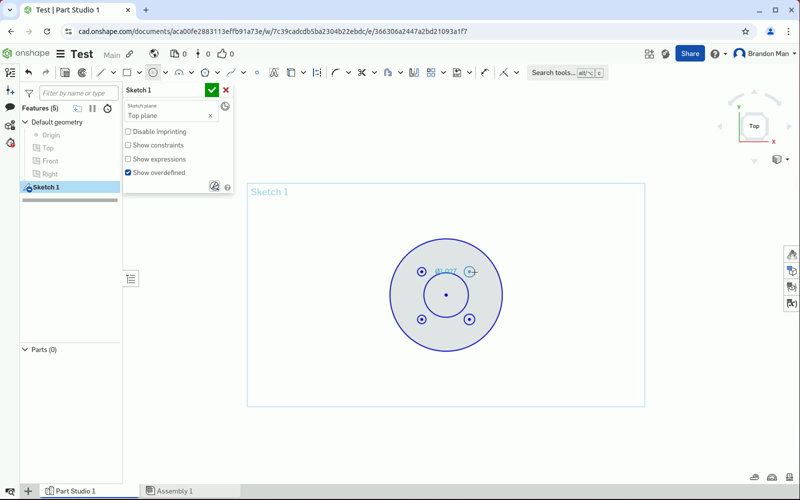
scroll(6)
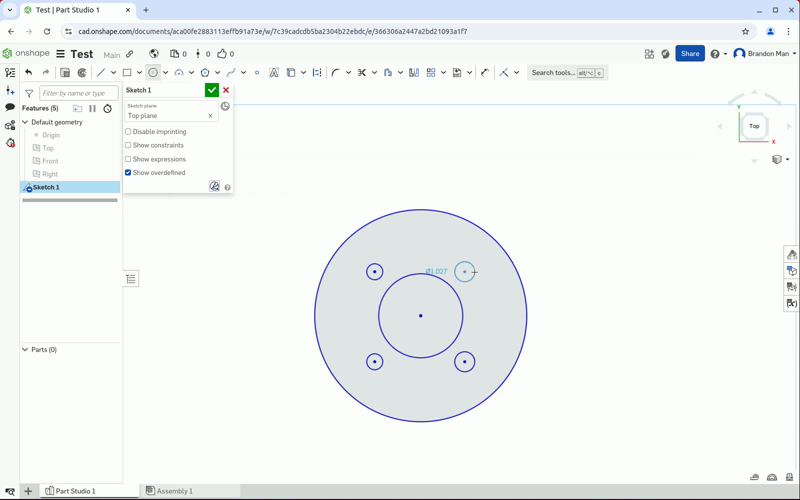
scroll(6)
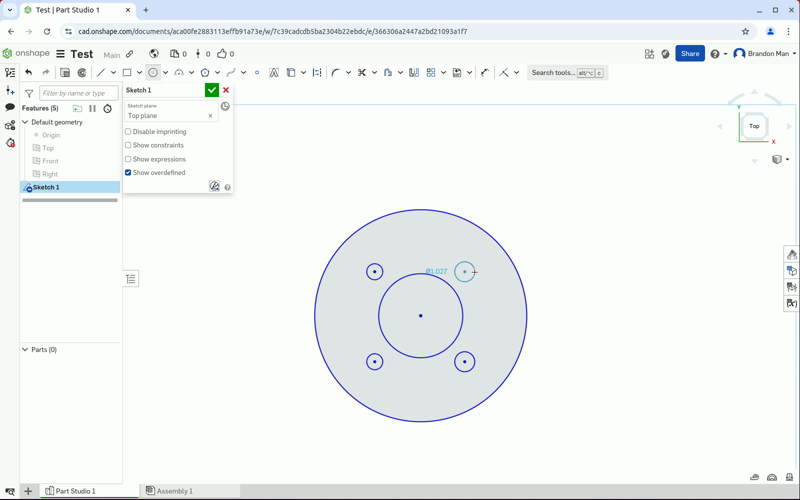
scroll(6)
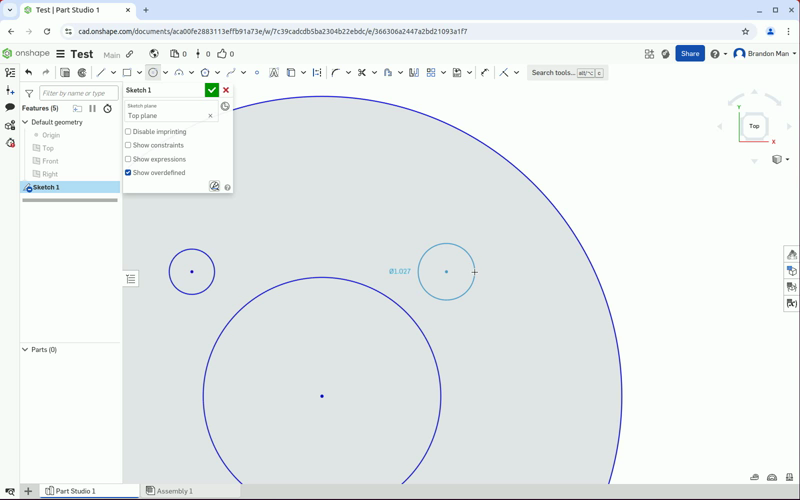
click(474, 271)
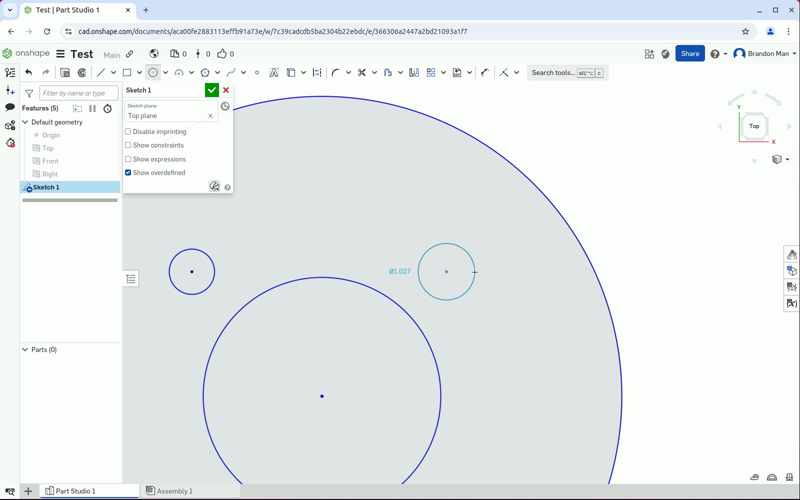
scroll(-6)
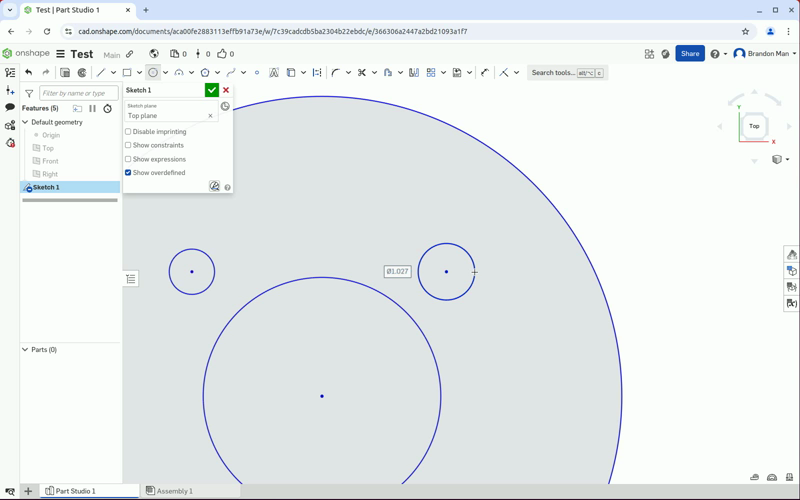
scroll(-6)
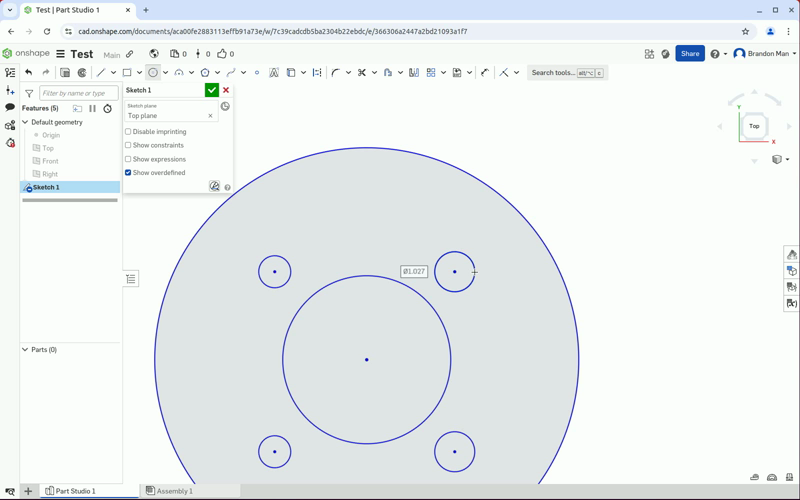
scroll(-6)
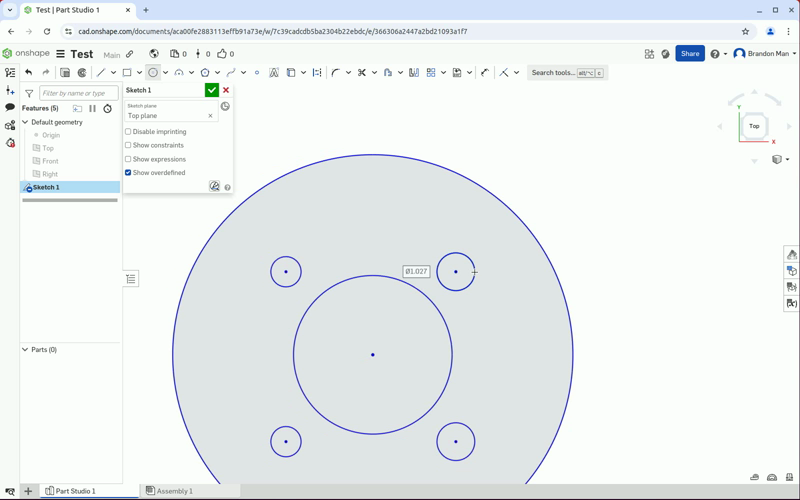
scroll(-6)
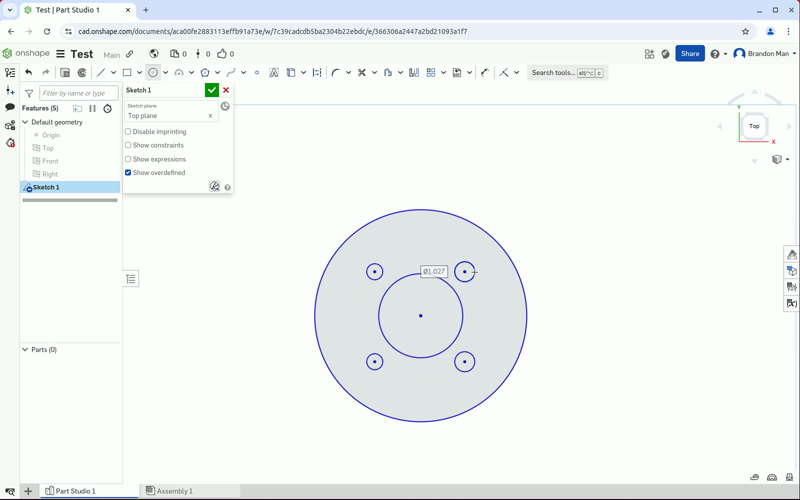
scroll(-6)
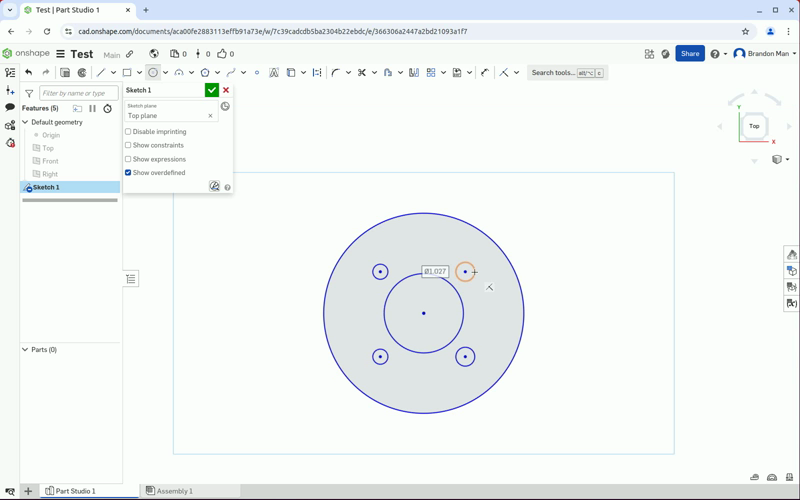
scroll(-6)
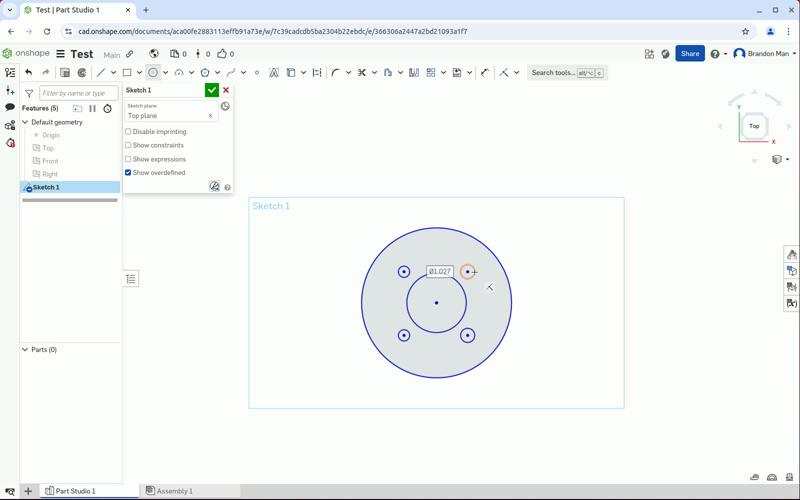
scroll(-6)
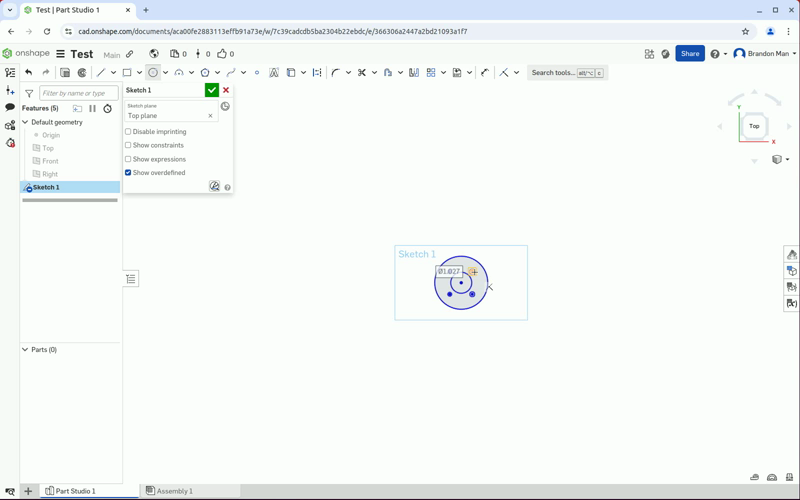
key(esc)
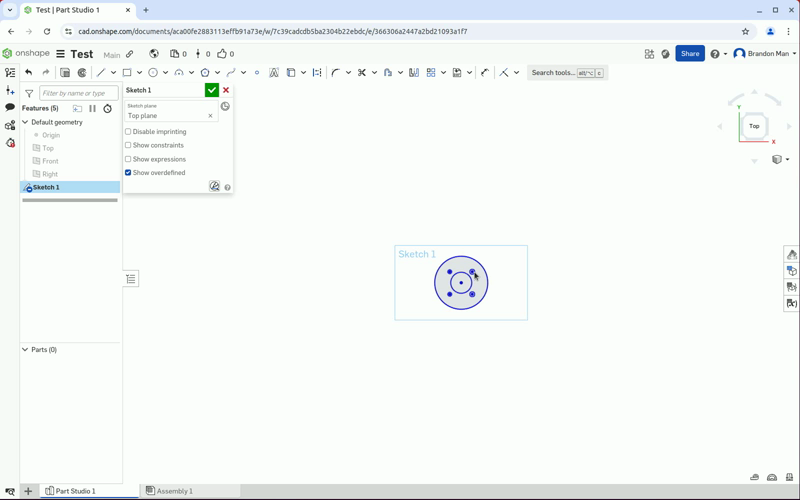
mouse_move(455, 269)
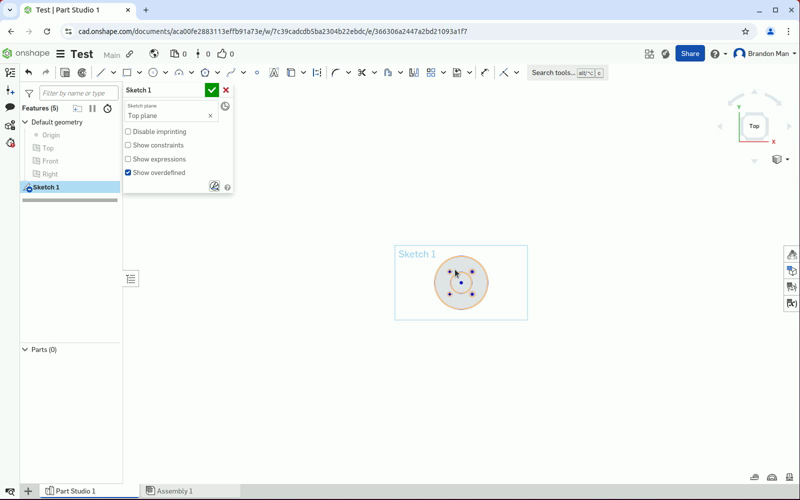
scroll(6)
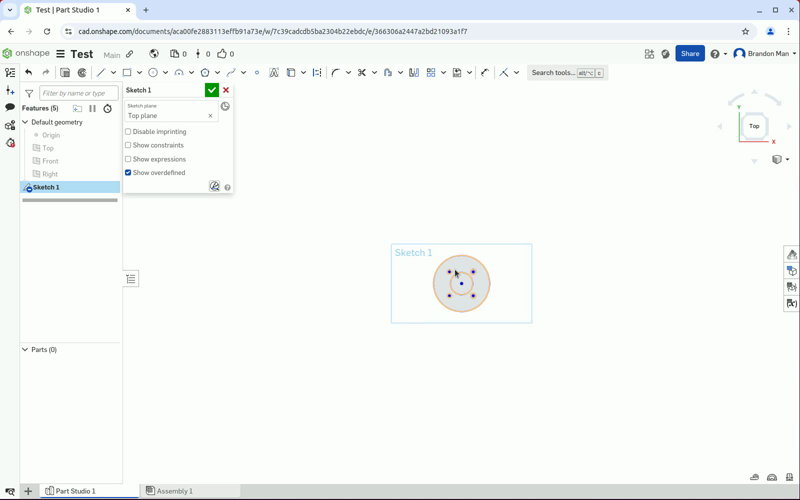
scroll(6)
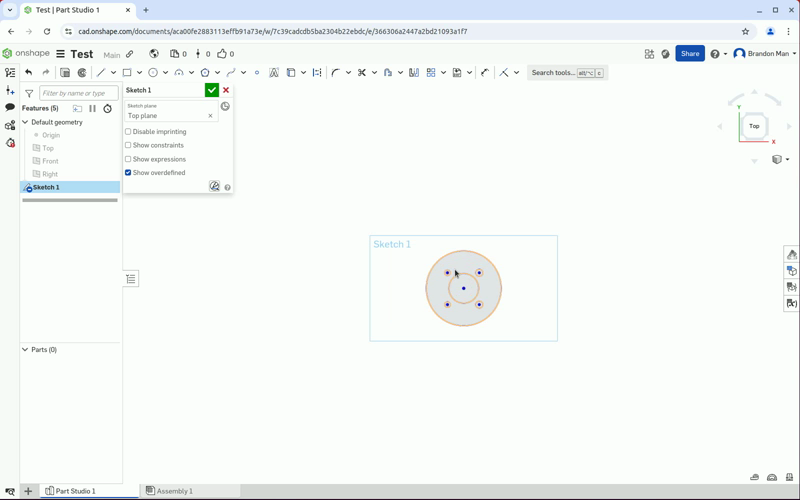
scroll(6)
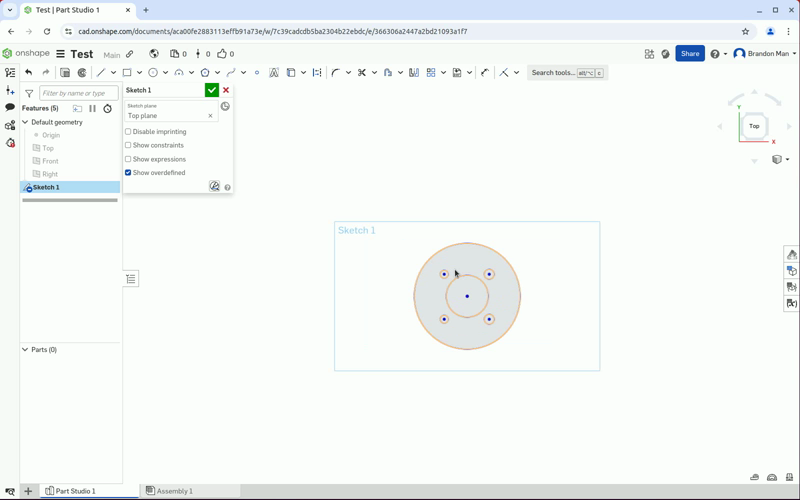
scroll(6)
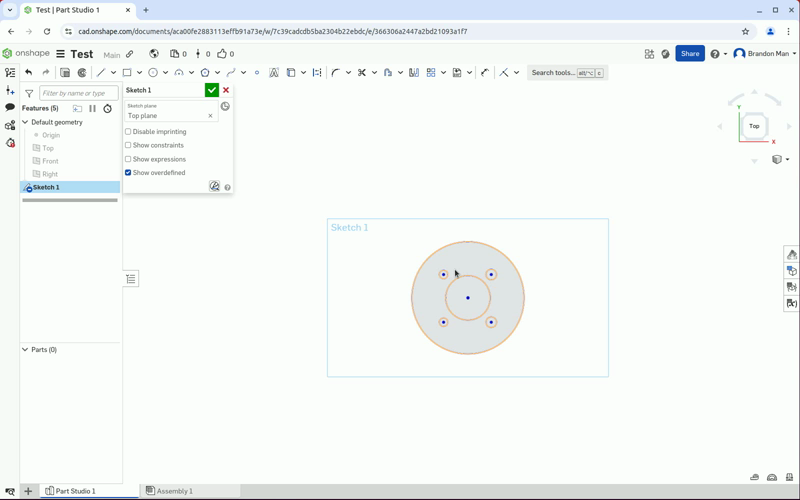
scroll(6)
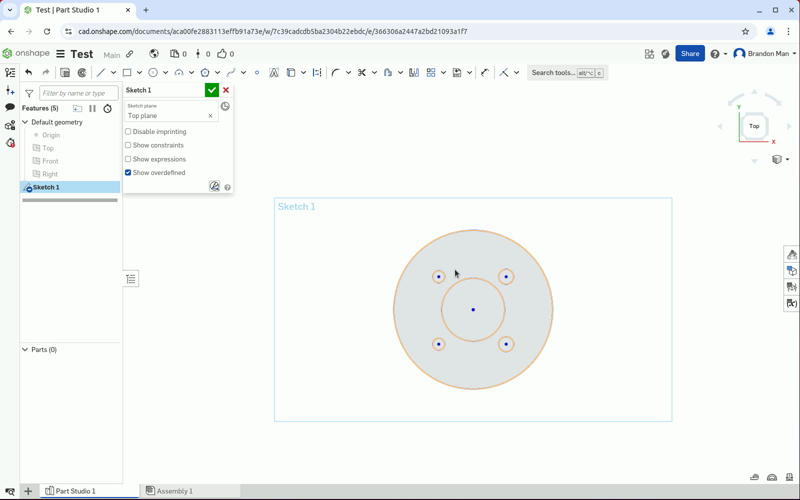
scroll(6)
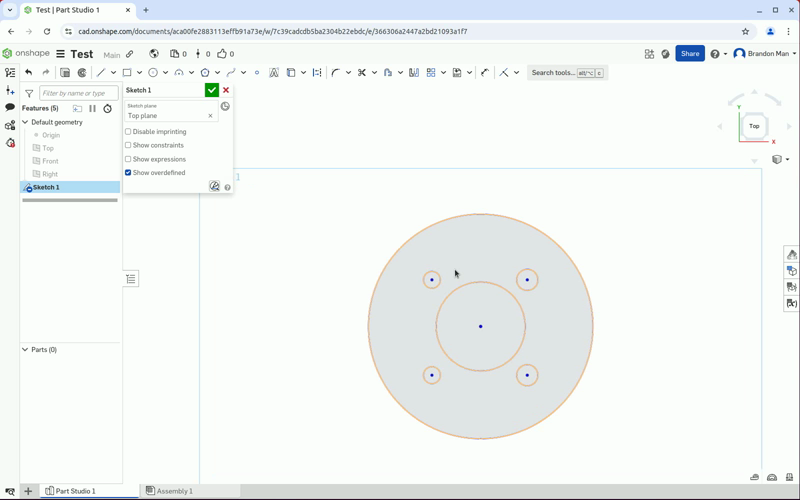
scroll(6)
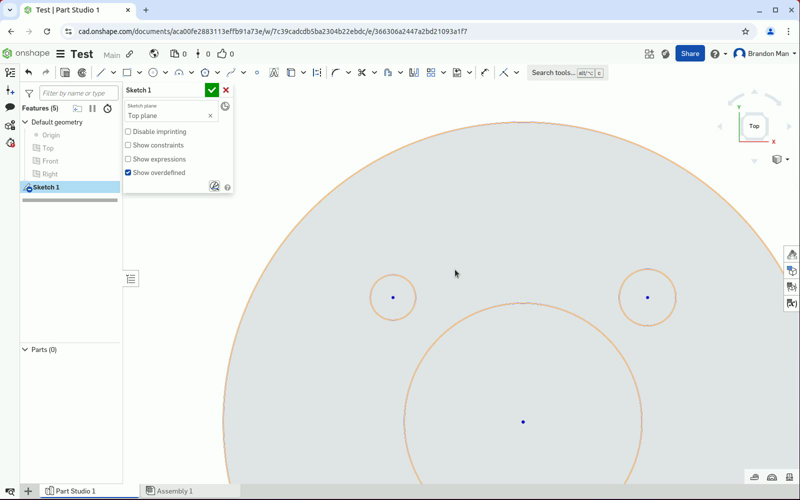
click(455, 269)
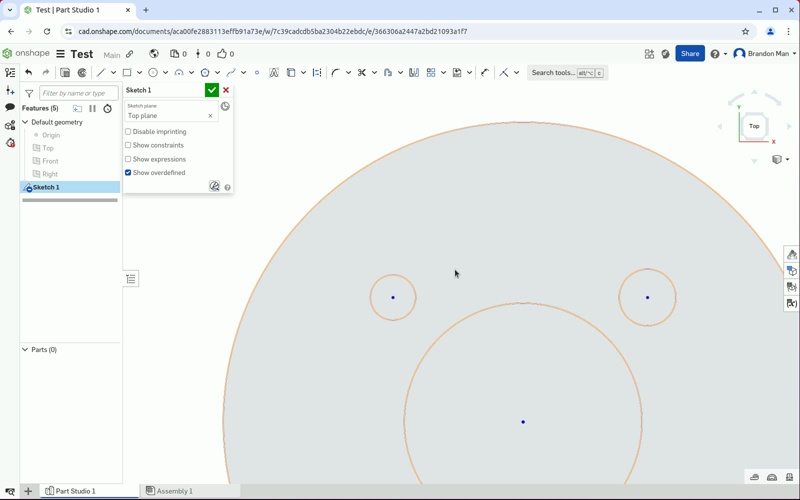
scroll(-6)
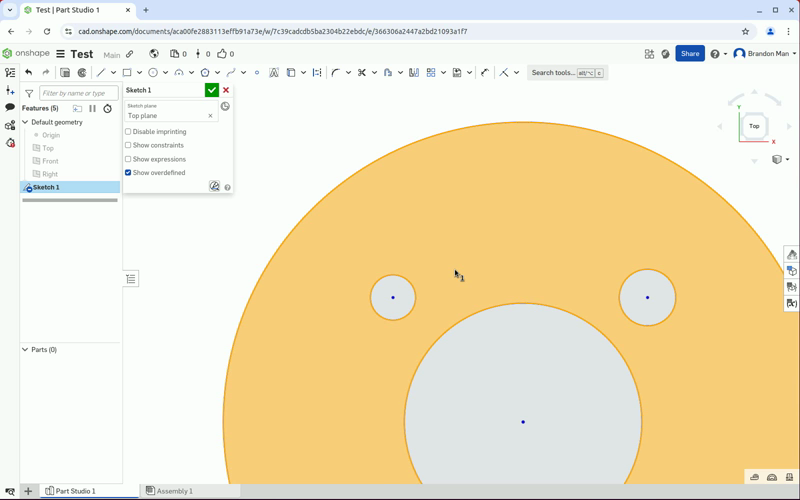
scroll(-6)
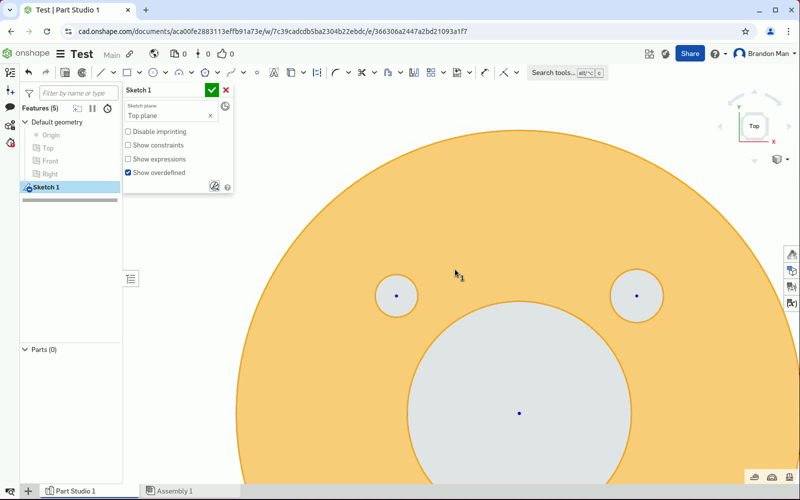
scroll(-6)
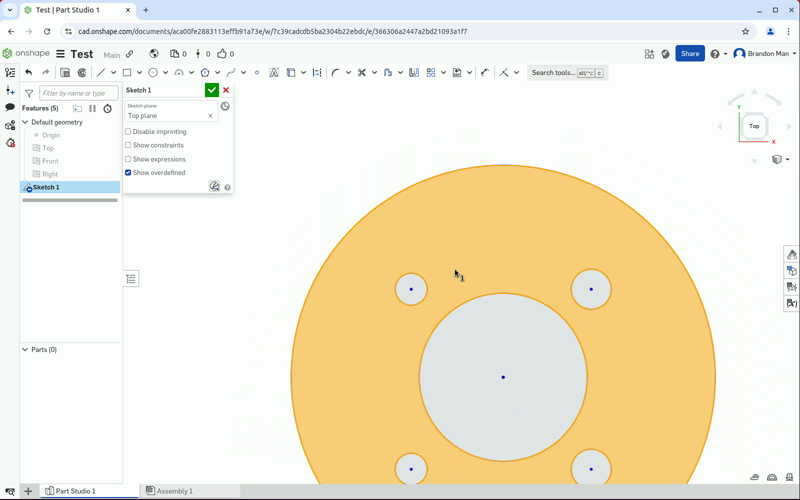
scroll(-6)
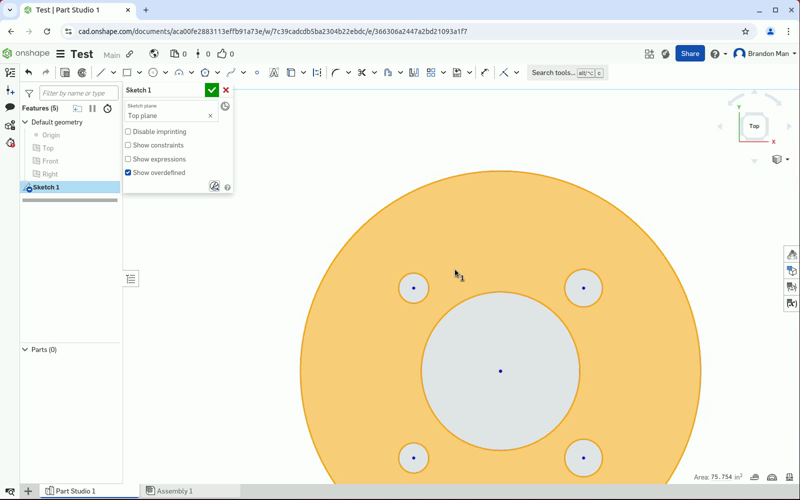
scroll(-6)
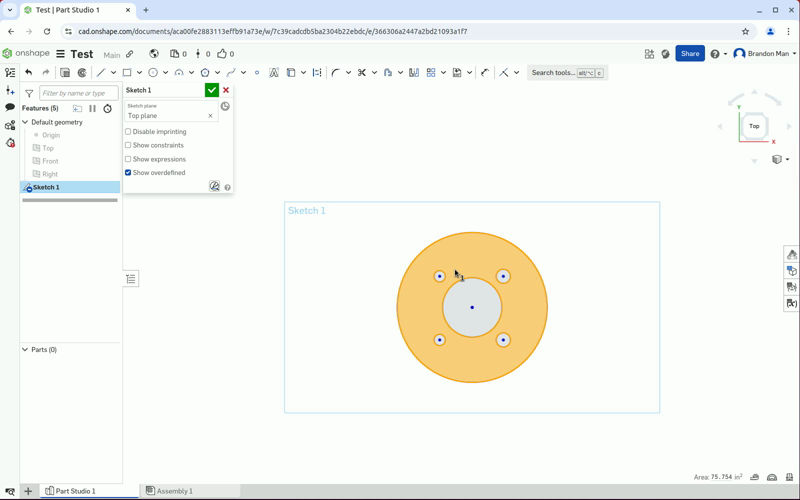
scroll(-6)
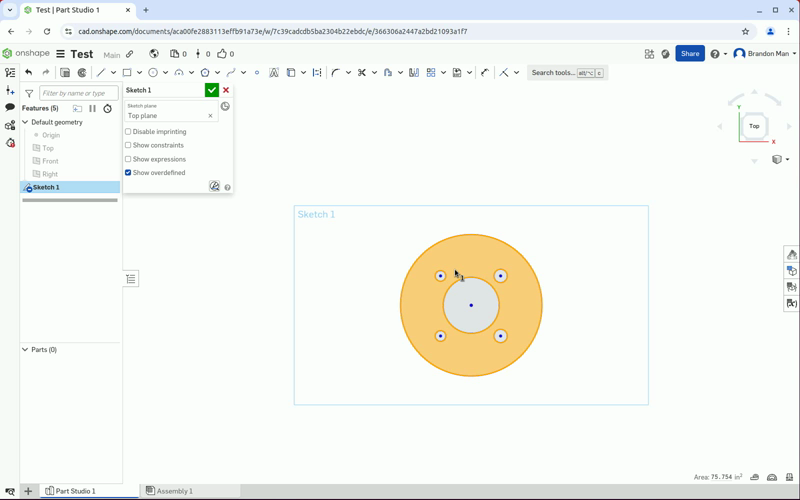
scroll(-6)
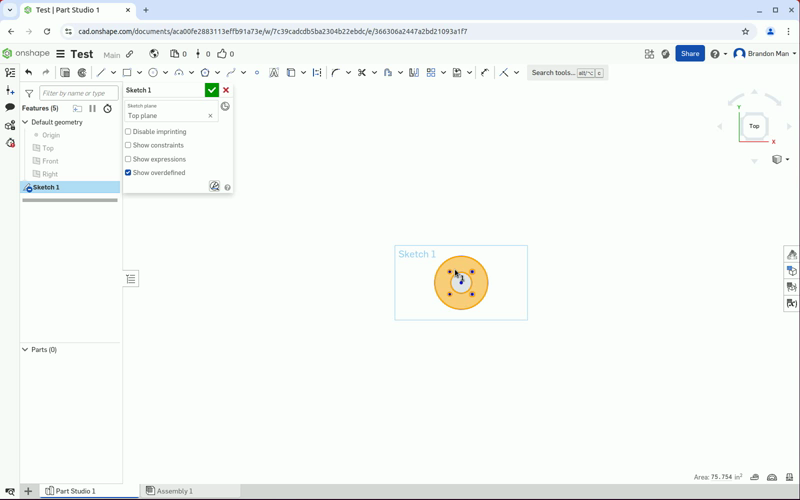
mouse_move(73, 352)
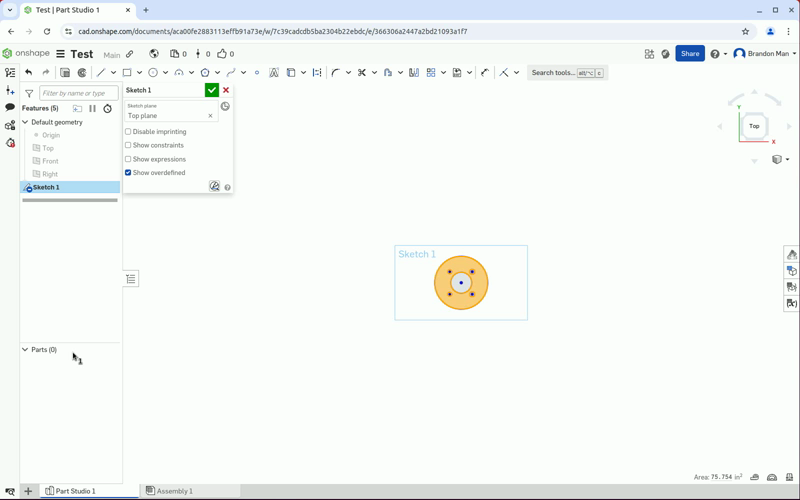
key(shift+y)
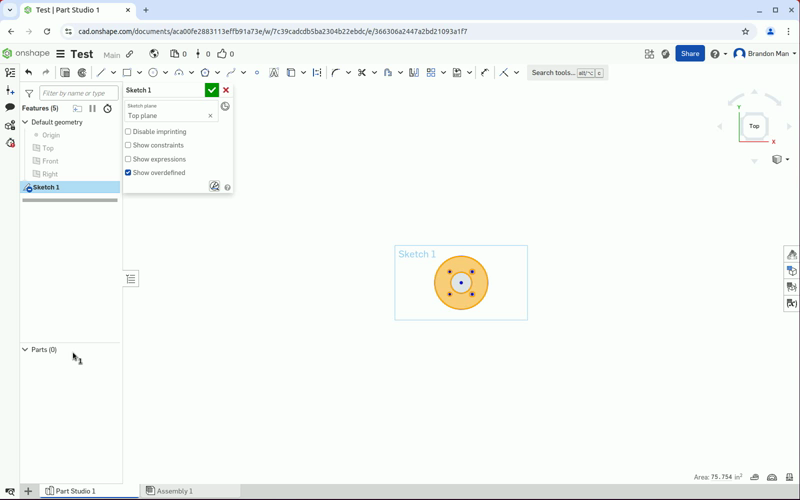
key(shift+e)
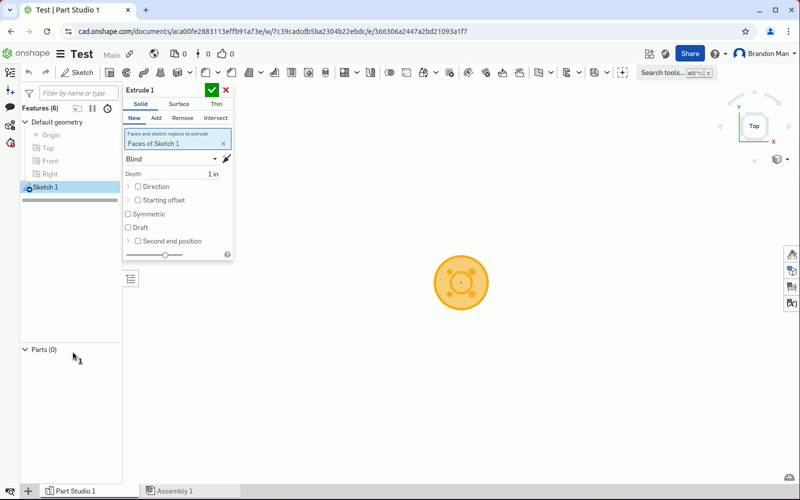
mouse_move(143, 106)
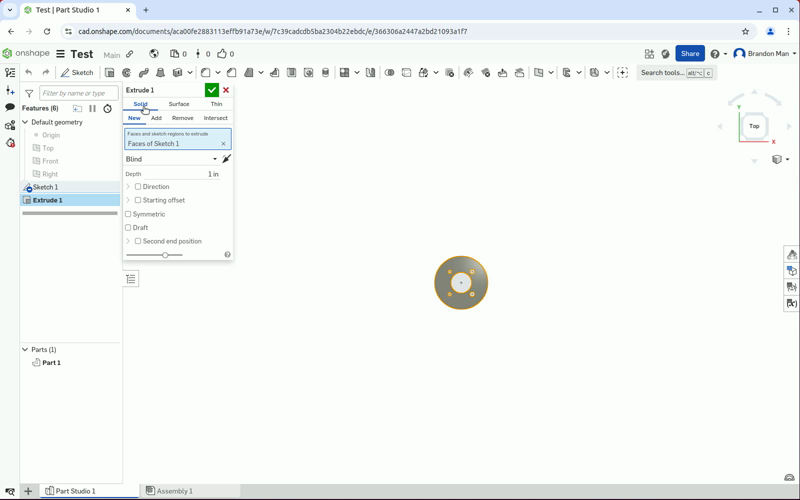
click(143, 106)
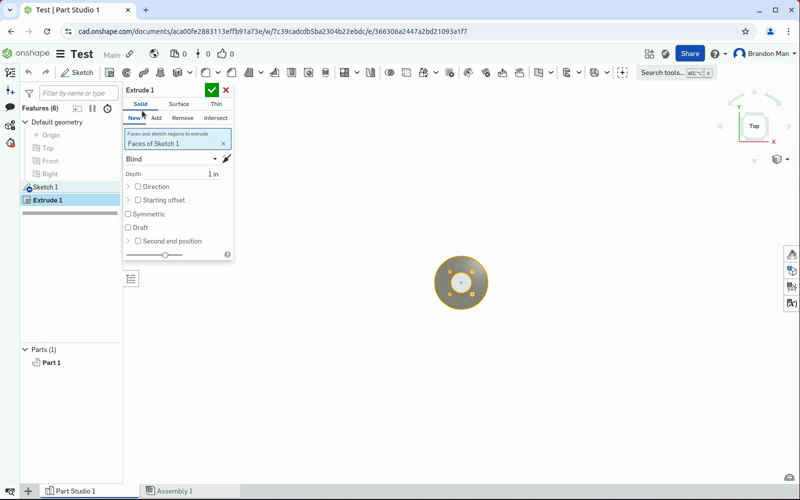
mouse_move(137, 120)
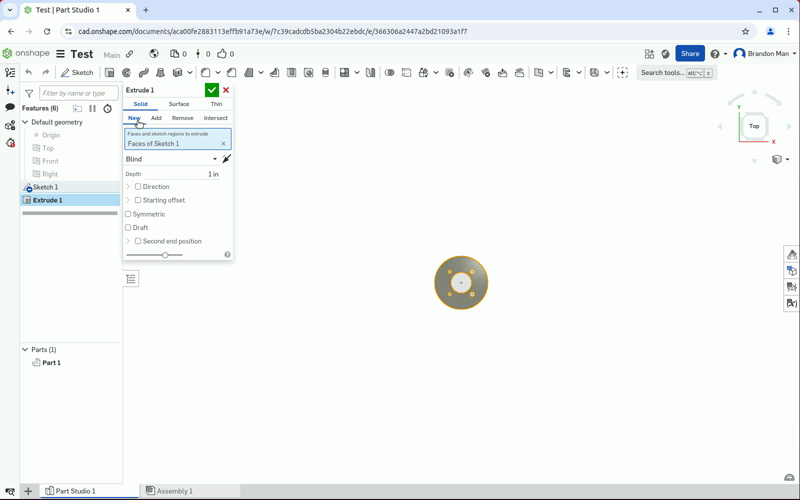
click(137, 120)
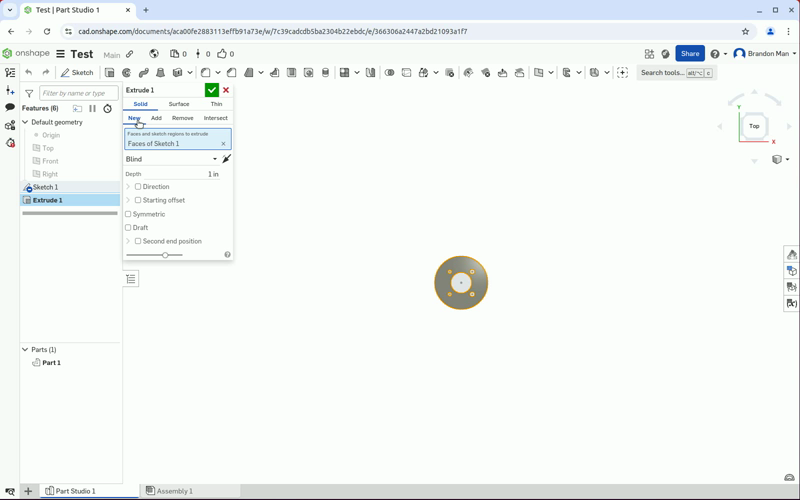
key(tab, 4)
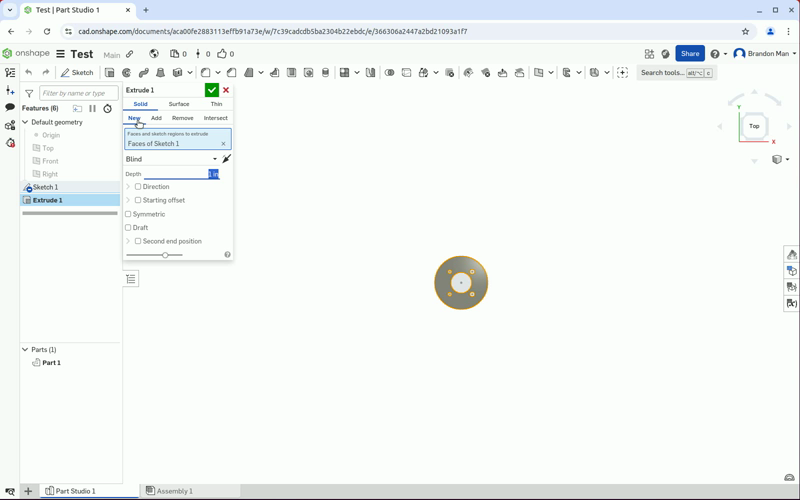
text(4.814)
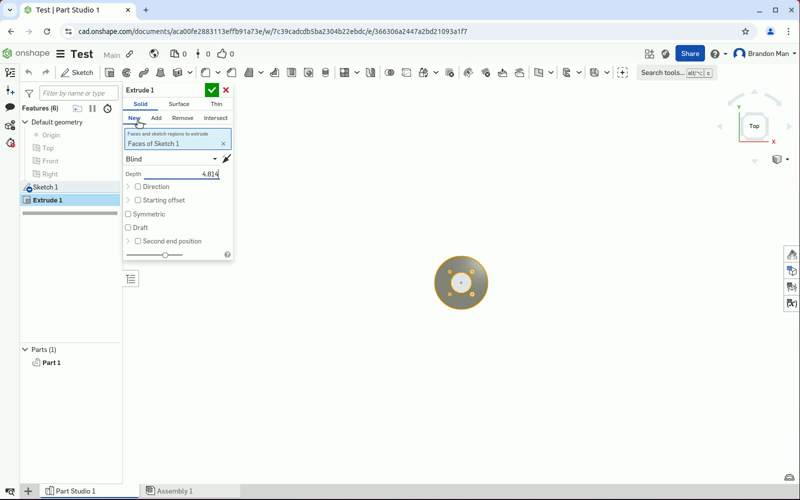
key(enter)
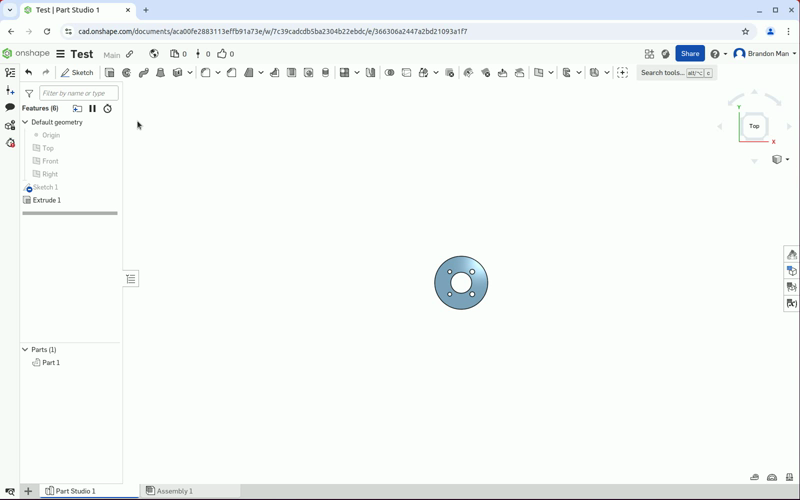
key(shift+h)
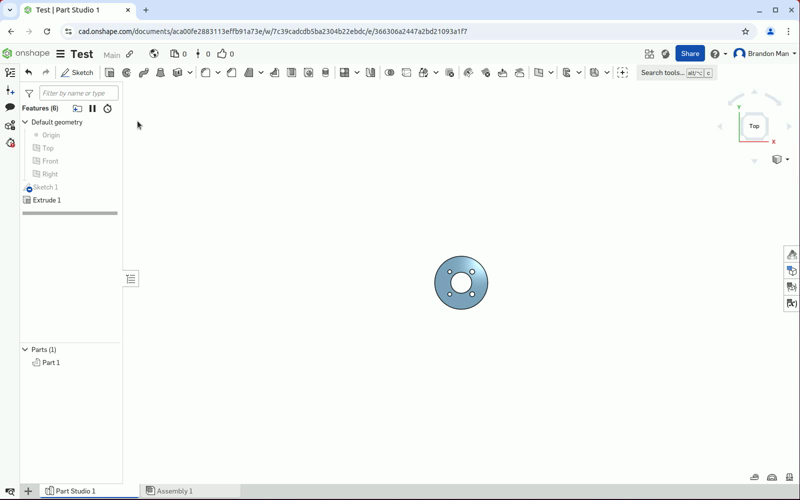
key(shift+h)
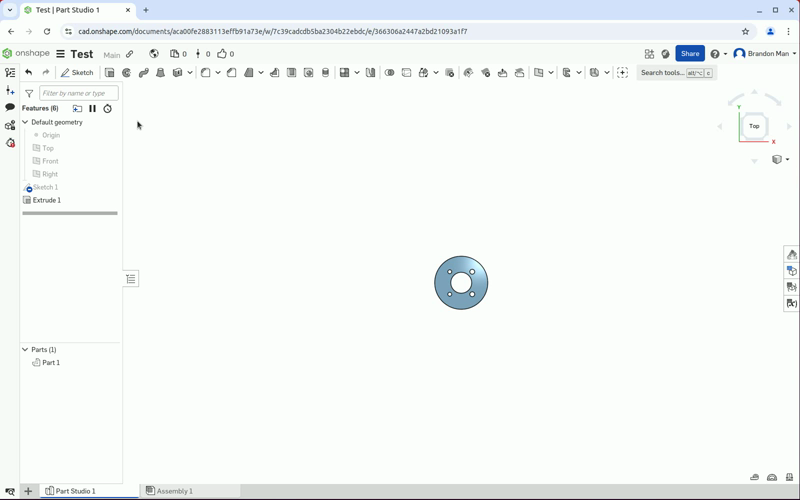
mouse_move(73, 189)
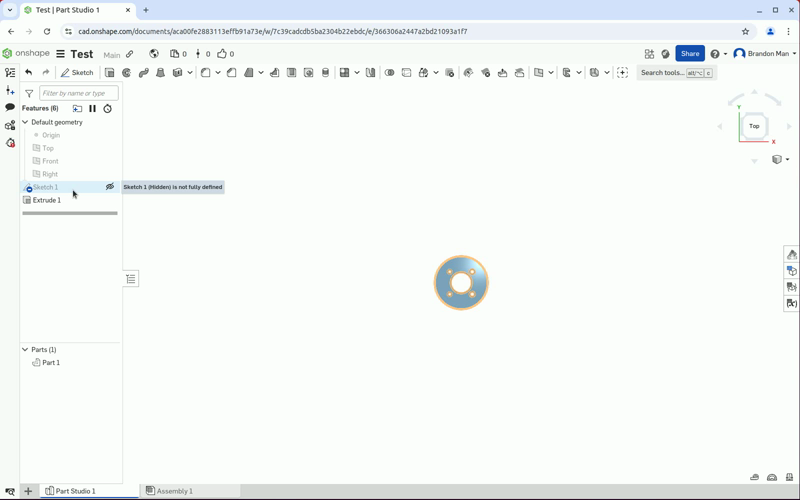
click(73, 189)
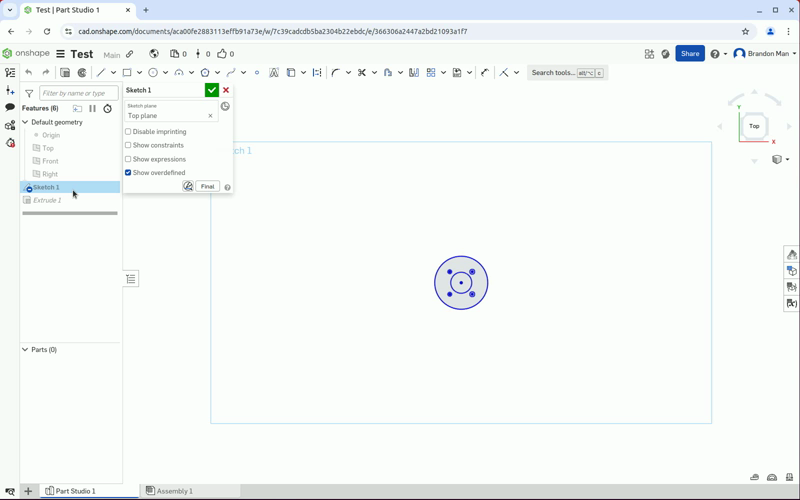
mouse_move(229, 92)
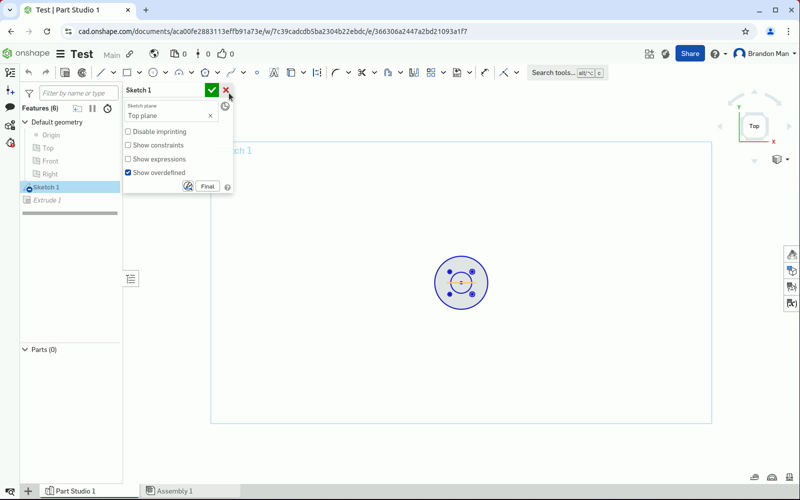
click(229, 92)
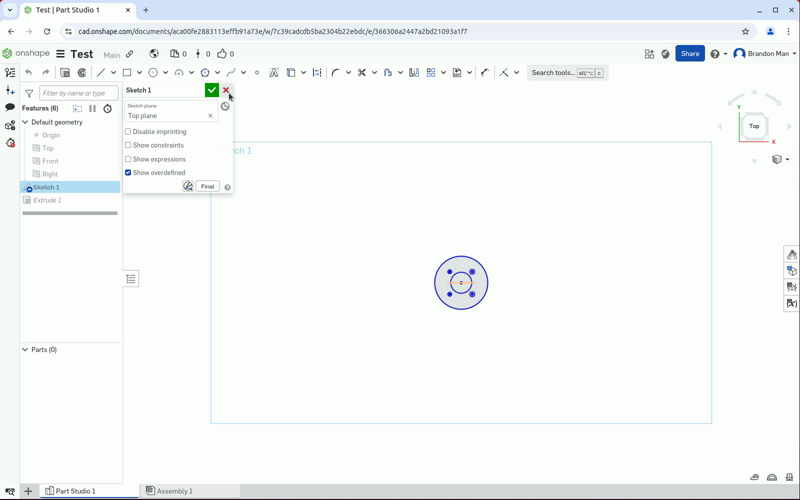
key(shift+s)
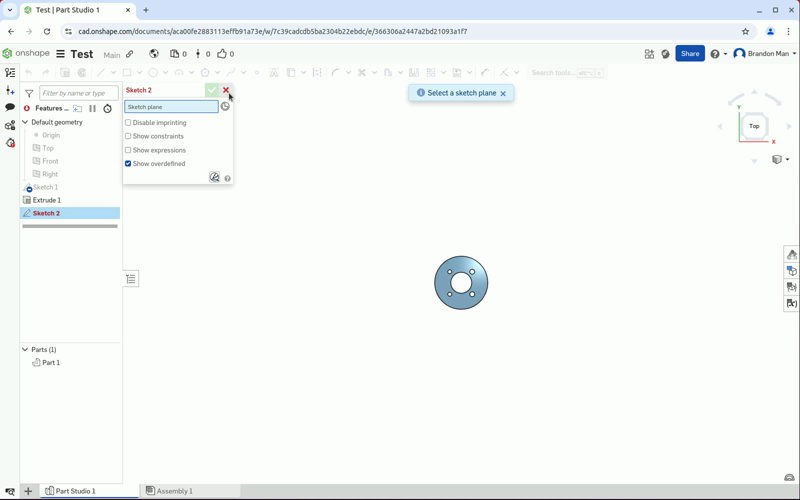
mouse_move(73, 150)
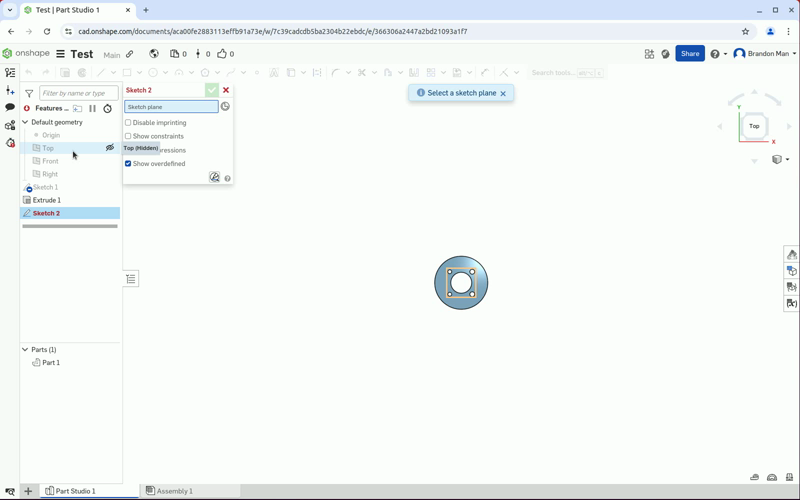
click(73, 150)
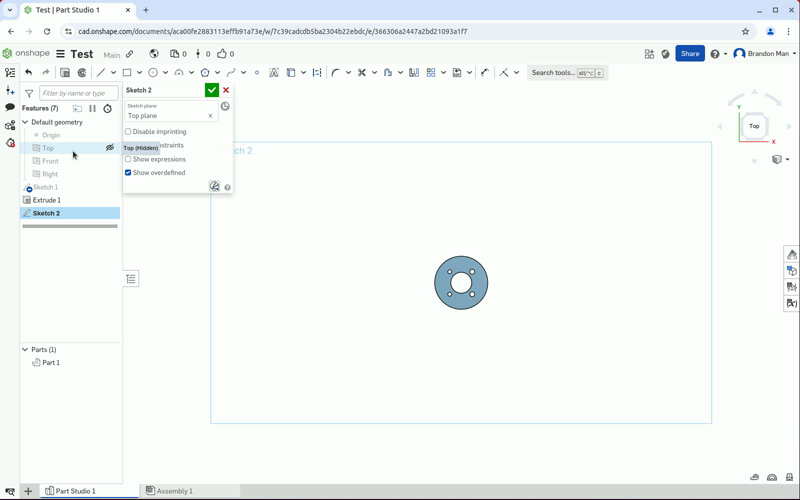
mouse_move(73, 352)
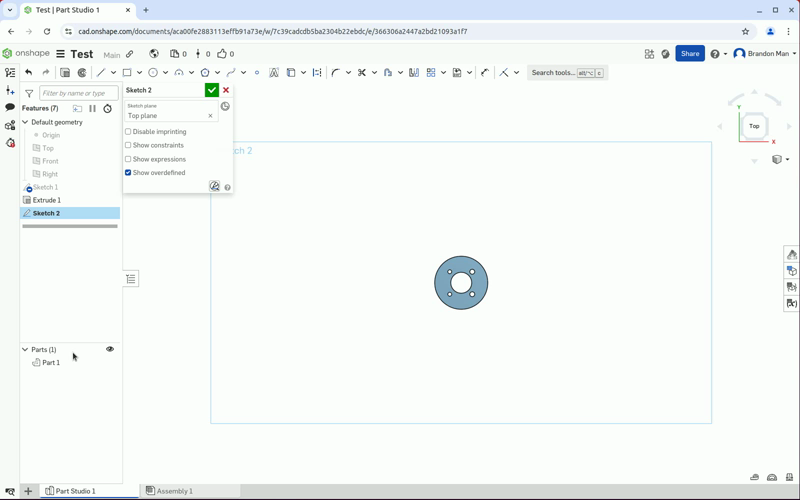
key(y)
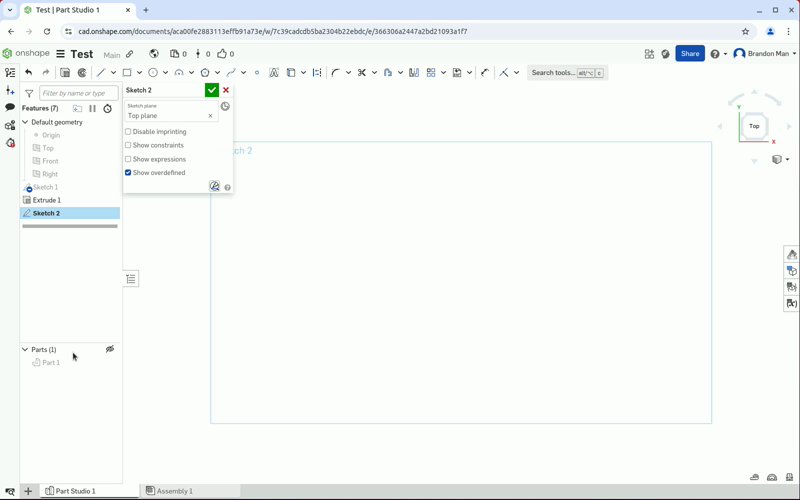
key(l)
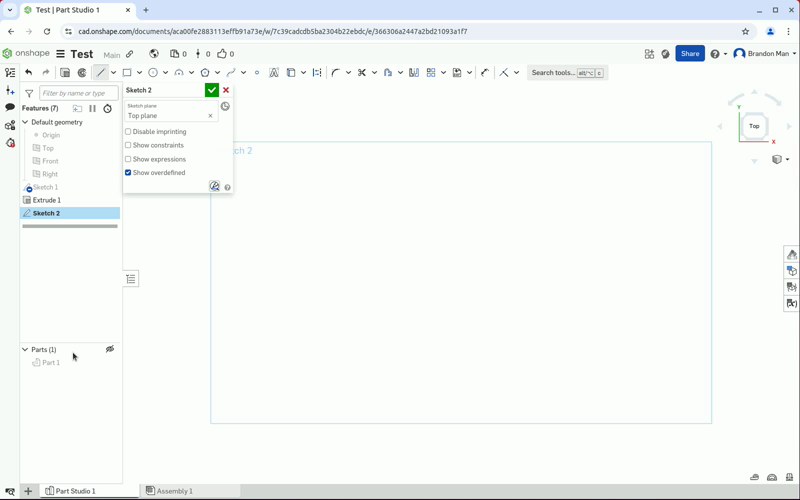
key_down(shift)
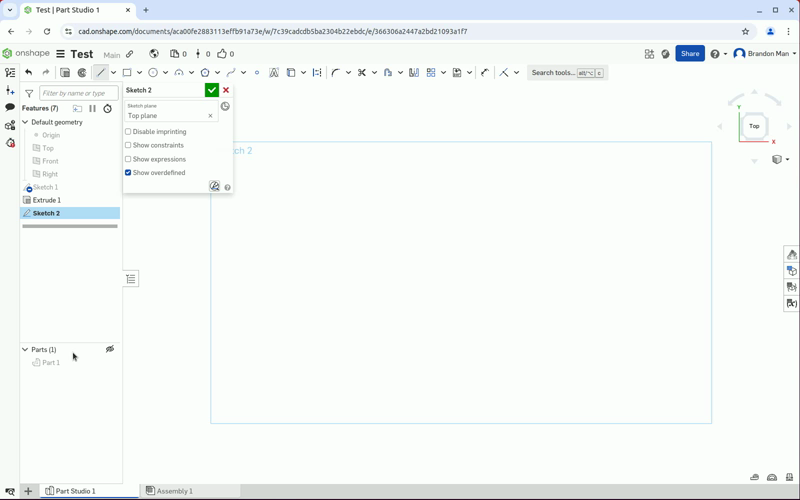
mouse_move(484, 294)
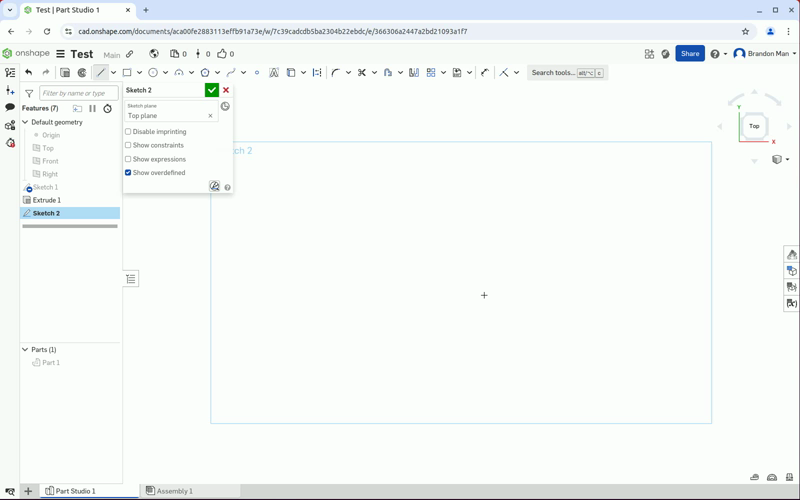
click(484, 294)
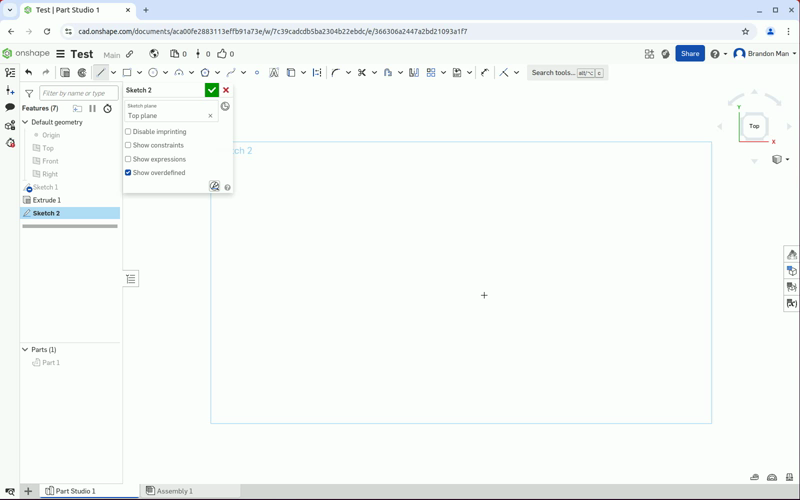
key_up(shift)
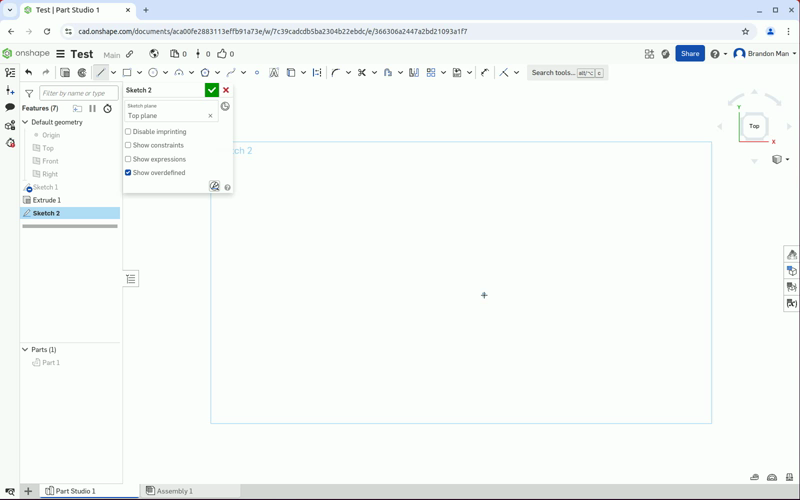
key_down(shift)
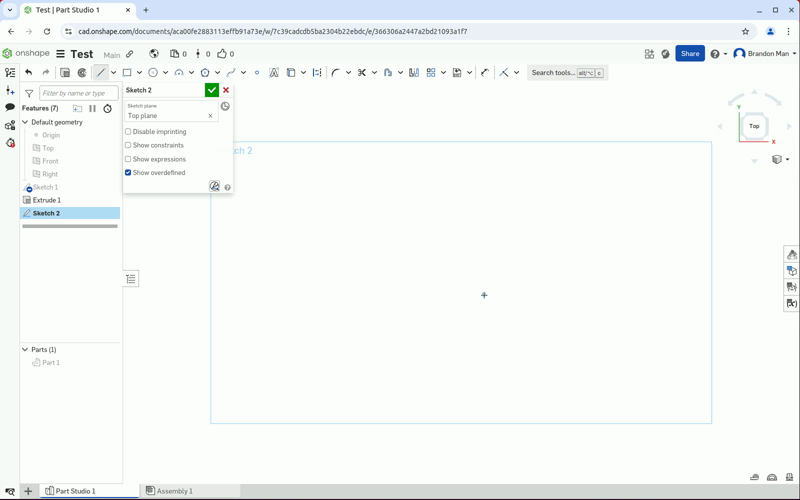
mouse_move(564, 291)
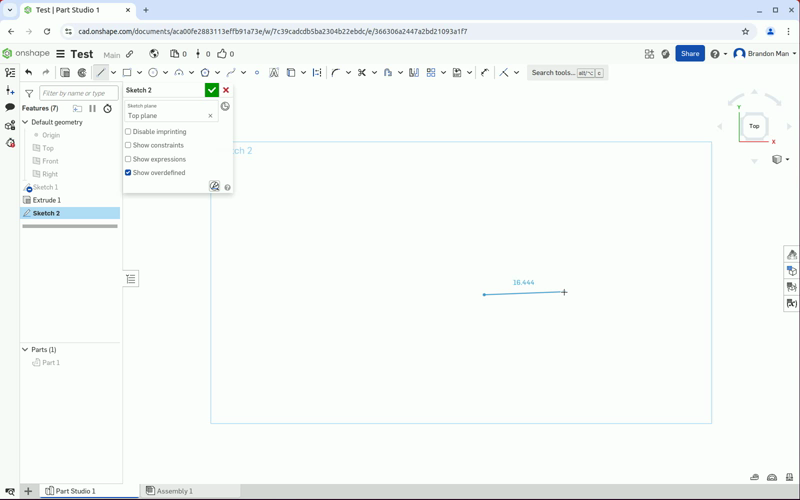
click(564, 291)
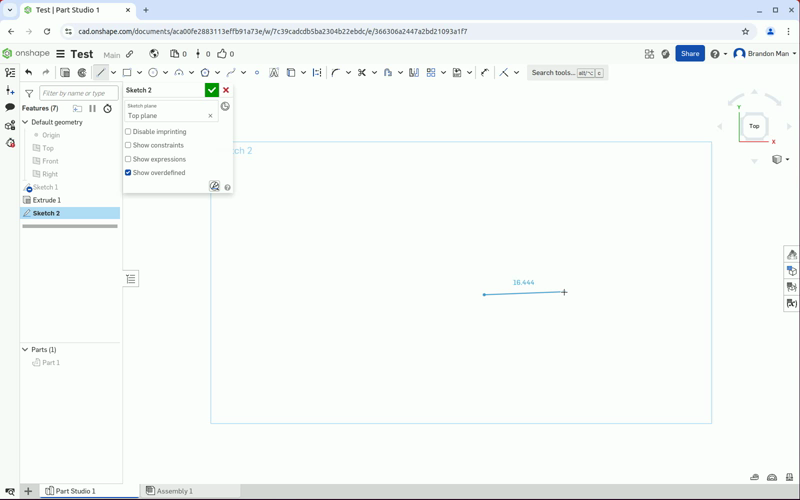
key_up(shift)
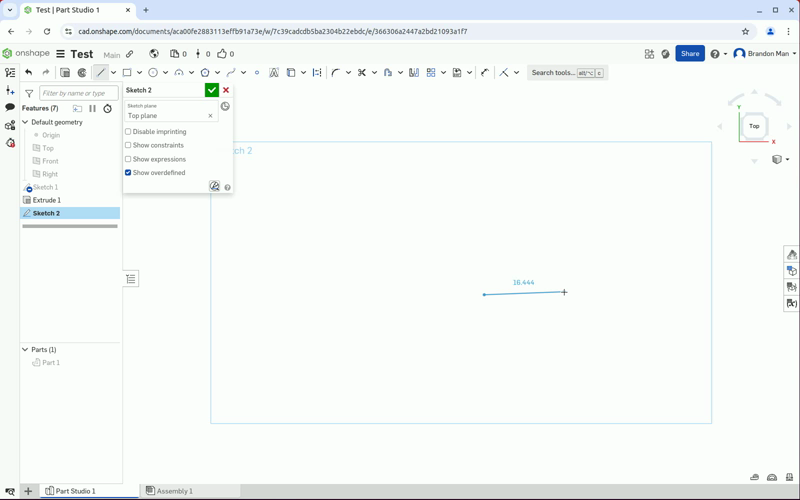
key(esc)
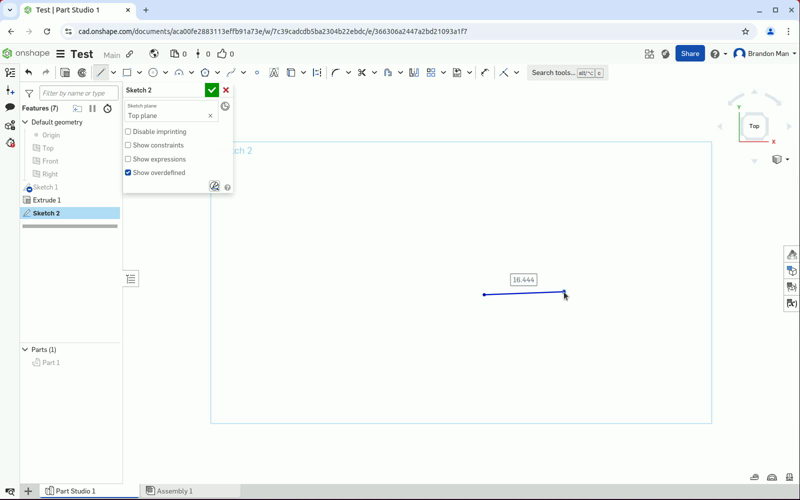
key(a)
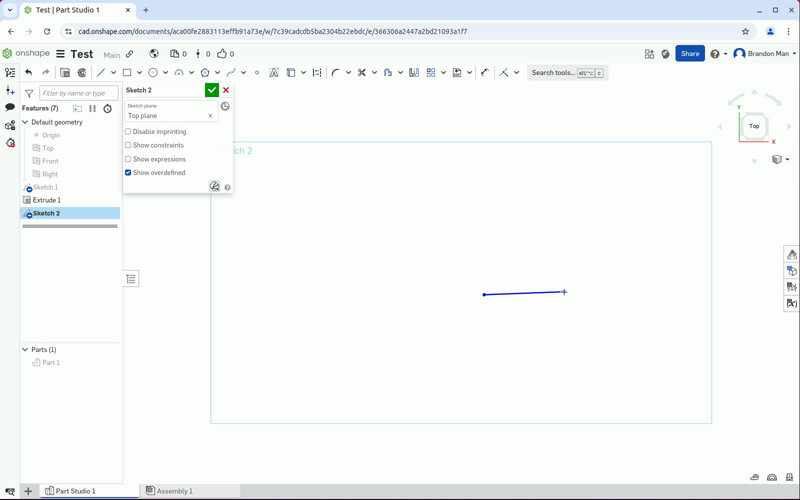
mouse_move(564, 291)
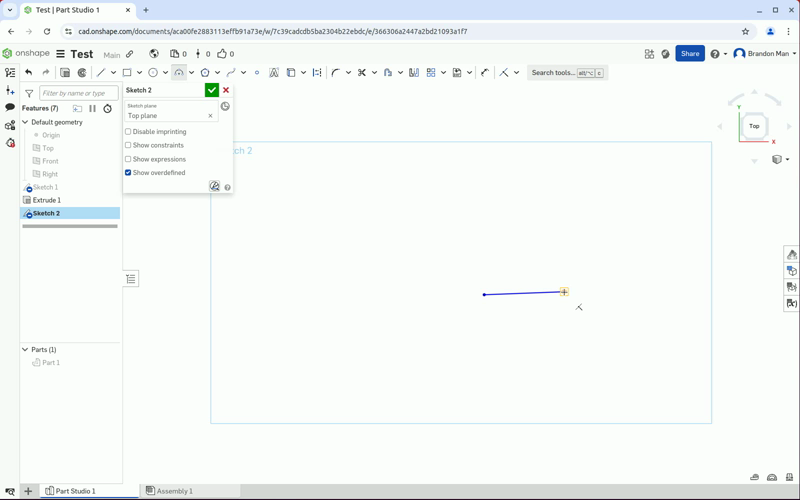
click(564, 291)
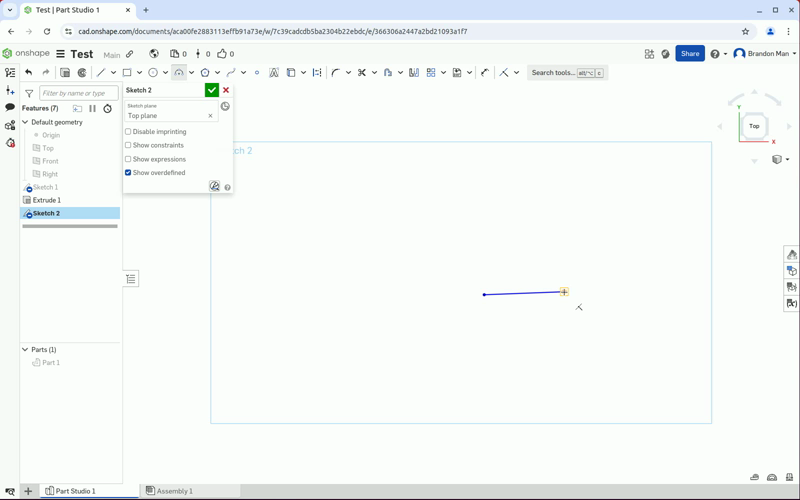
key_down(shift)
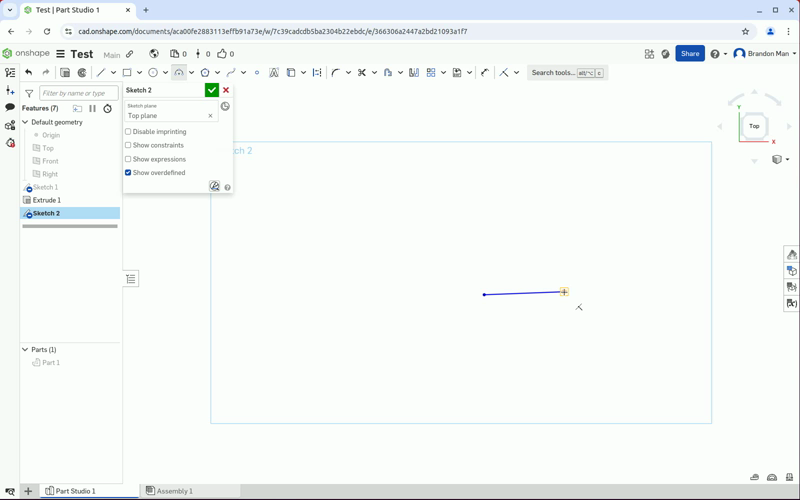
mouse_move(564, 273)
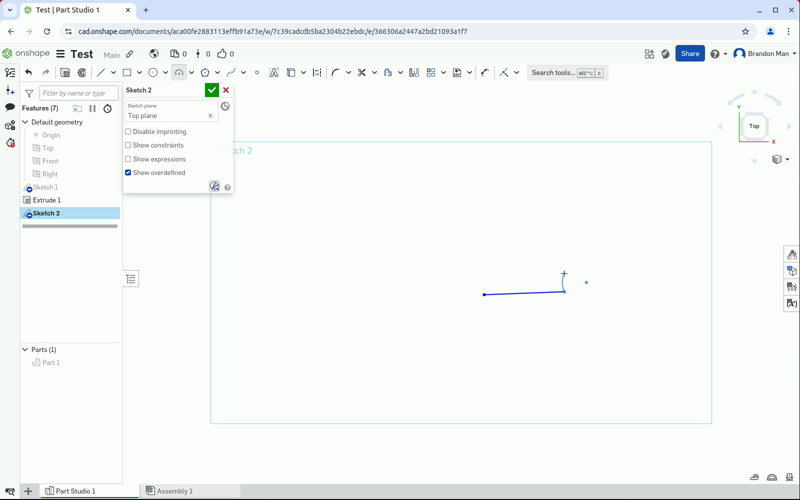
click(564, 273)
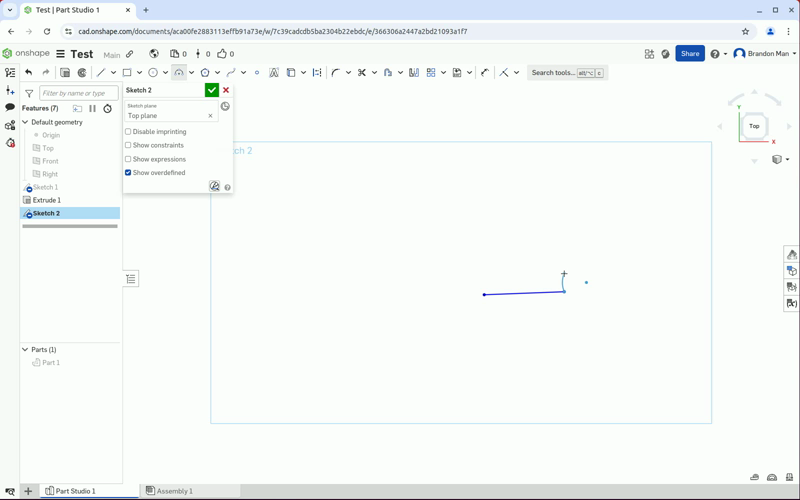
mouse_move(573, 282)
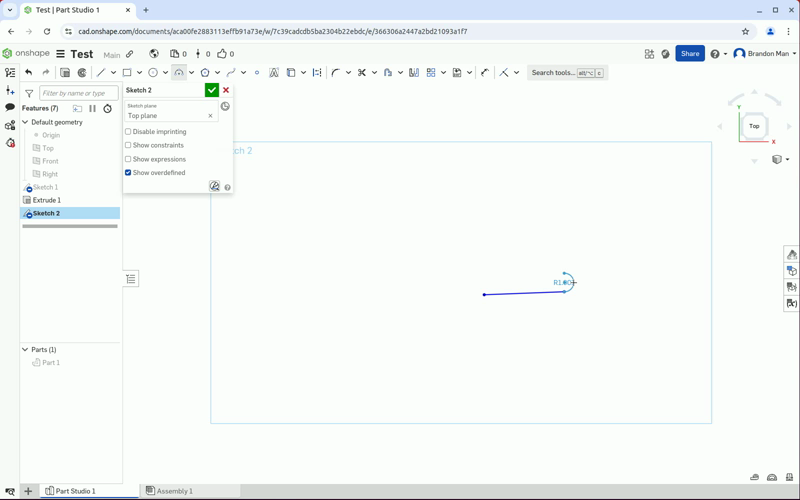
click(573, 282)
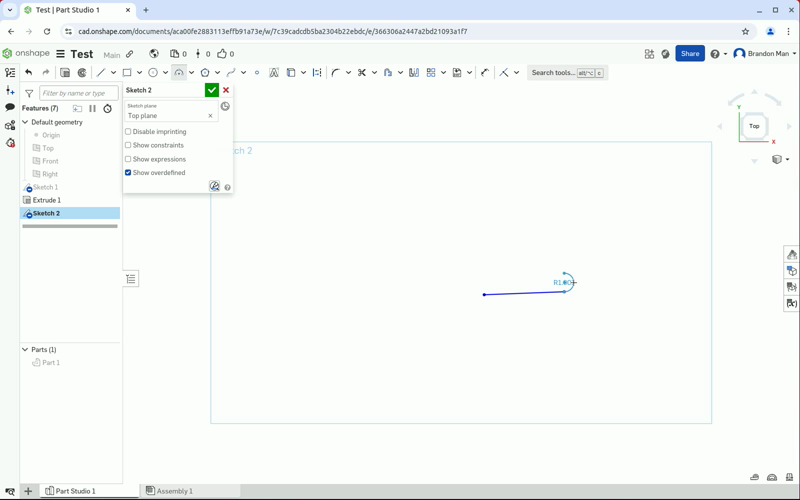
key_up(shift)
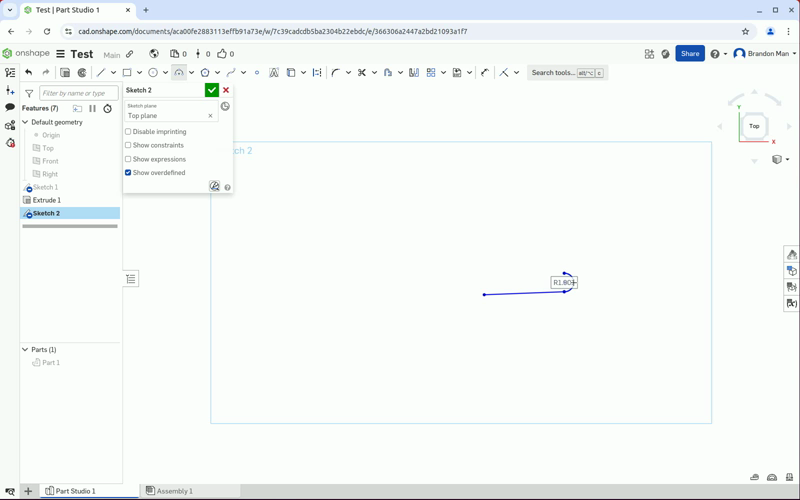
key(esc)
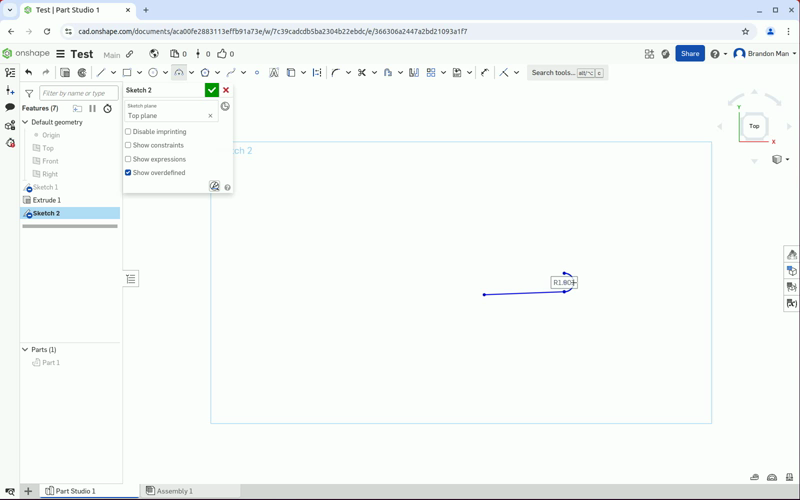
key(l)
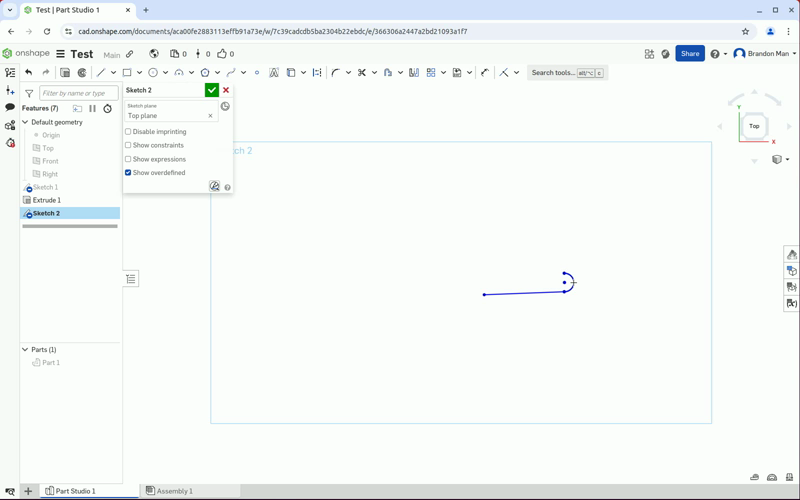
mouse_move(564, 273)
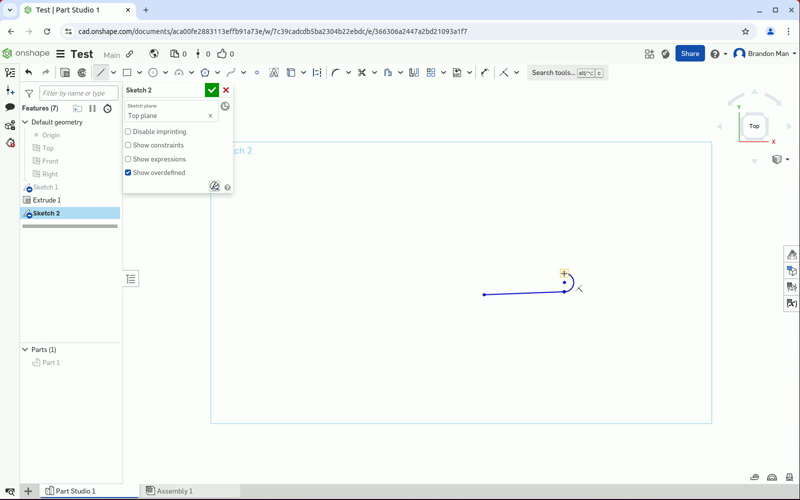
click(564, 273)
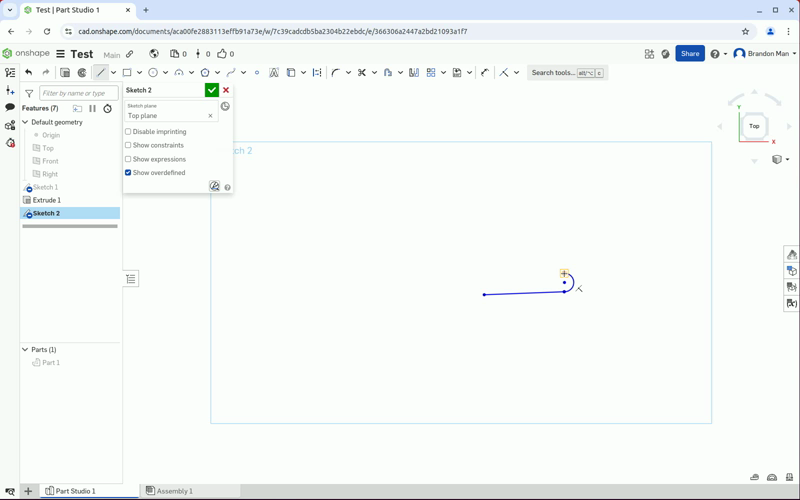
key_down(shift)
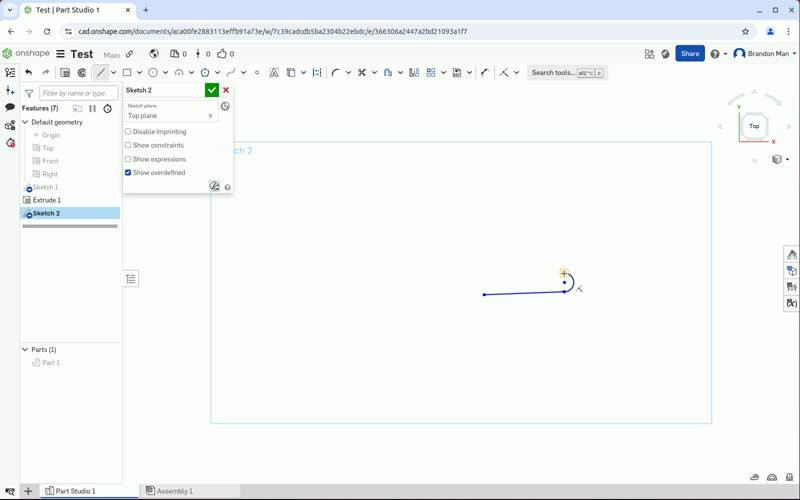
mouse_move(484, 271)
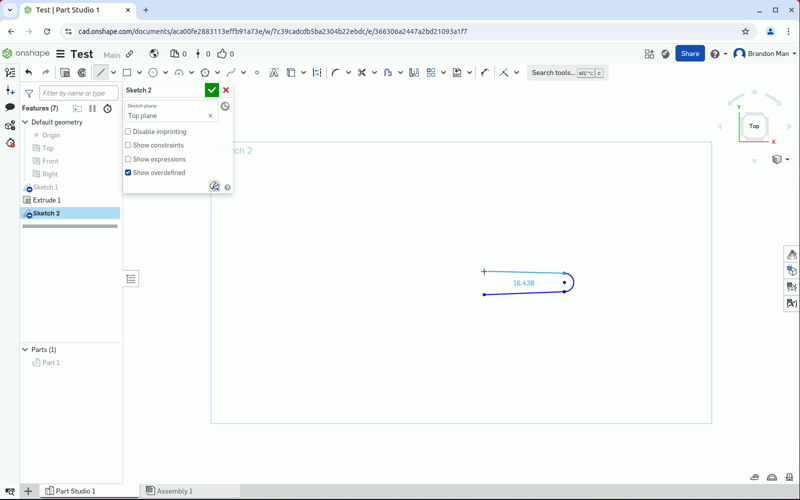
click(484, 271)
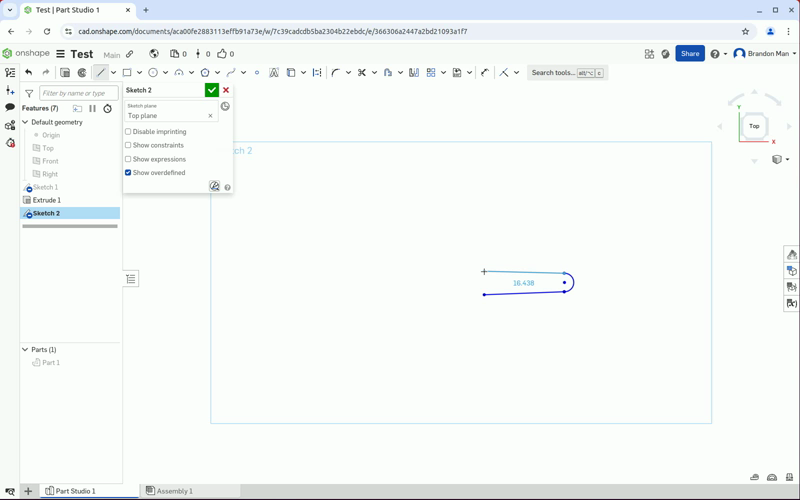
key_up(shift)
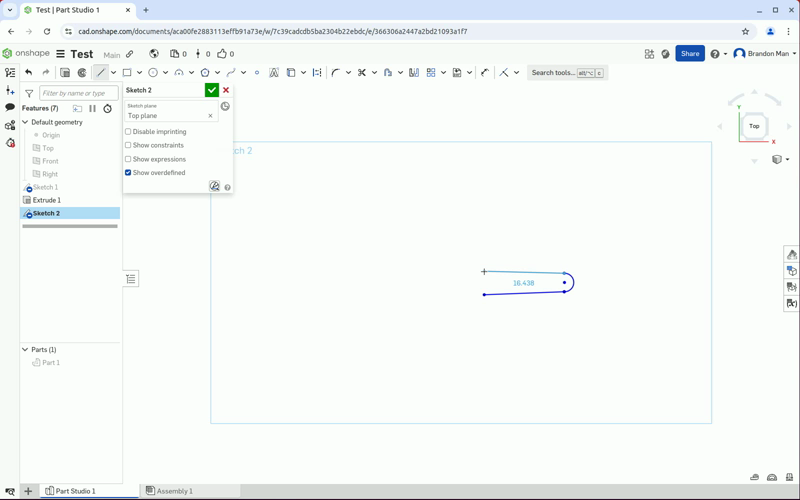
key(esc)
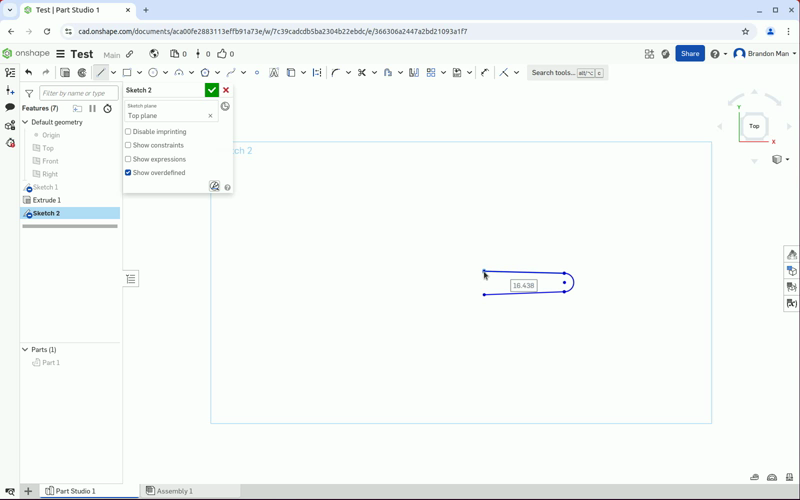
key(a)
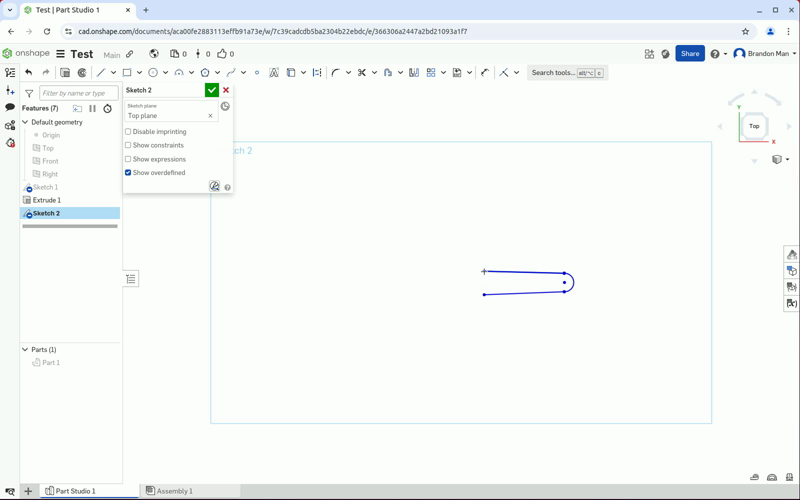
mouse_move(484, 271)
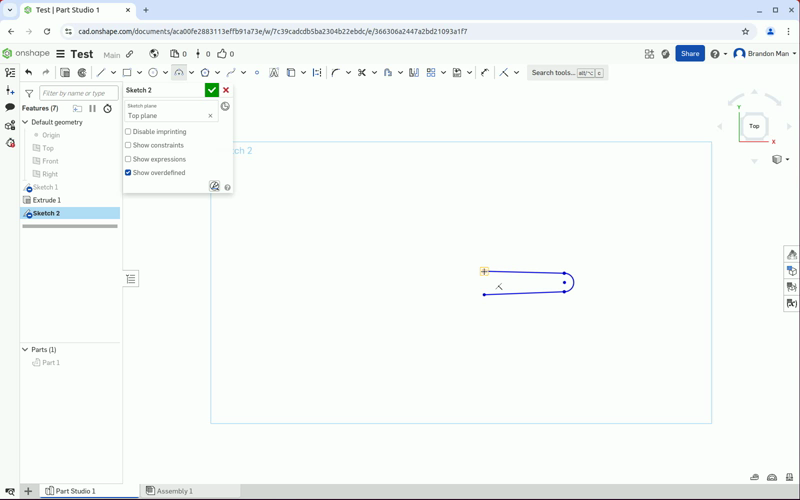
click(484, 271)
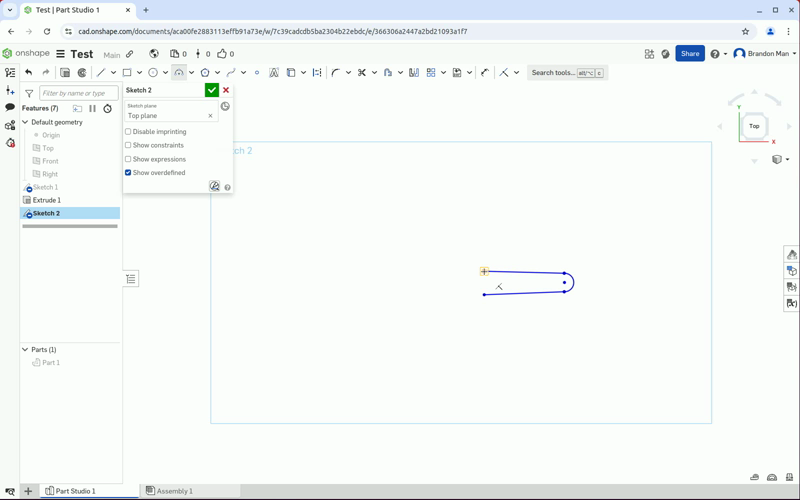
mouse_move(484, 294)
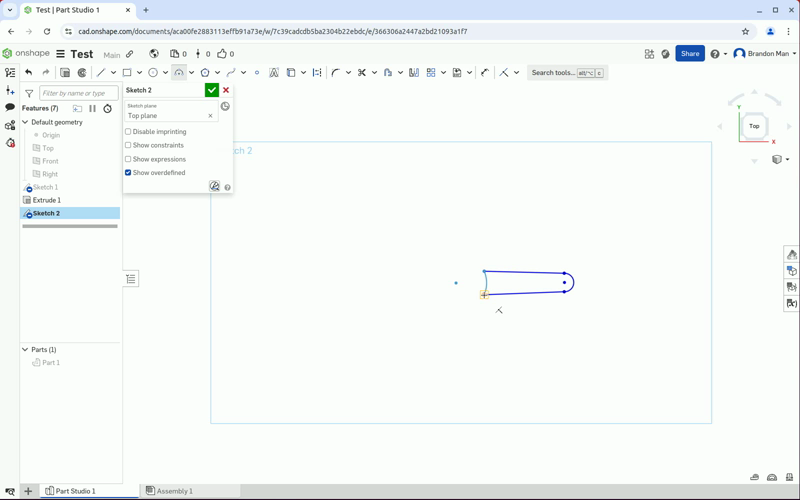
click(484, 294)
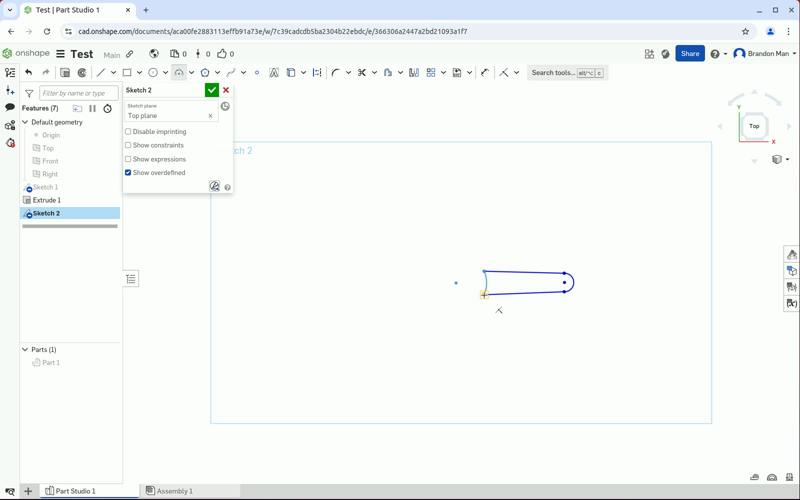
key_down(shift)
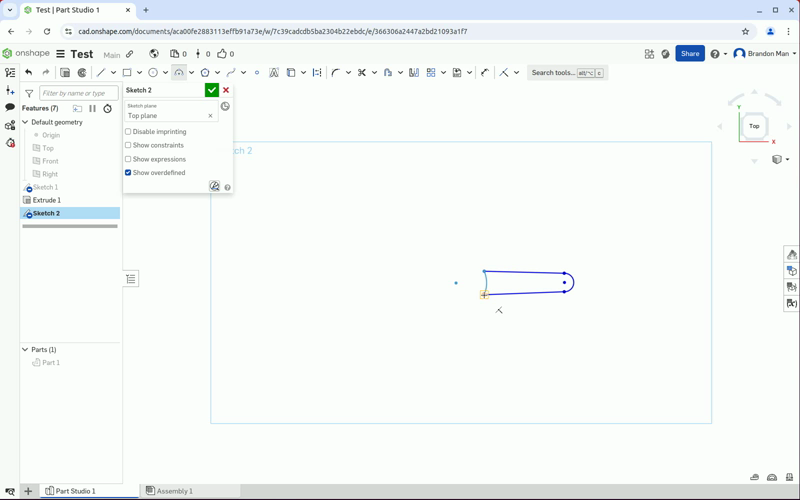
mouse_move(487, 282)
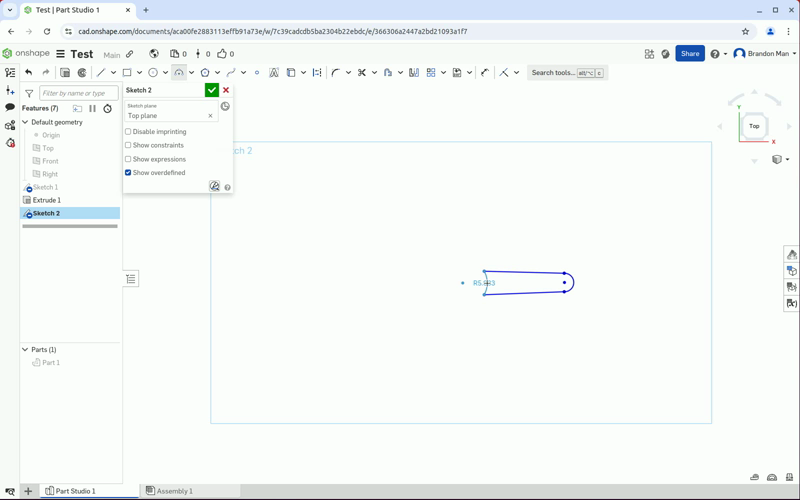
click(487, 282)
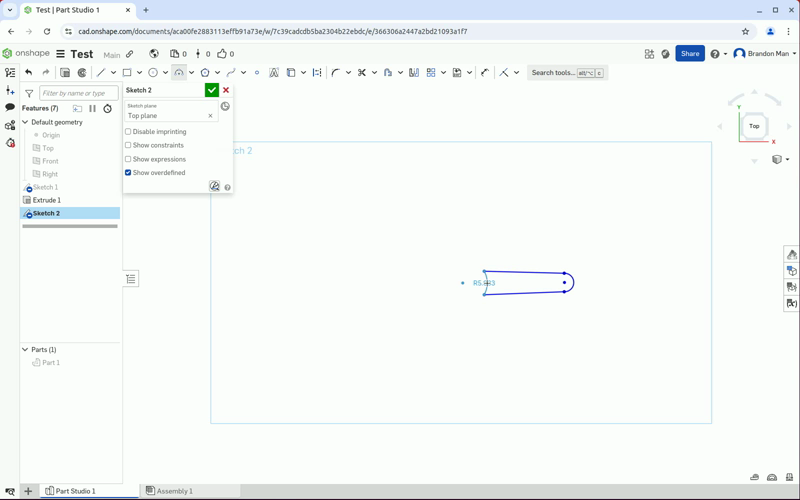
key_up(shift)
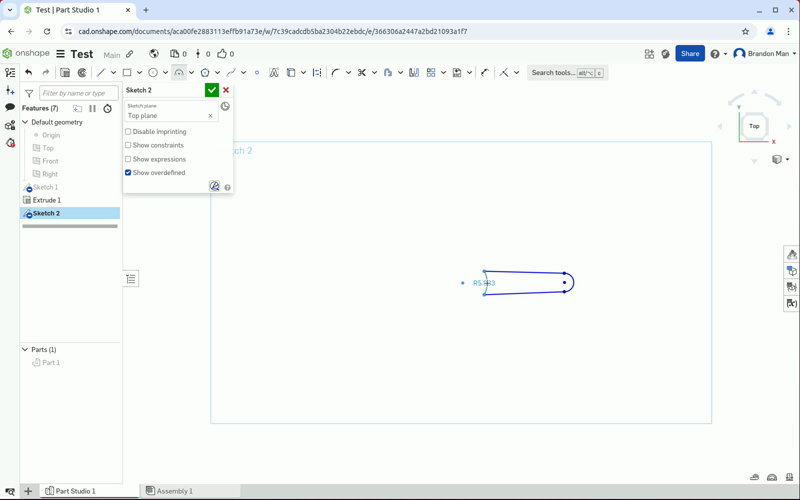
key(esc)
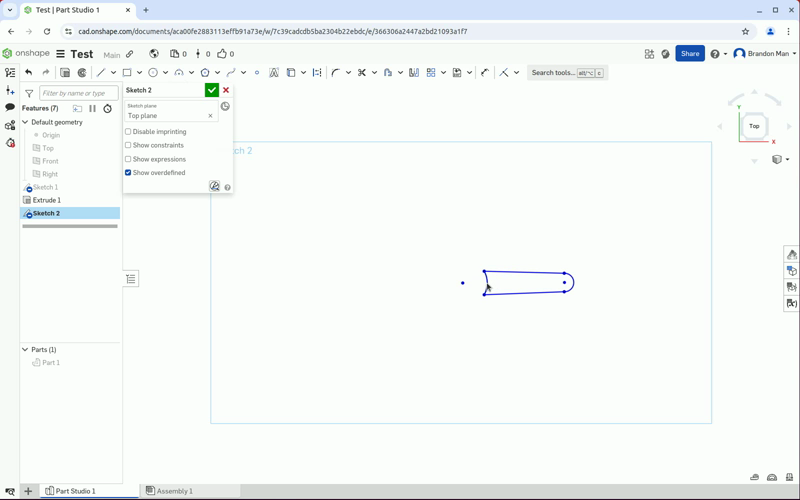
key(l)
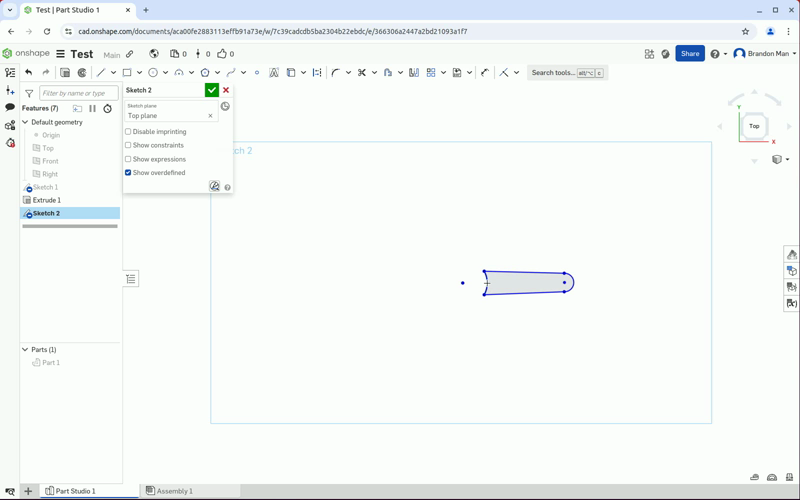
key_down(shift)
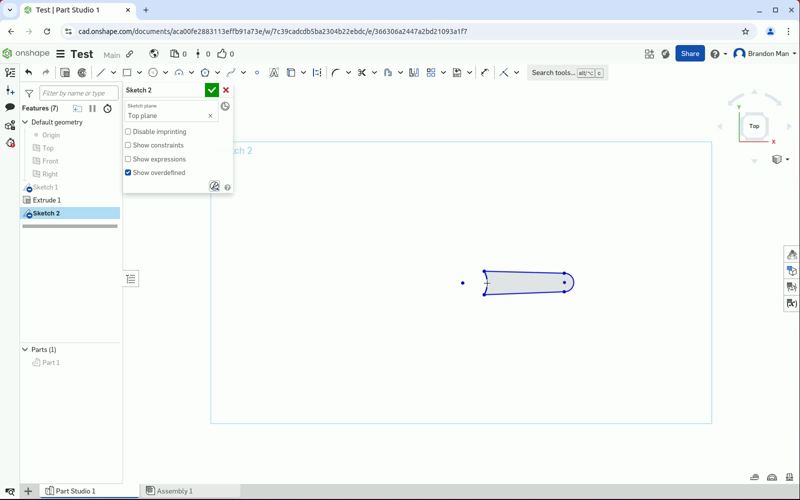
mouse_move(558, 286)
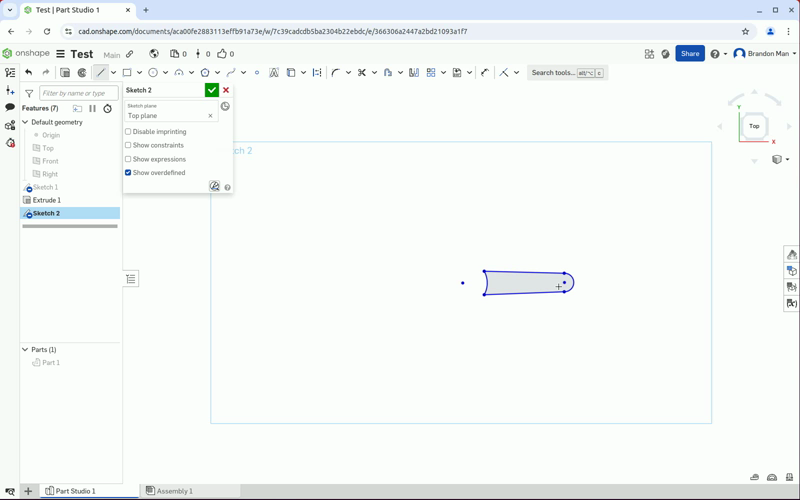
click(558, 286)
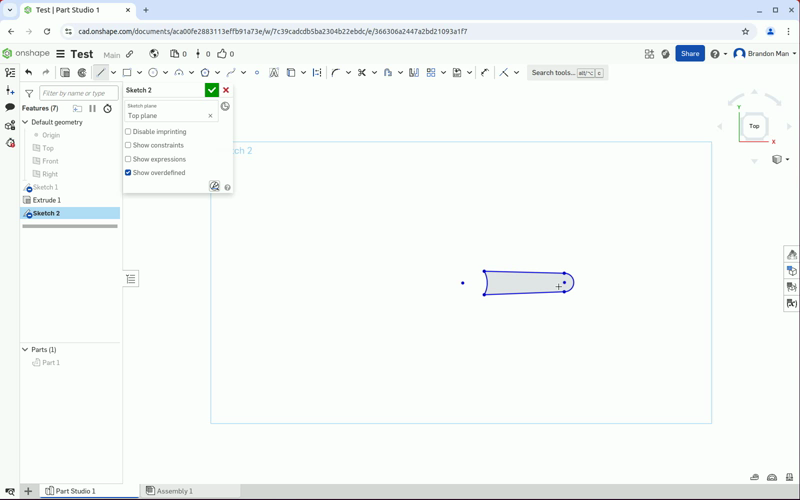
key_up(shift)
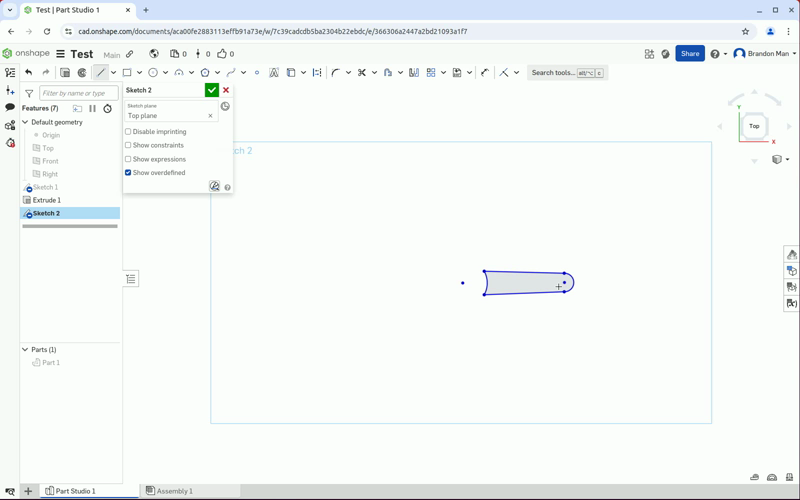
key_down(shift)
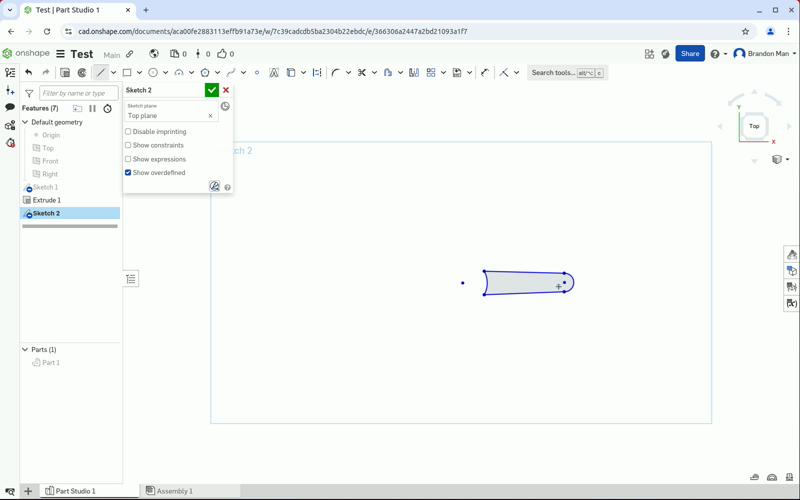
mouse_move(588, 286)
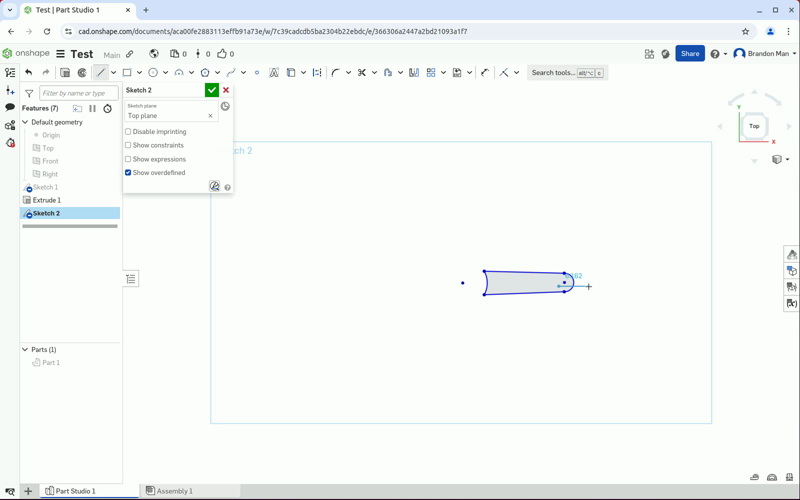
mouse_move(564, 286)
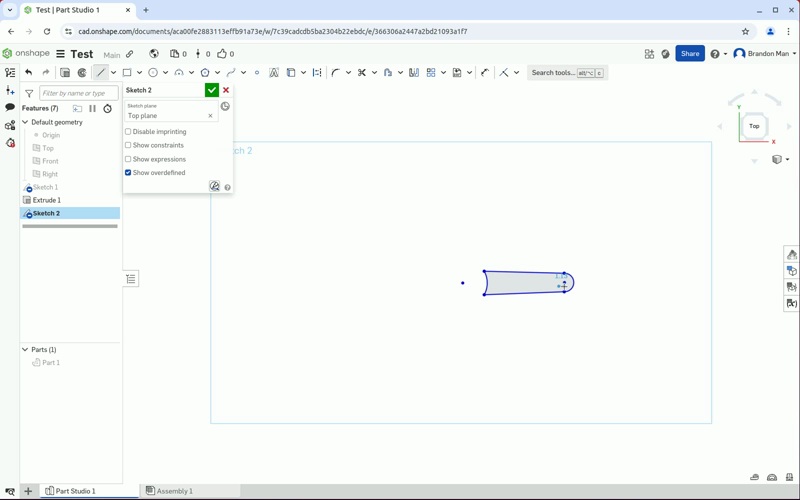
scroll(6)
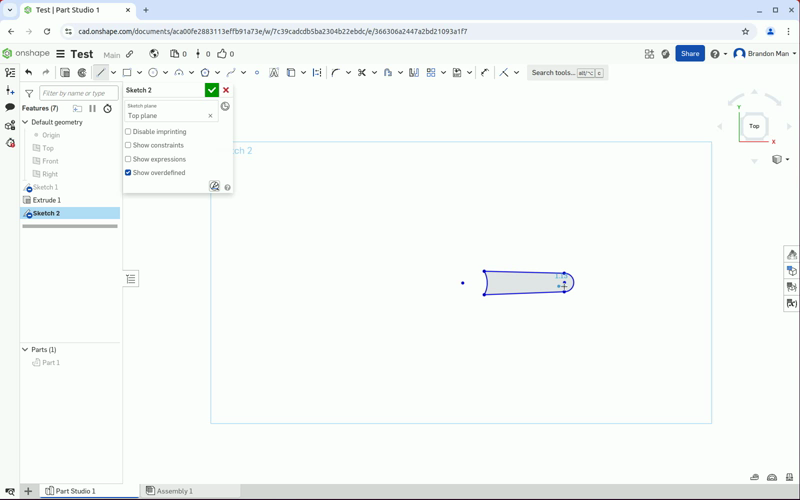
scroll(6)
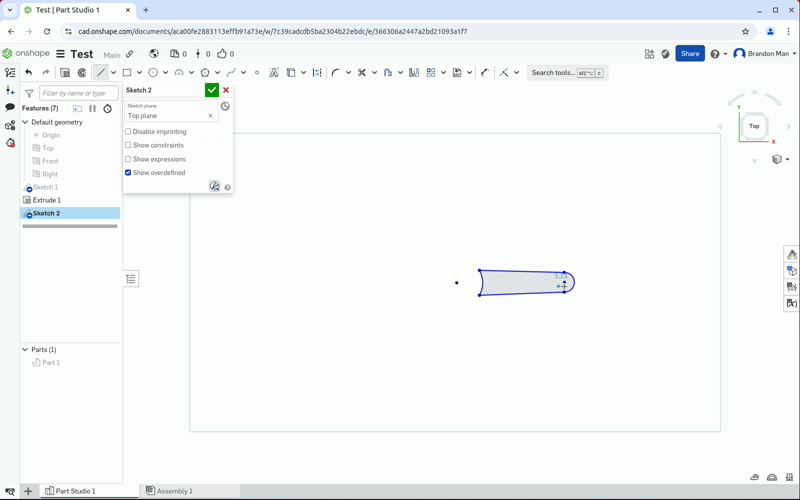
scroll(6)
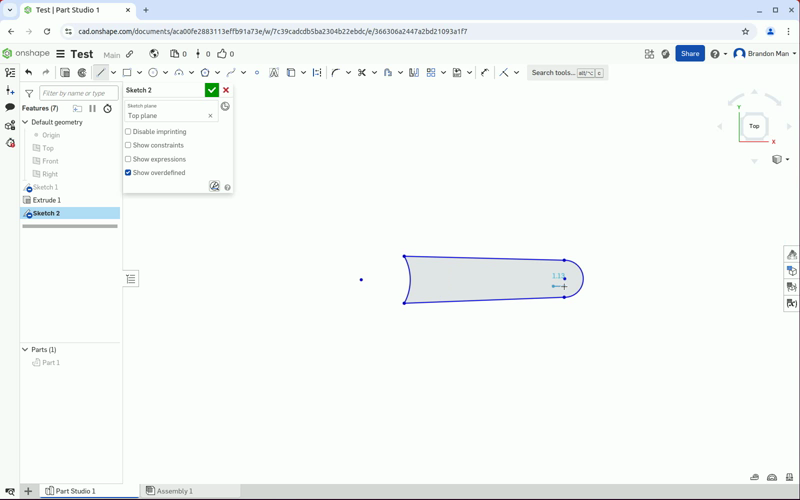
scroll(6)
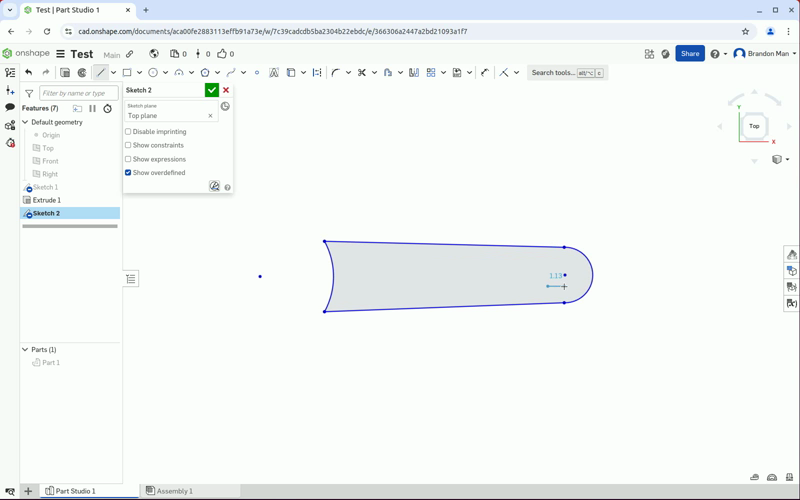
scroll(6)
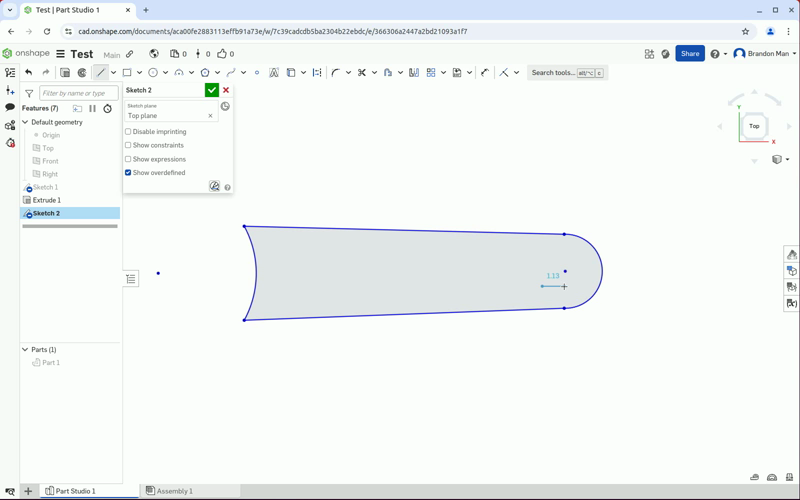
scroll(6)
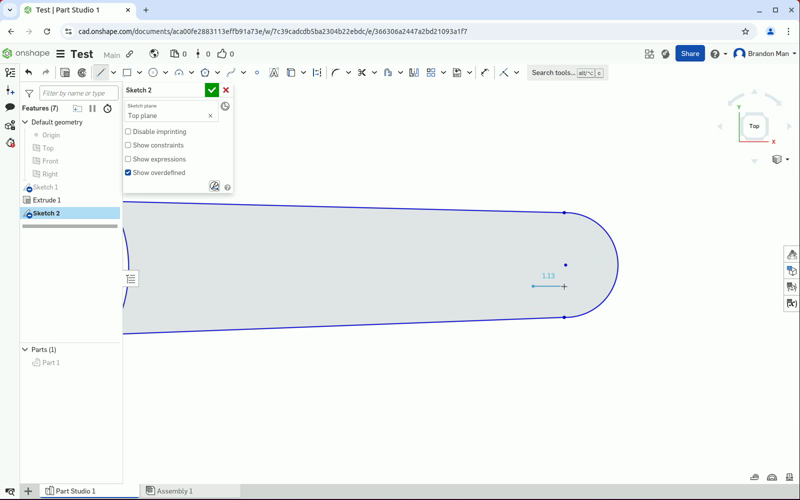
scroll(6)
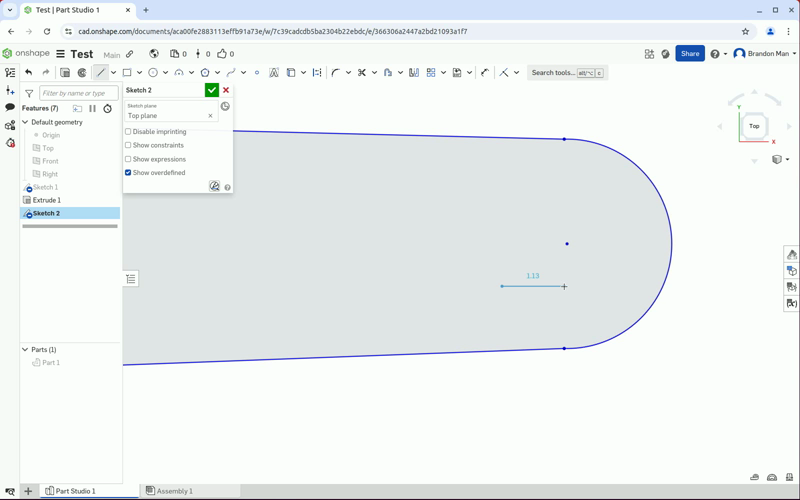
click(564, 286)
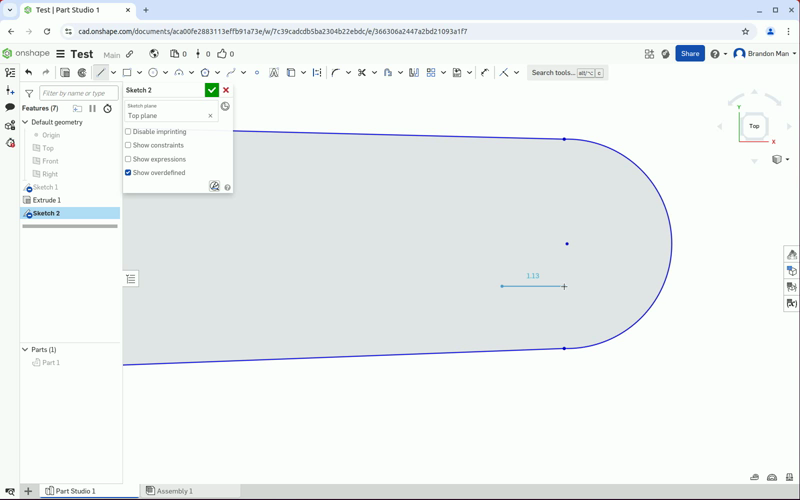
scroll(-6)
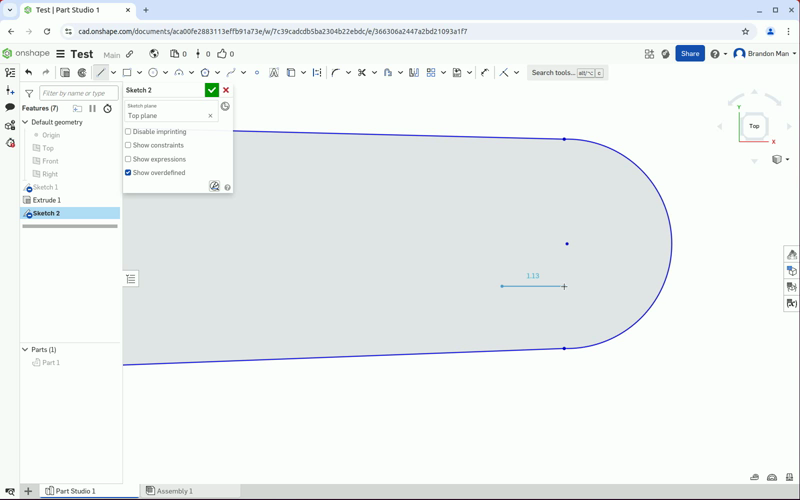
scroll(-6)
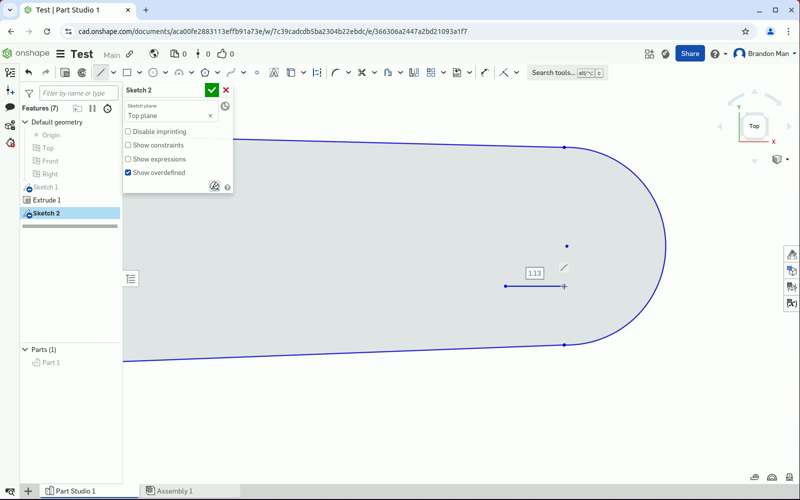
scroll(-6)
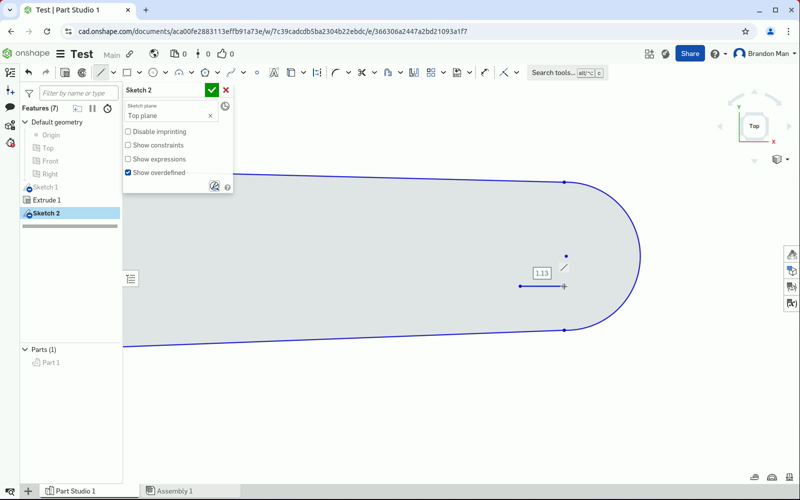
scroll(-6)
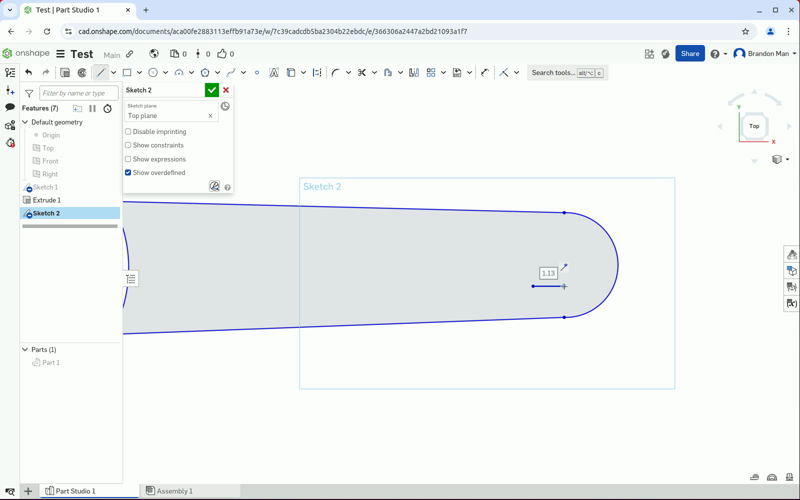
scroll(-6)
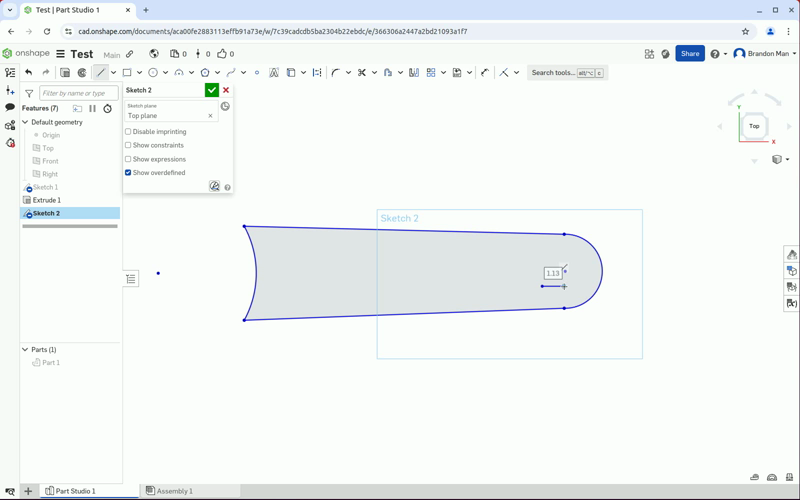
scroll(-6)
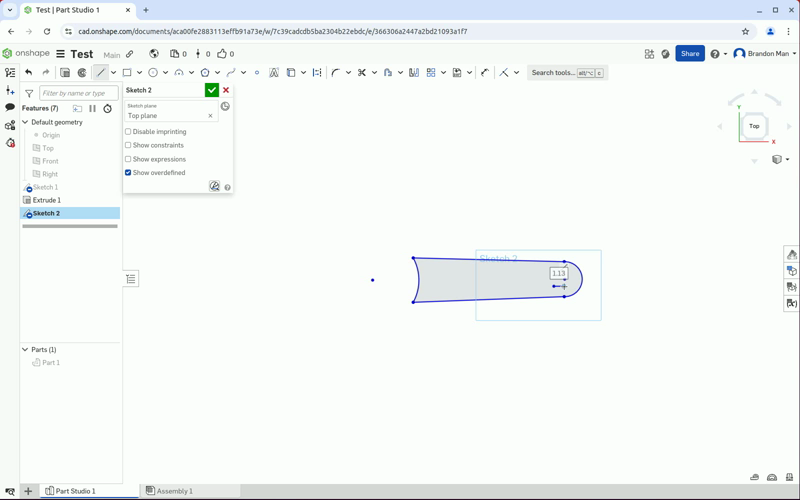
scroll(-6)
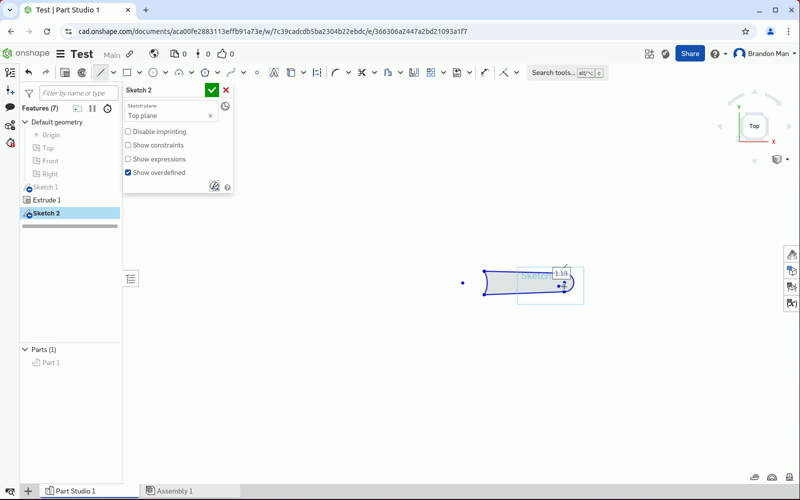
key_up(shift)
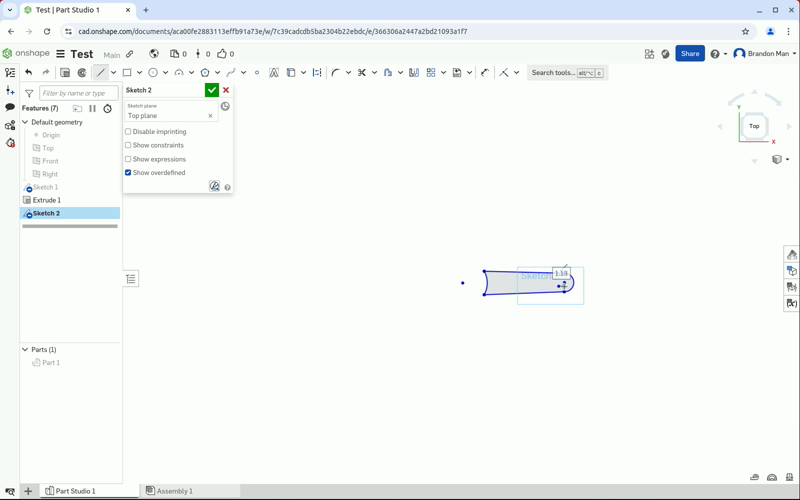
key(esc)
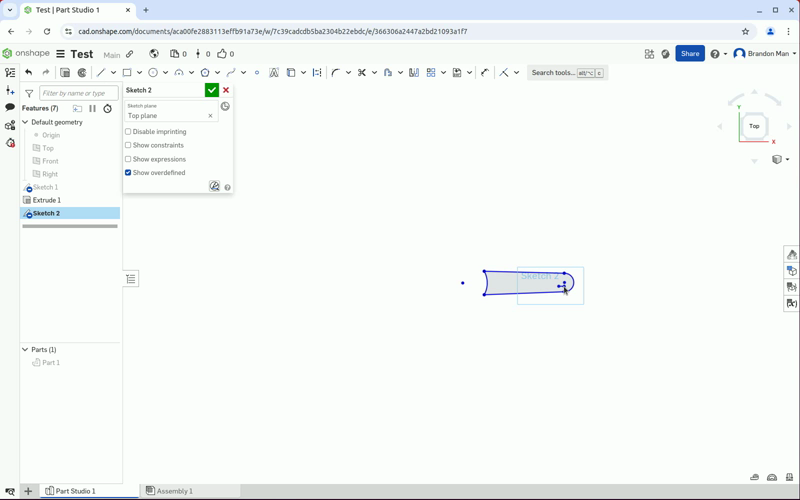
key(a)
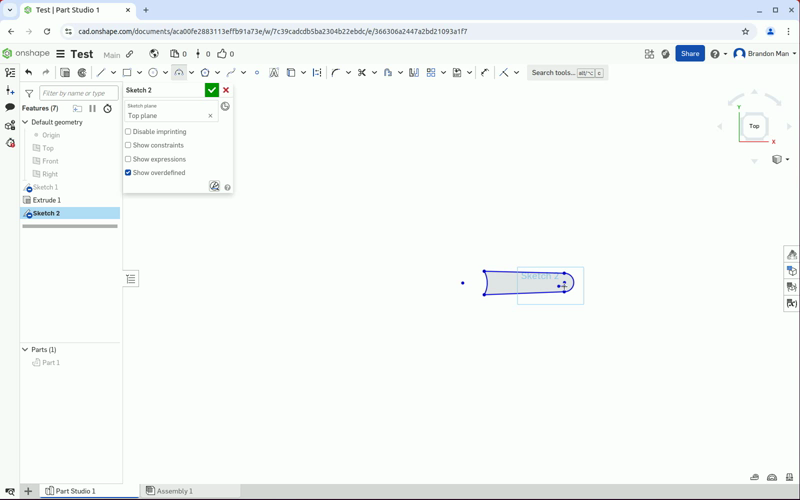
mouse_move(564, 286)
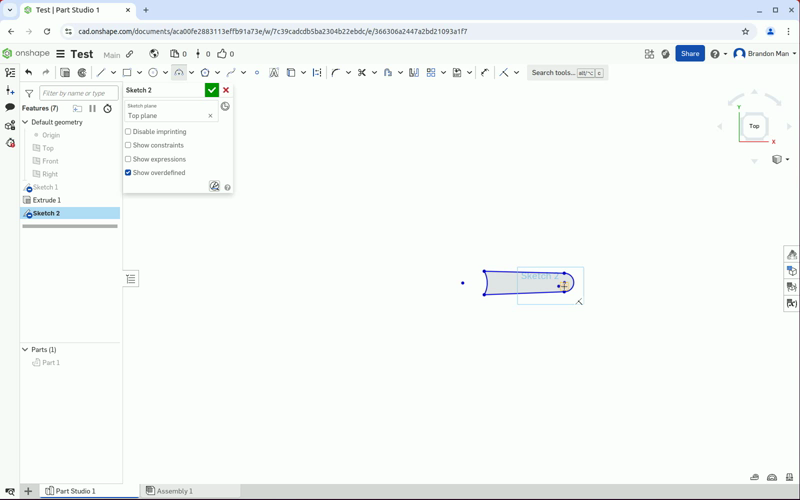
scroll(6)
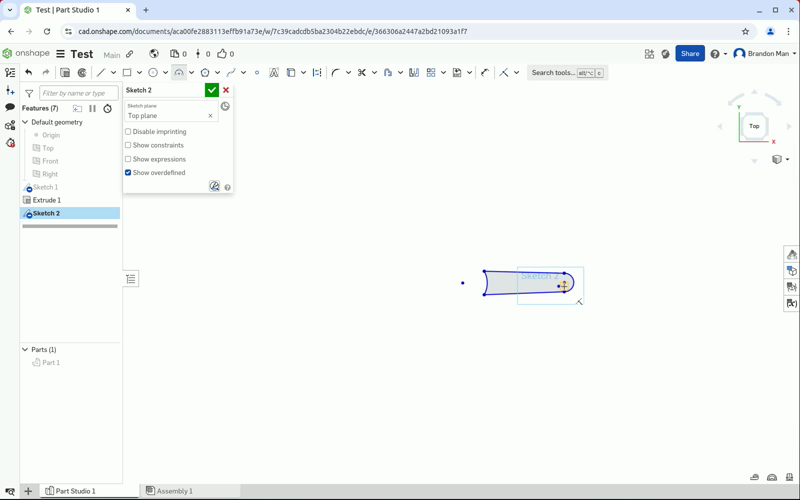
scroll(6)
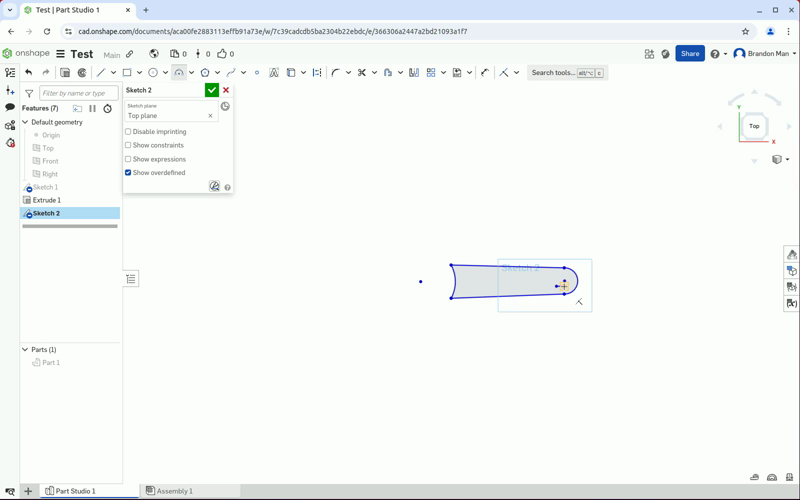
scroll(6)
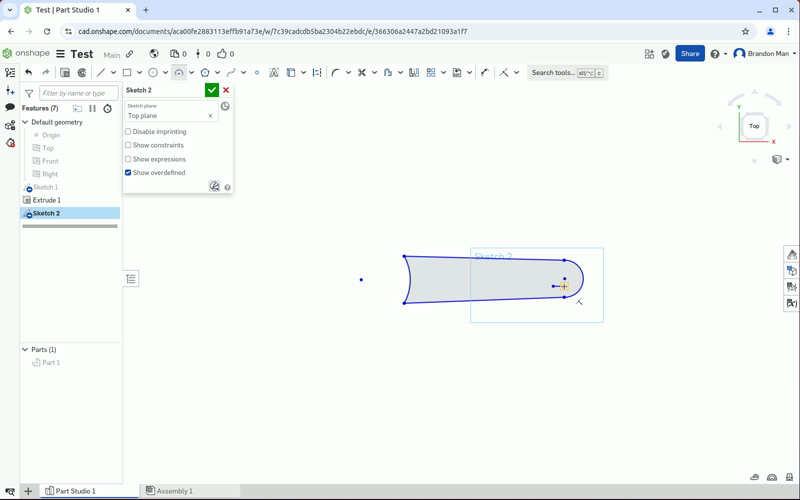
scroll(6)
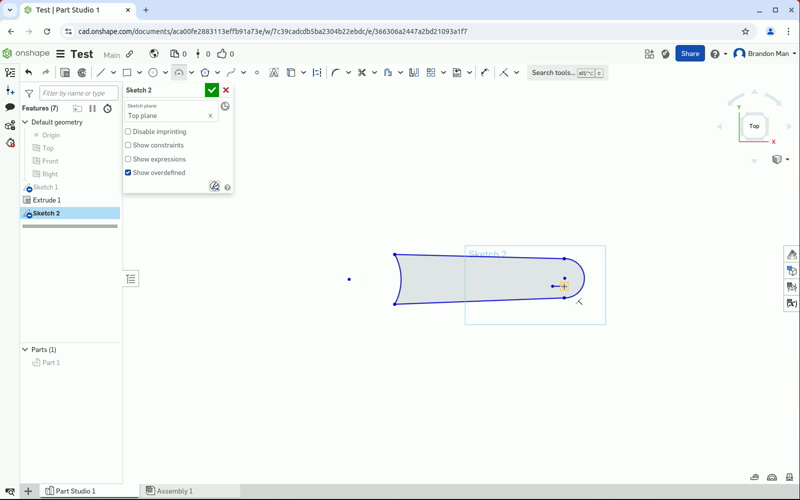
scroll(6)
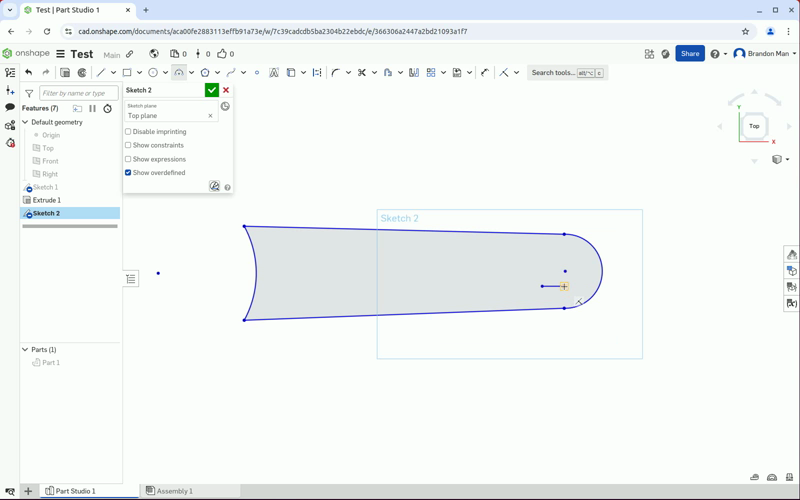
scroll(6)
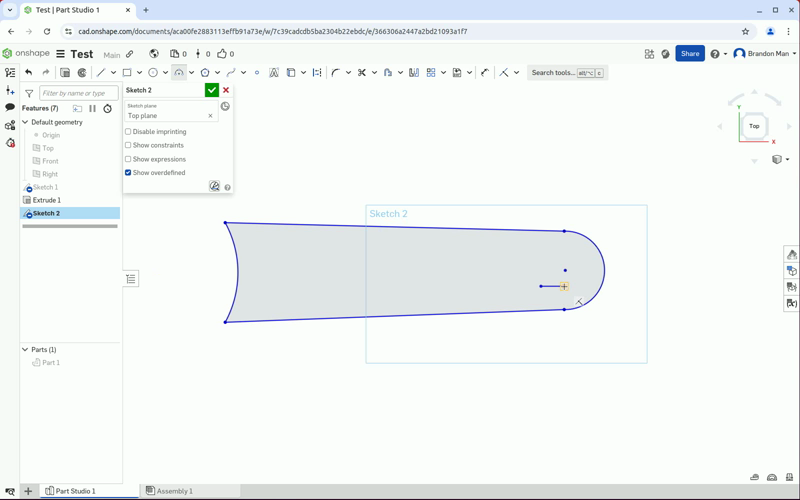
scroll(6)
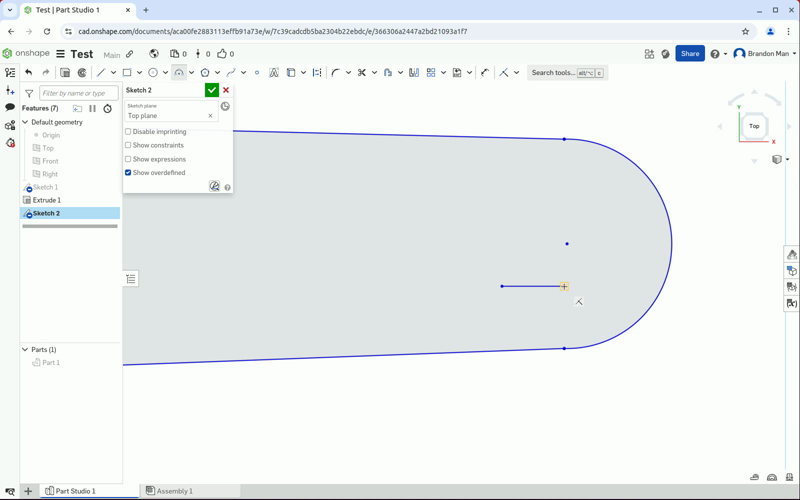
click(564, 286)
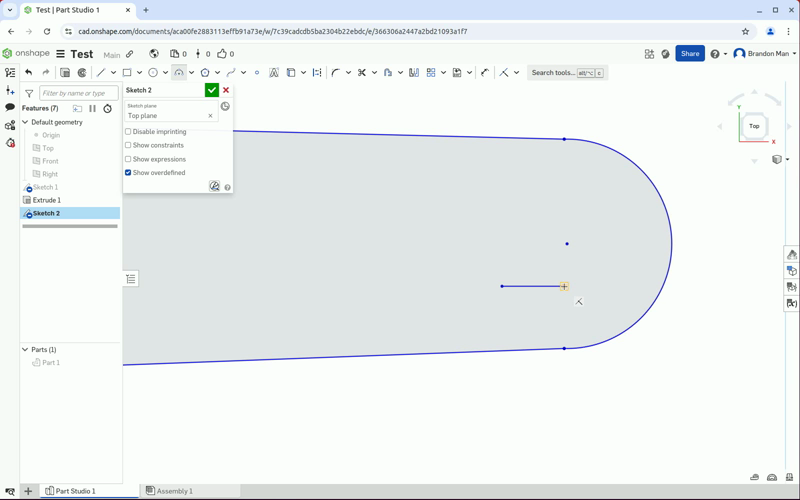
scroll(-6)
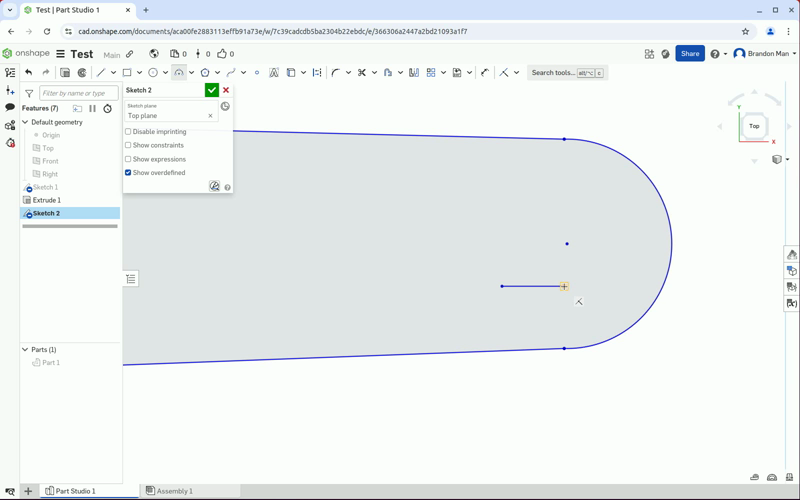
scroll(-6)
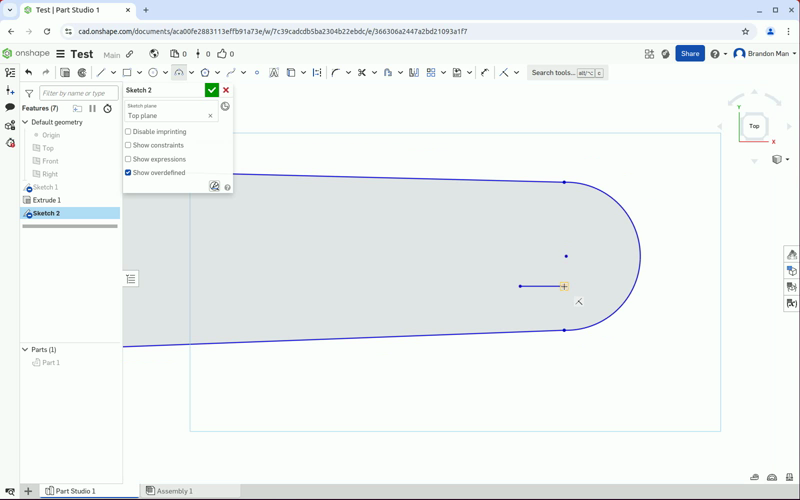
scroll(-6)
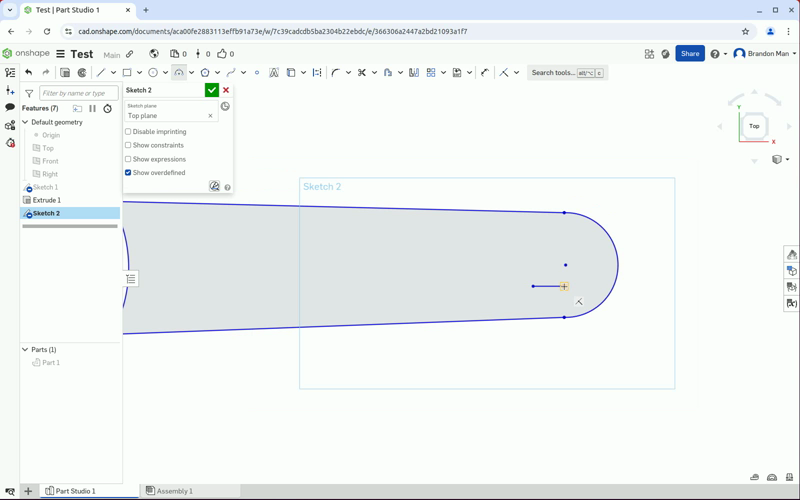
scroll(-6)
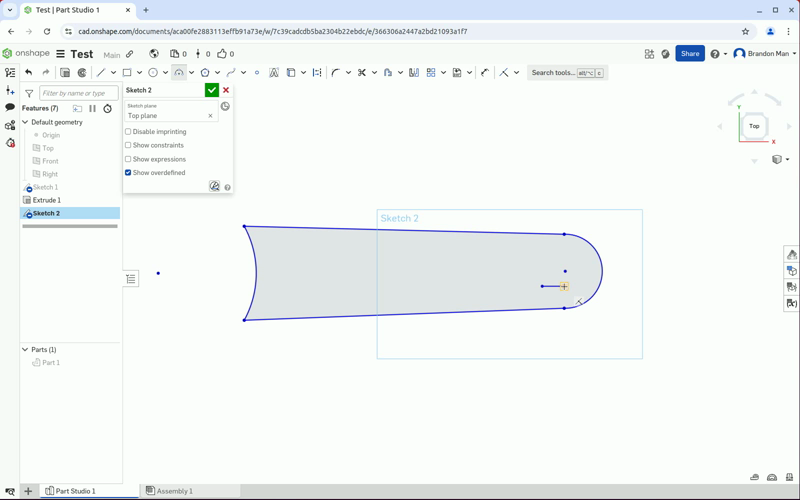
scroll(-6)
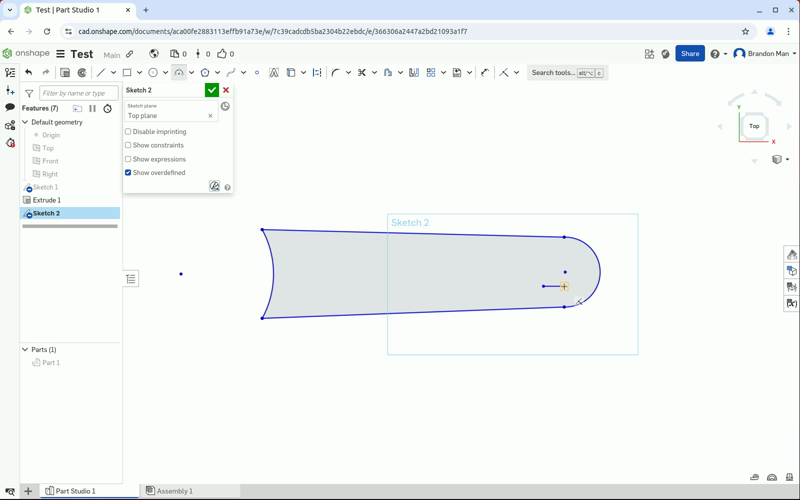
scroll(-6)
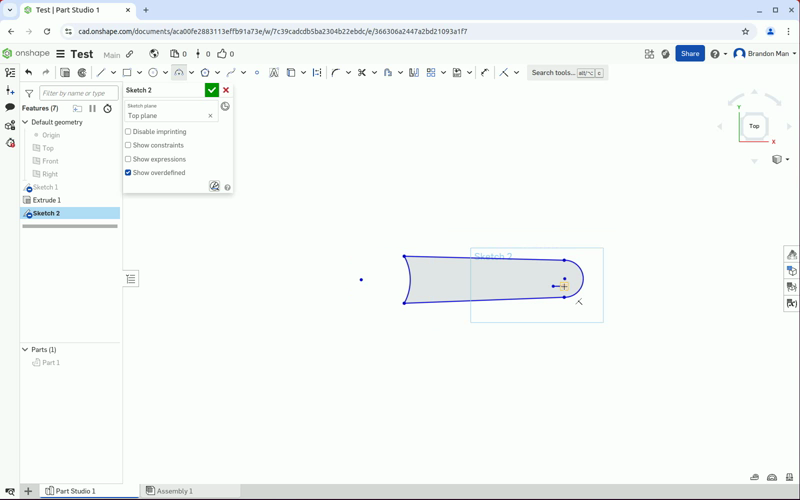
scroll(-6)
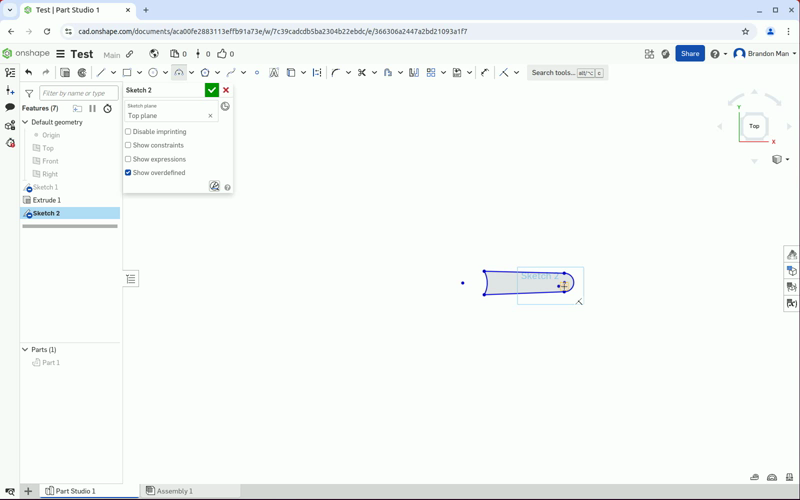
key_down(shift)
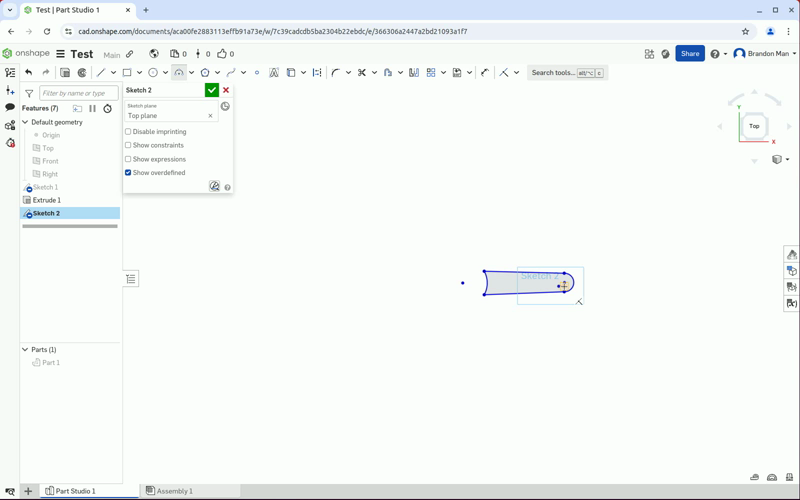
mouse_move(564, 279)
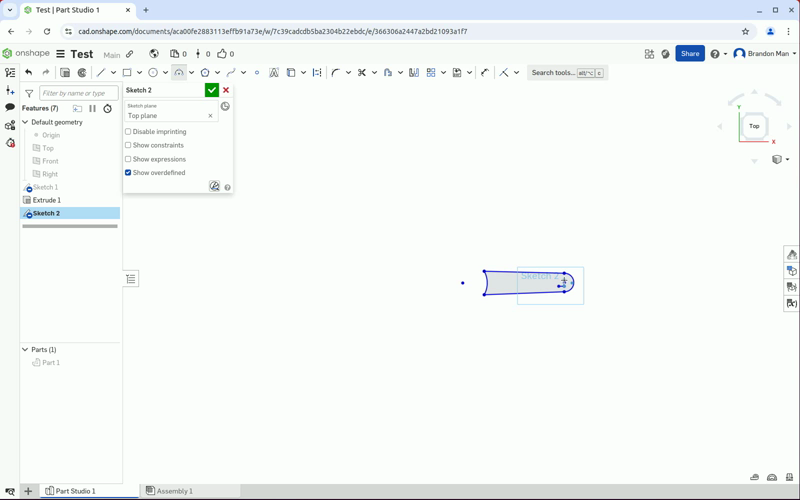
scroll(6)
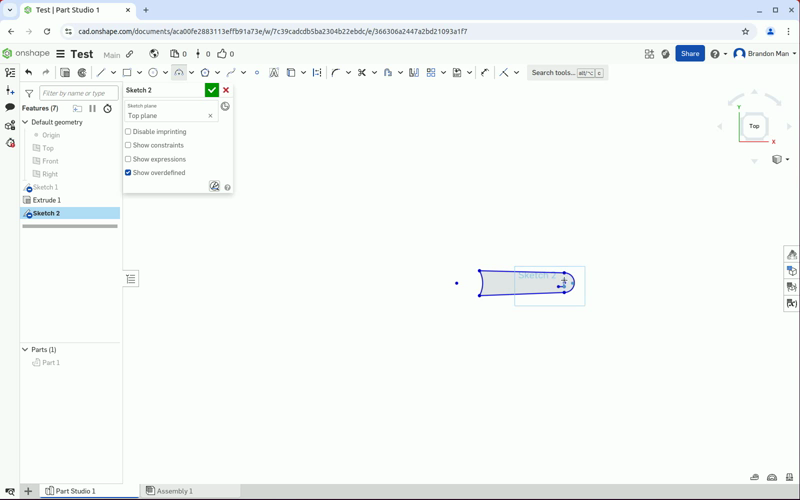
scroll(6)
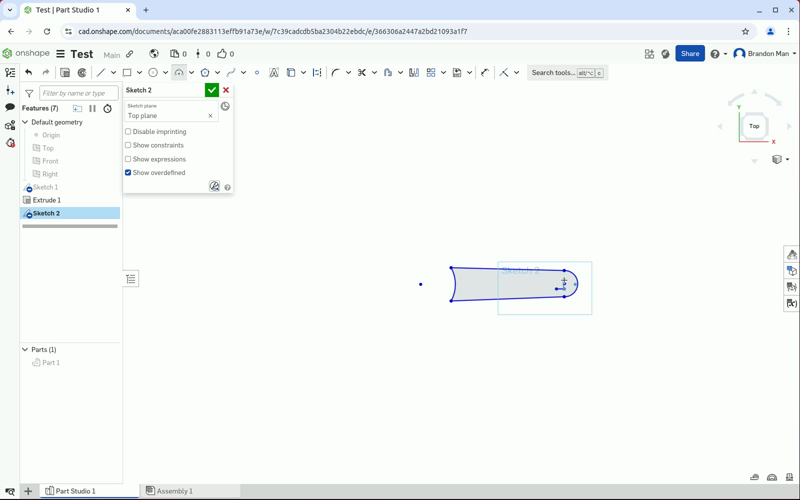
scroll(6)
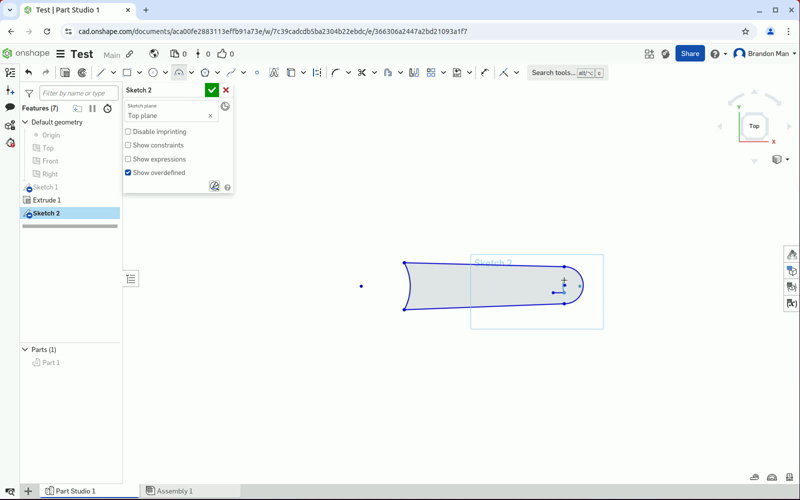
scroll(6)
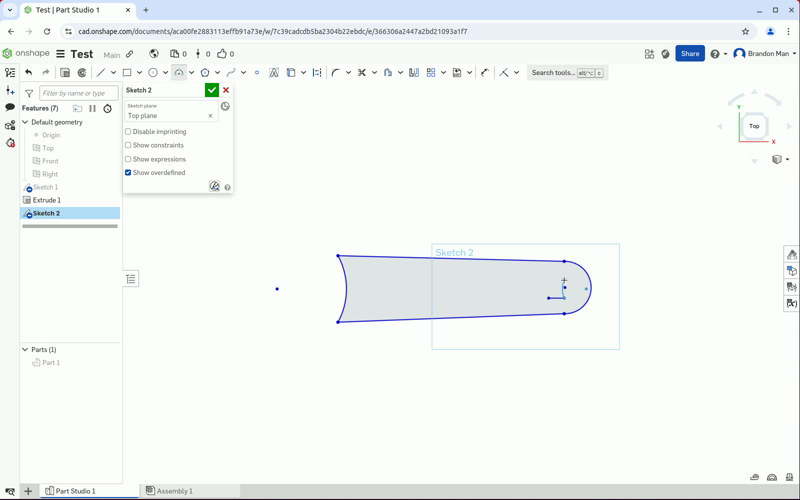
scroll(6)
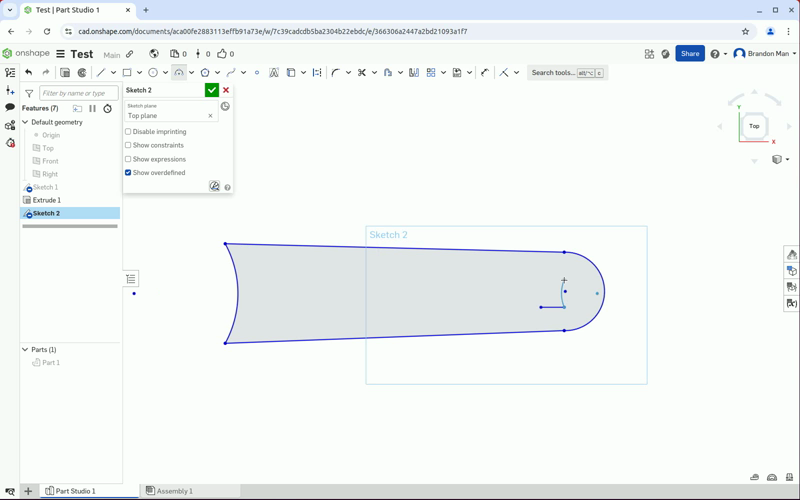
scroll(6)
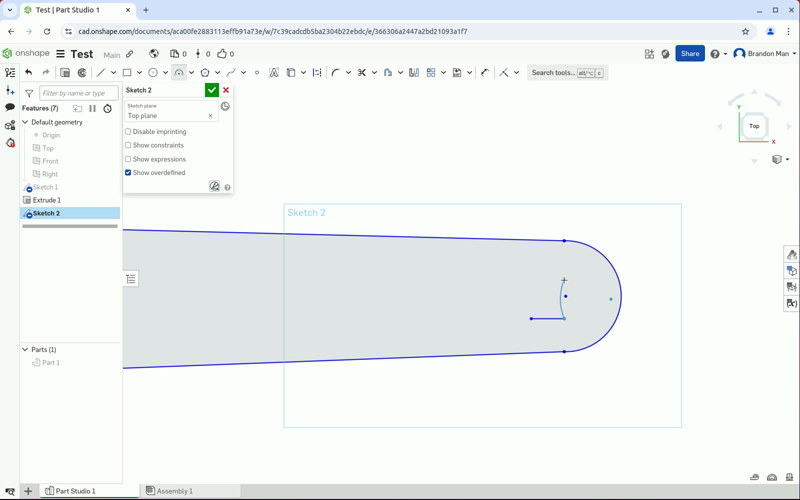
scroll(6)
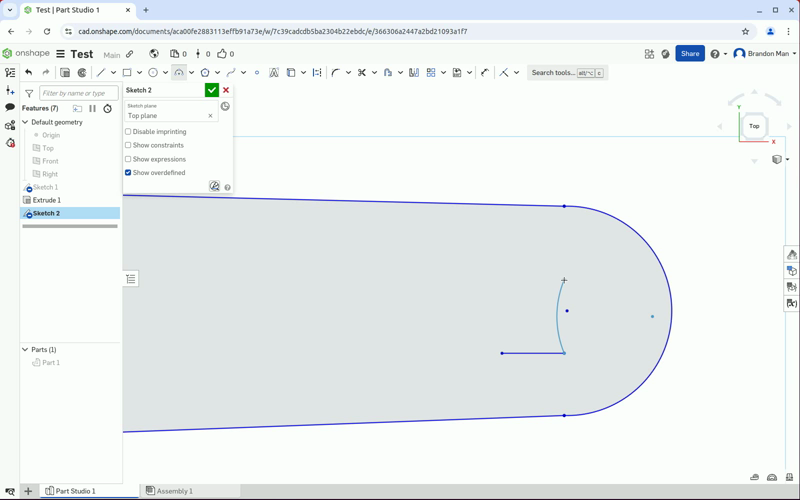
click(564, 279)
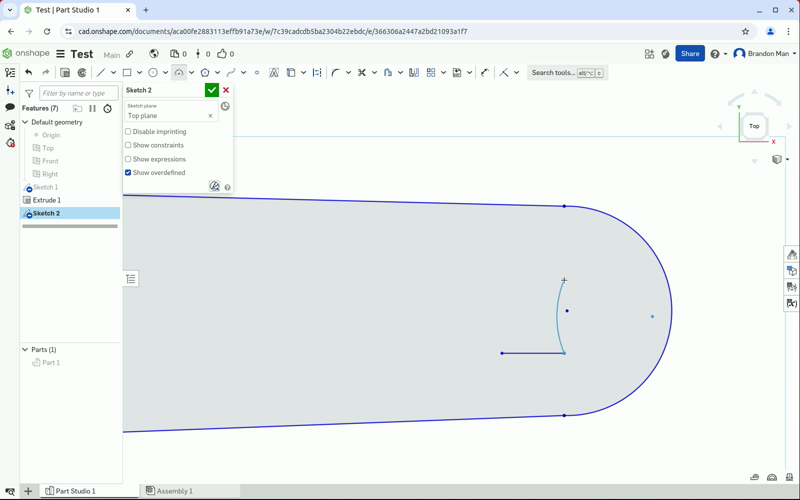
scroll(-6)
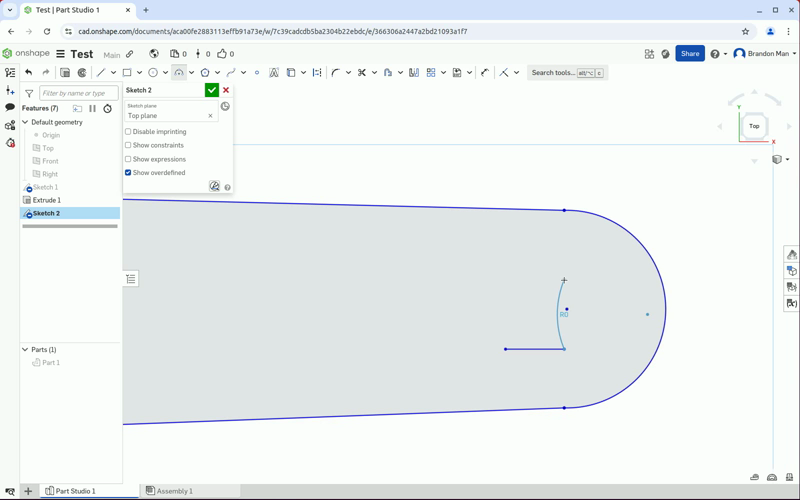
scroll(-6)
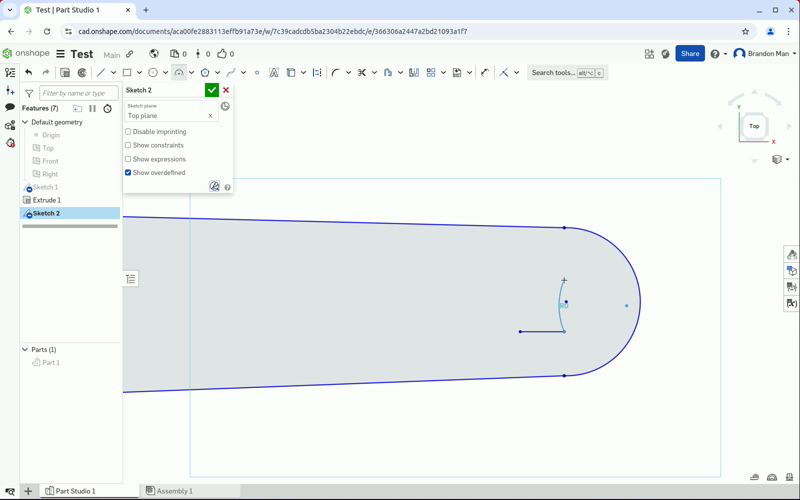
scroll(-6)
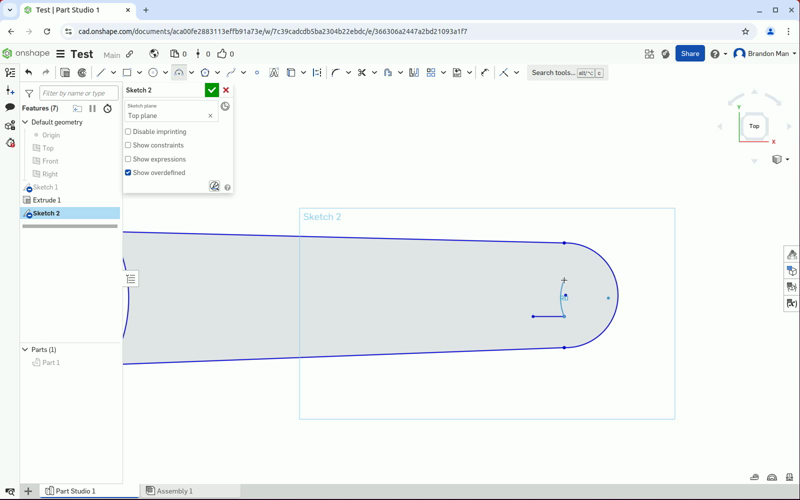
scroll(-6)
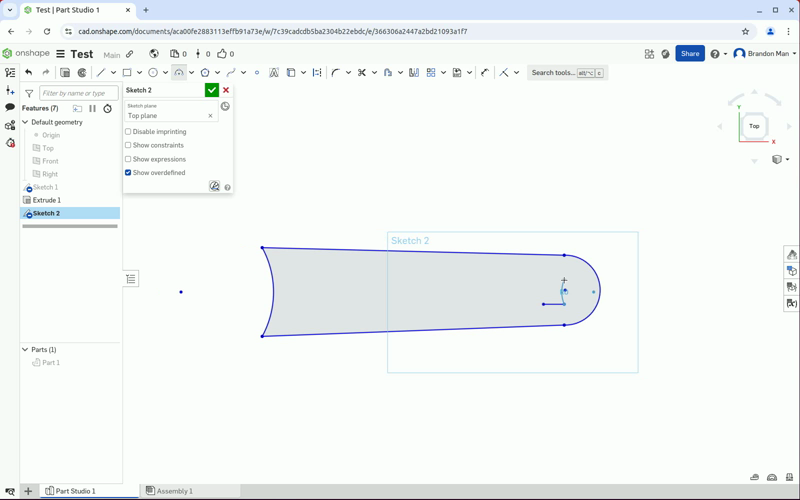
scroll(-6)
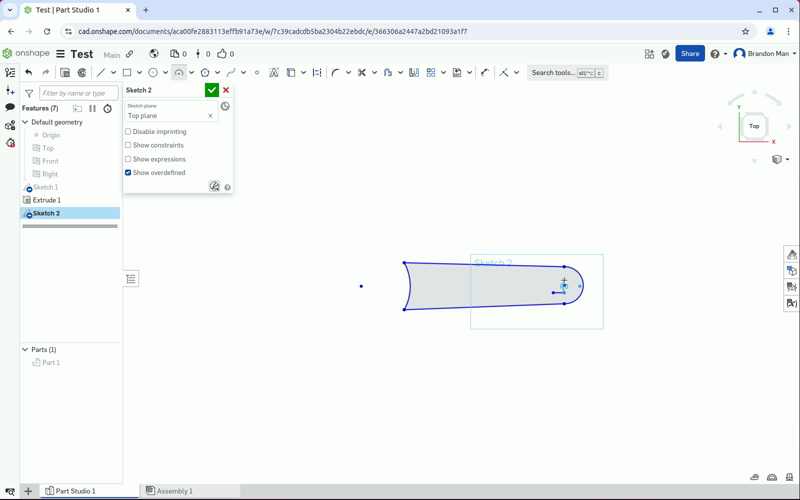
scroll(-6)
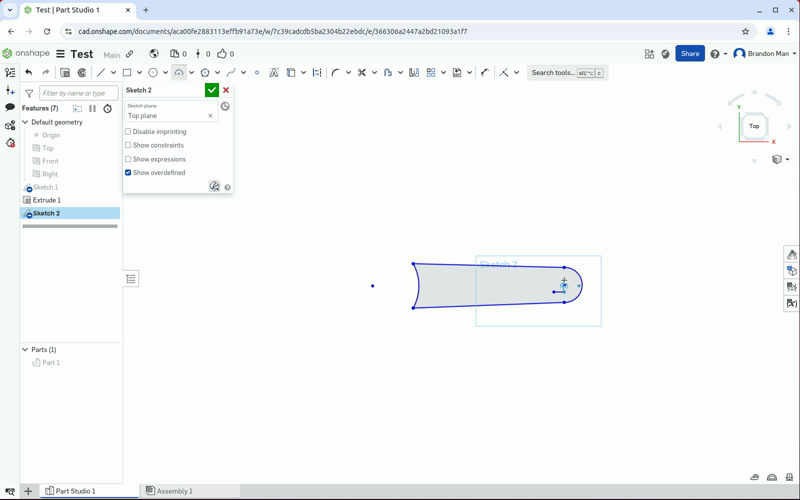
scroll(-6)
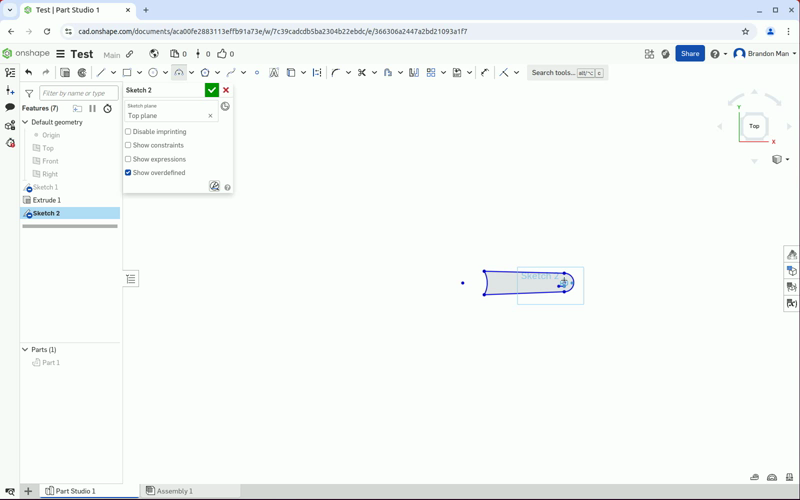
mouse_move(567, 282)
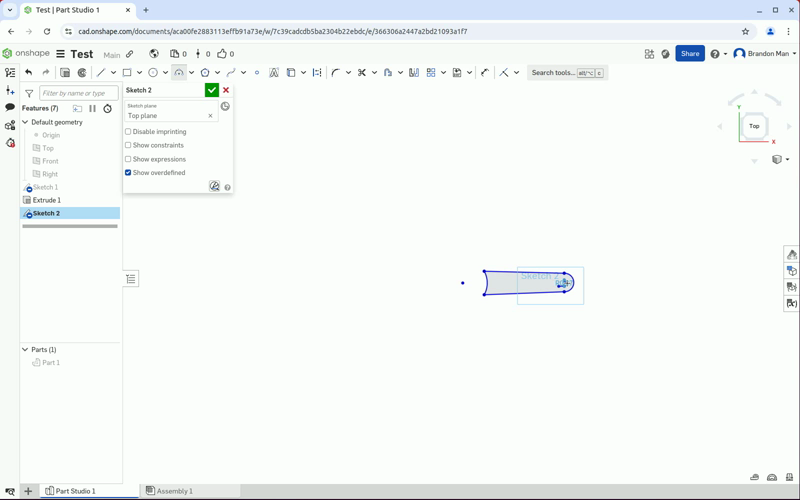
scroll(6)
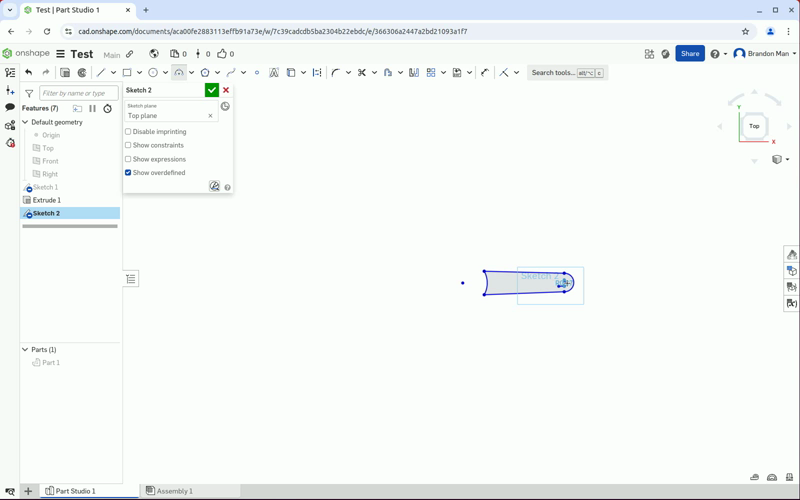
scroll(6)
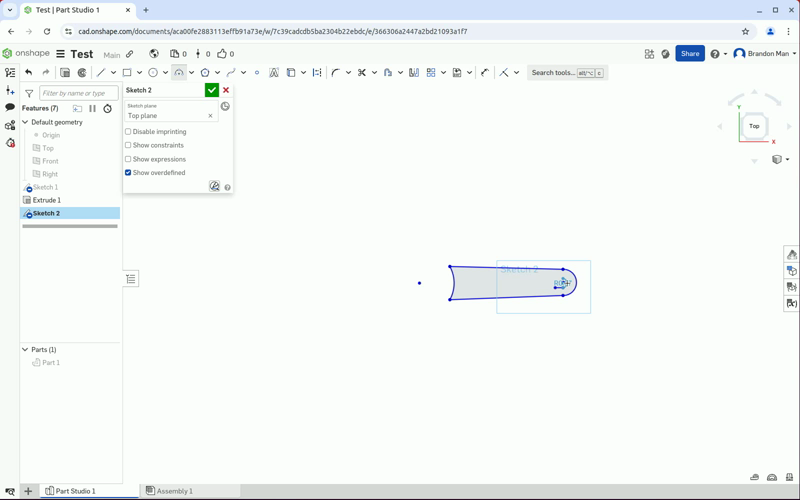
scroll(6)
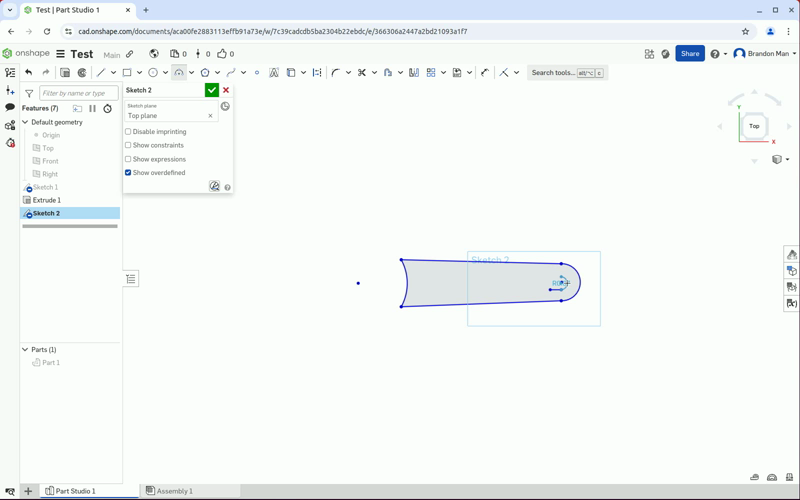
scroll(6)
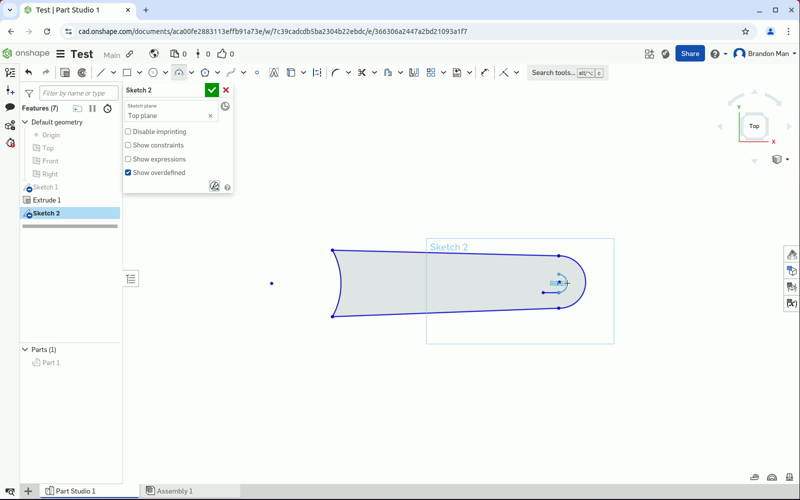
scroll(6)
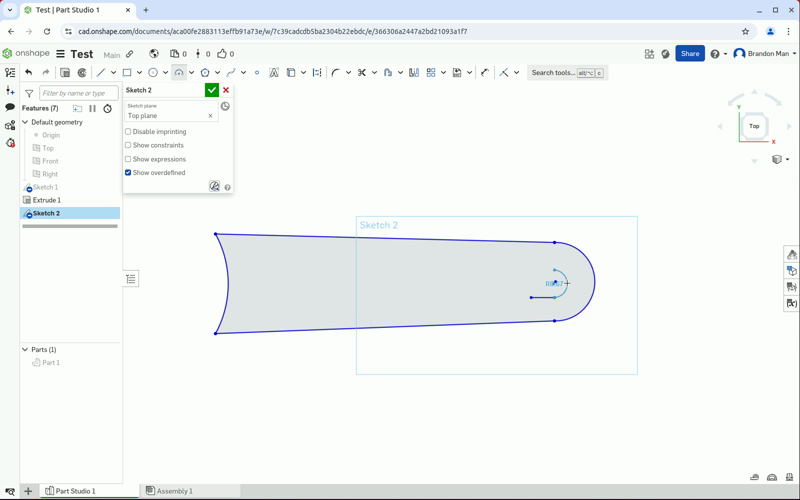
scroll(6)
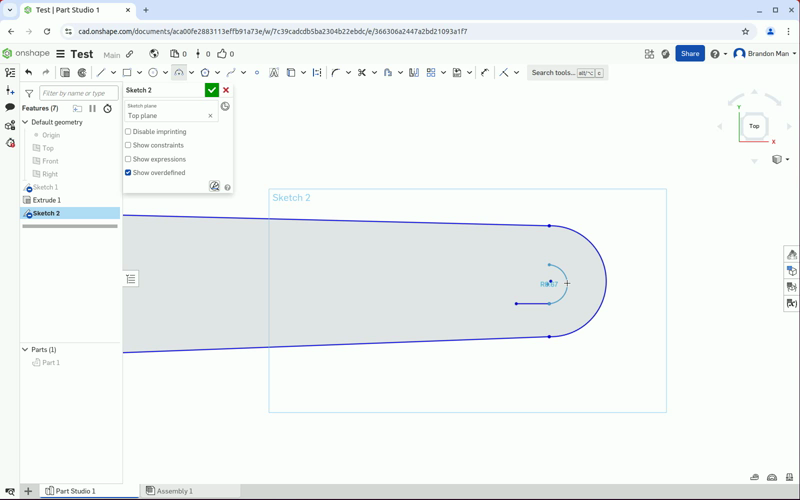
scroll(6)
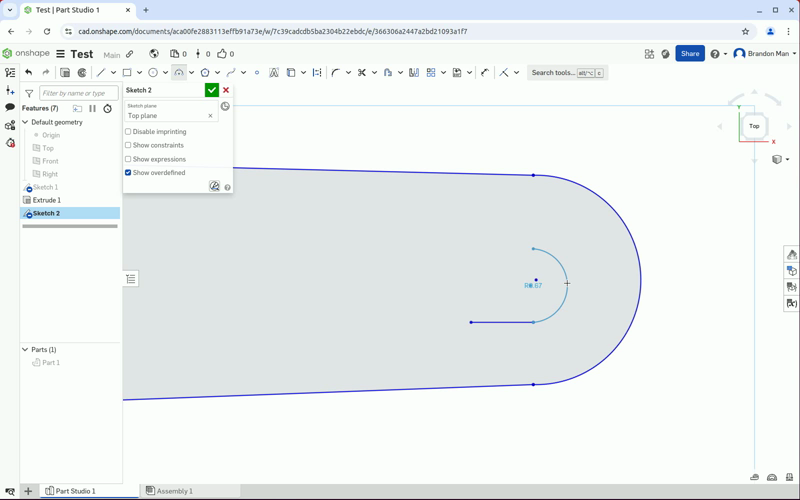
click(567, 282)
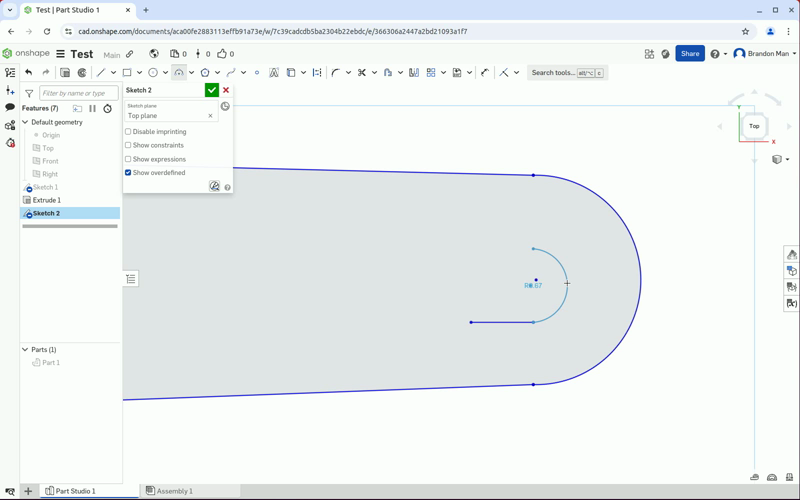
scroll(-6)
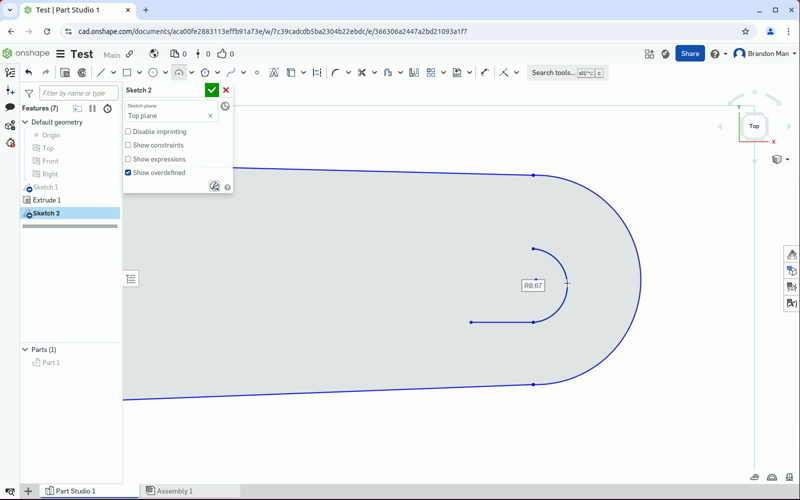
scroll(-6)
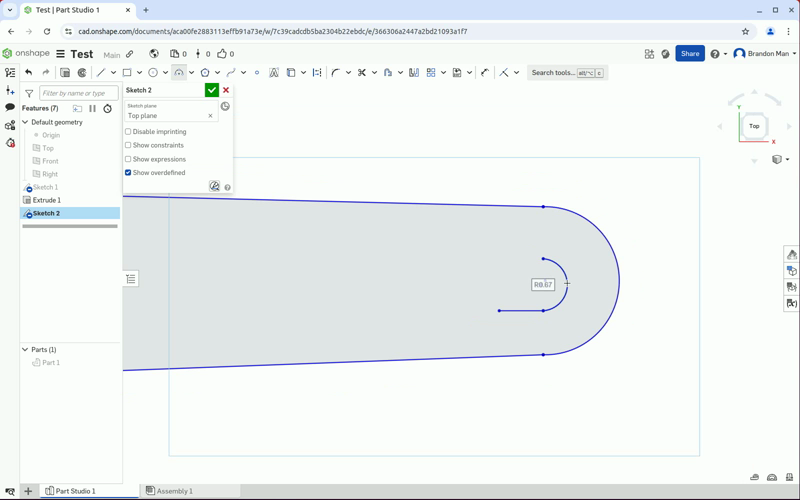
scroll(-6)
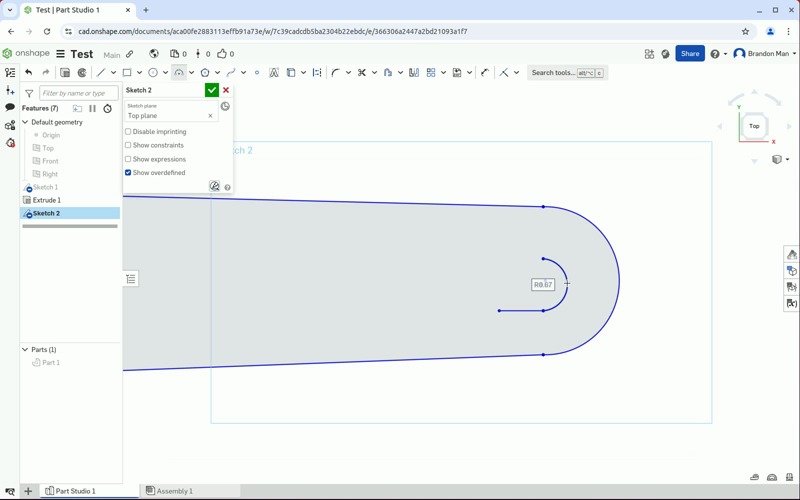
scroll(-6)
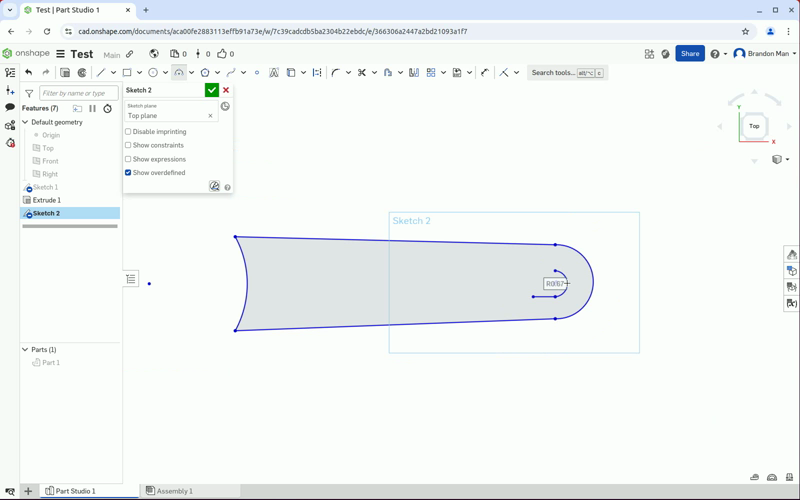
scroll(-6)
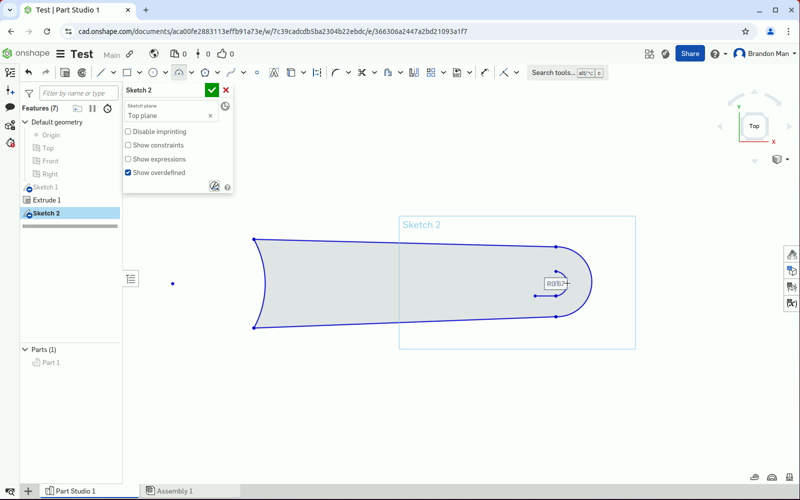
scroll(-6)
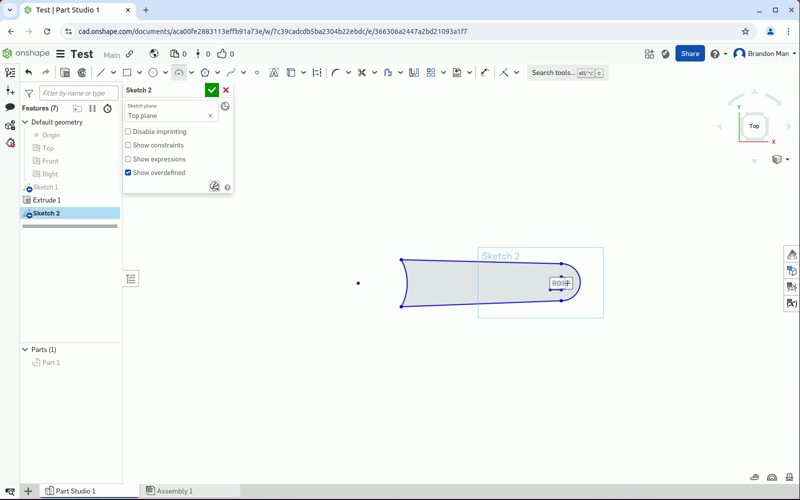
scroll(-6)
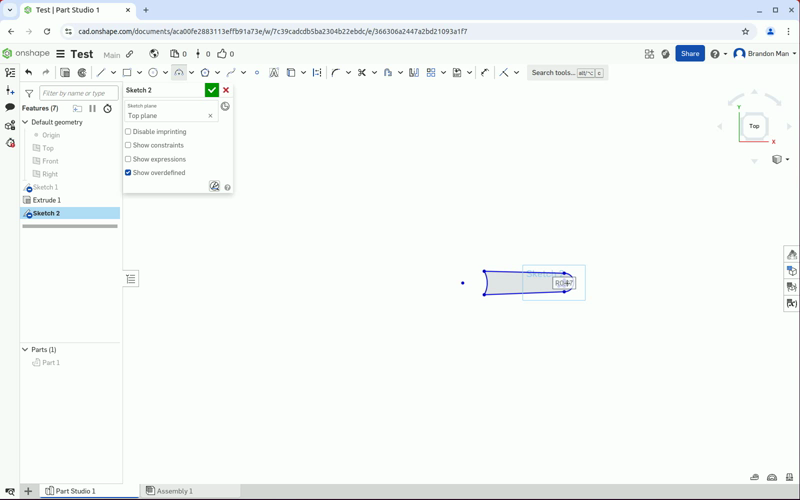
key_up(shift)
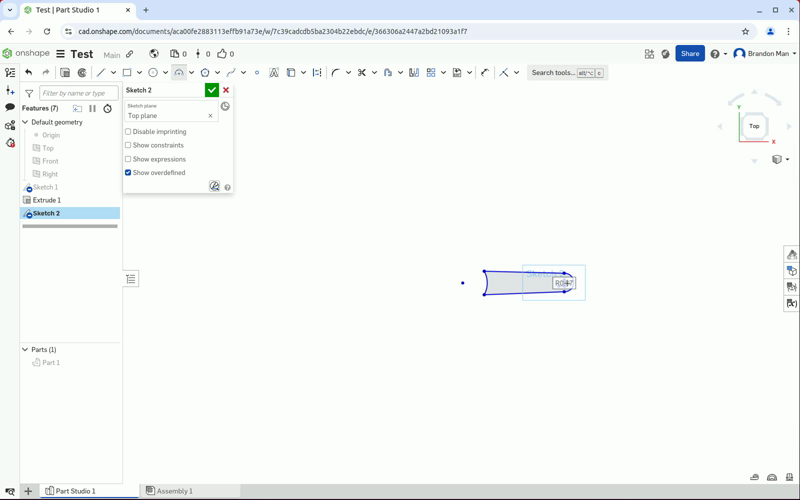
key(esc)
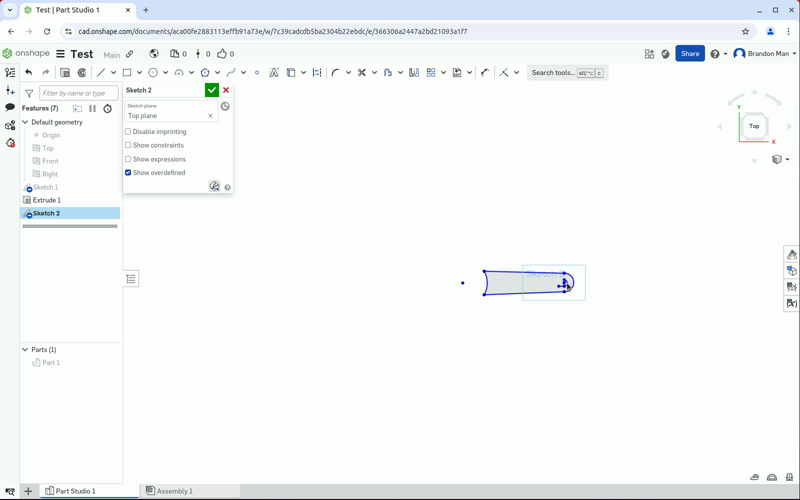
key(l)
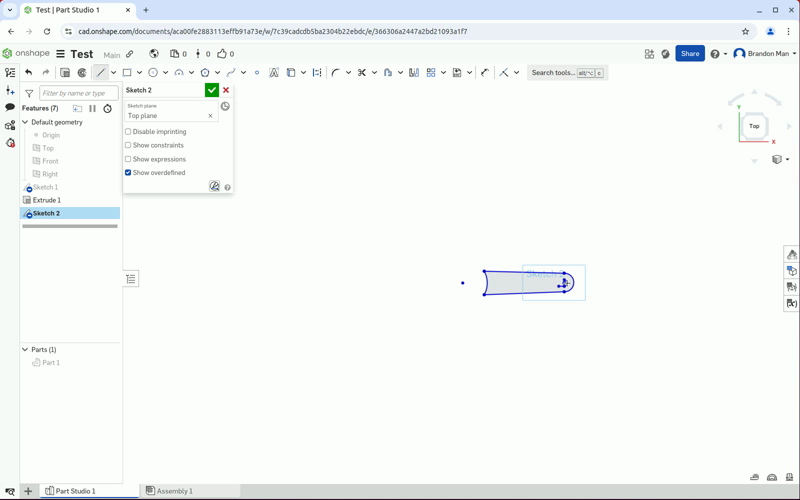
mouse_move(564, 279)
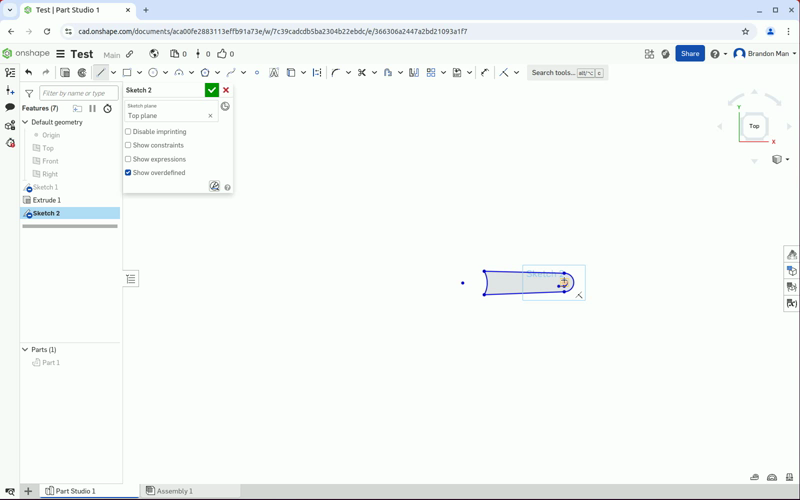
scroll(6)
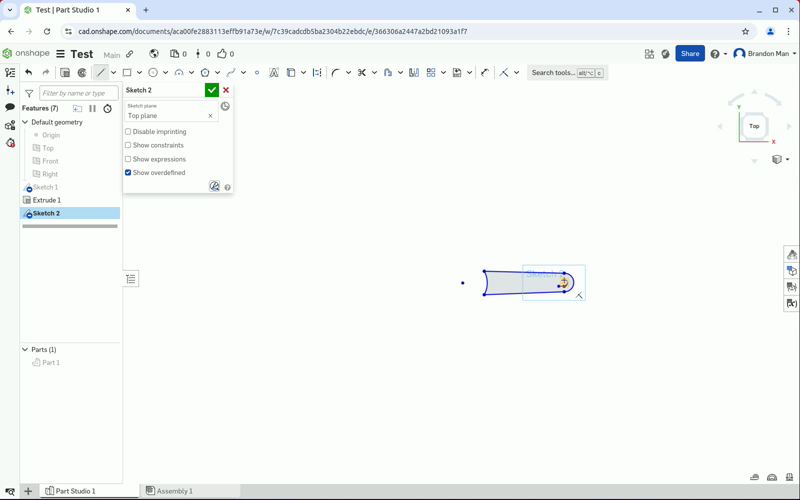
scroll(6)
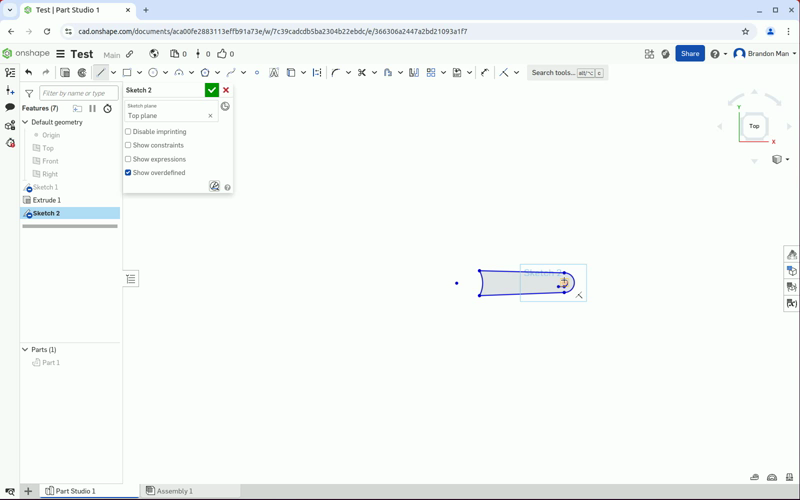
scroll(6)
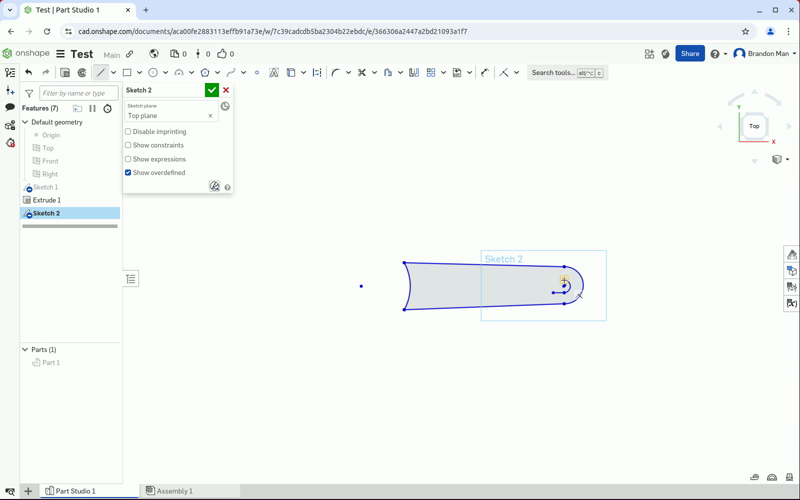
scroll(6)
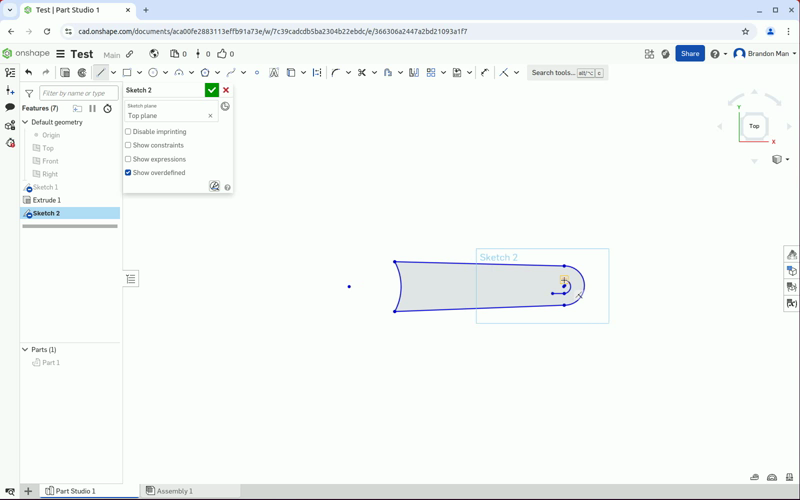
scroll(6)
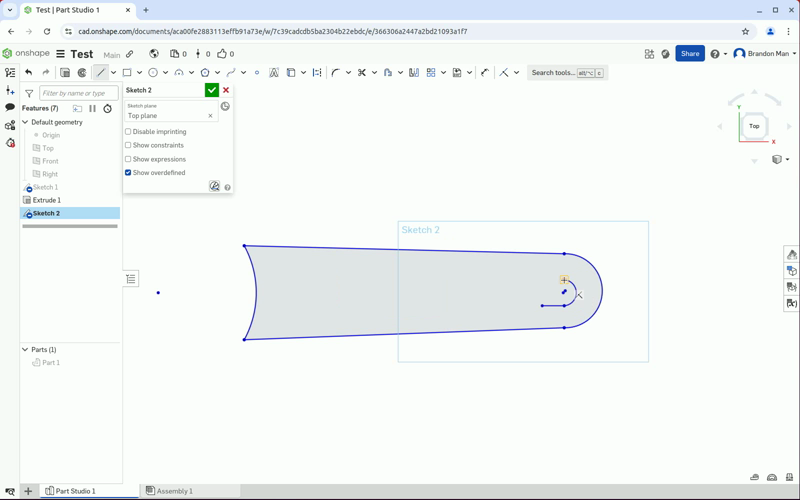
scroll(6)
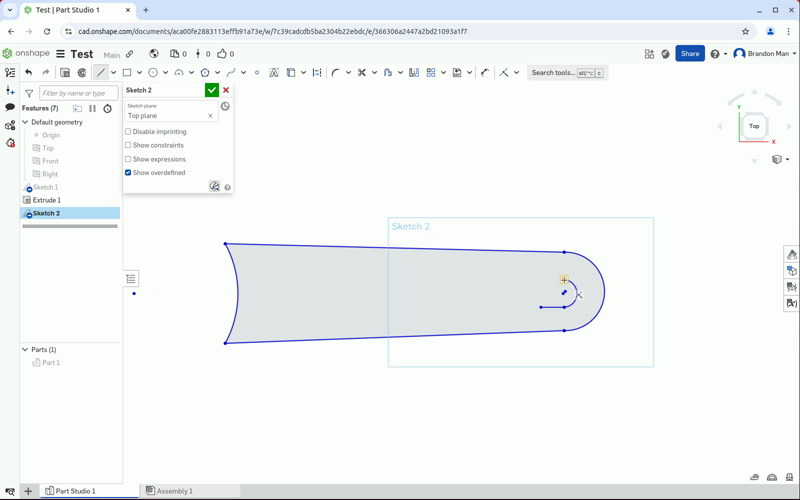
scroll(6)
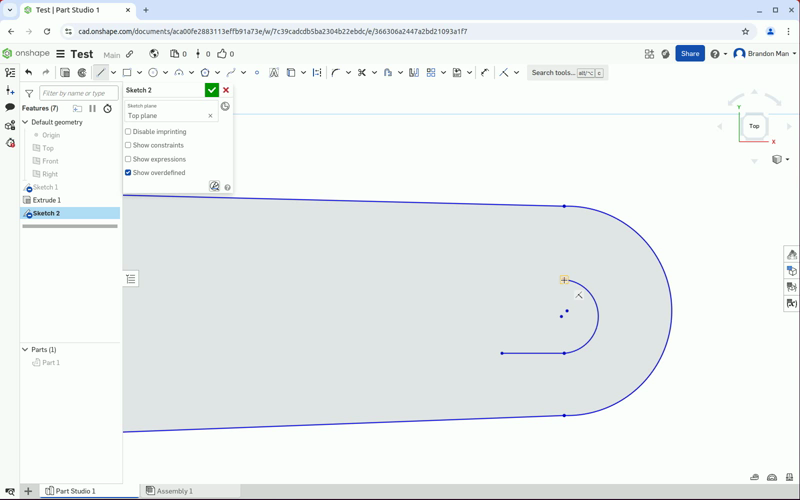
click(564, 279)
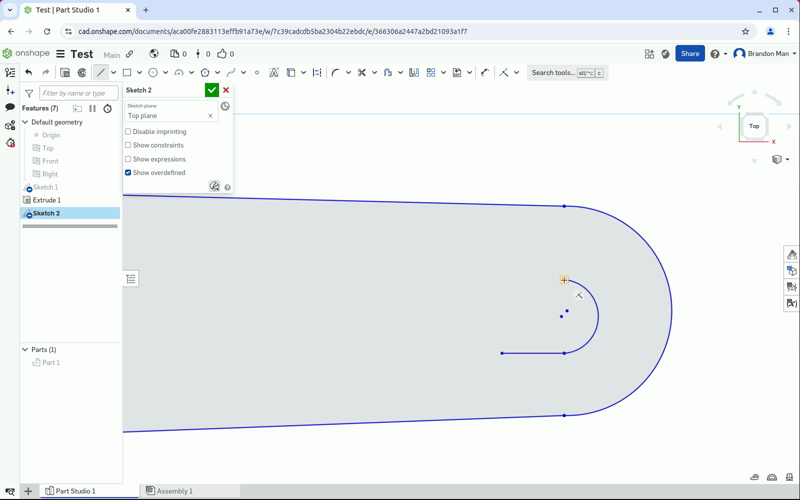
scroll(-6)
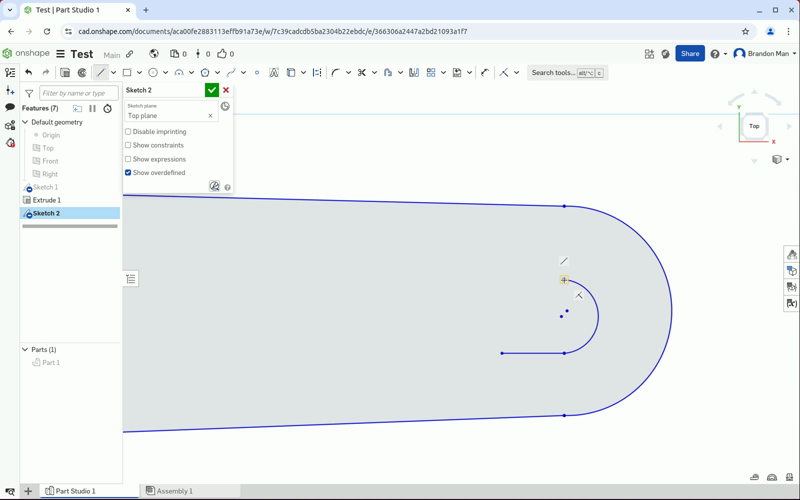
scroll(-6)
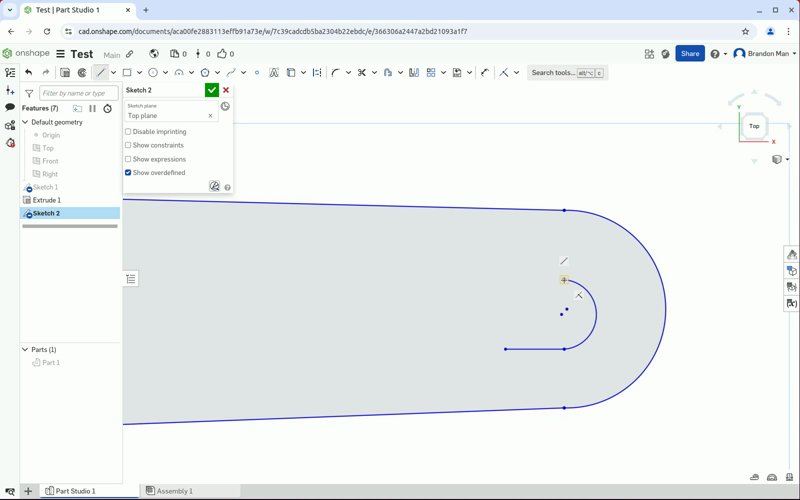
scroll(-6)
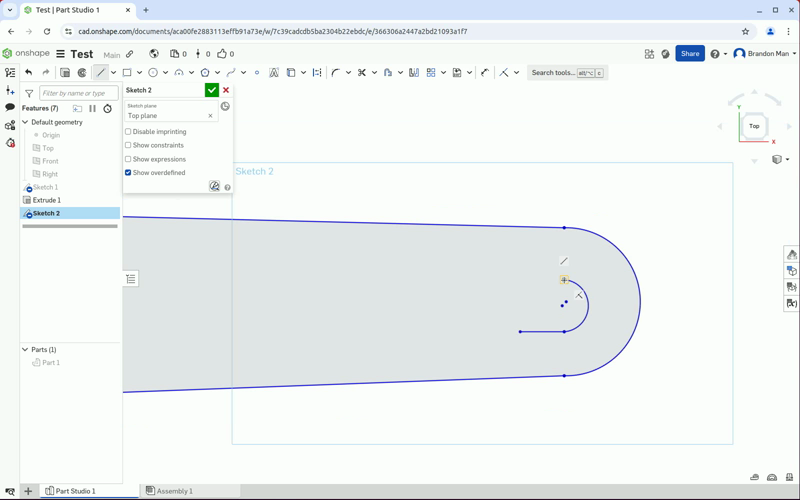
scroll(-6)
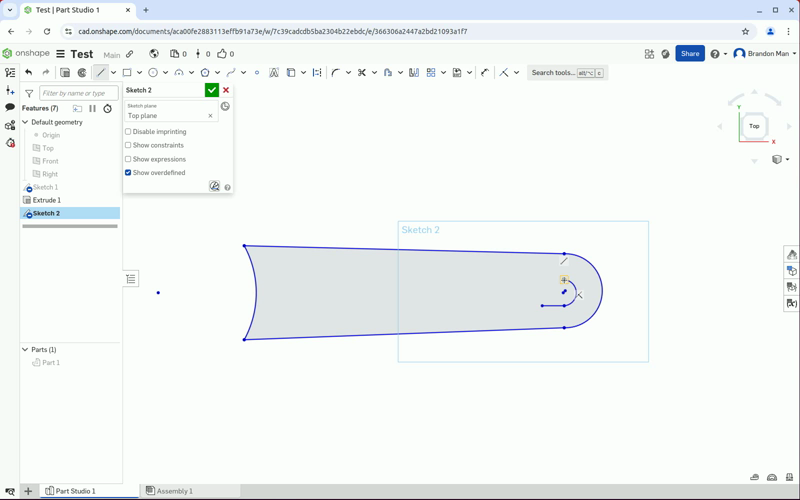
scroll(-6)
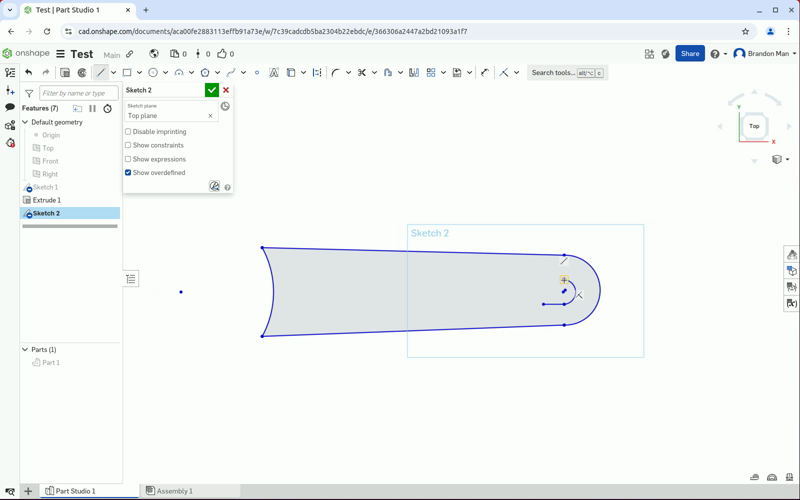
scroll(-6)
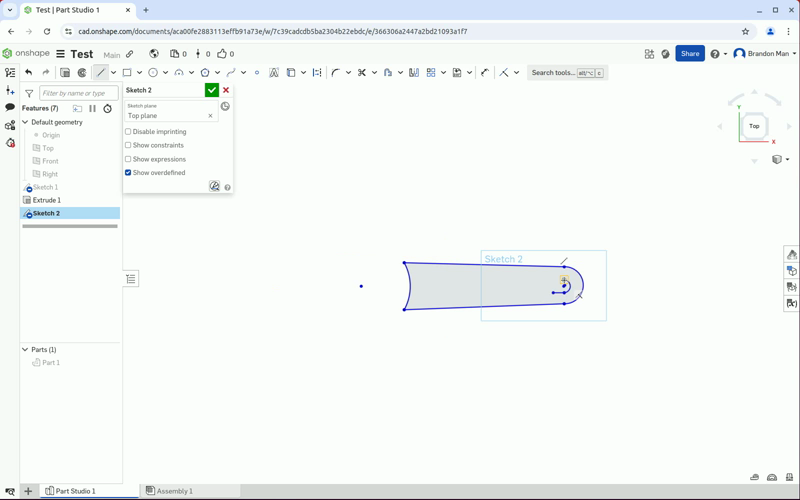
scroll(-6)
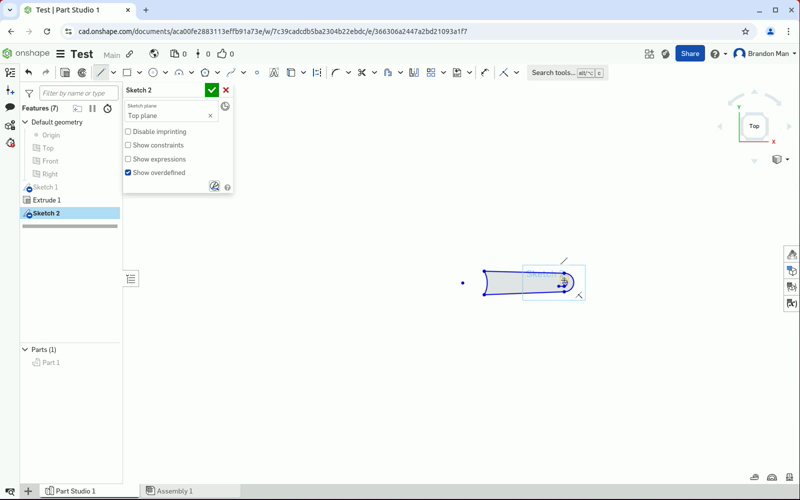
key_down(shift)
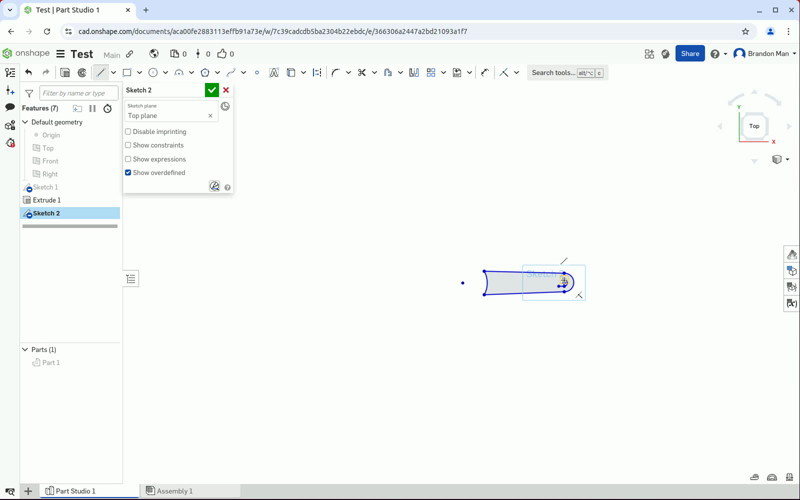
mouse_move(589, 279)
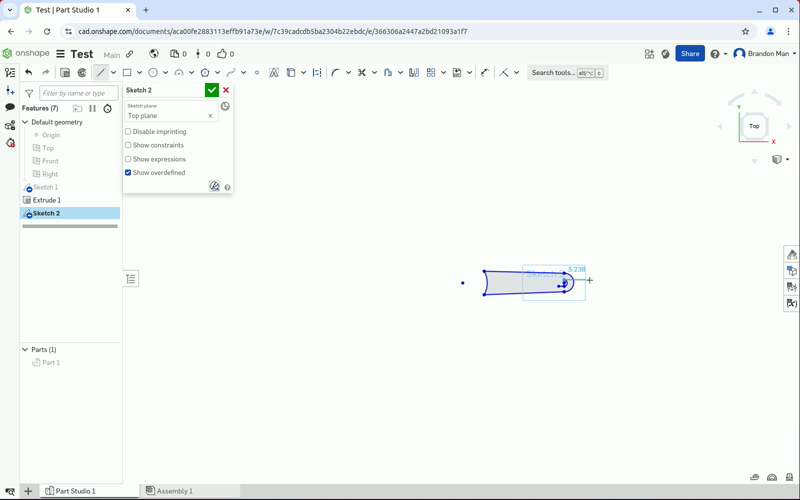
mouse_move(558, 279)
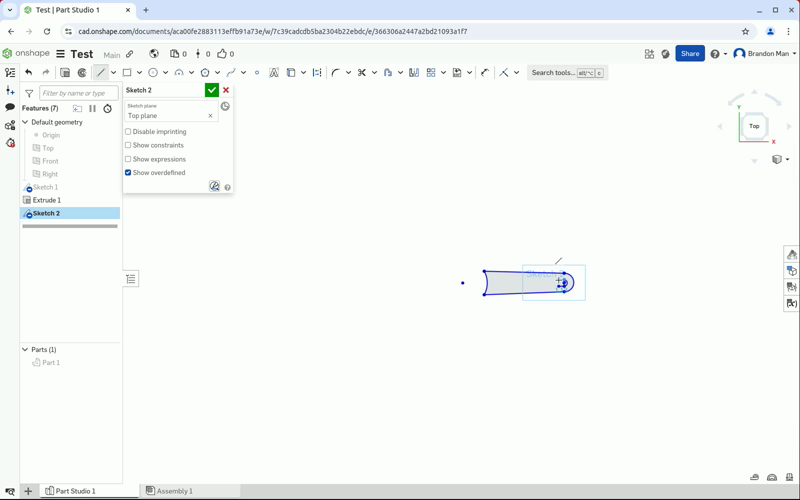
scroll(6)
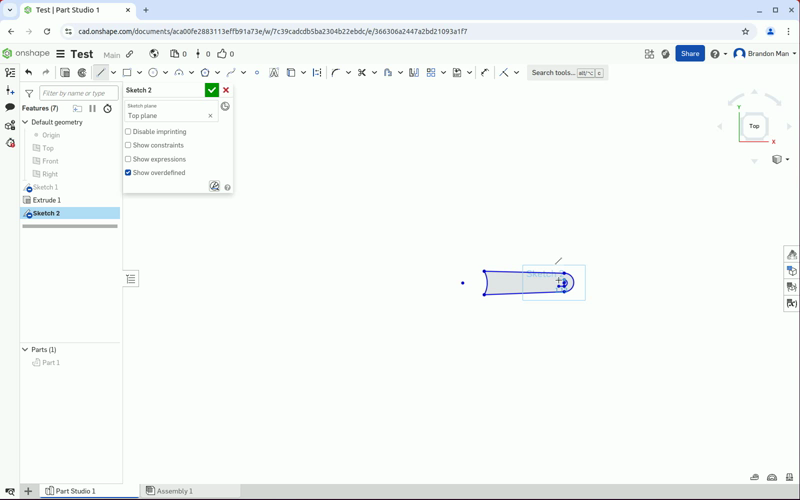
scroll(6)
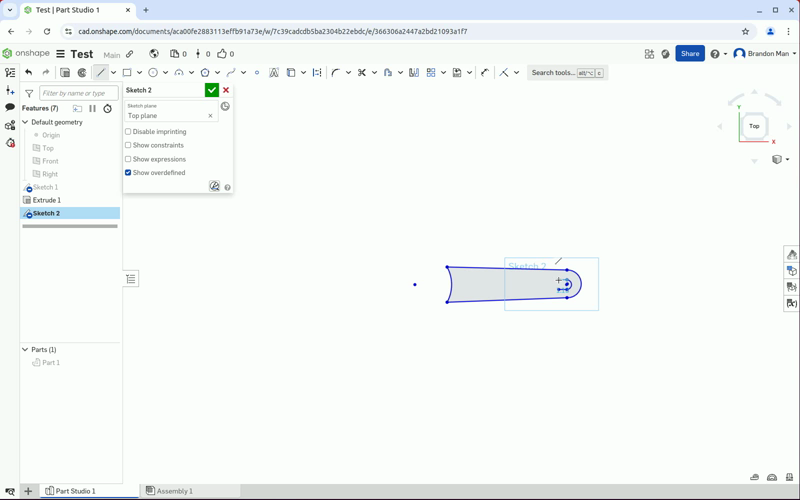
scroll(6)
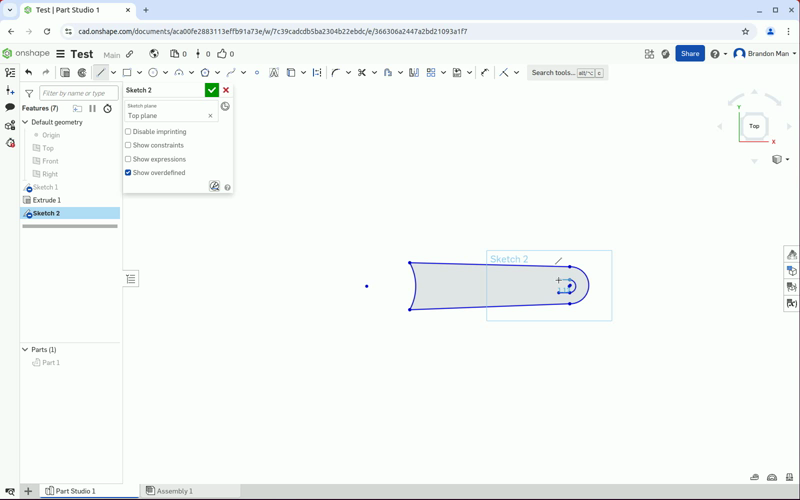
scroll(6)
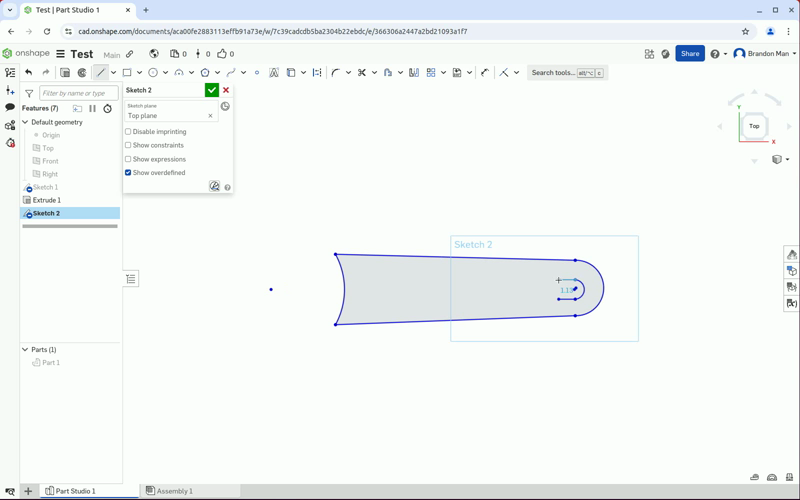
scroll(6)
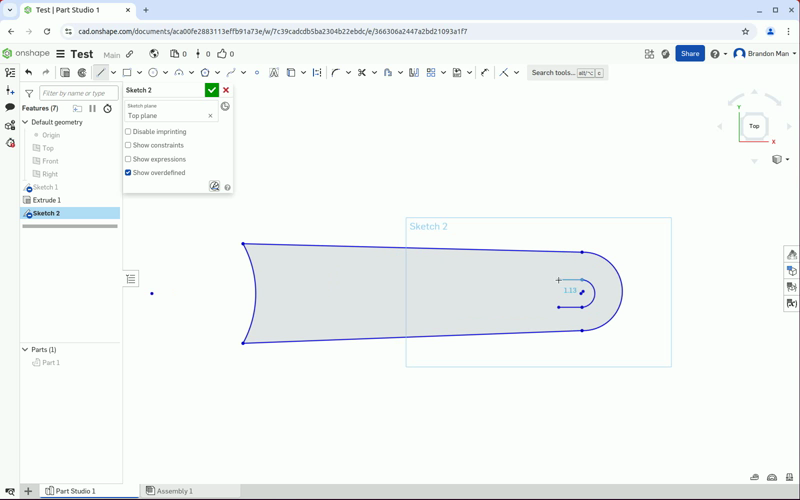
scroll(6)
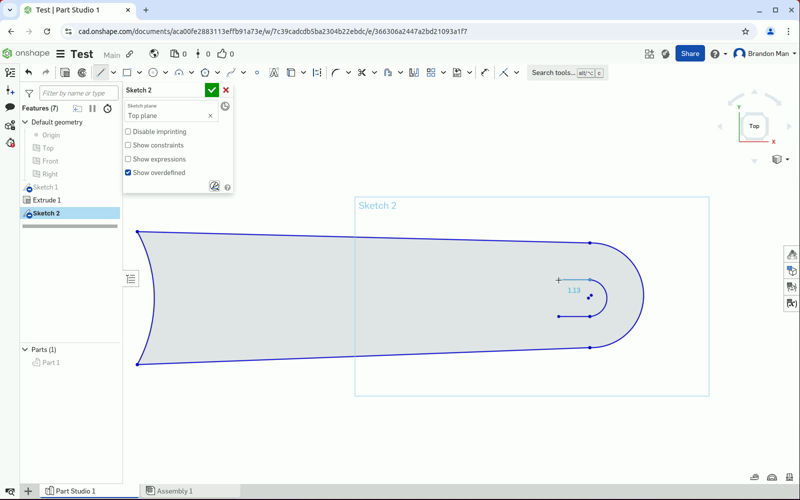
scroll(6)
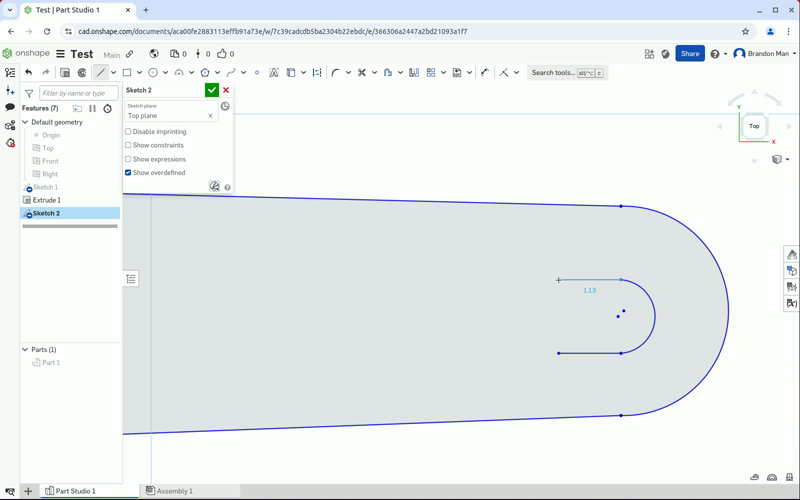
click(558, 279)
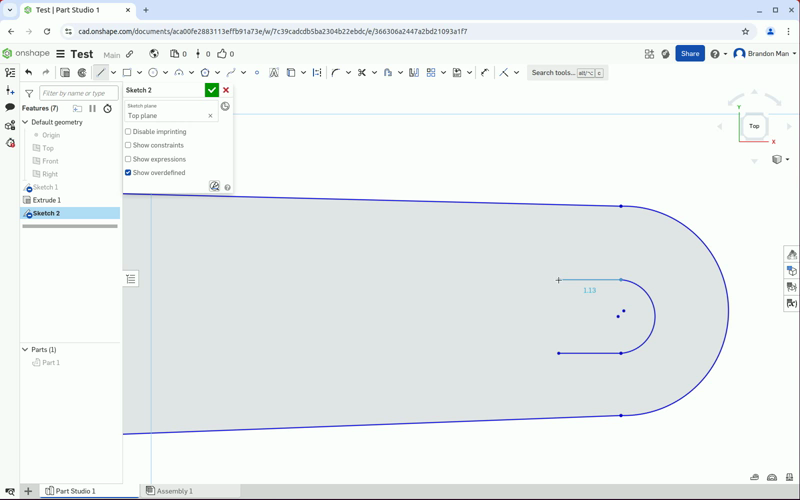
scroll(-6)
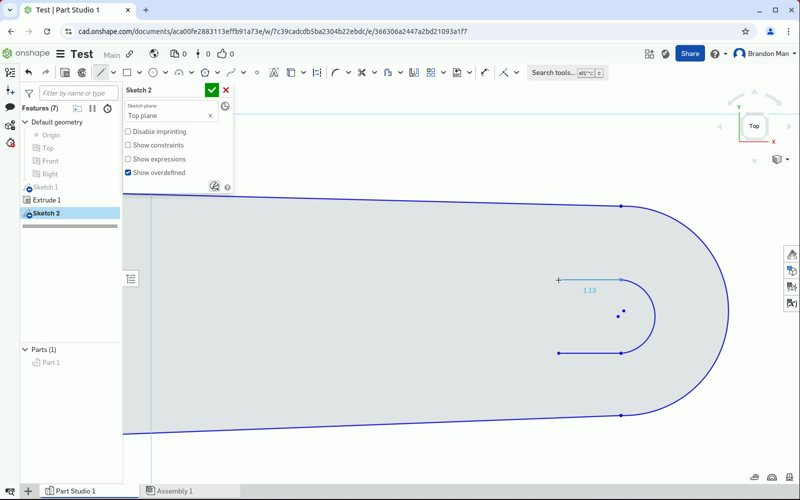
scroll(-6)
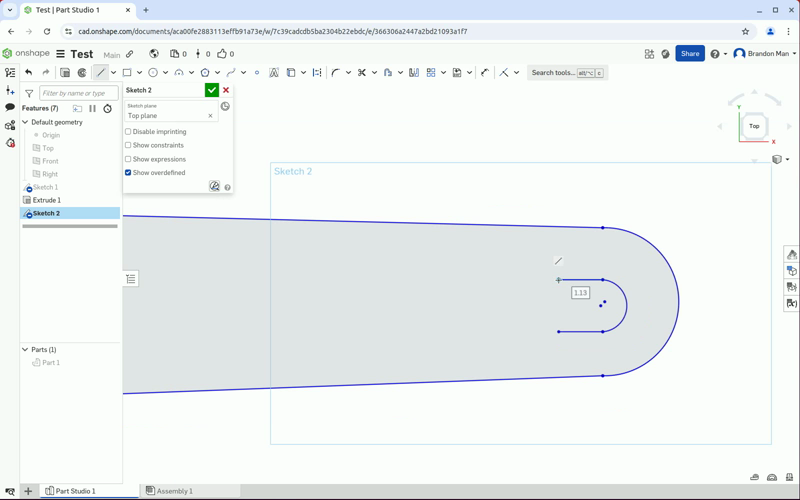
scroll(-6)
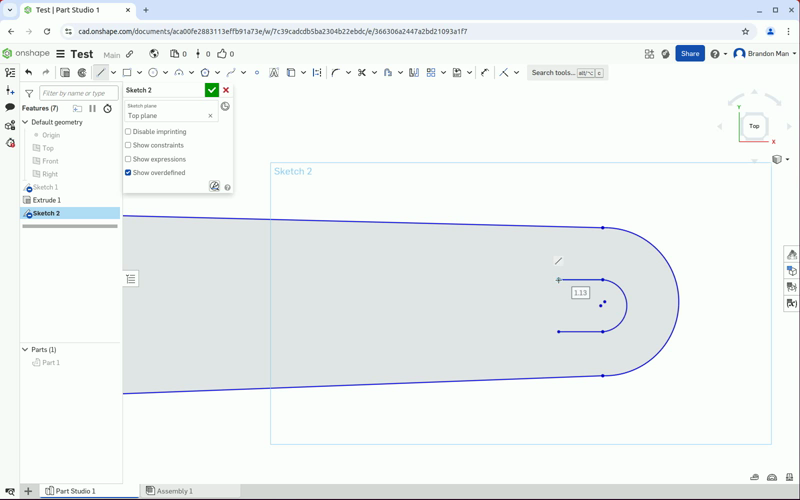
scroll(-6)
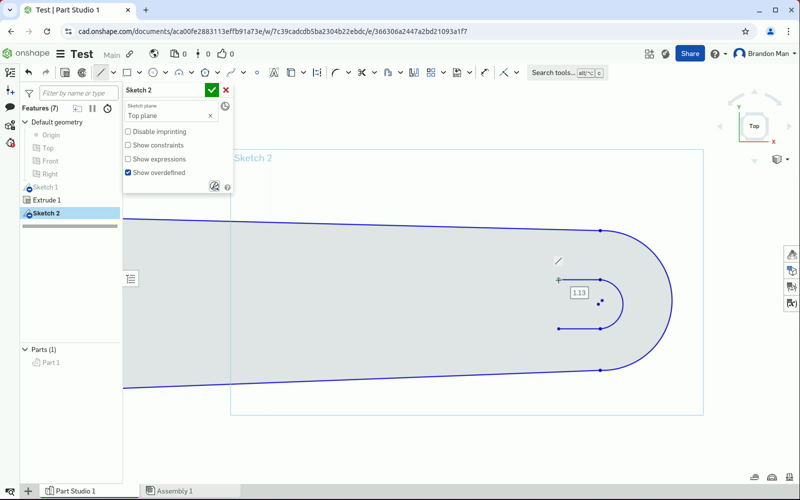
scroll(-6)
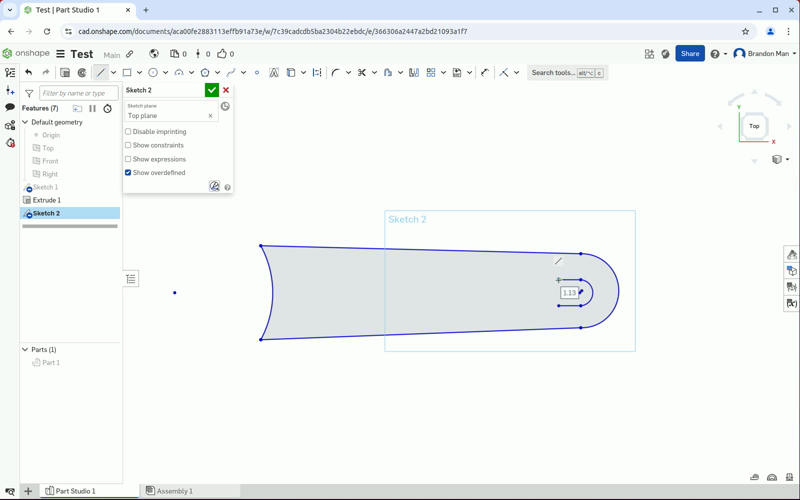
scroll(-6)
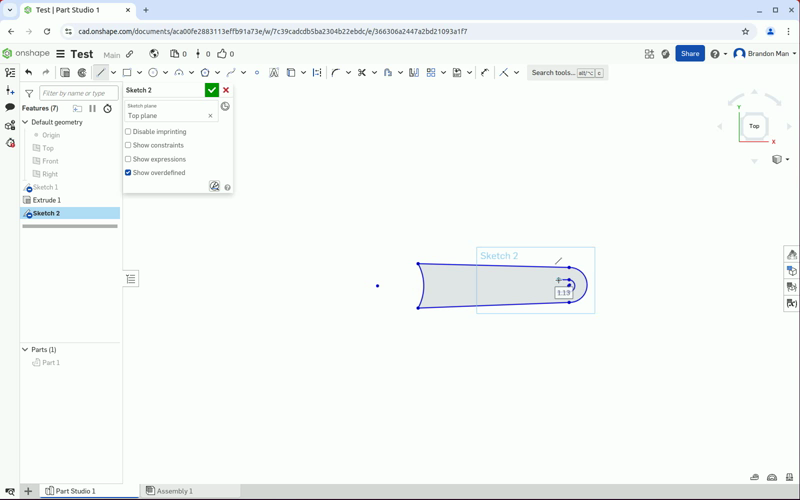
scroll(-6)
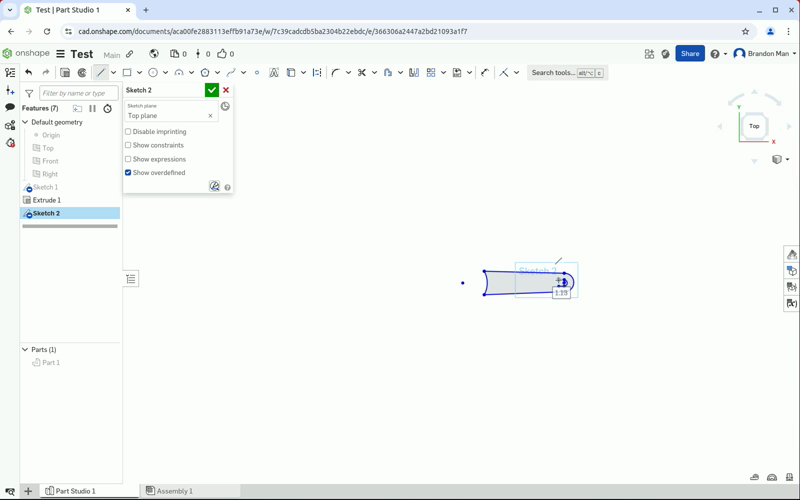
key_up(shift)
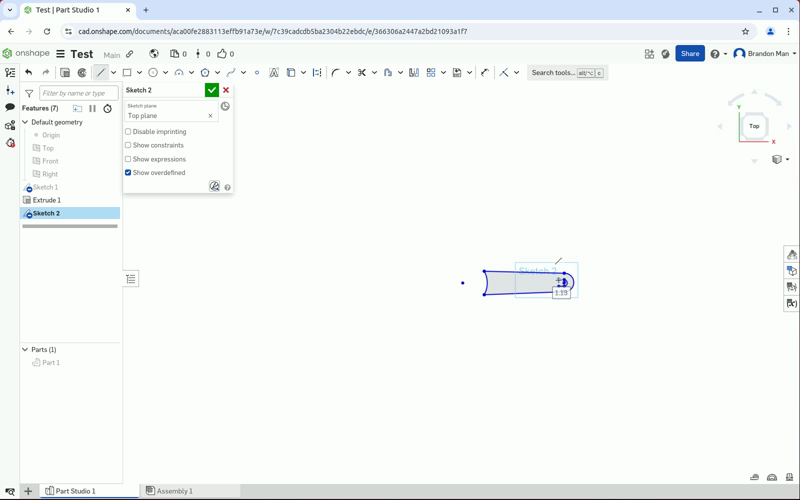
key(esc)
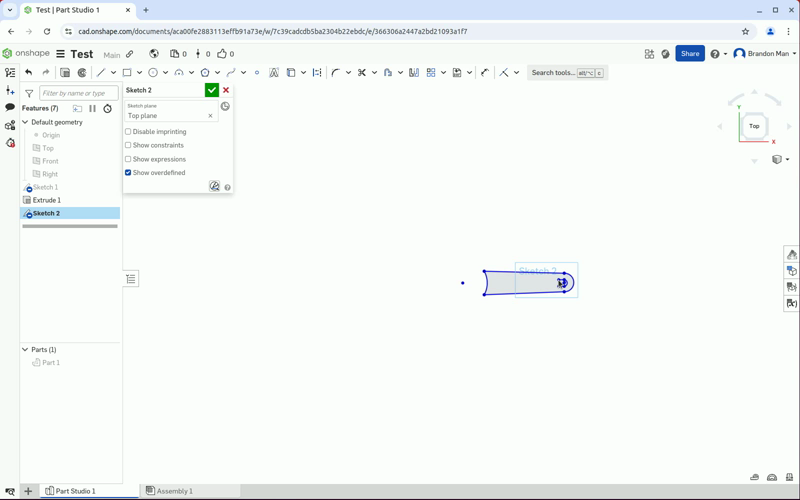
key(a)
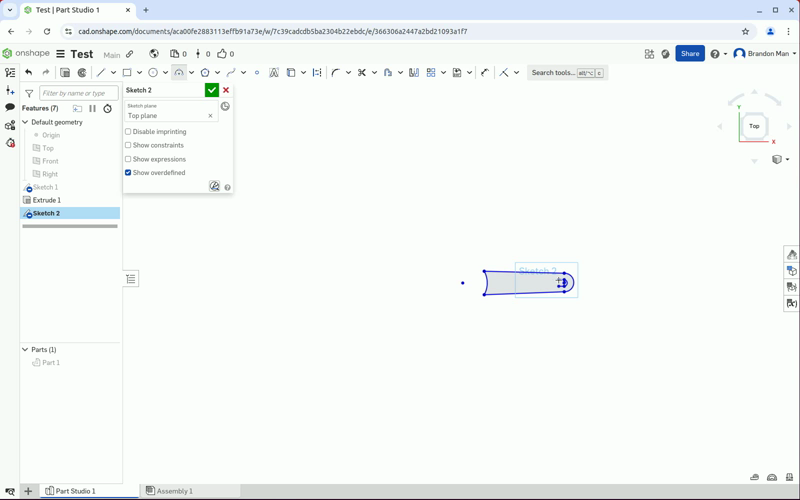
mouse_move(558, 279)
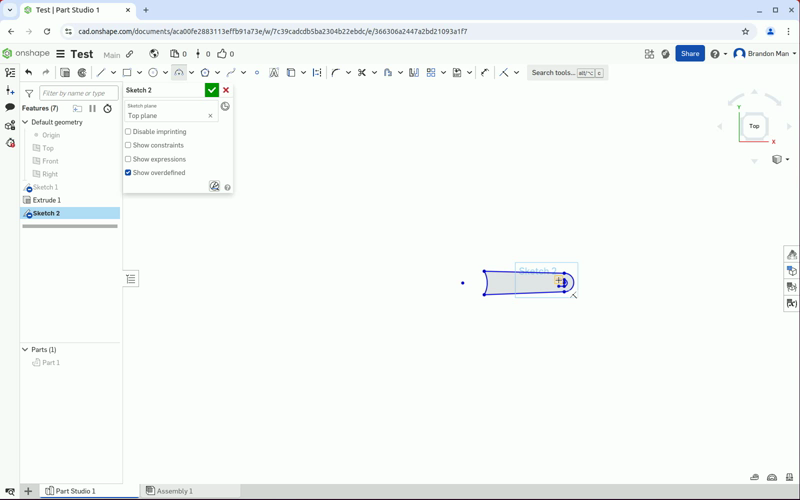
click(558, 279)
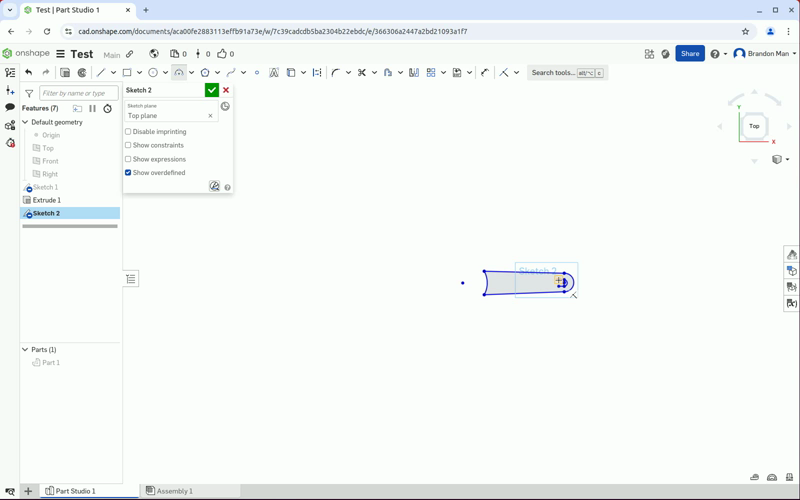
mouse_move(558, 286)
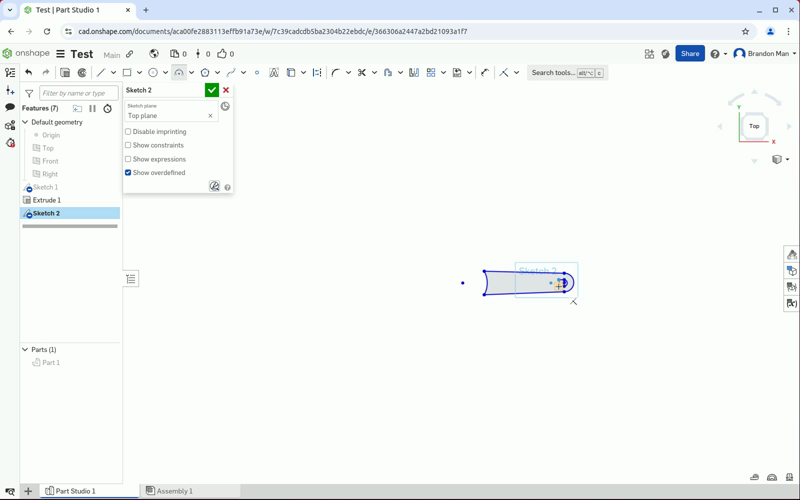
scroll(6)
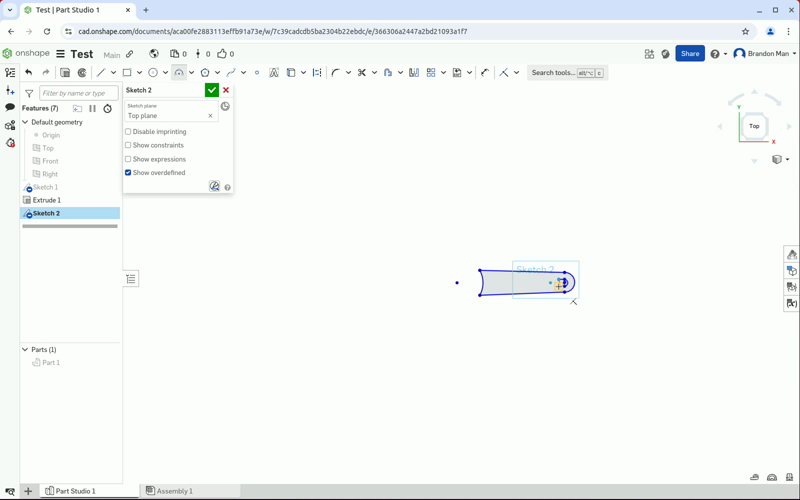
scroll(6)
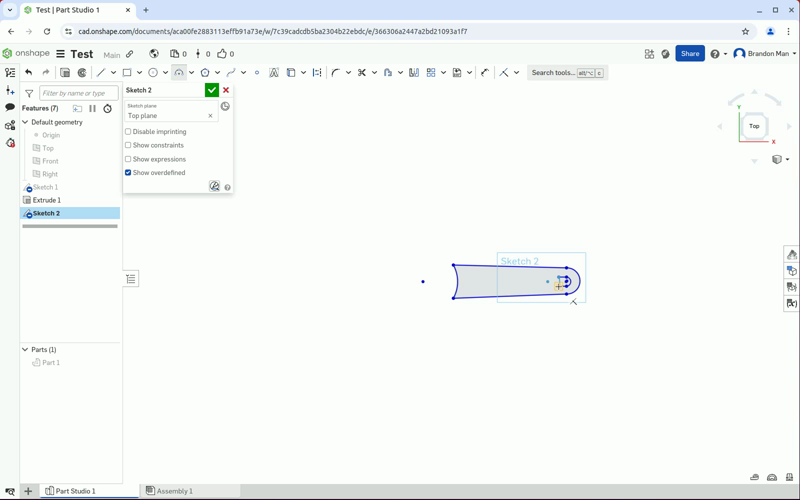
scroll(6)
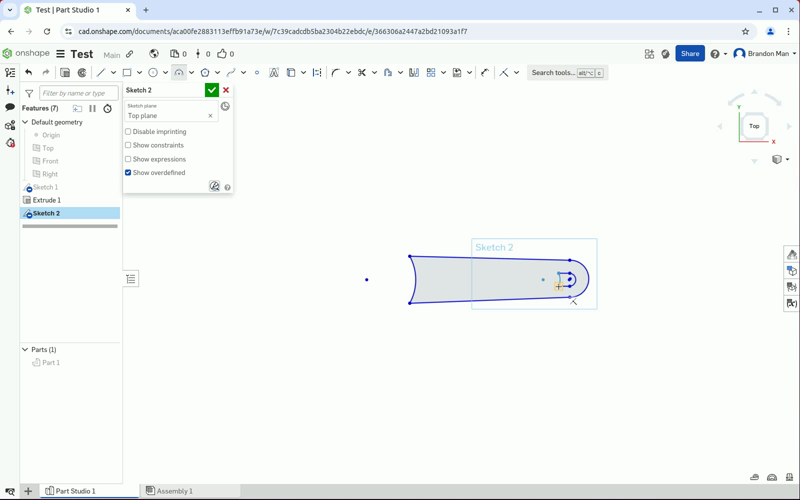
scroll(6)
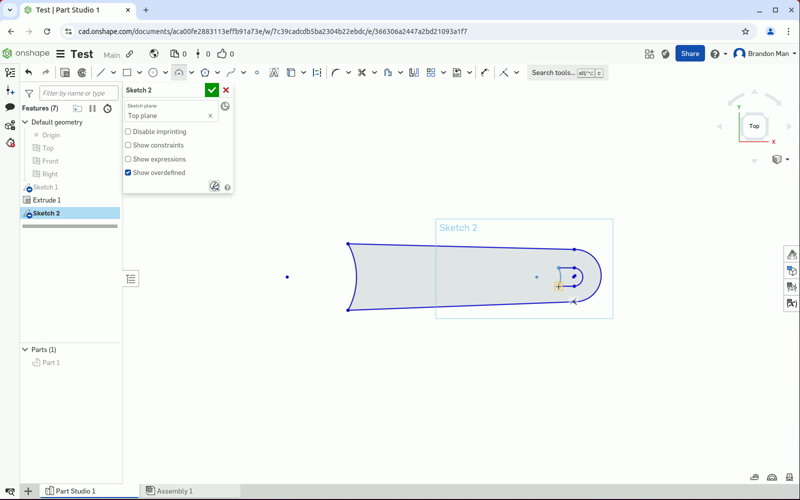
scroll(6)
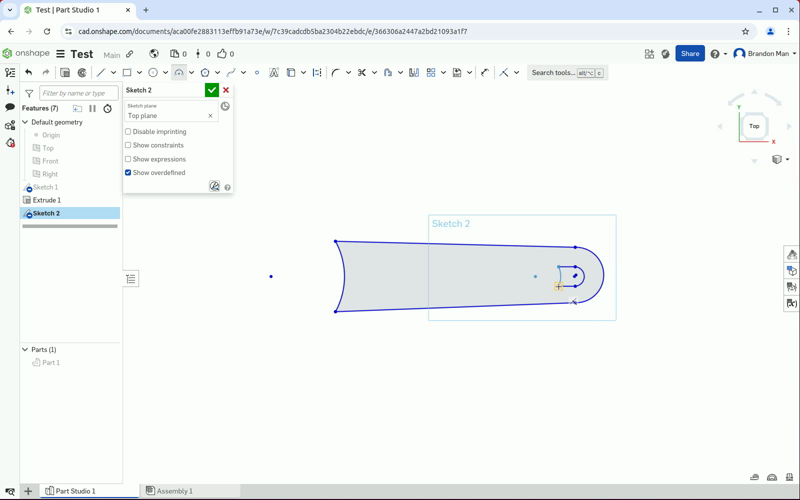
scroll(6)
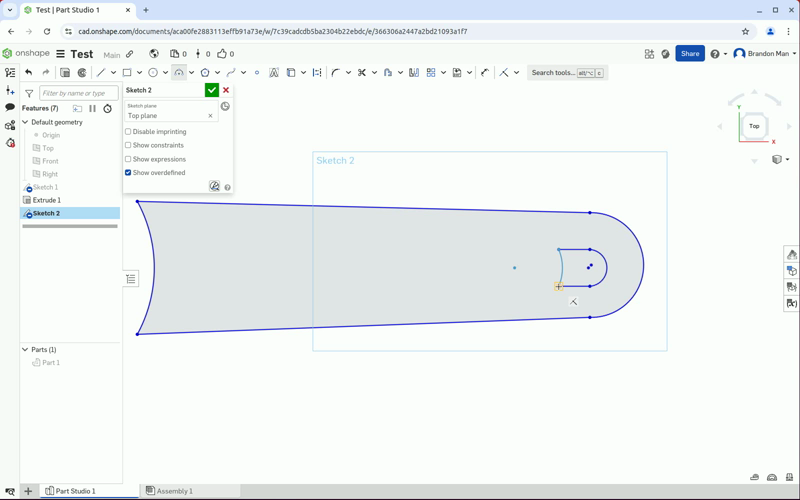
scroll(6)
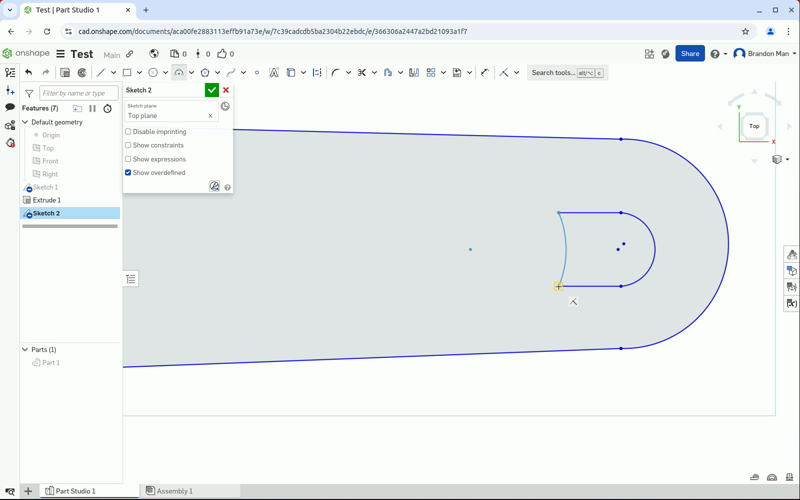
click(558, 286)
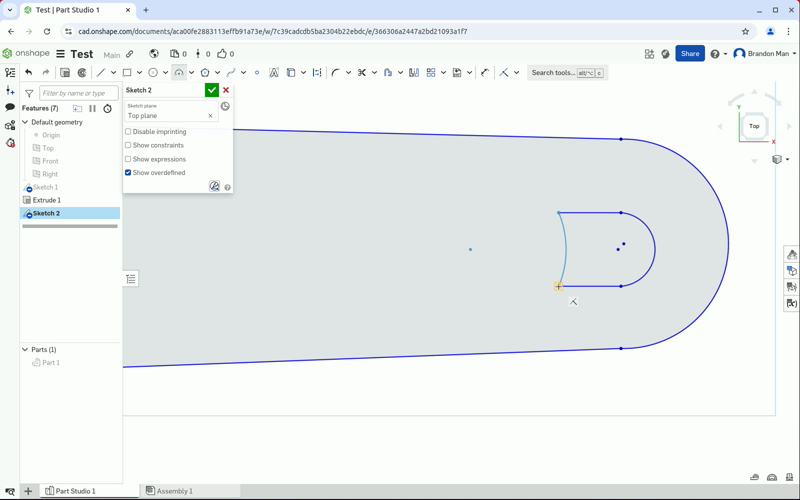
scroll(-6)
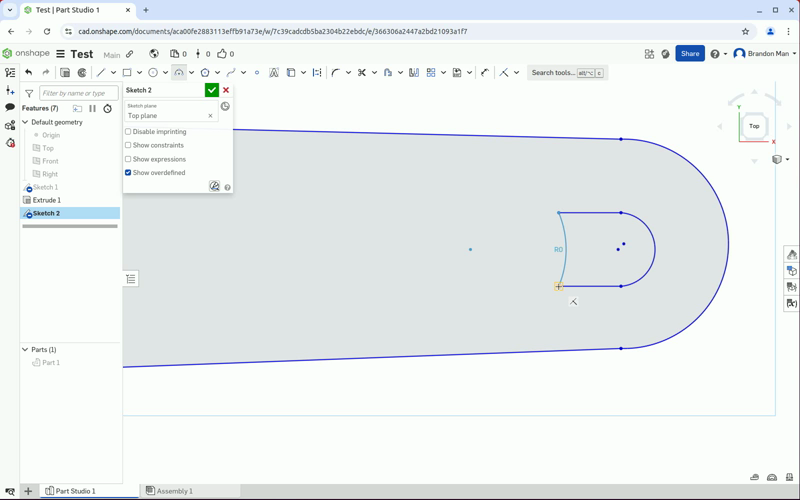
scroll(-6)
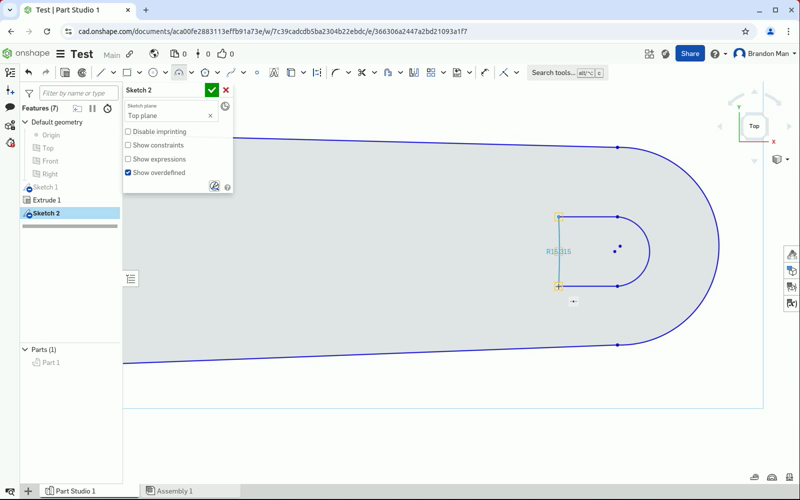
scroll(-6)
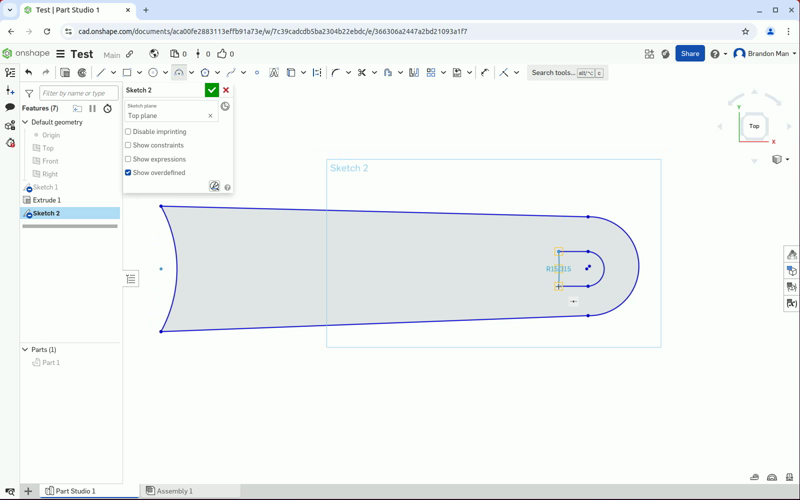
scroll(-6)
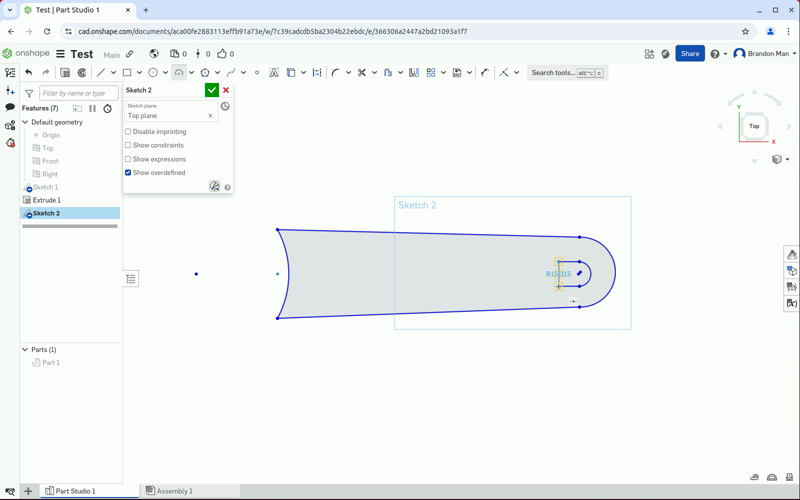
scroll(-6)
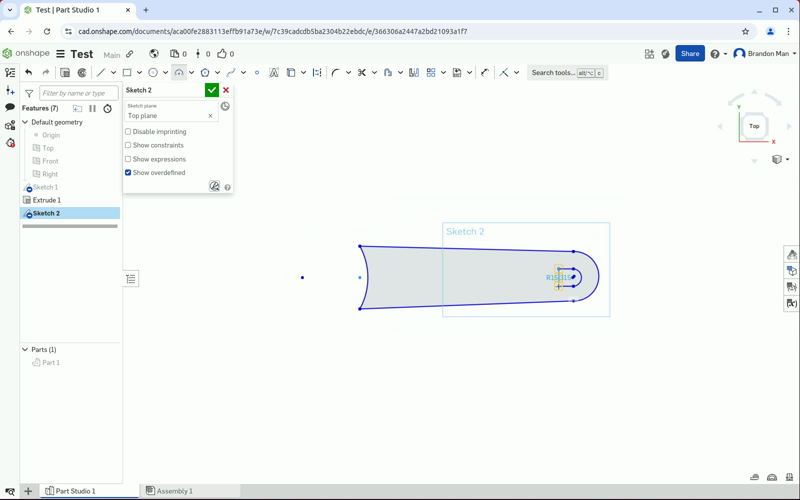
scroll(-6)
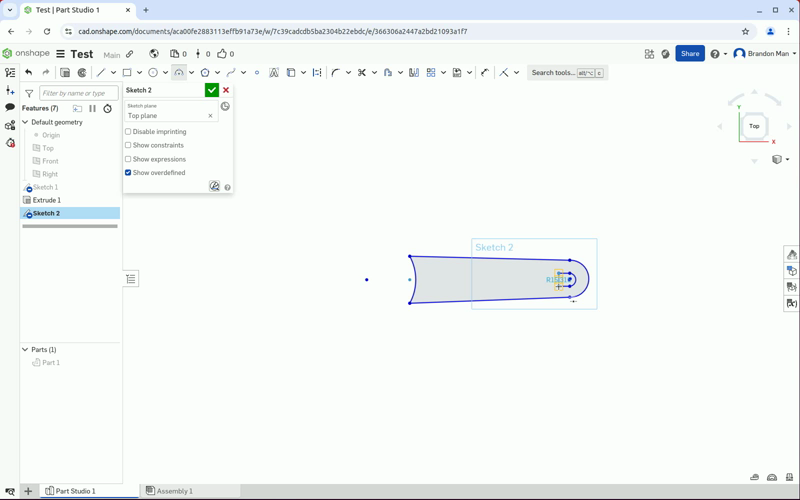
scroll(-6)
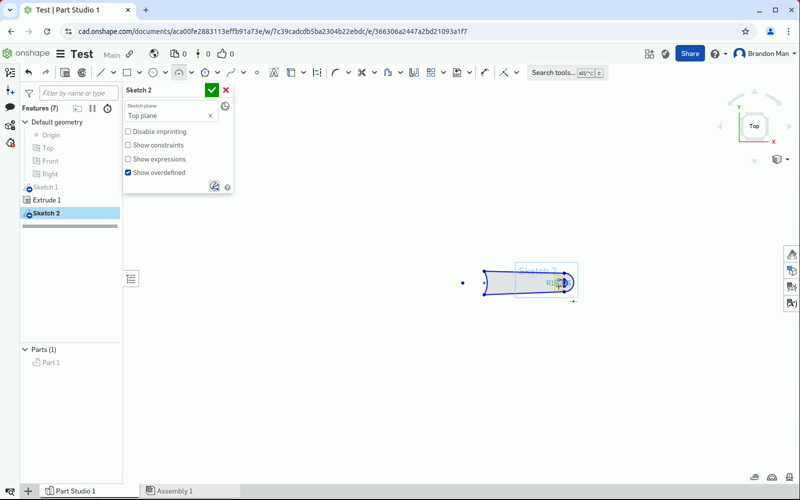
key_down(shift)
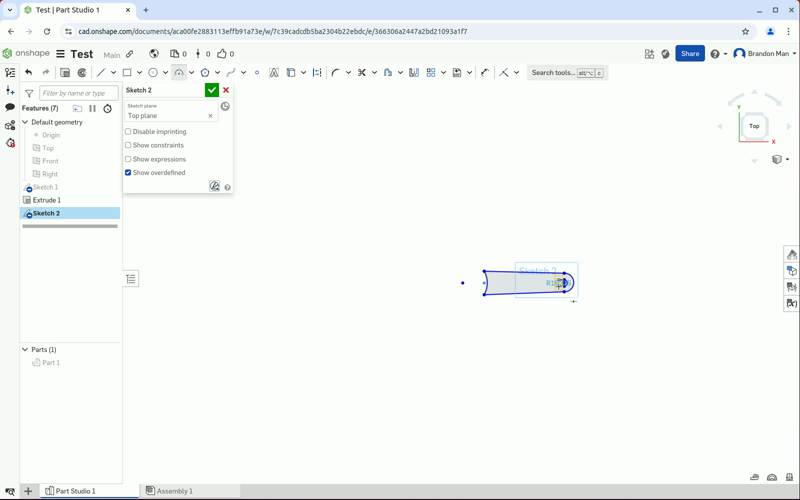
mouse_move(555, 282)
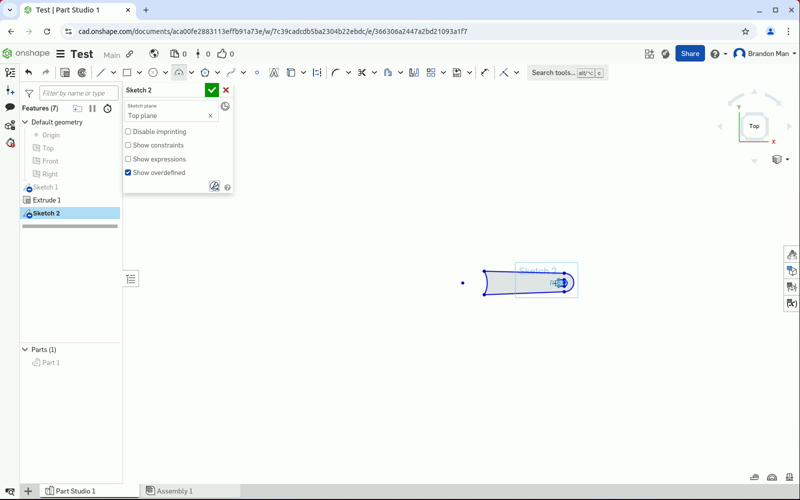
scroll(6)
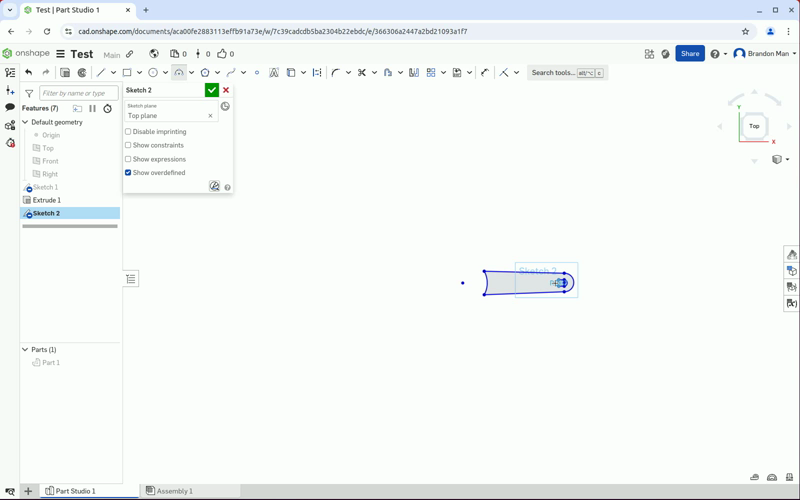
scroll(6)
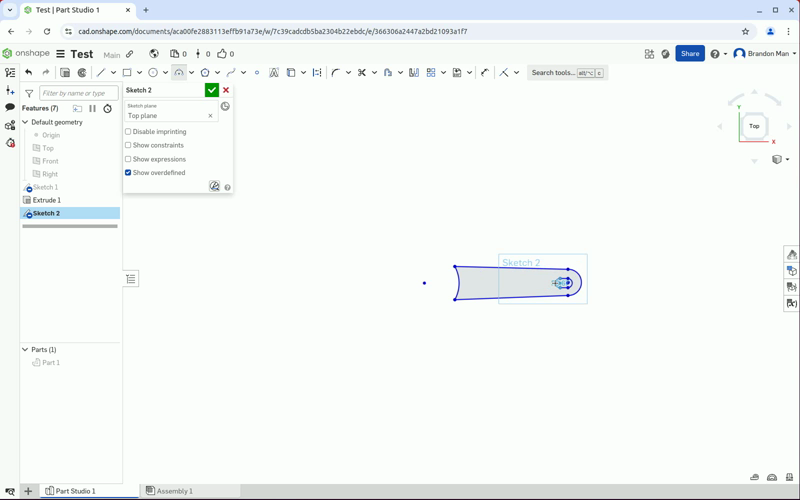
scroll(6)
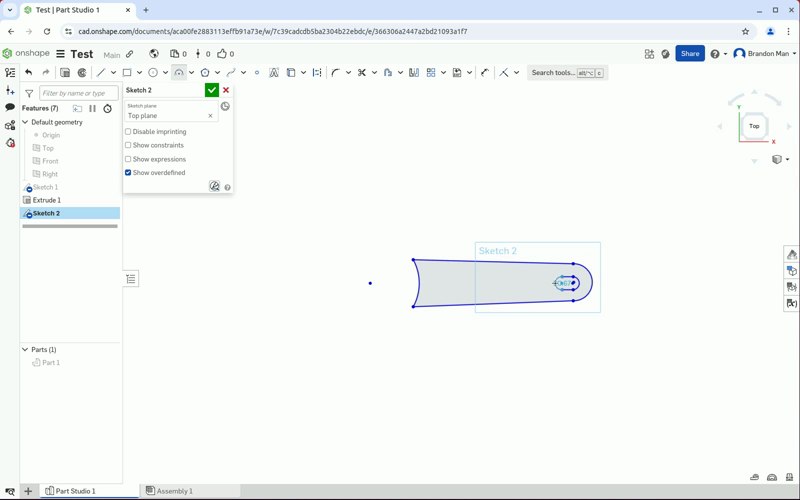
scroll(6)
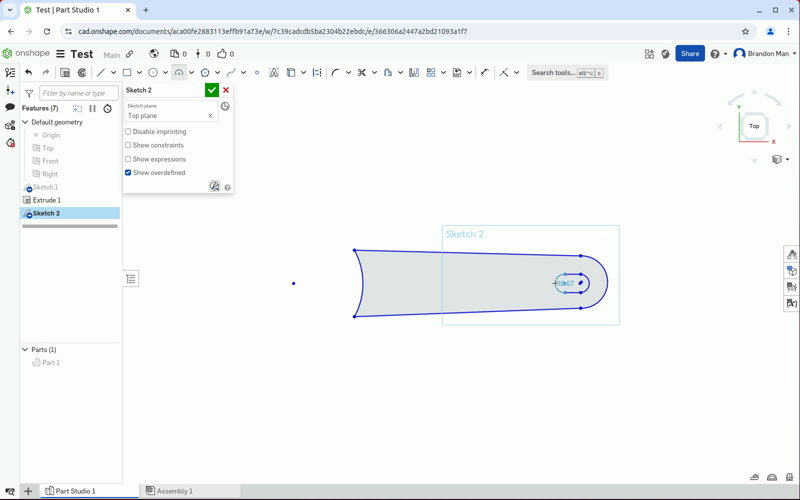
scroll(6)
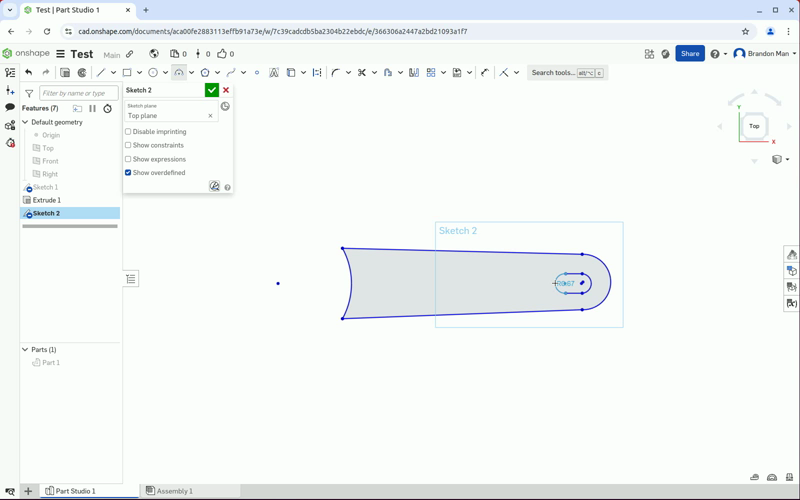
scroll(6)
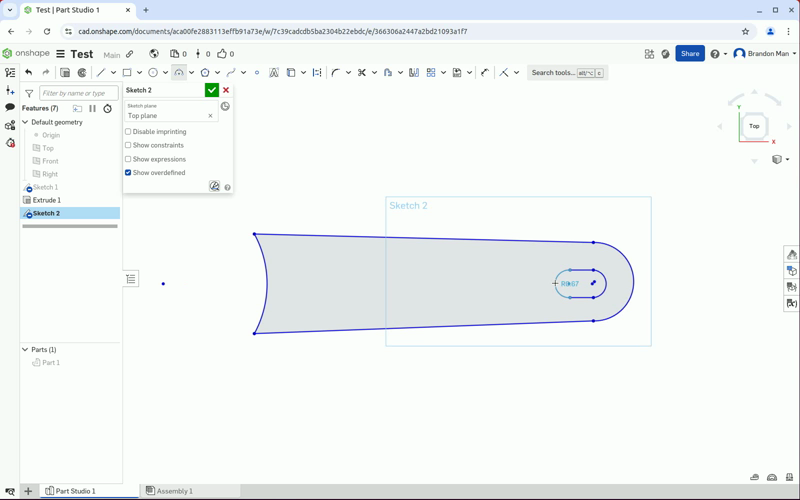
scroll(6)
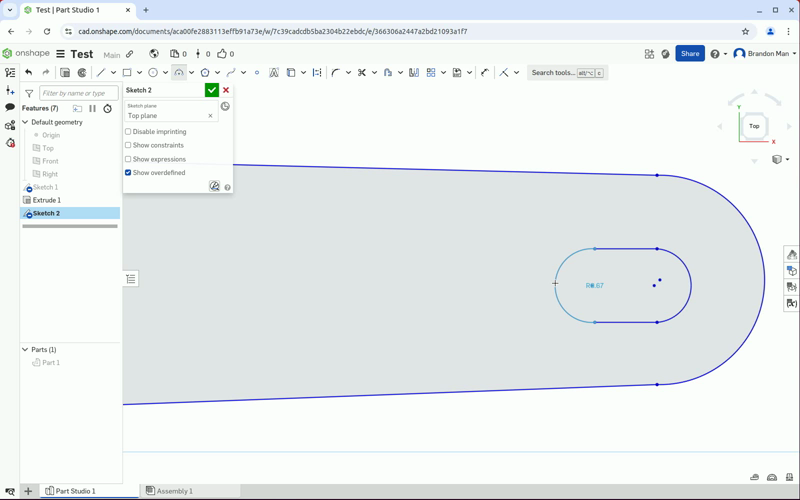
click(555, 282)
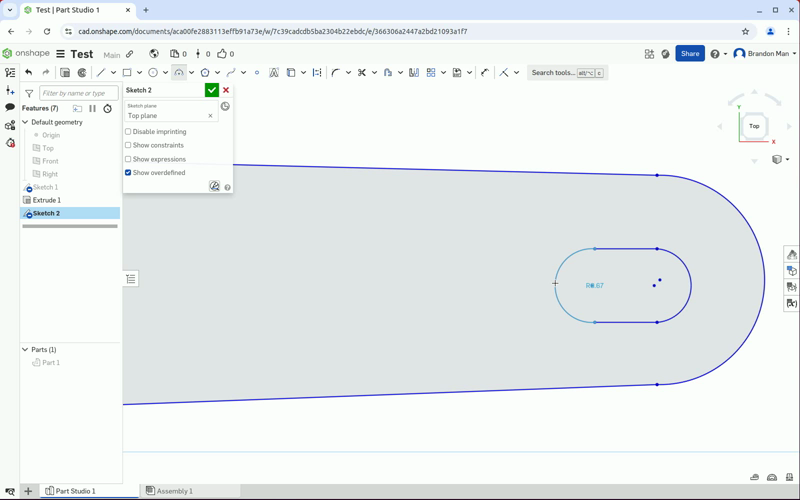
scroll(-6)
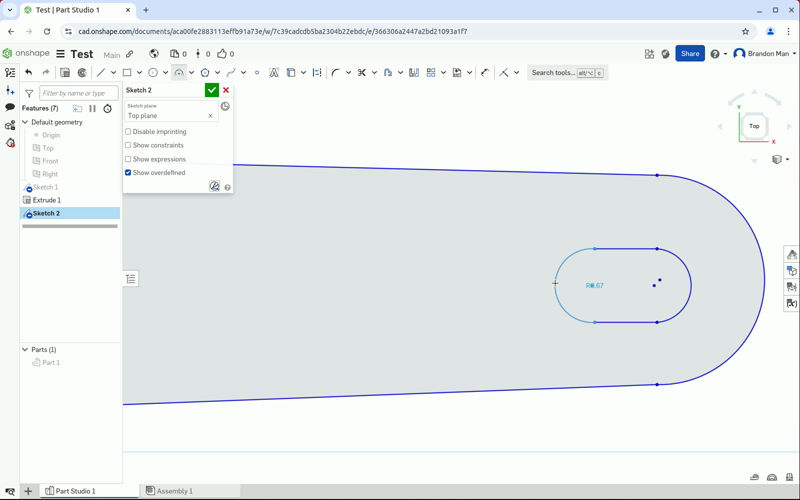
scroll(-6)
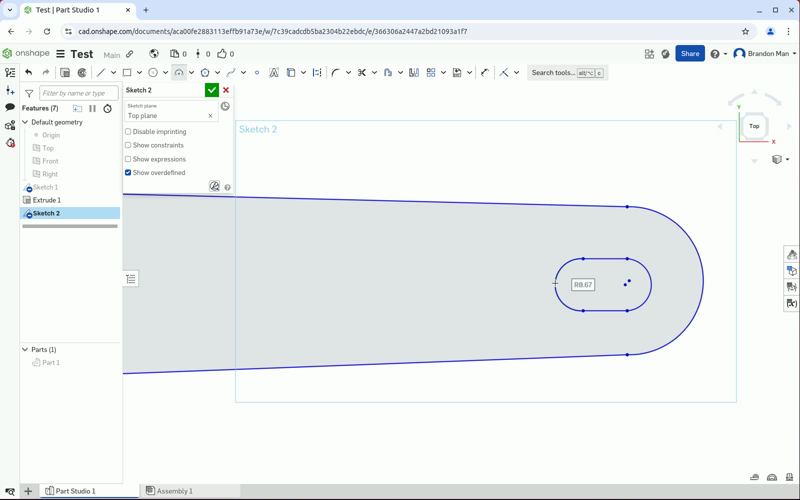
scroll(-6)
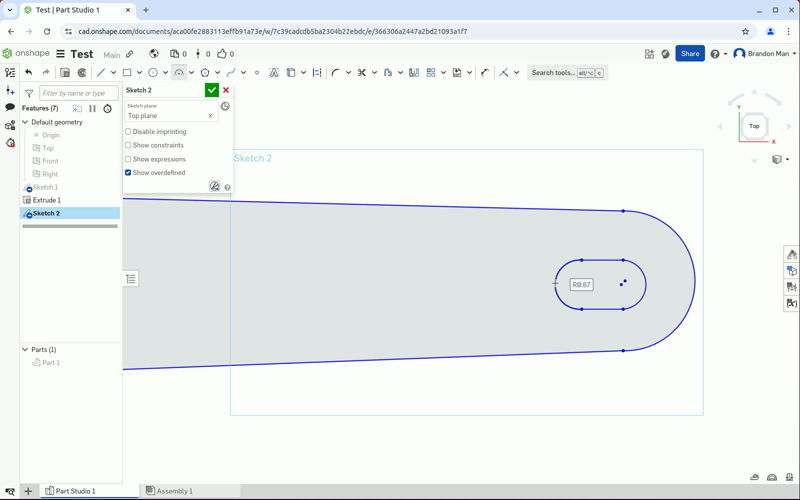
scroll(-6)
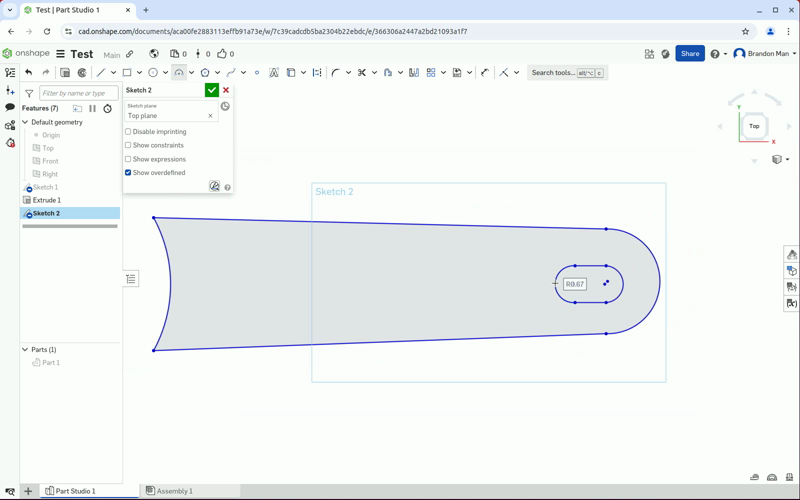
scroll(-6)
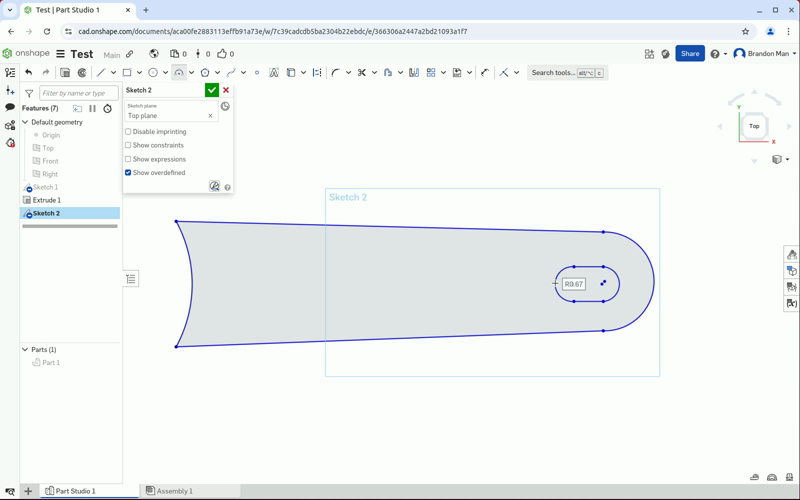
scroll(-6)
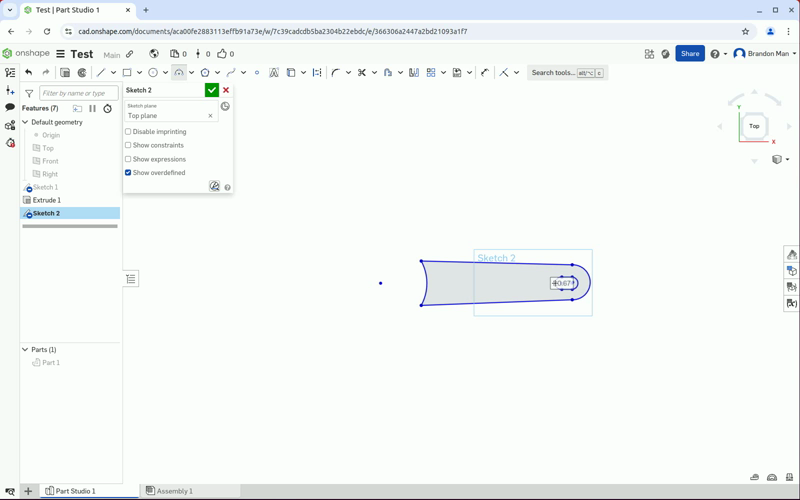
scroll(-6)
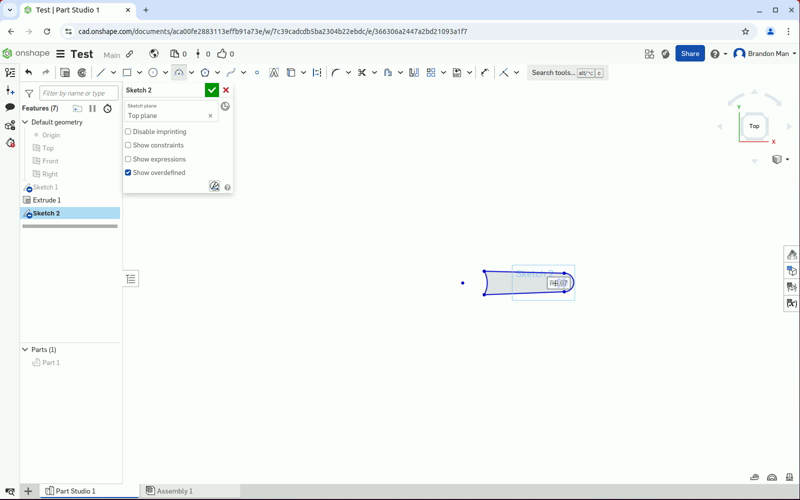
key_up(shift)
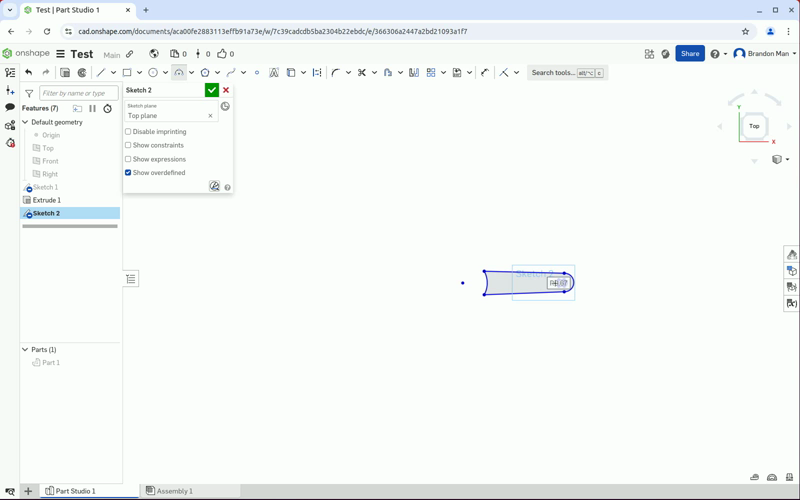
key(esc)
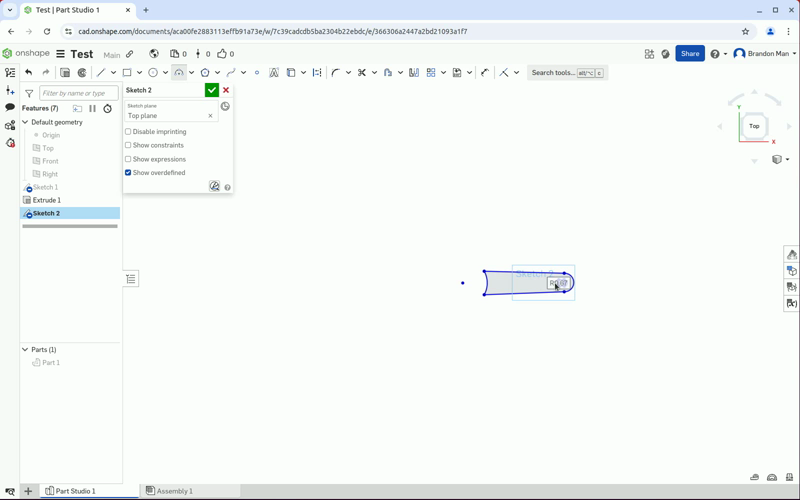
mouse_move(555, 275)
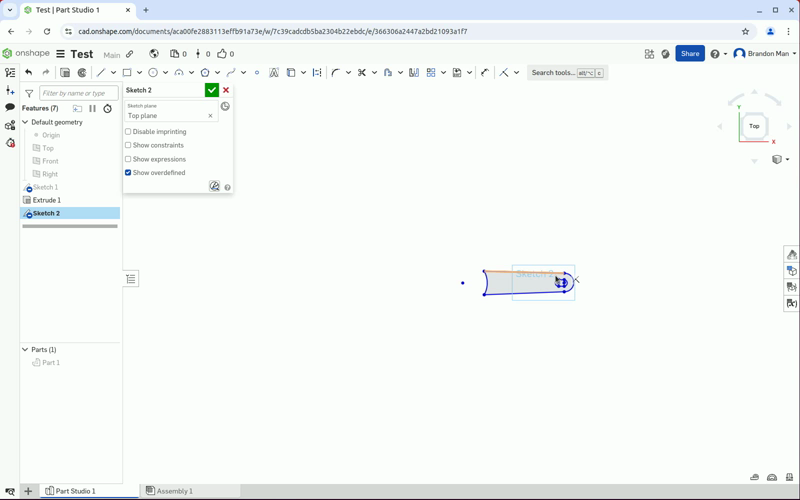
scroll(6)
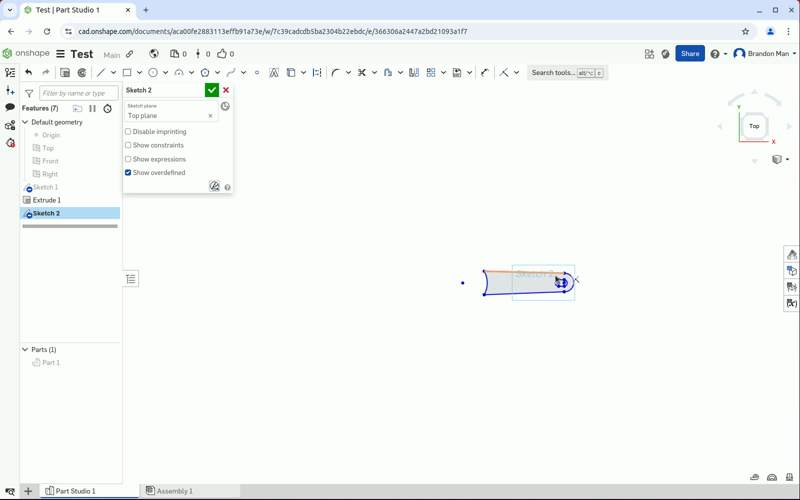
scroll(6)
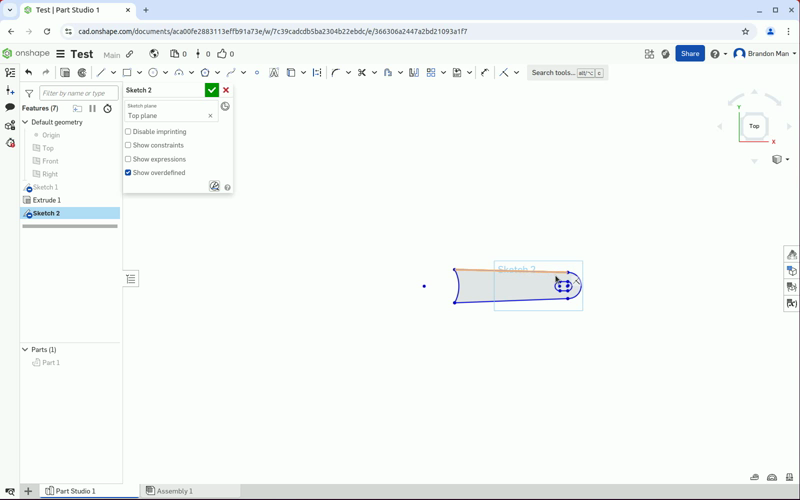
scroll(6)
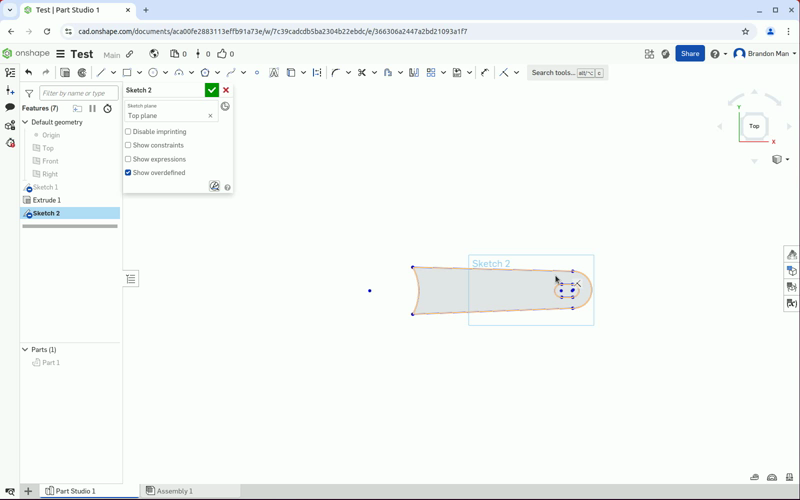
scroll(6)
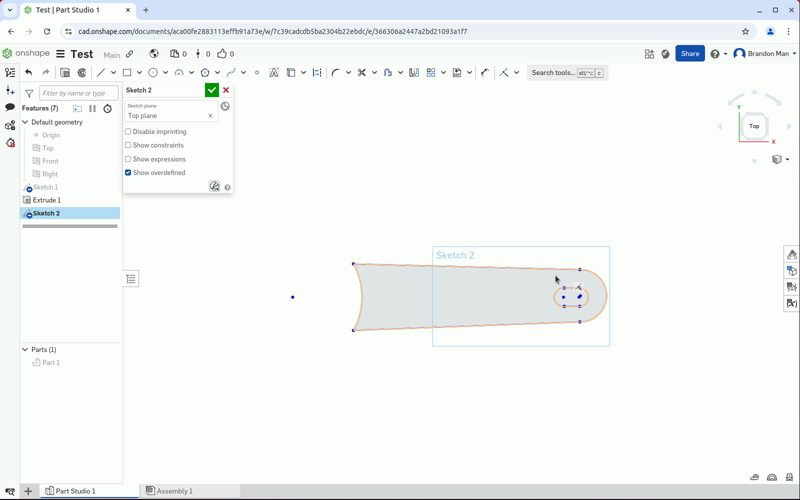
scroll(6)
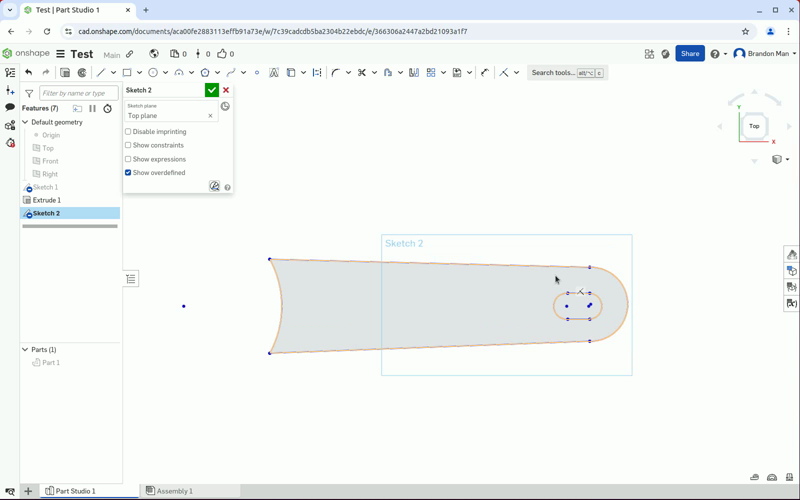
scroll(6)
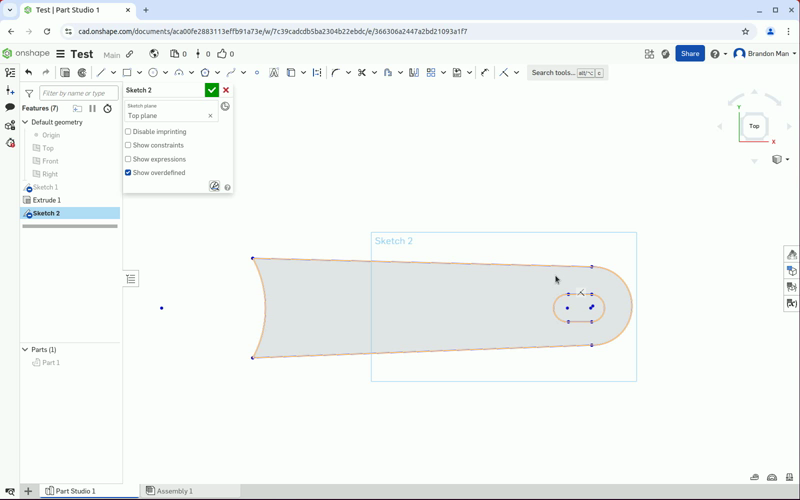
scroll(6)
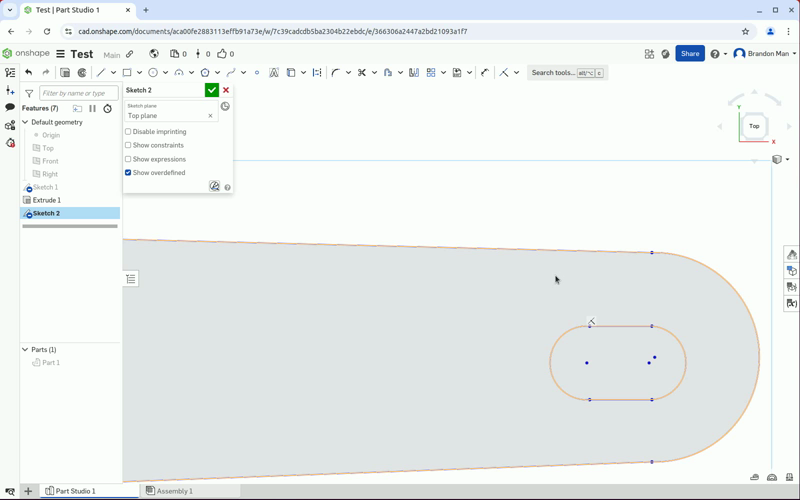
click(555, 275)
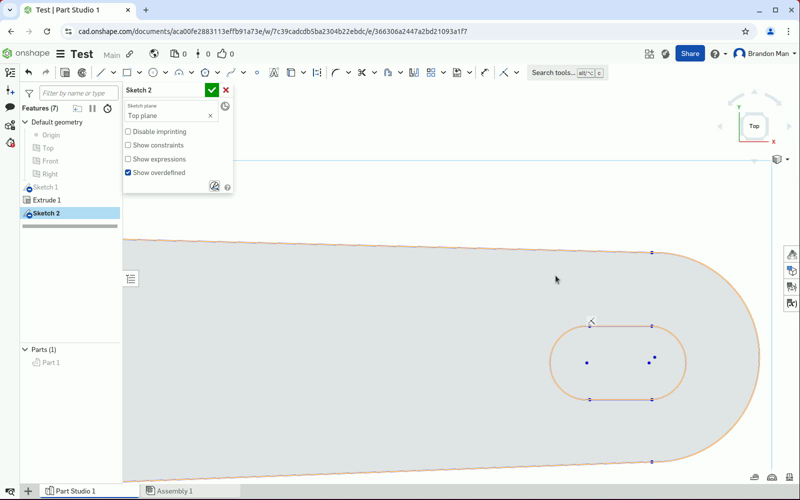
scroll(-6)
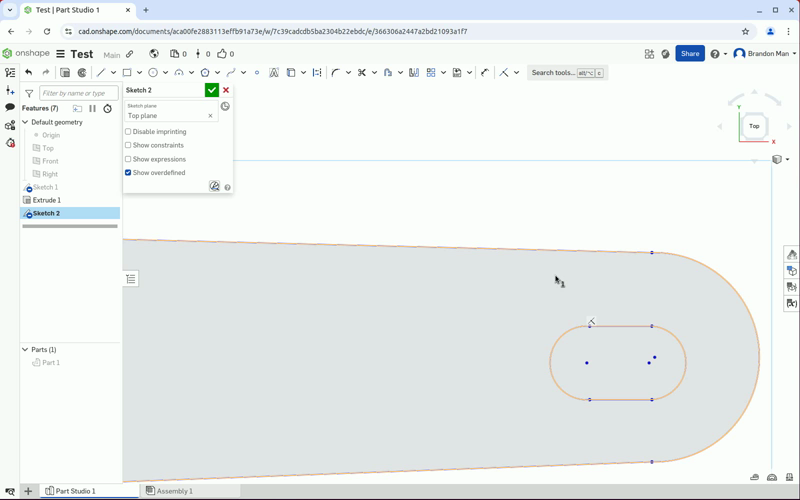
scroll(-6)
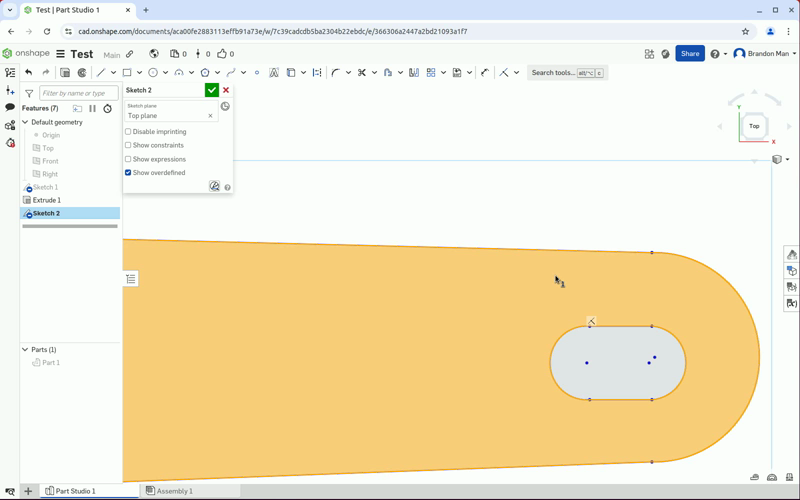
scroll(-6)
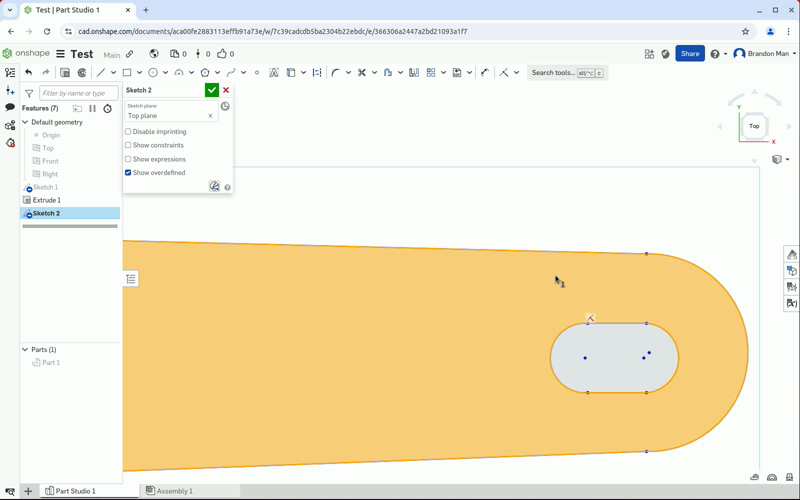
scroll(-6)
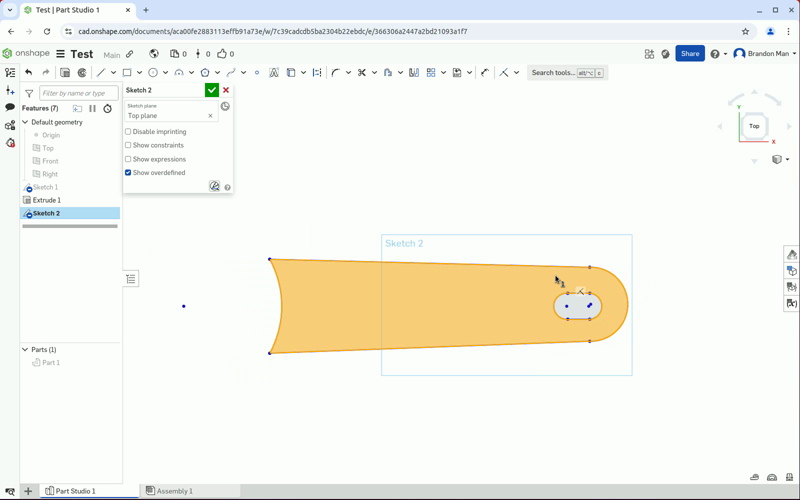
scroll(-6)
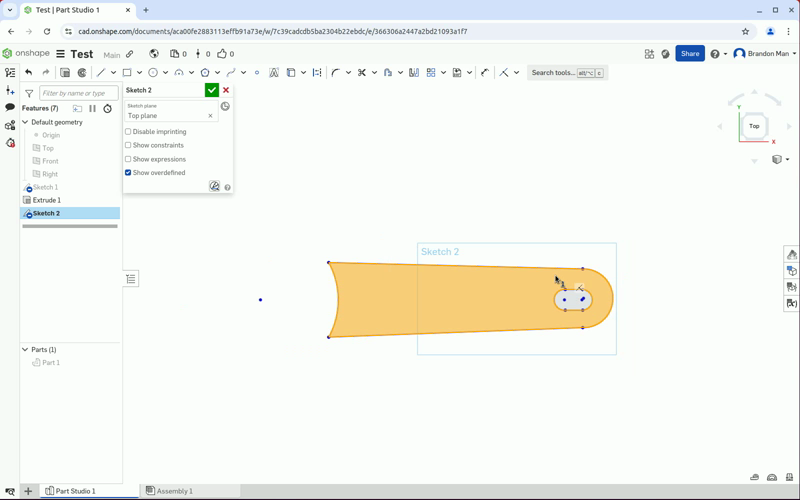
scroll(-6)
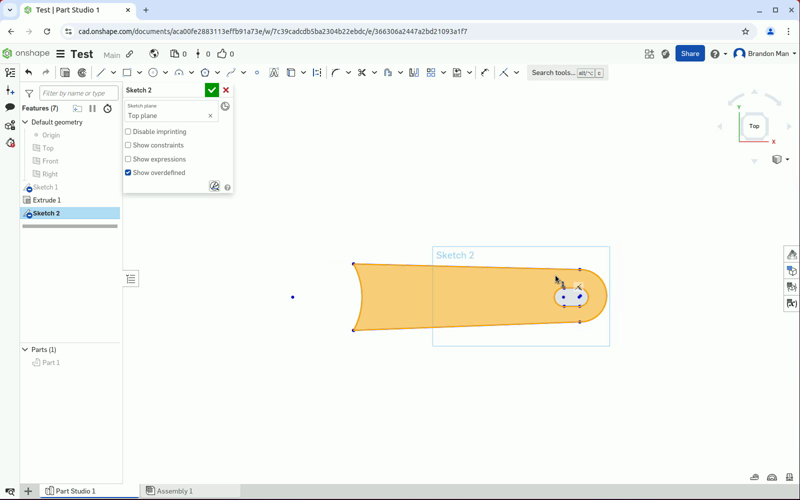
scroll(-6)
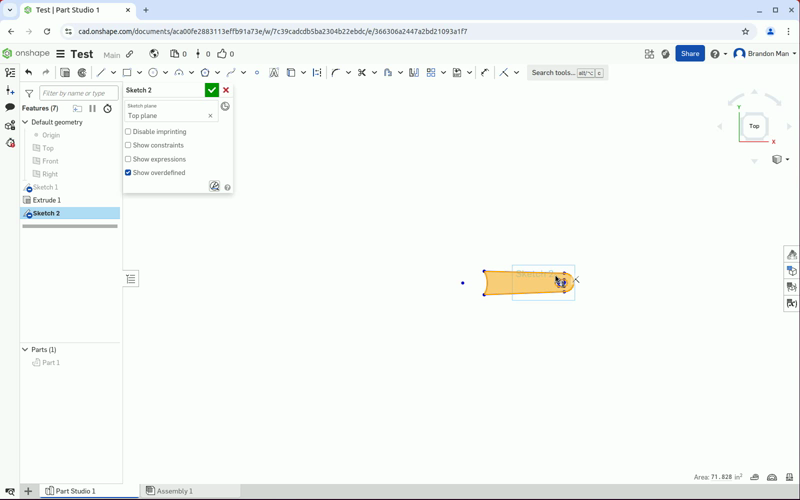
mouse_move(73, 352)
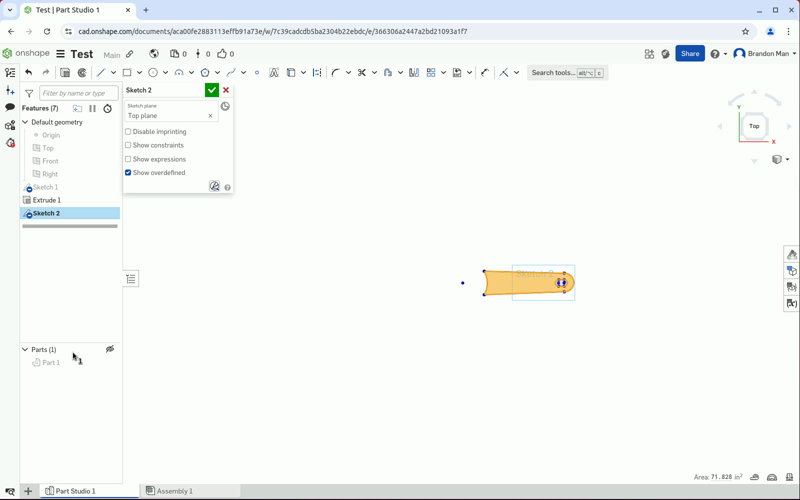
key(shift+y)
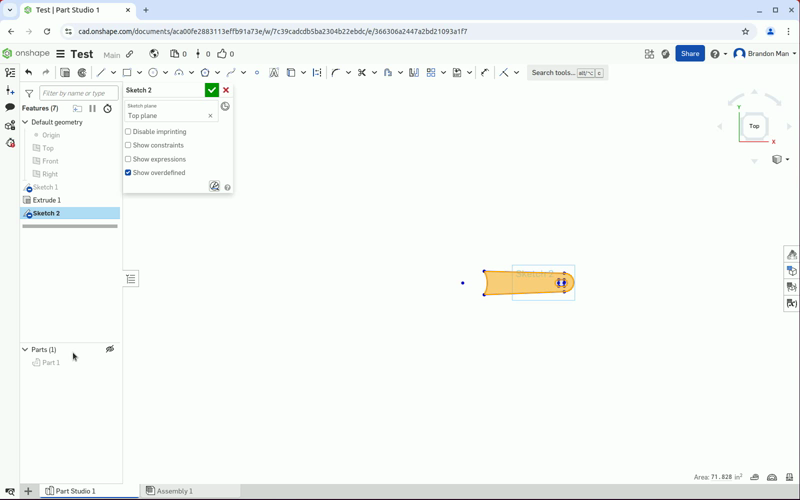
key(shift+e)
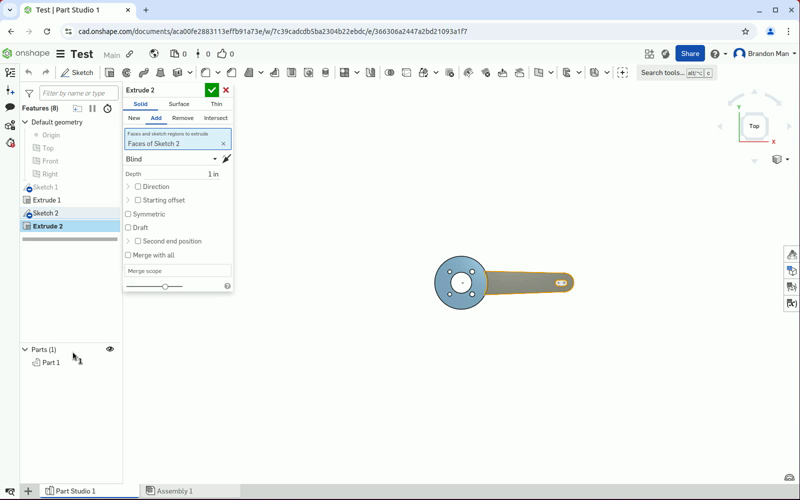
mouse_move(143, 106)
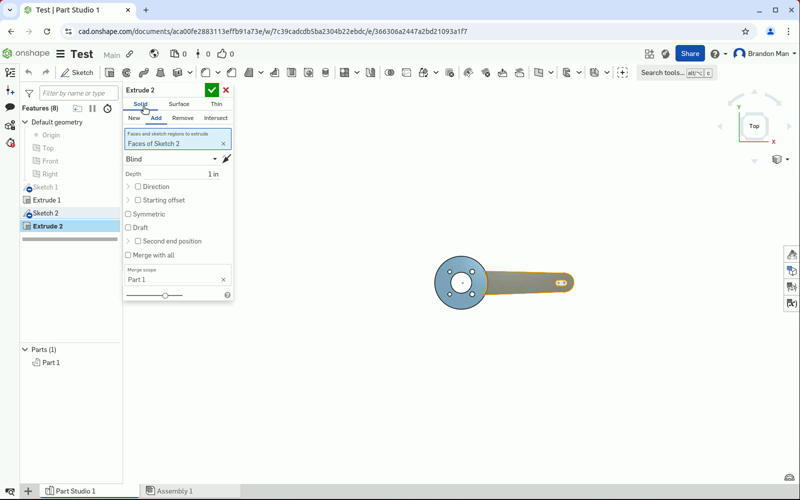
click(143, 106)
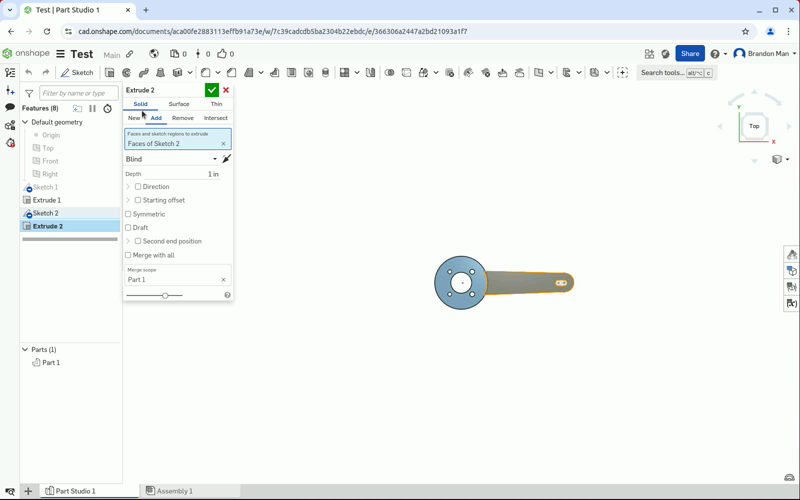
mouse_move(137, 120)
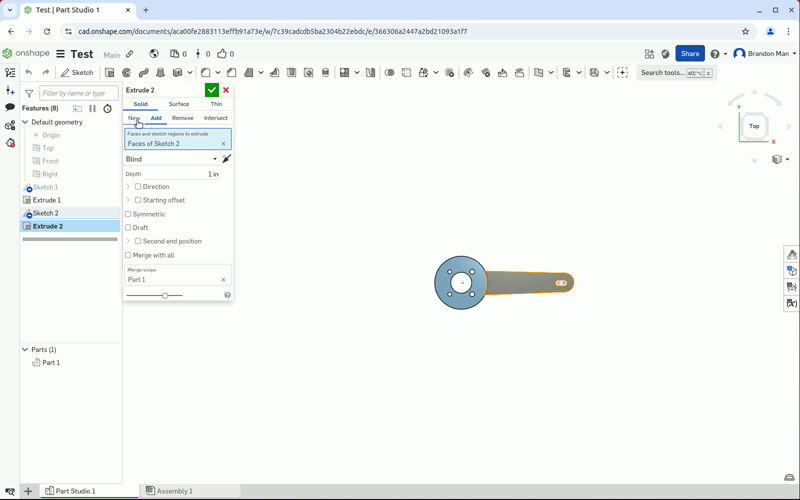
click(137, 120)
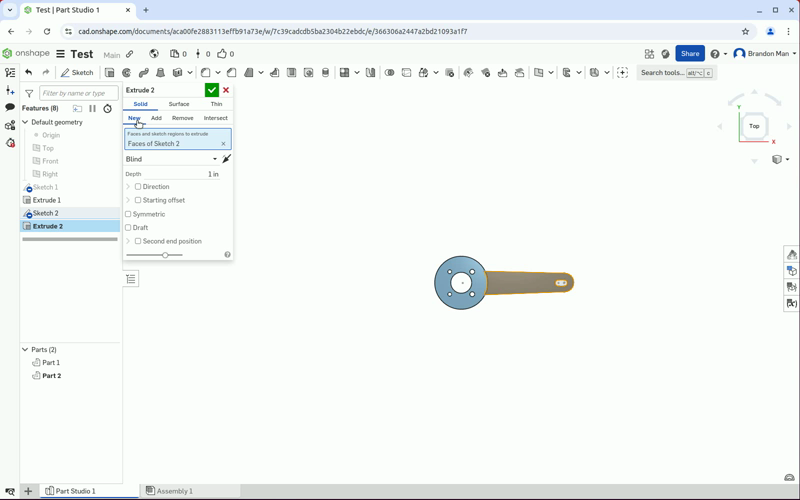
key(tab, 4)
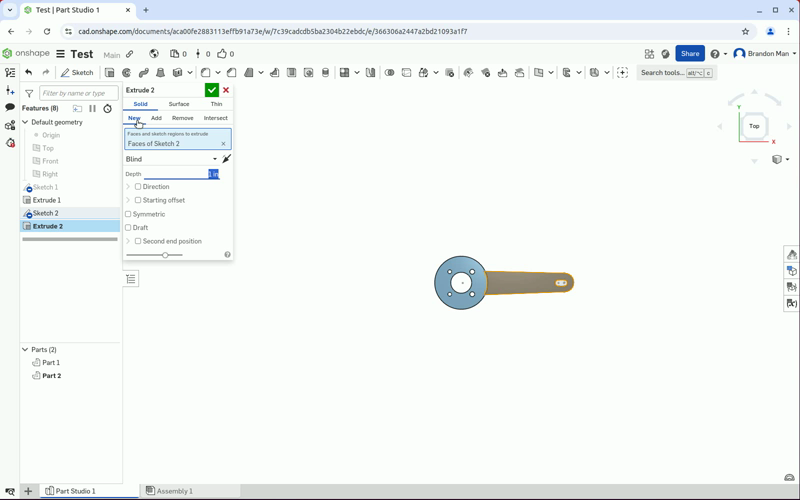
text(2.166)
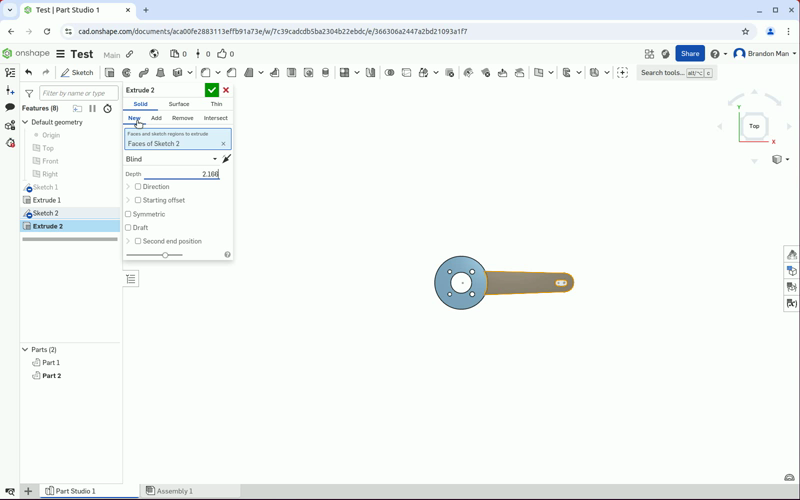
key(enter)
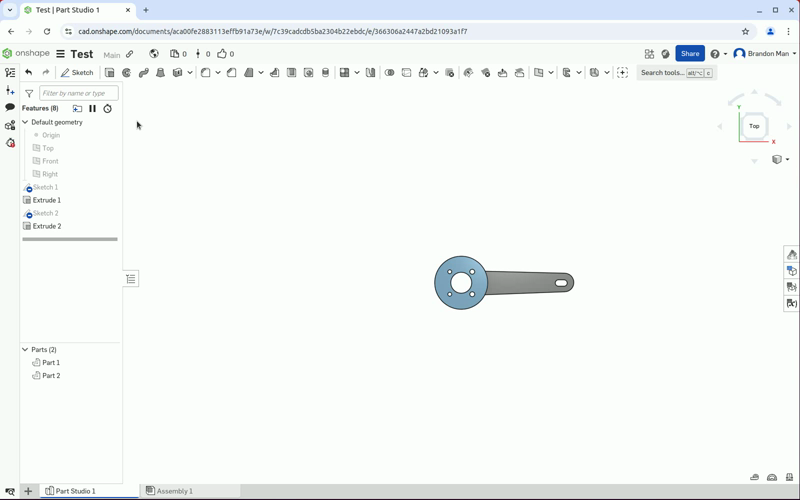
key(shift+h)
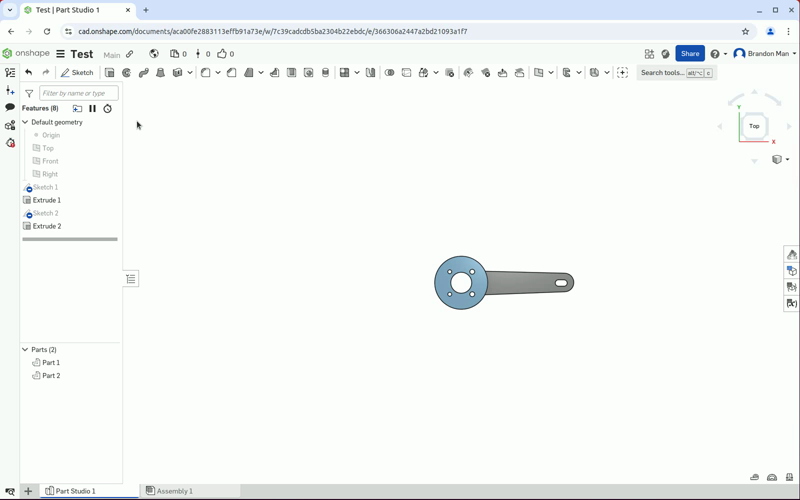
key(shift+h)
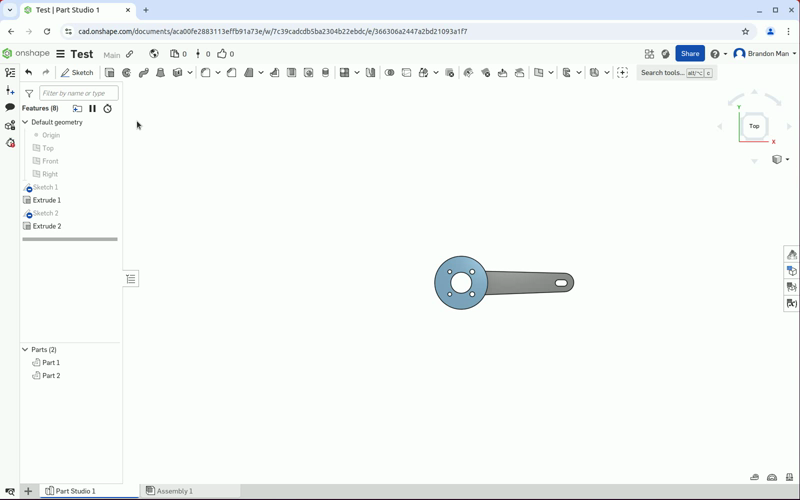
key(shift+7)
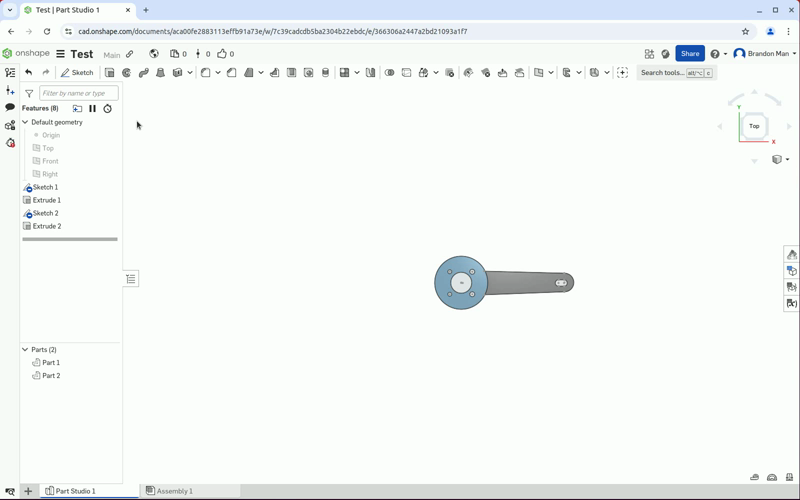
key(up, 3)
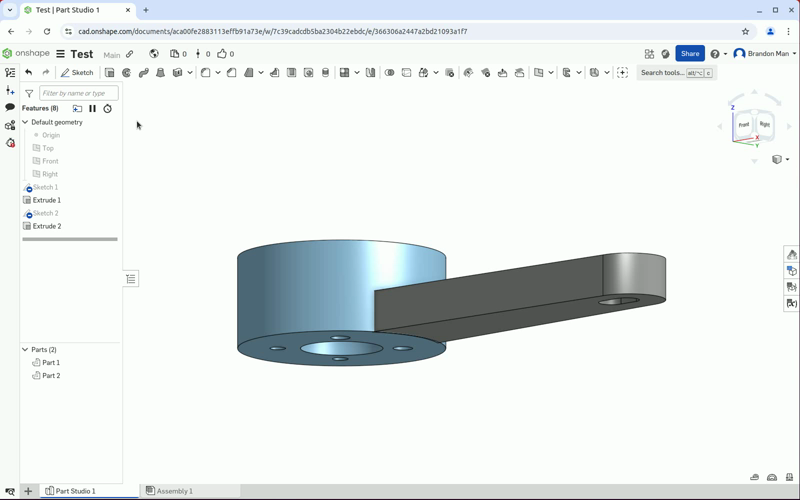
key(left, 3)
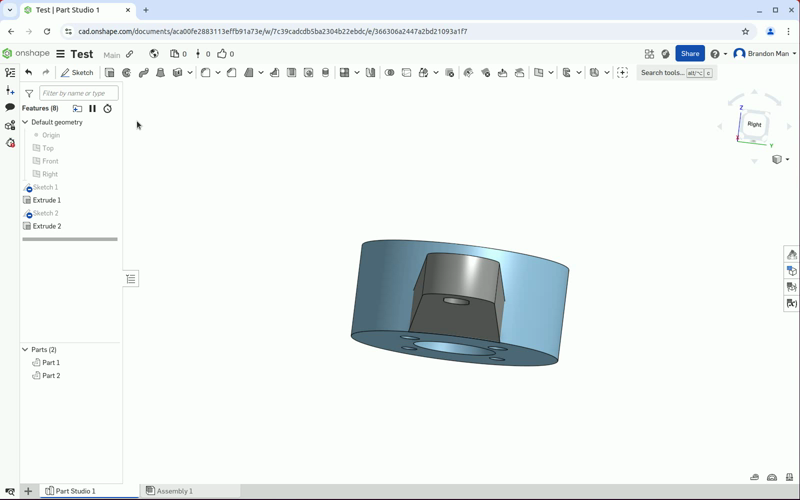
key(right, 3)
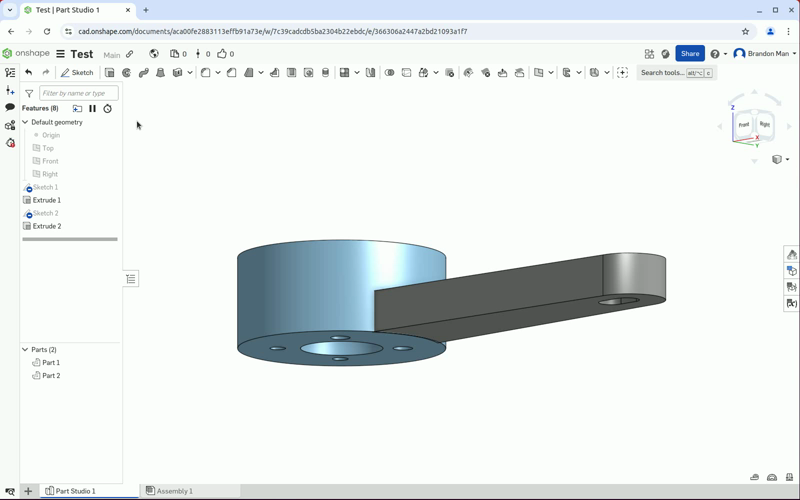
key(down, 3)
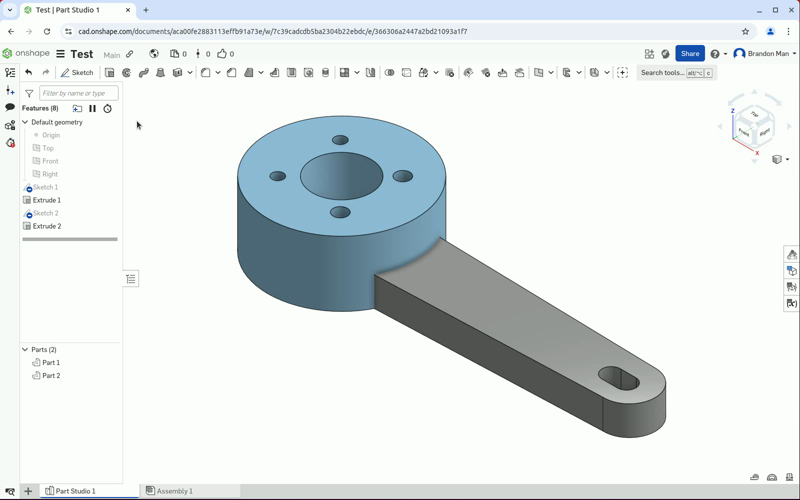
mouse_move(73, 189)
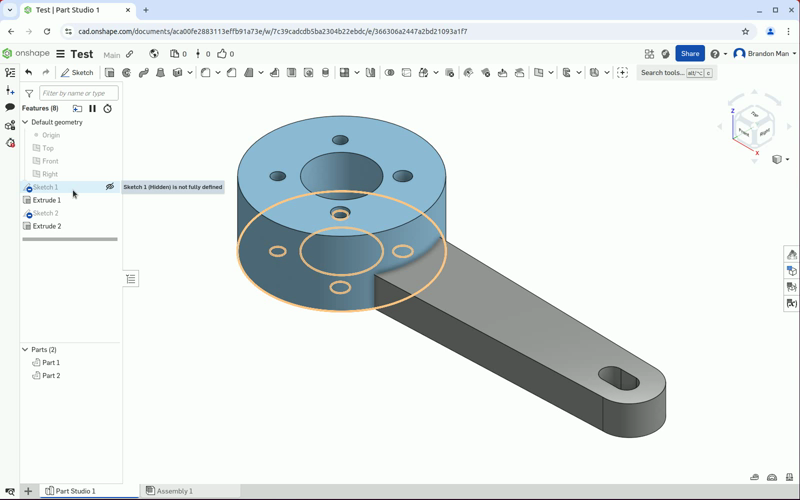
click(73, 189)